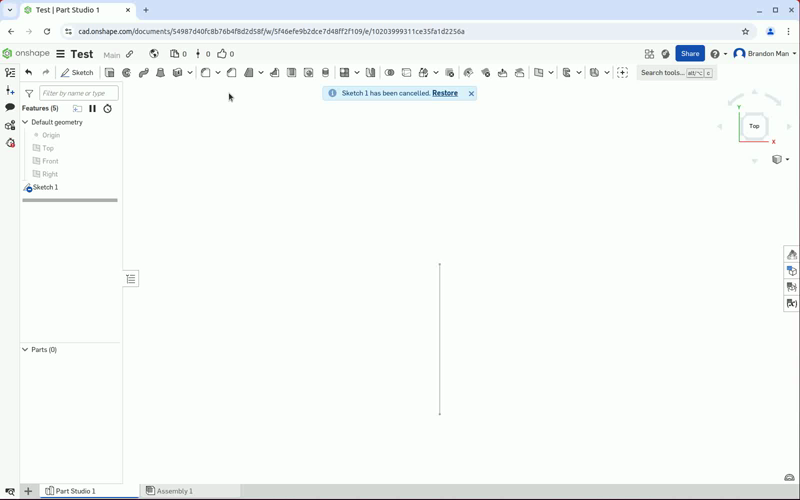
key(shift+h)
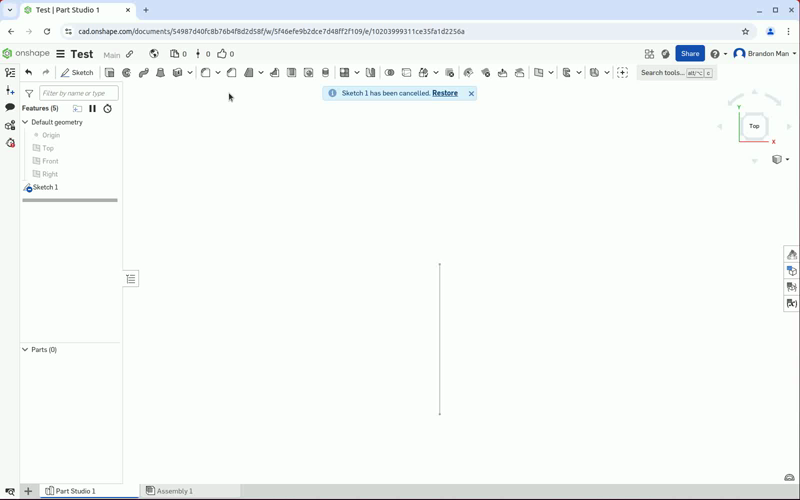
key(shift+s)
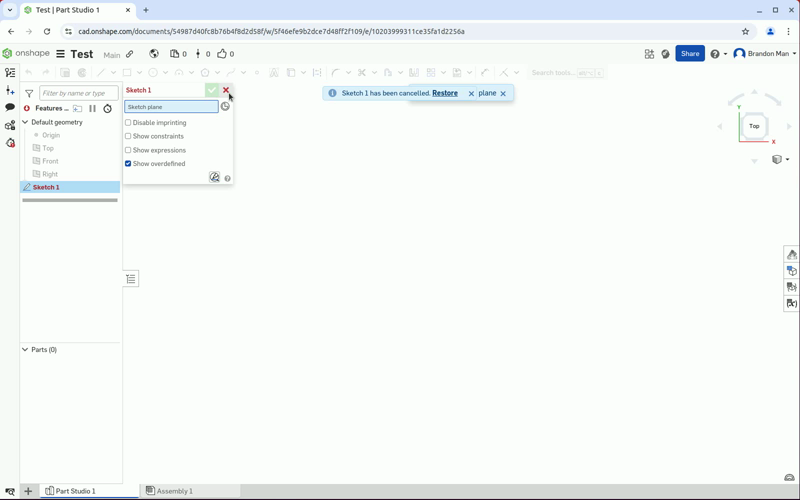
mouse_move(73, 150)
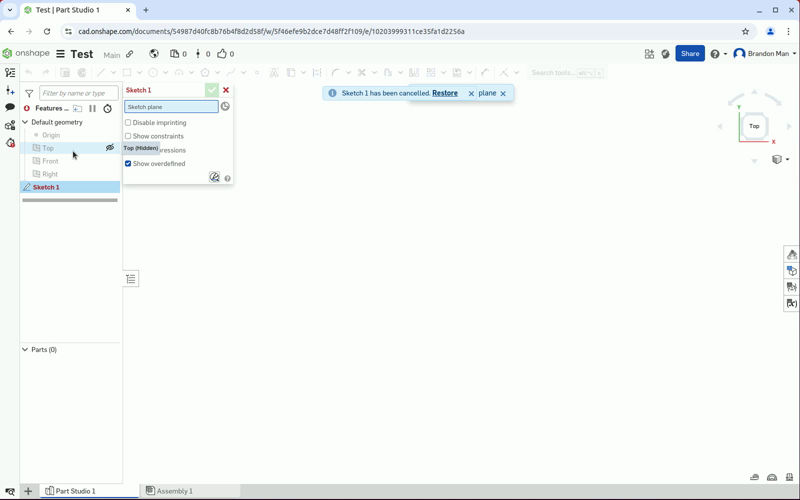
click(73, 150)
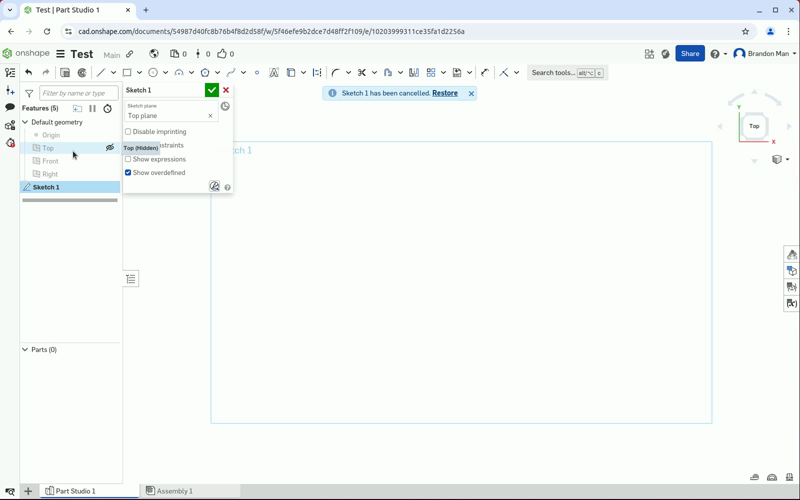
mouse_move(73, 352)
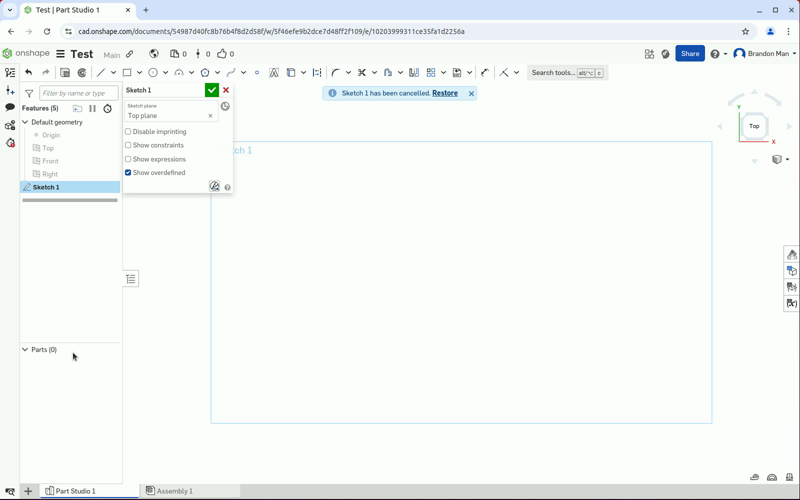
key(y)
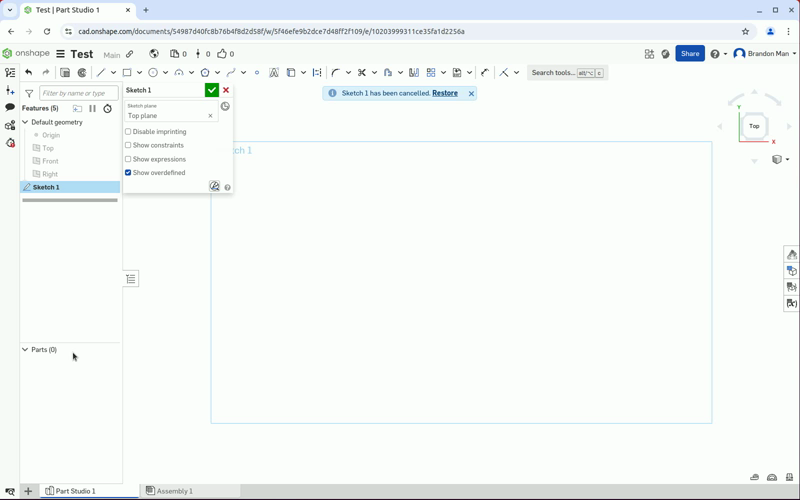
key(l)
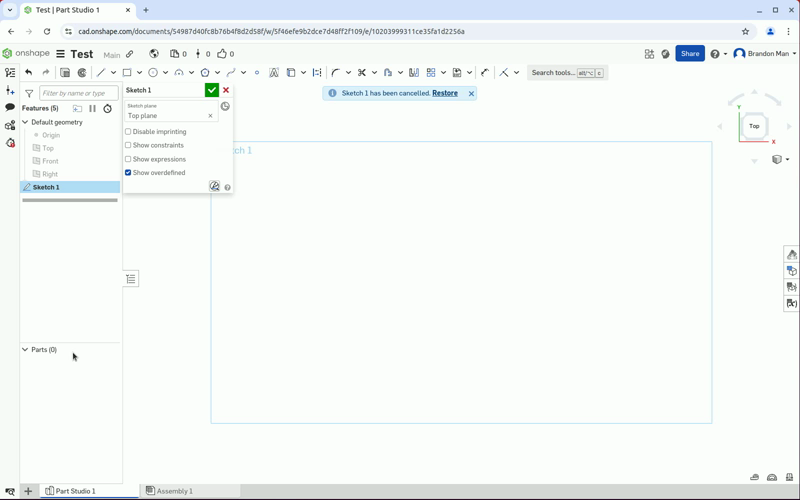
key_down(shift)
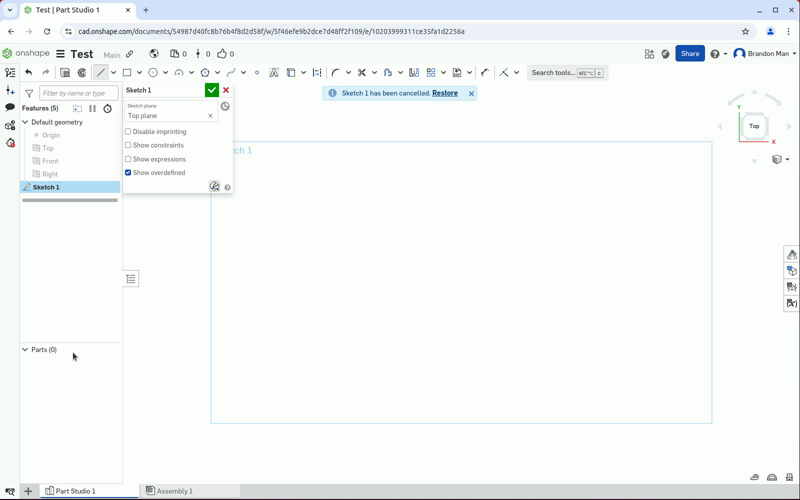
mouse_move(460, 326)
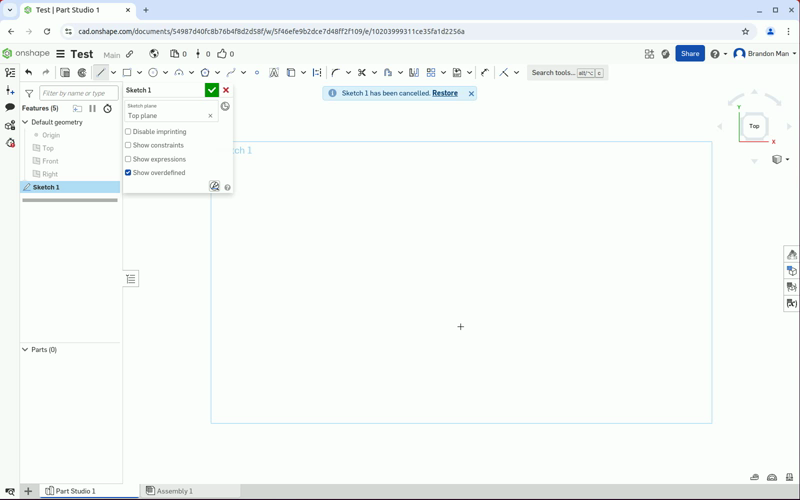
click(460, 326)
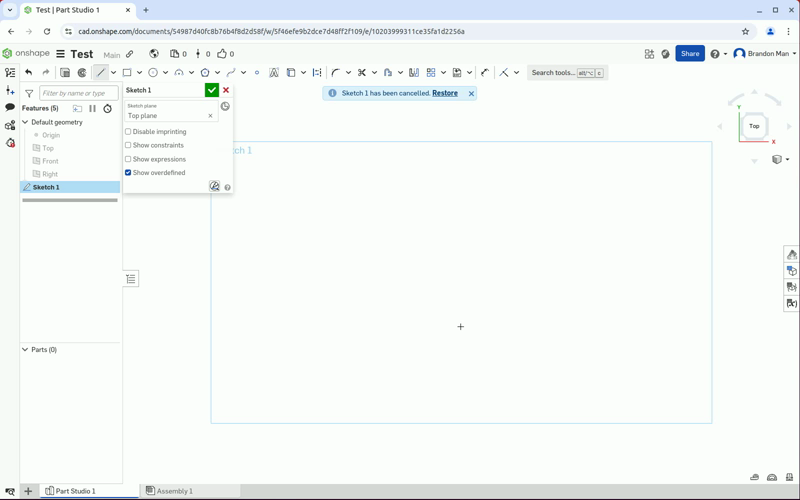
key_up(shift)
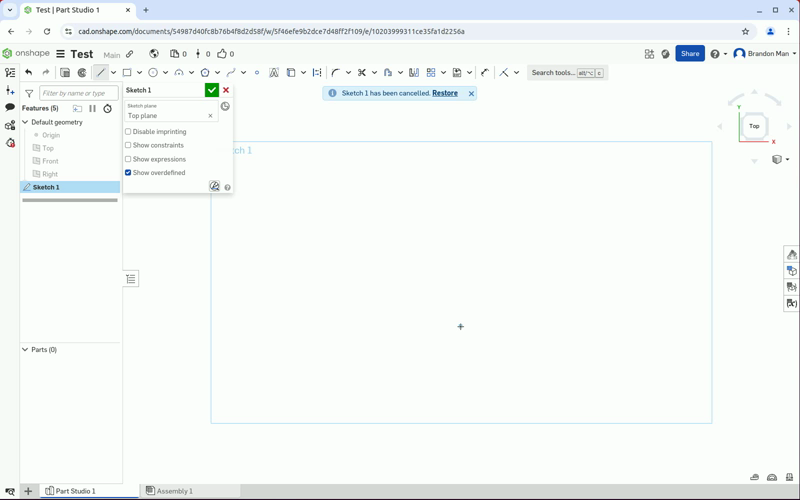
key_down(shift)
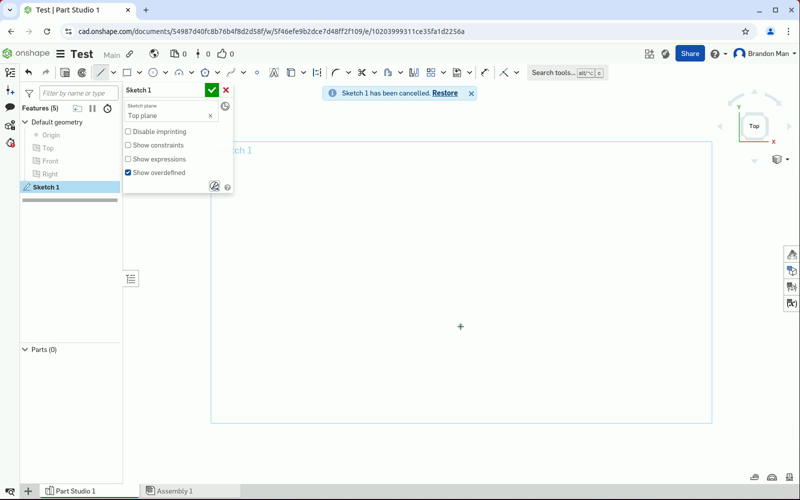
mouse_move(490, 326)
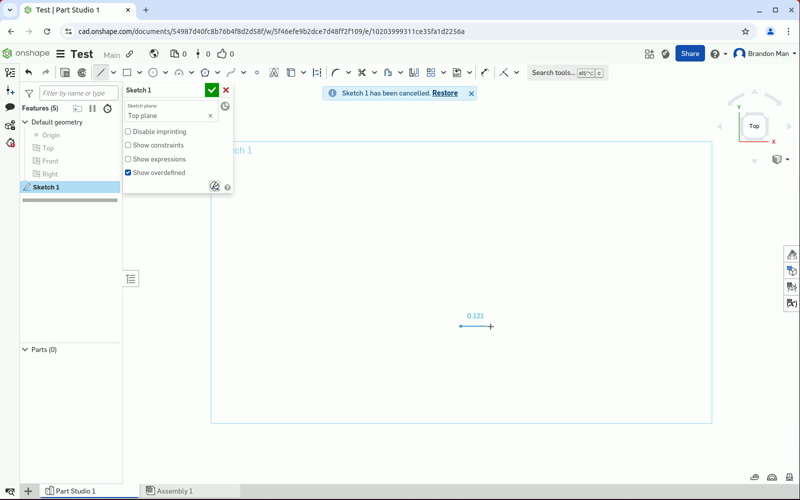
mouse_move(468, 326)
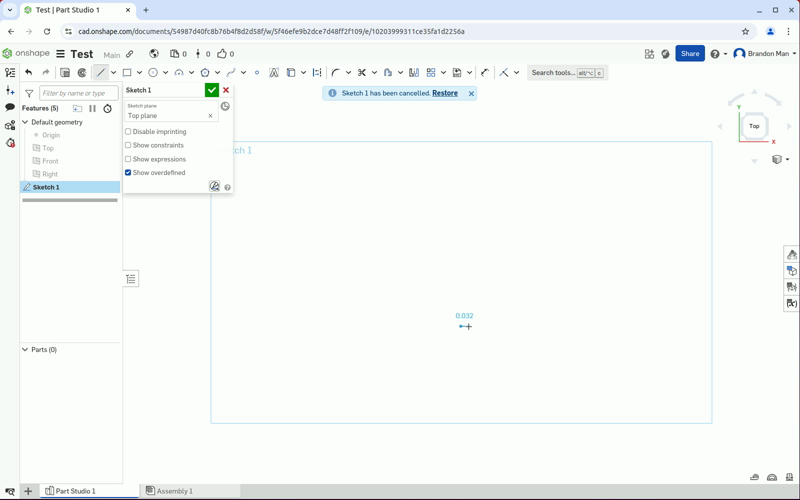
click(468, 326)
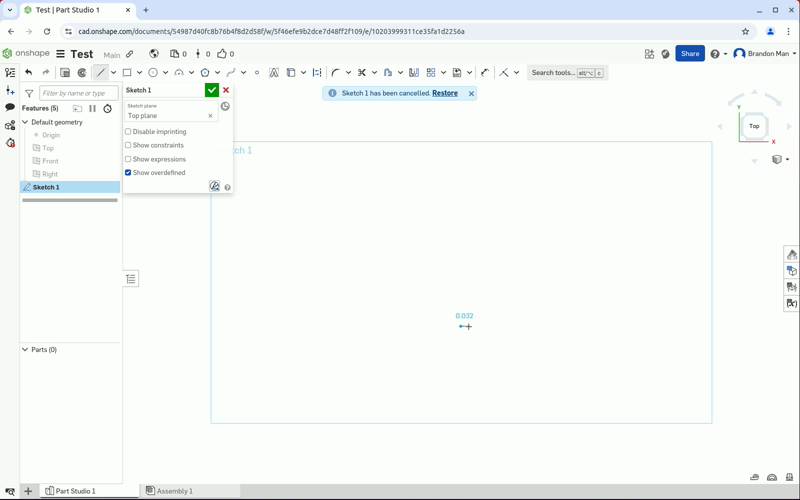
key_up(shift)
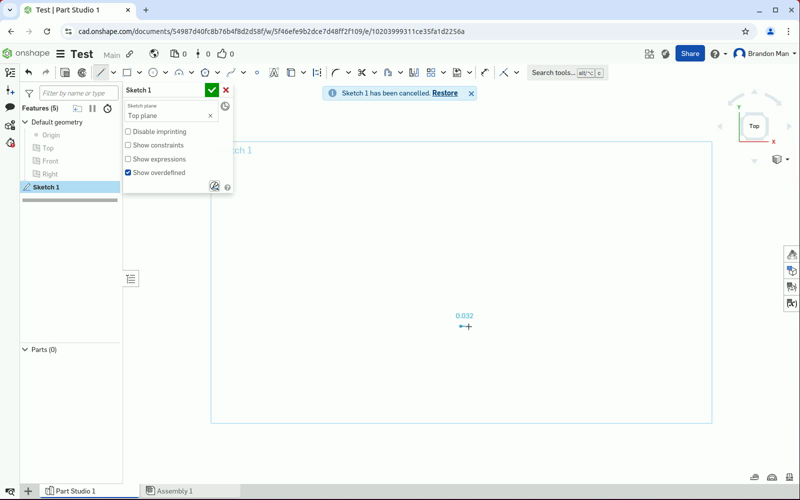
key_down(shift)
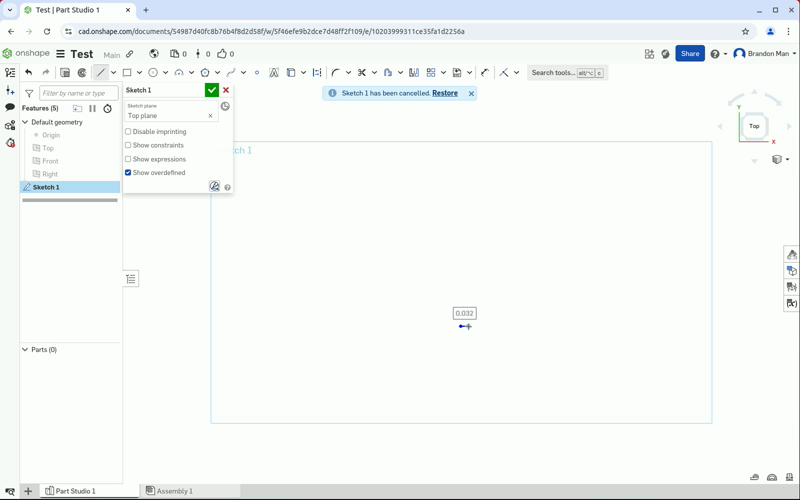
mouse_move(498, 326)
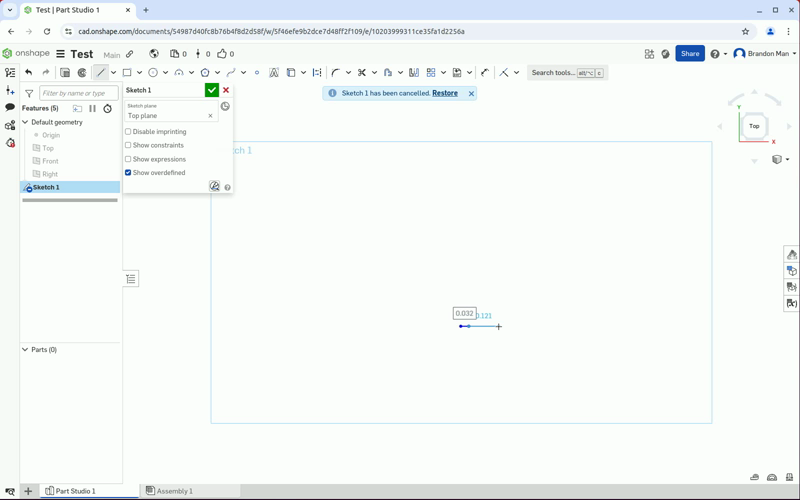
mouse_move(468, 318)
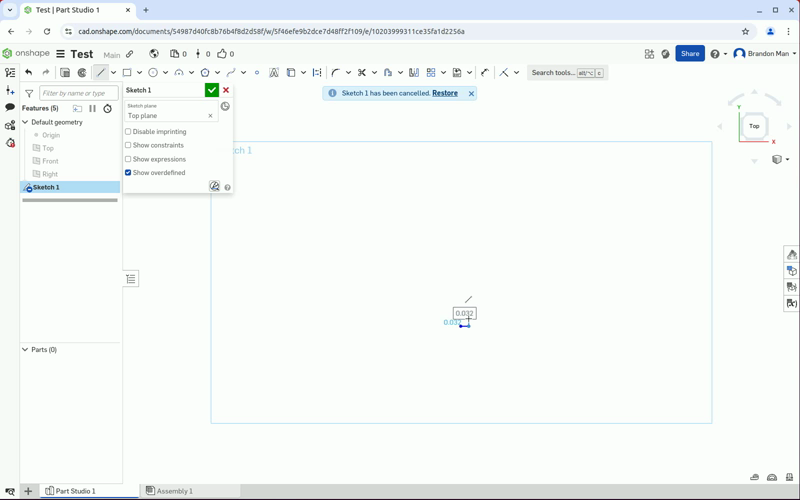
click(468, 318)
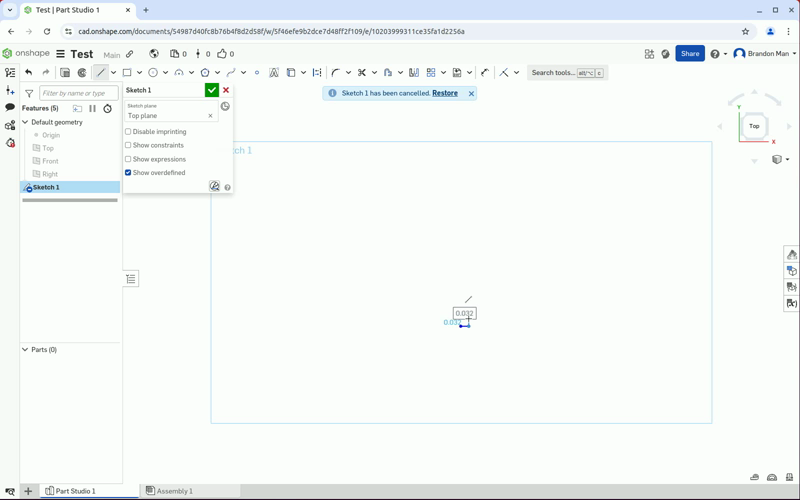
key_up(shift)
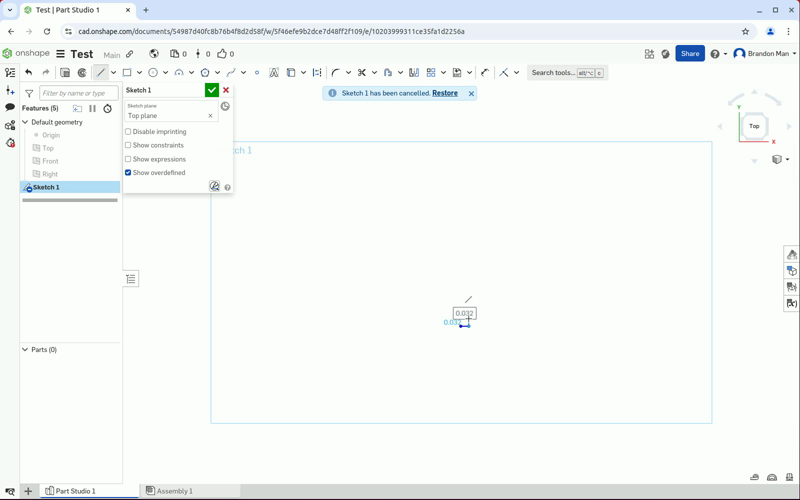
key_down(shift)
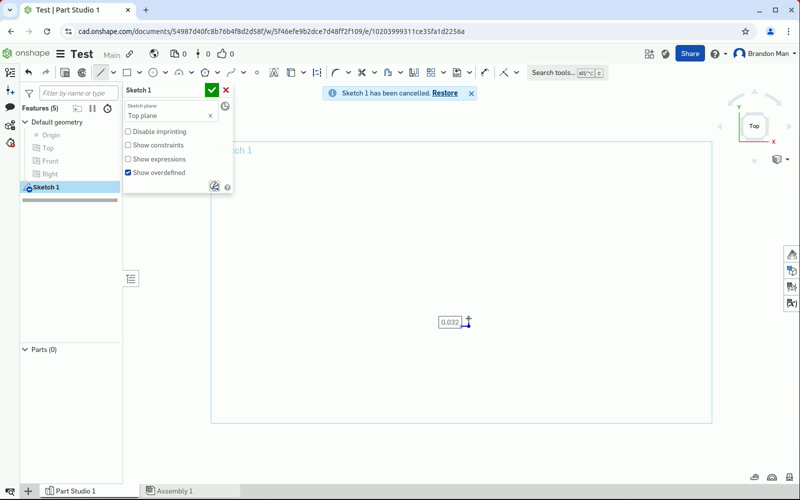
mouse_move(498, 318)
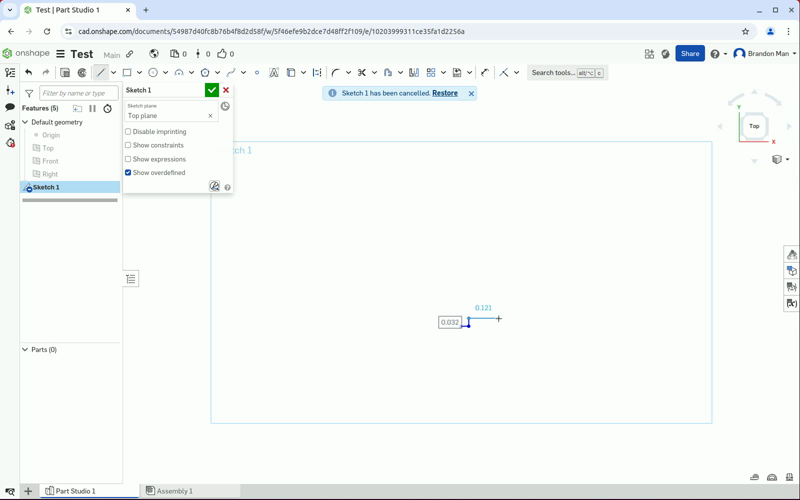
mouse_move(460, 318)
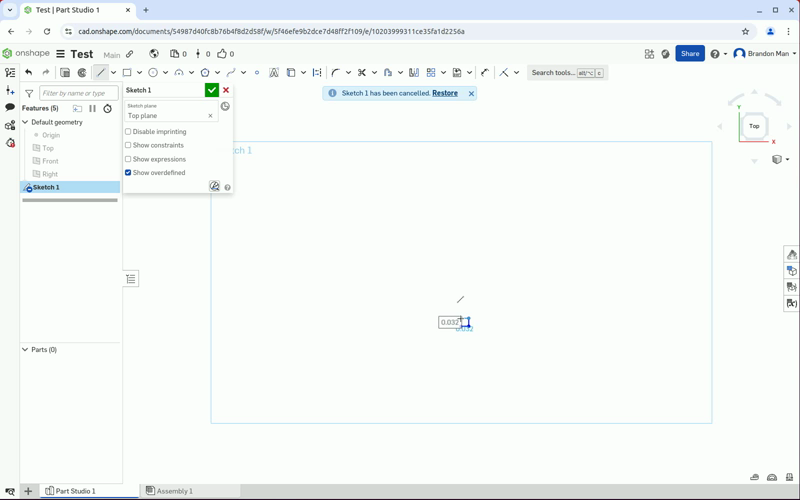
click(460, 318)
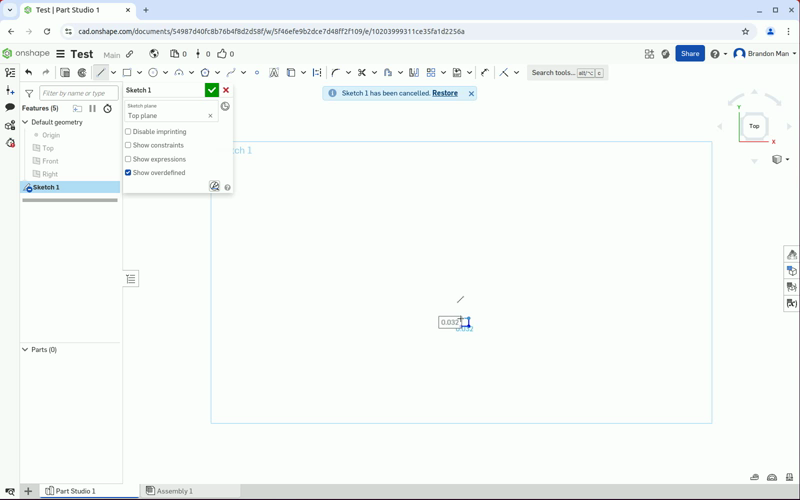
key_up(shift)
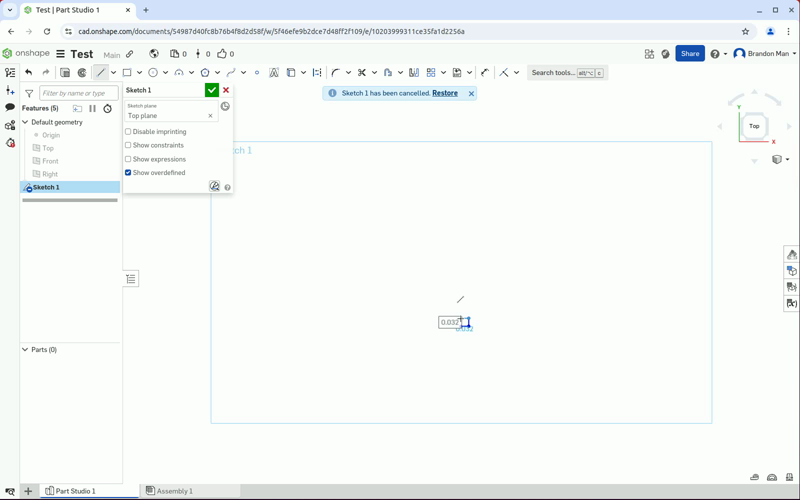
mouse_move(490, 318)
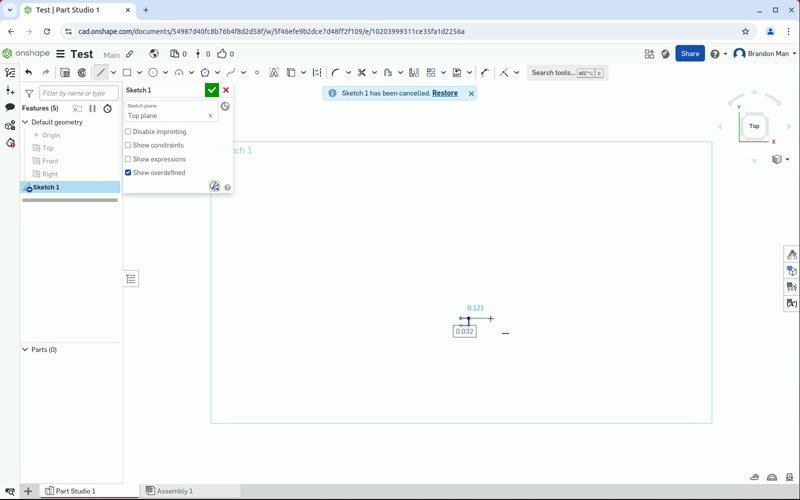
key_down(shift)
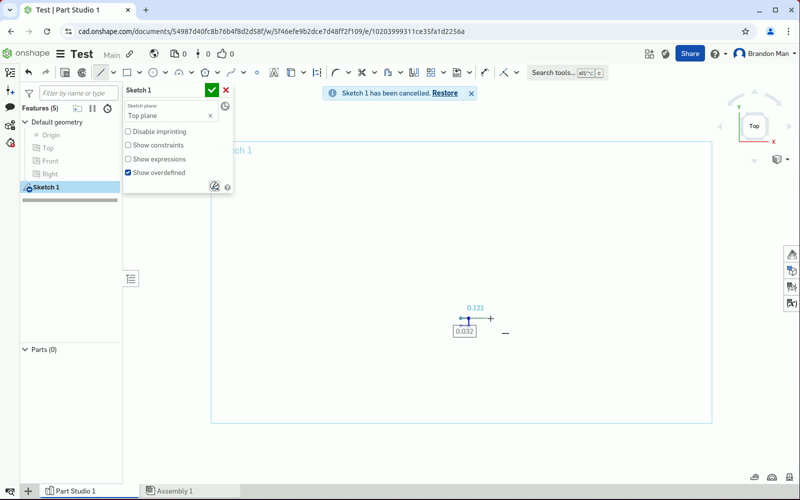
mouse_move(460, 326)
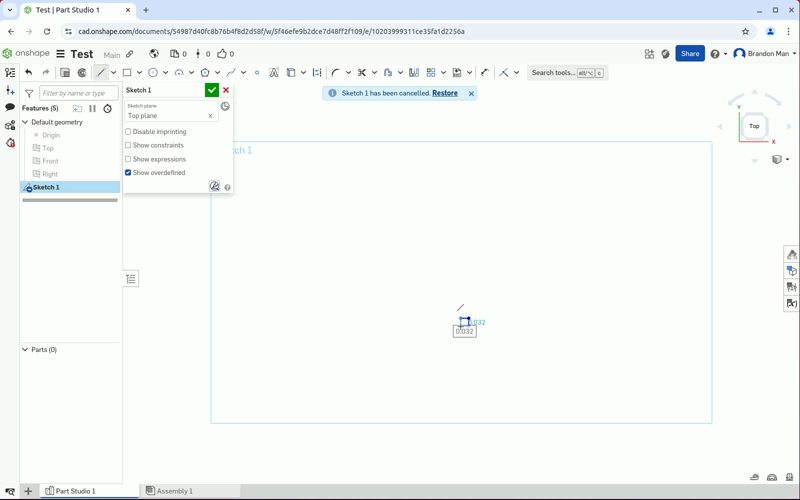
key_up(shift)
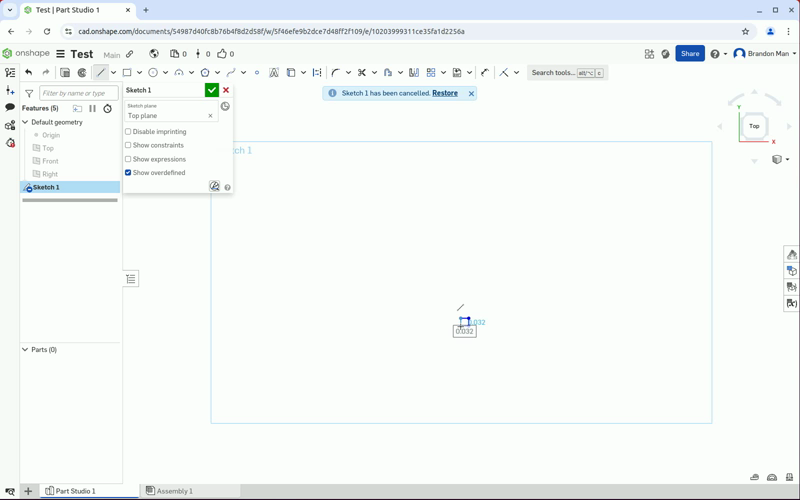
click(460, 326)
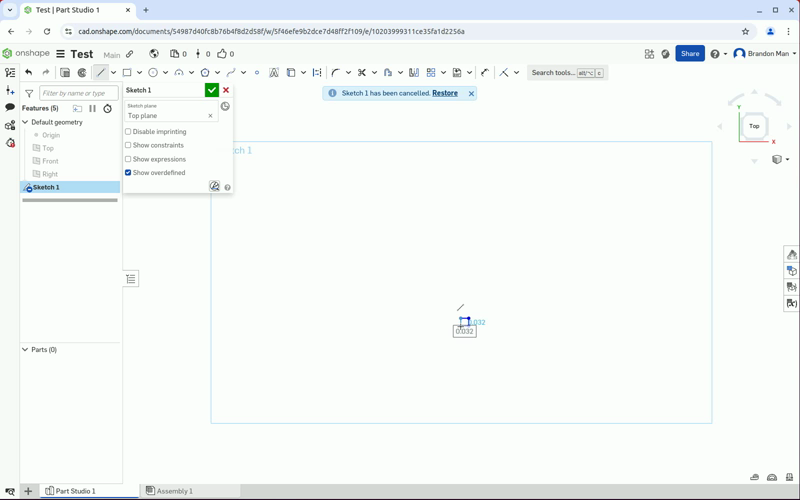
key(esc)
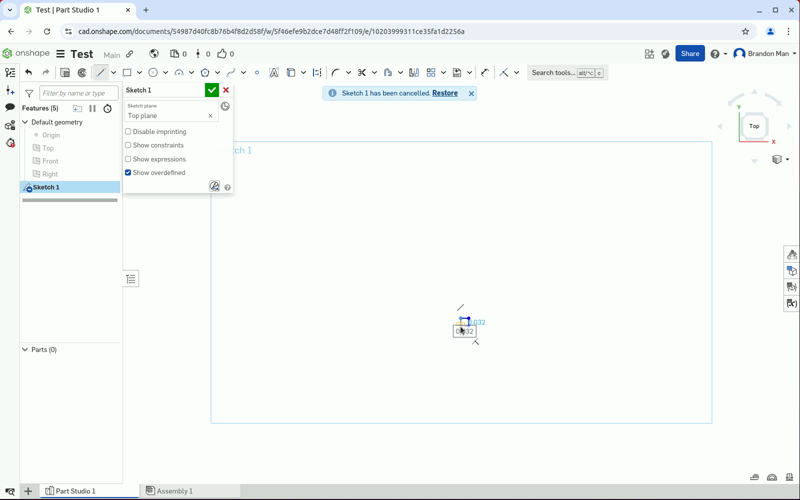
mouse_move(463, 325)
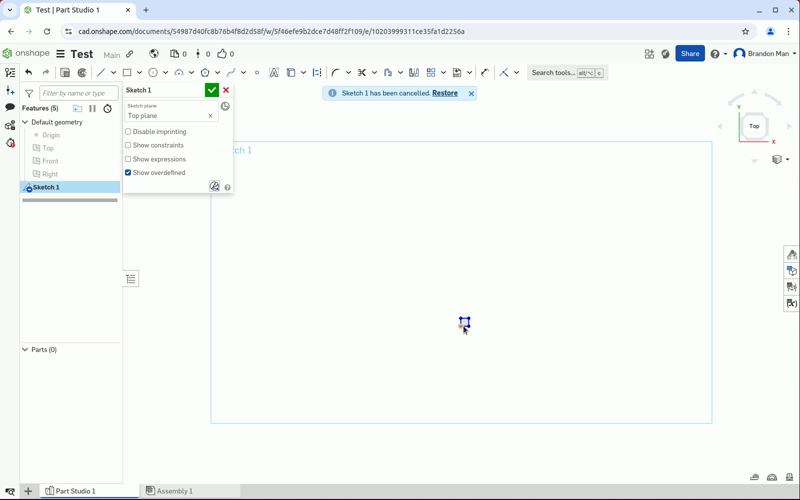
scroll(6)
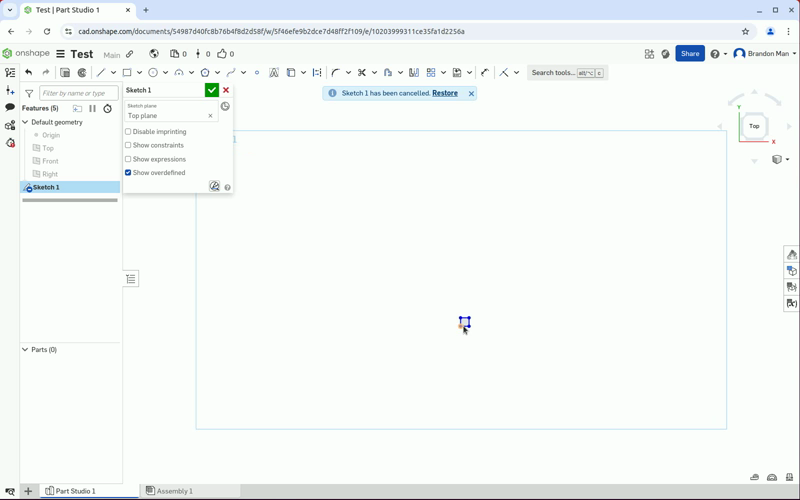
scroll(6)
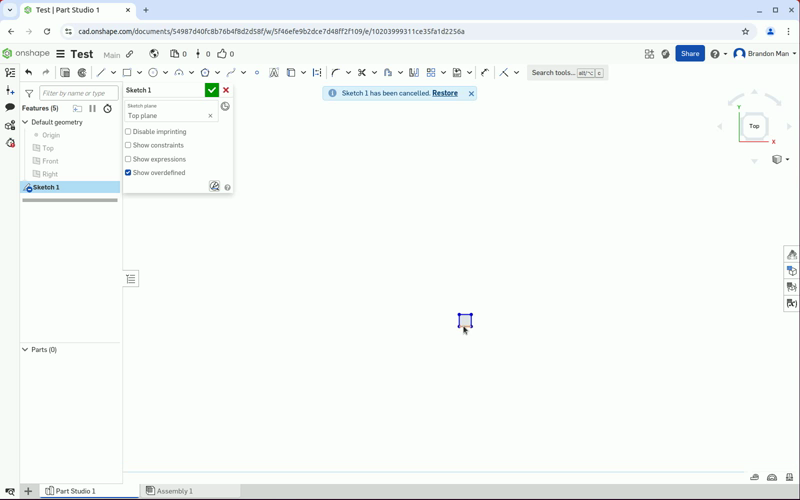
scroll(6)
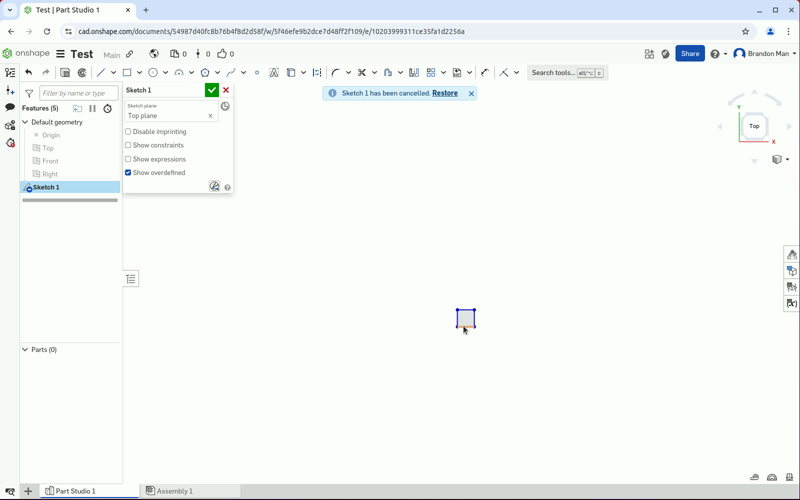
scroll(6)
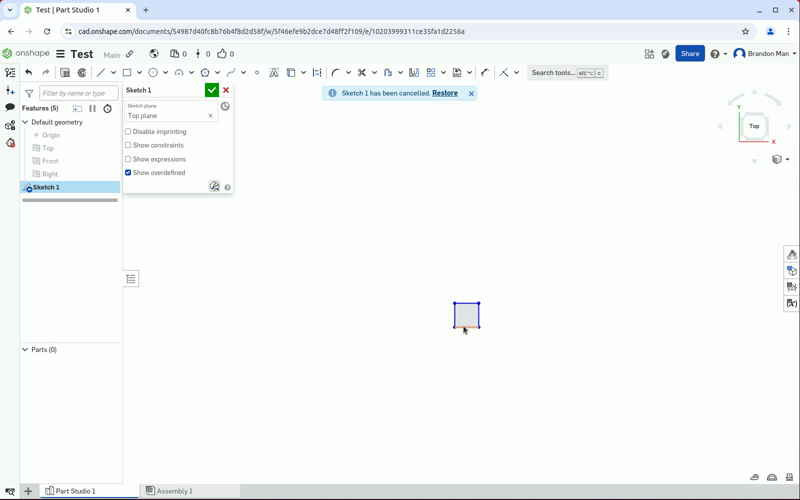
scroll(6)
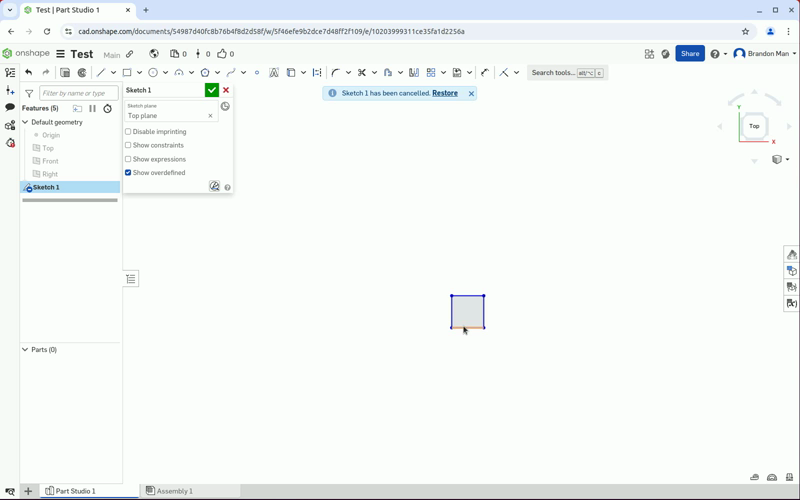
scroll(6)
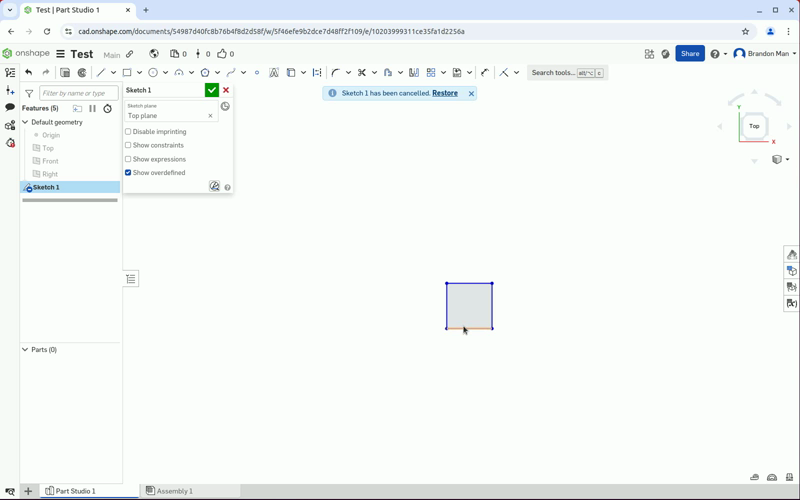
scroll(6)
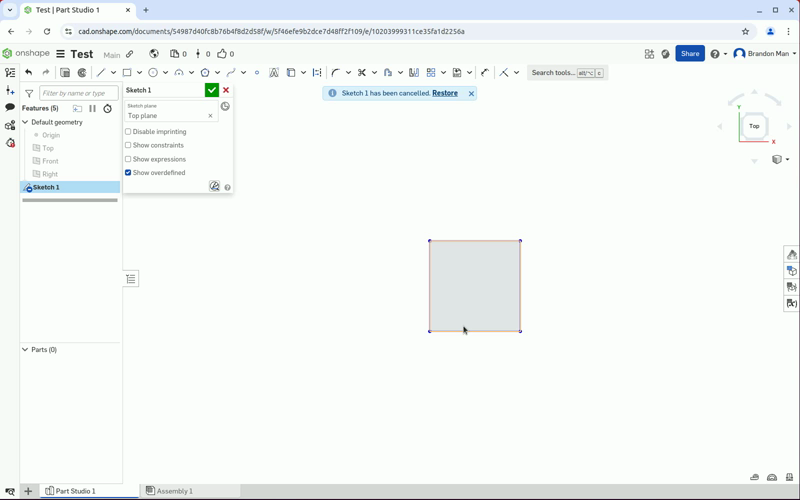
click(463, 325)
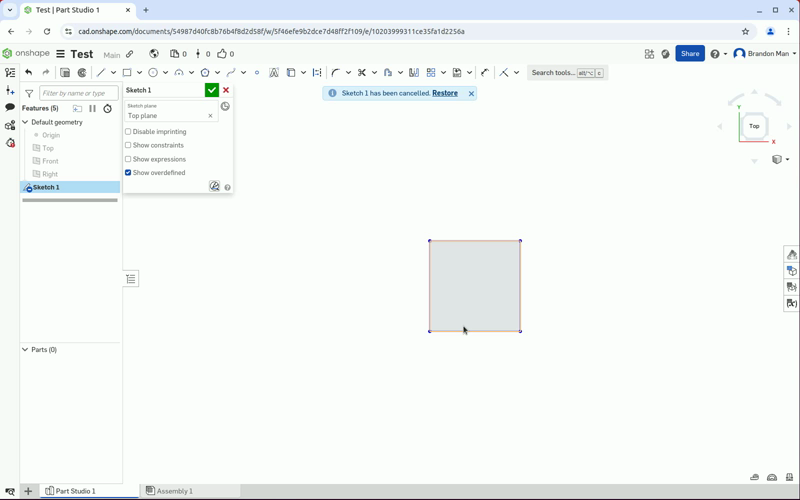
scroll(-6)
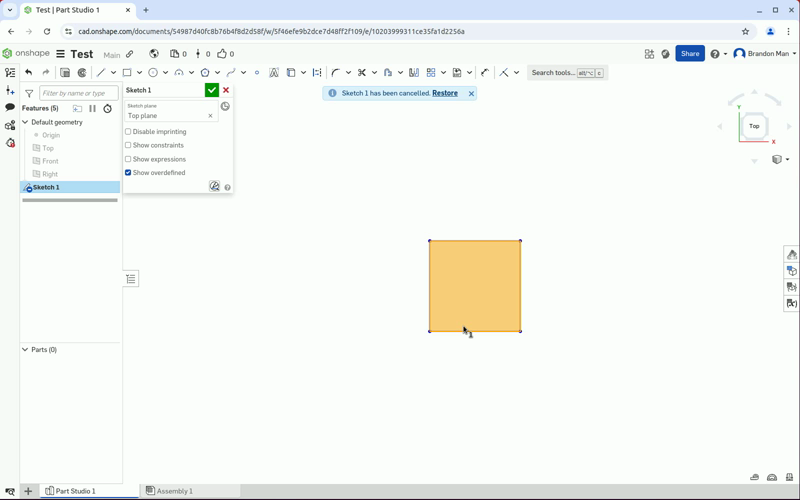
scroll(-6)
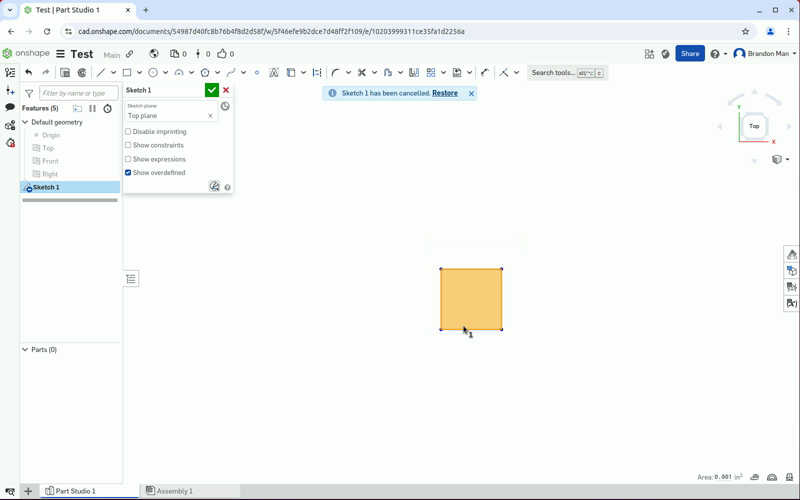
scroll(-6)
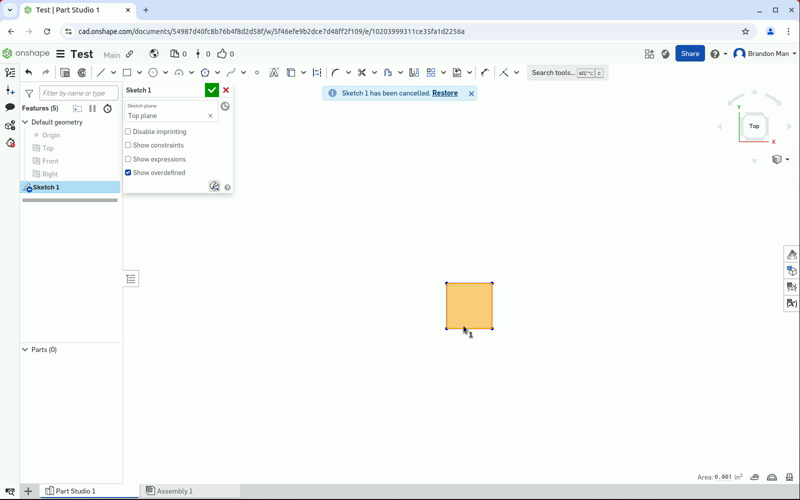
scroll(-6)
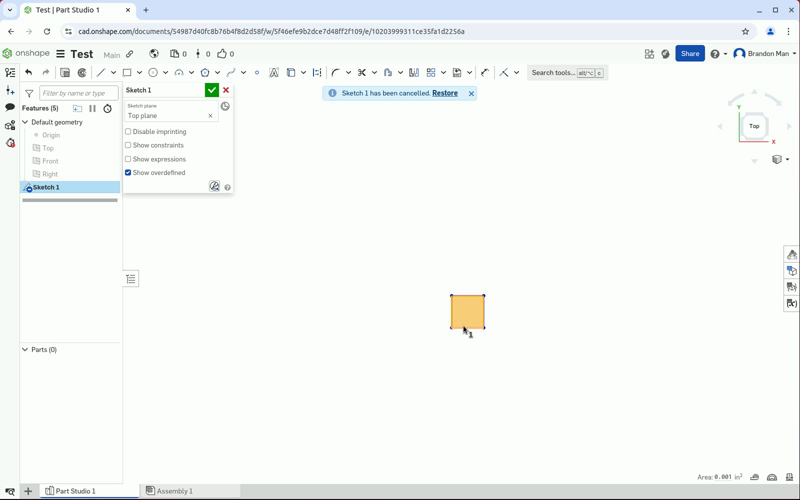
scroll(-6)
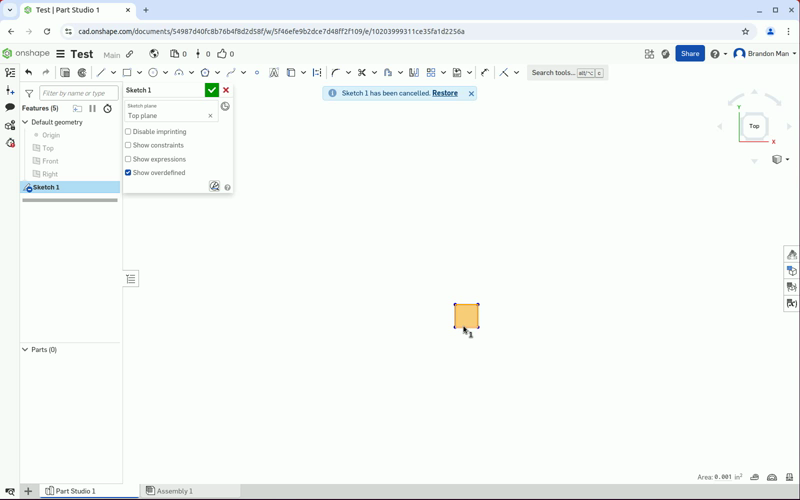
scroll(-6)
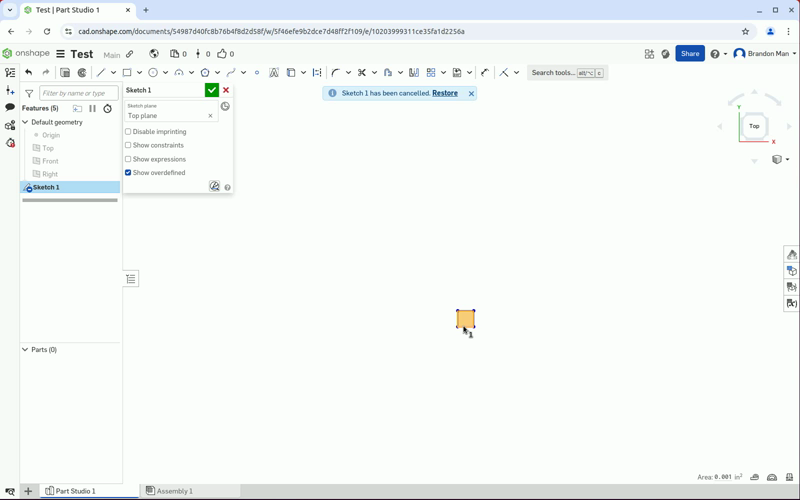
scroll(-6)
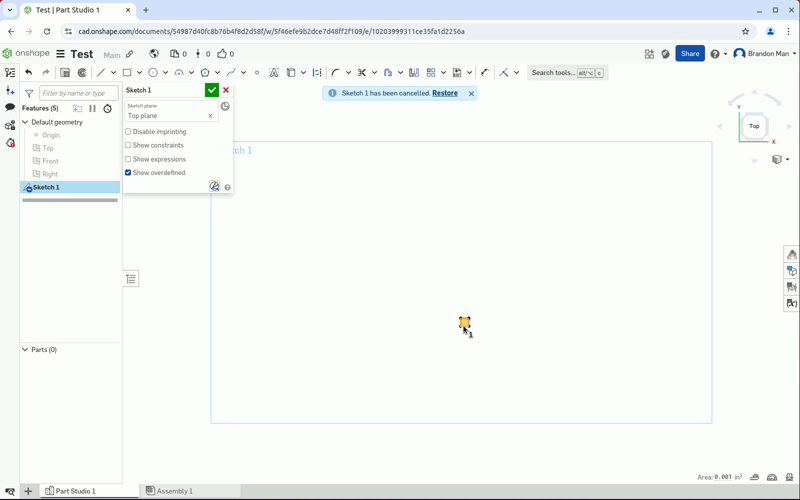
mouse_move(73, 352)
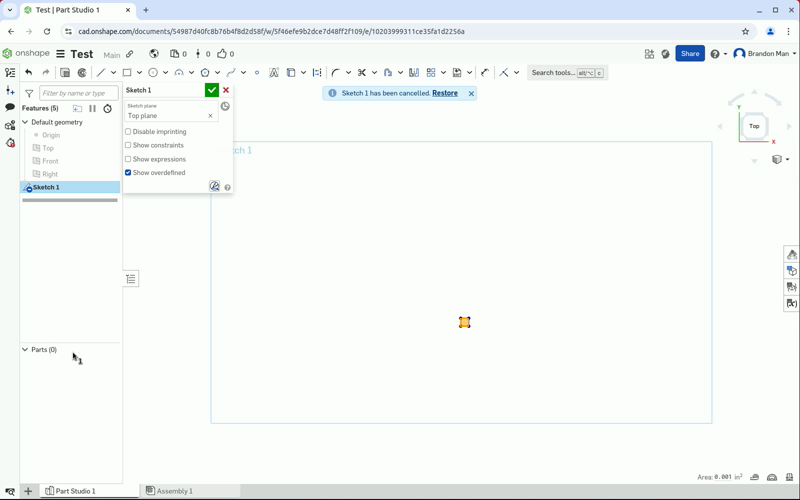
key(shift+y)
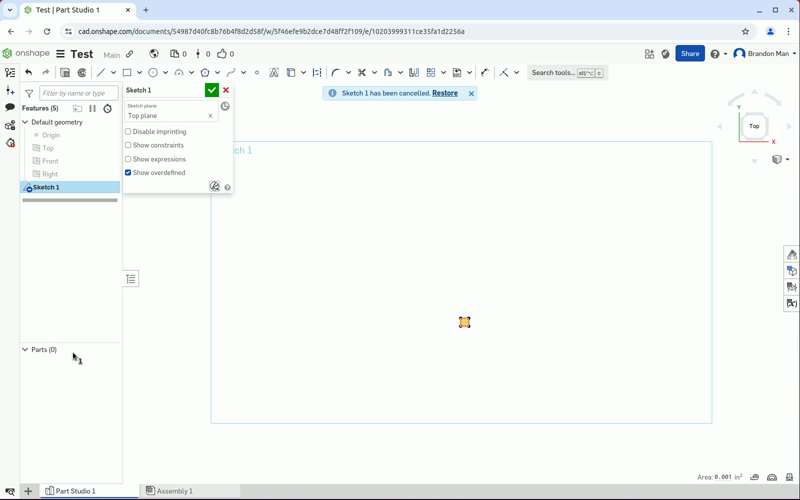
key(shift+e)
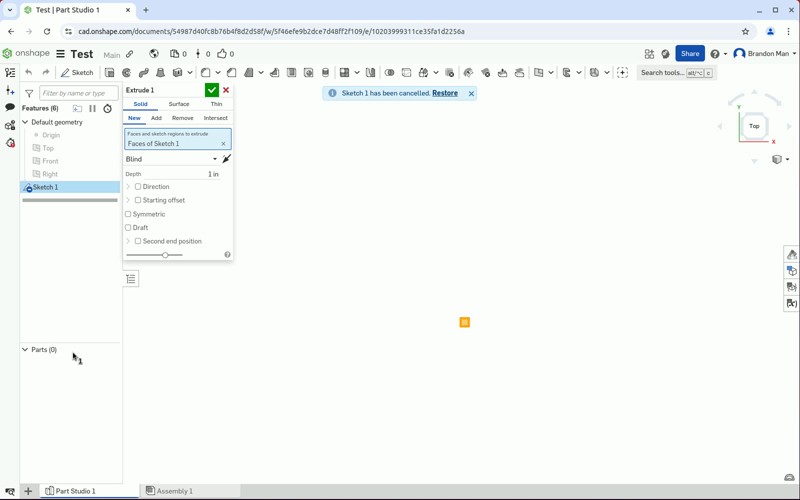
mouse_move(143, 106)
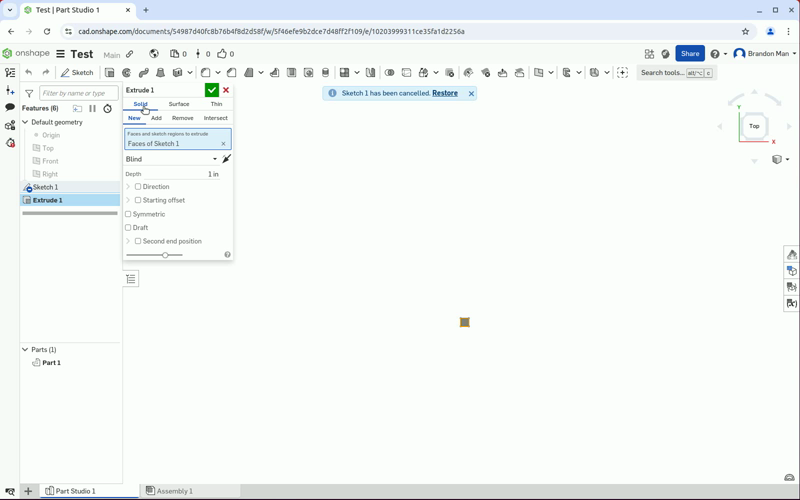
click(143, 106)
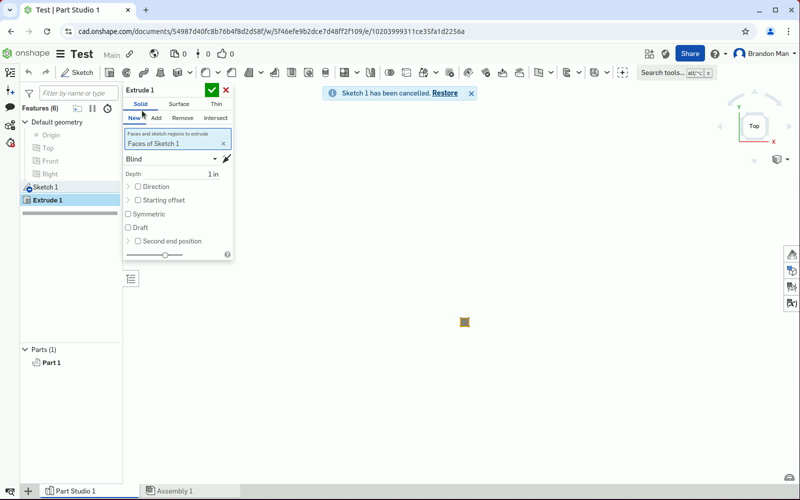
mouse_move(137, 120)
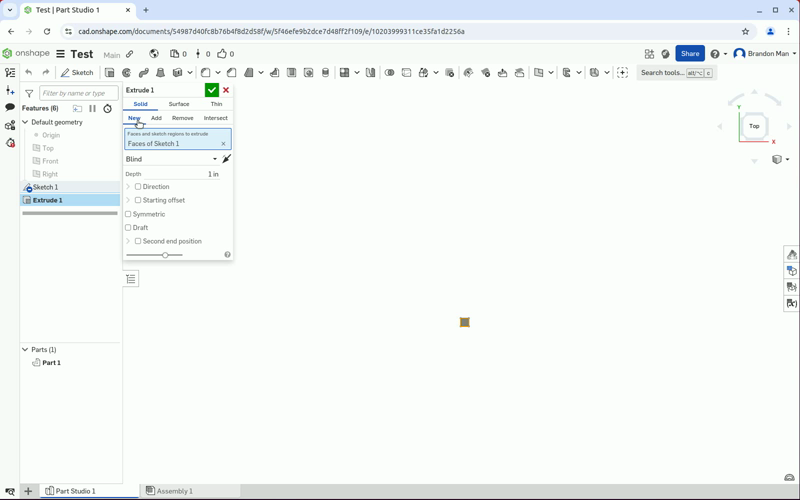
click(137, 120)
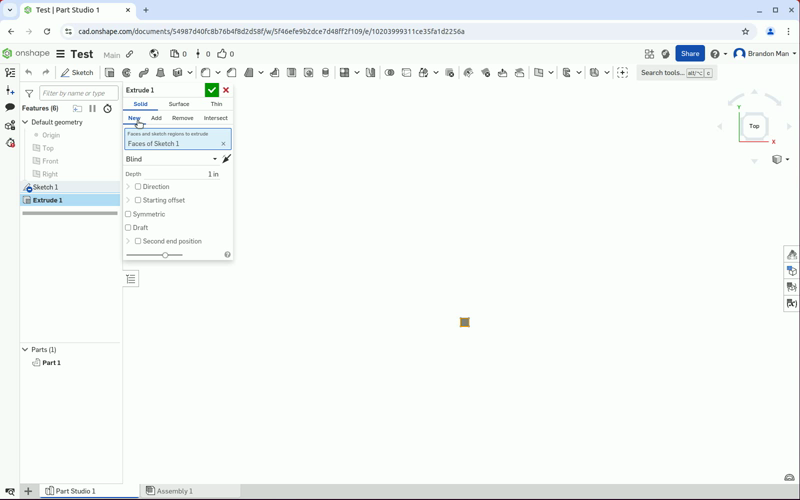
key(tab, 4)
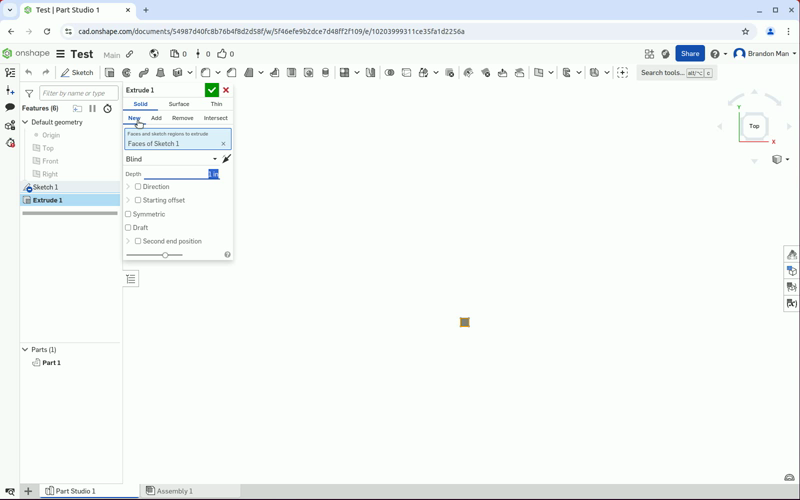
text(0.122)
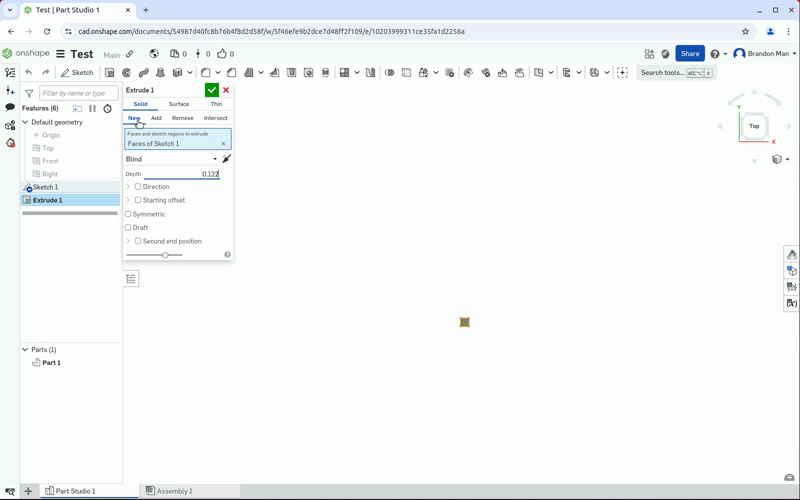
key(enter)
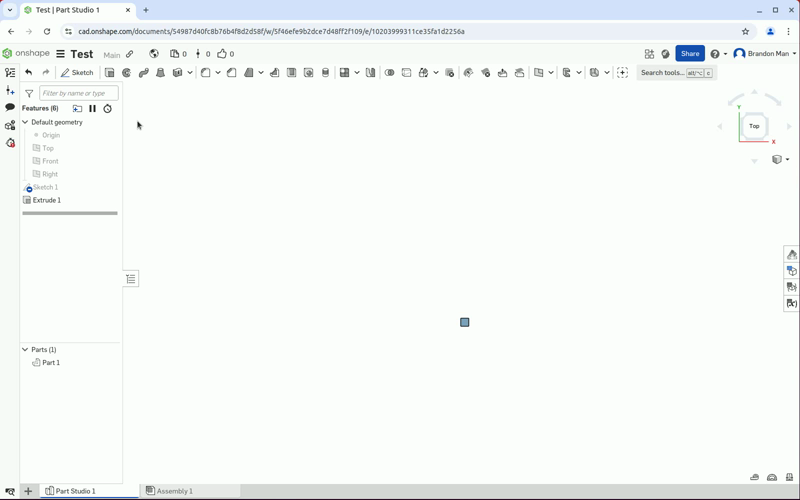
key(shift+h)
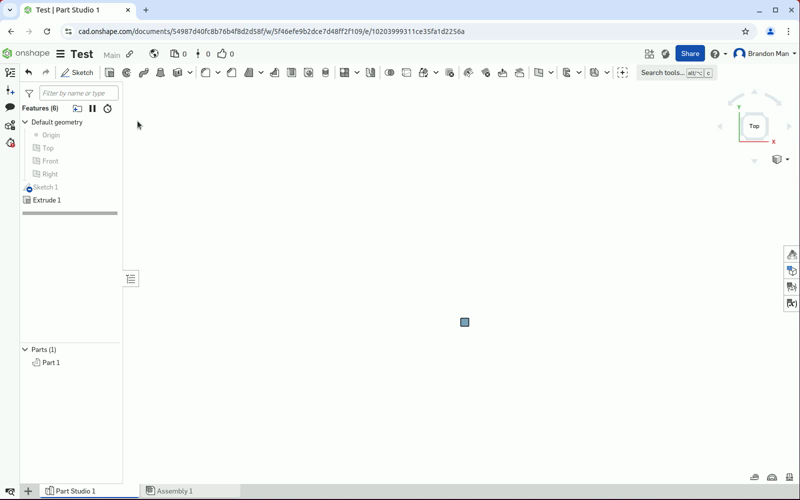
key(shift+h)
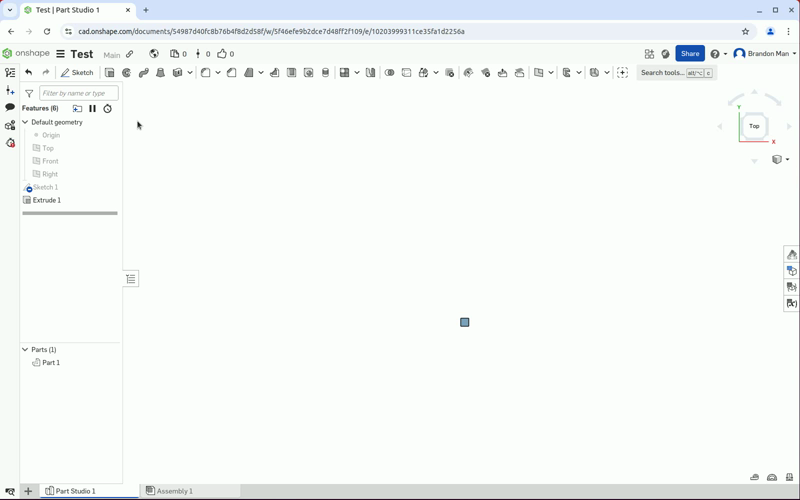
mouse_move(73, 189)
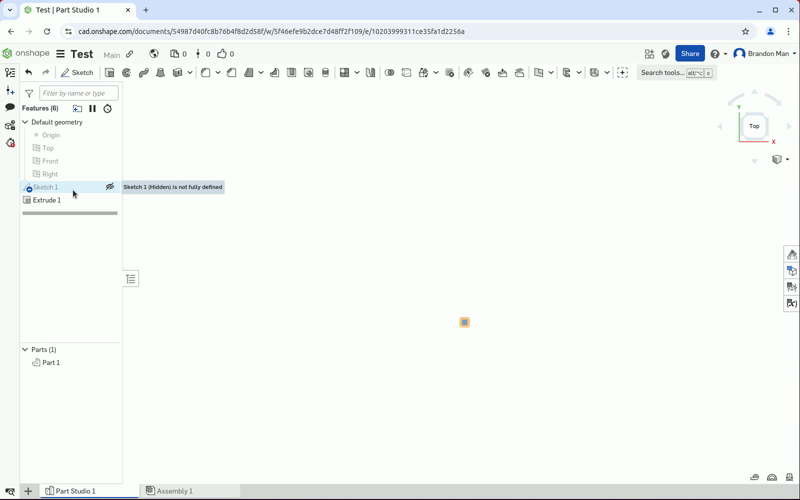
click(73, 189)
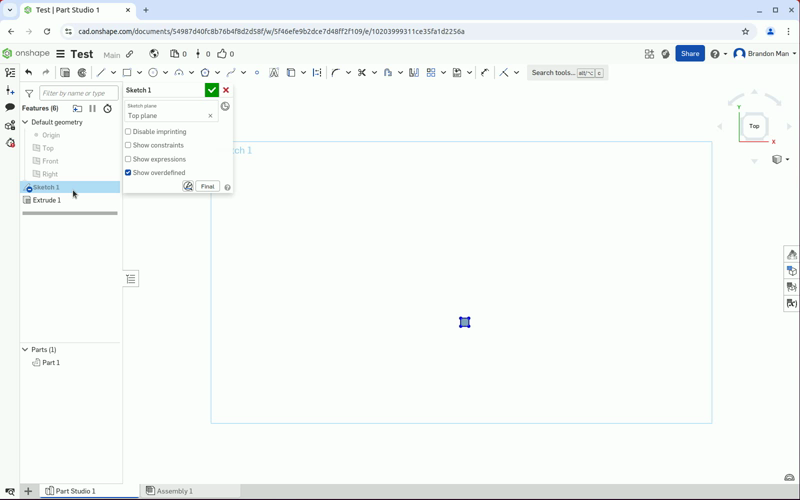
mouse_move(229, 92)
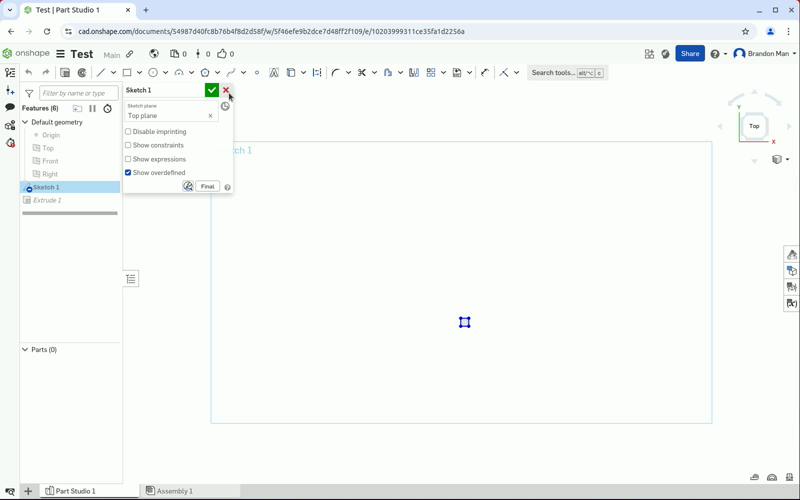
click(229, 92)
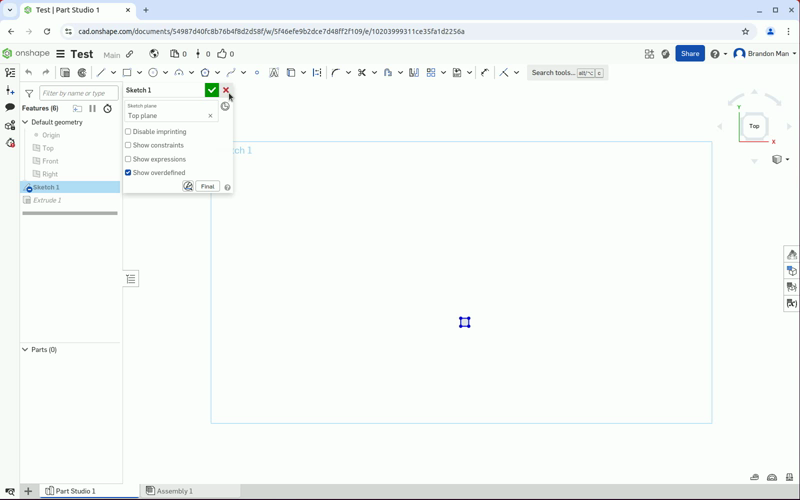
key(shift+s)
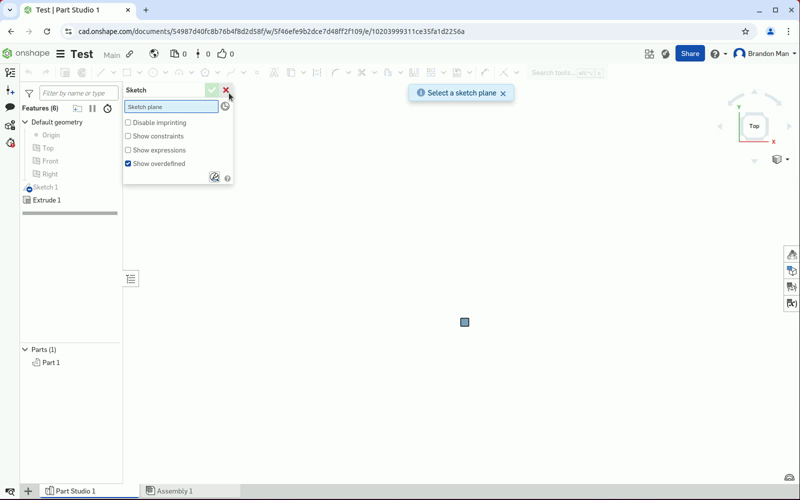
mouse_move(73, 150)
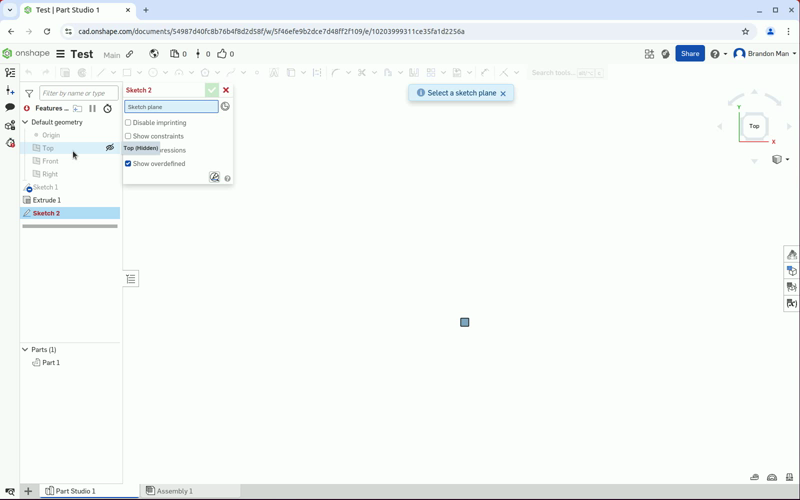
click(73, 150)
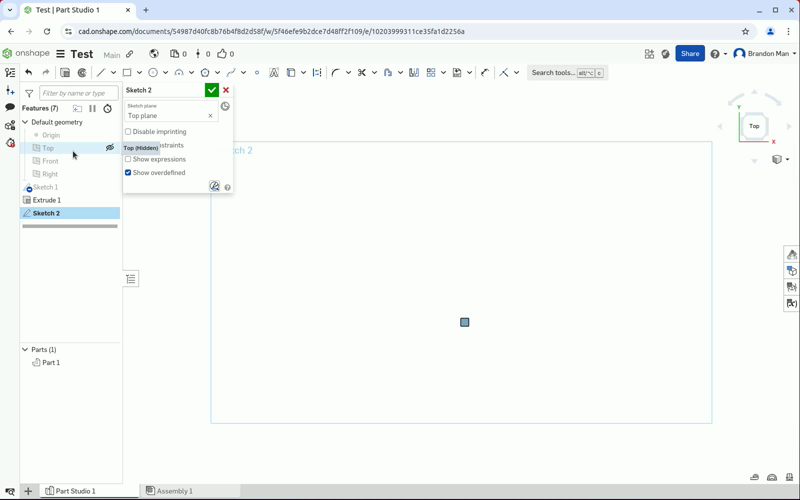
mouse_move(73, 352)
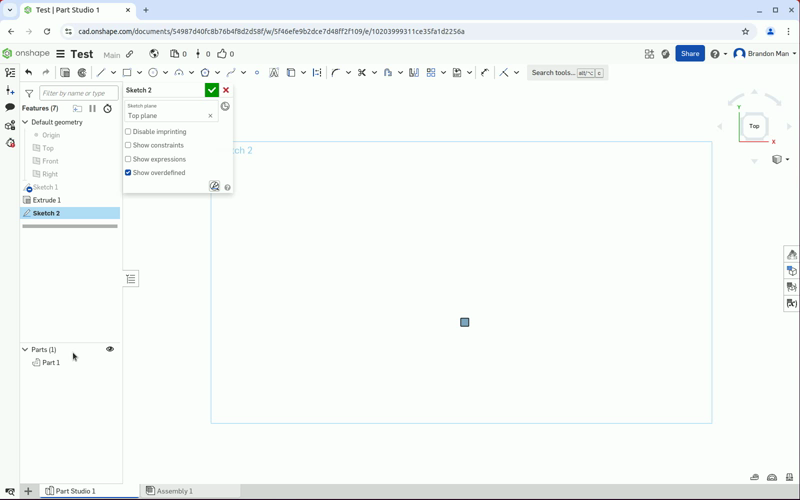
key(y)
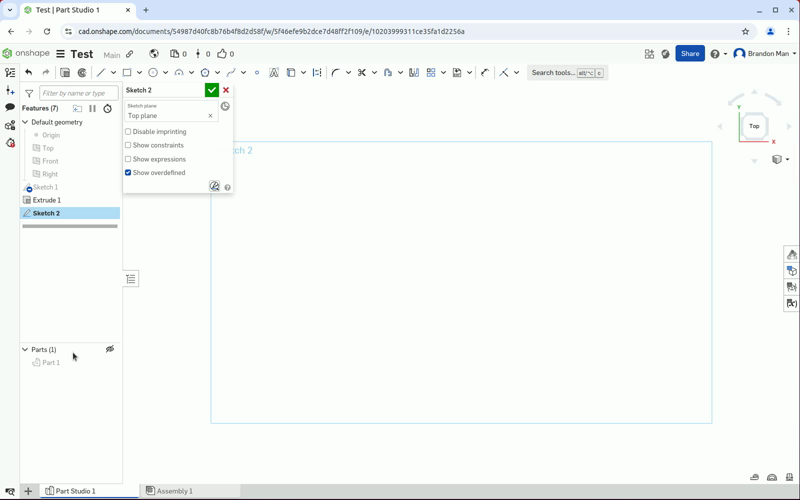
key(l)
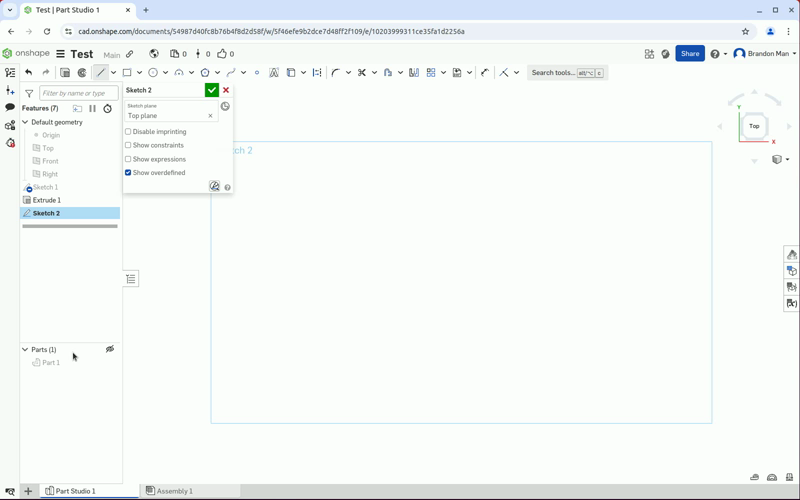
key_down(shift)
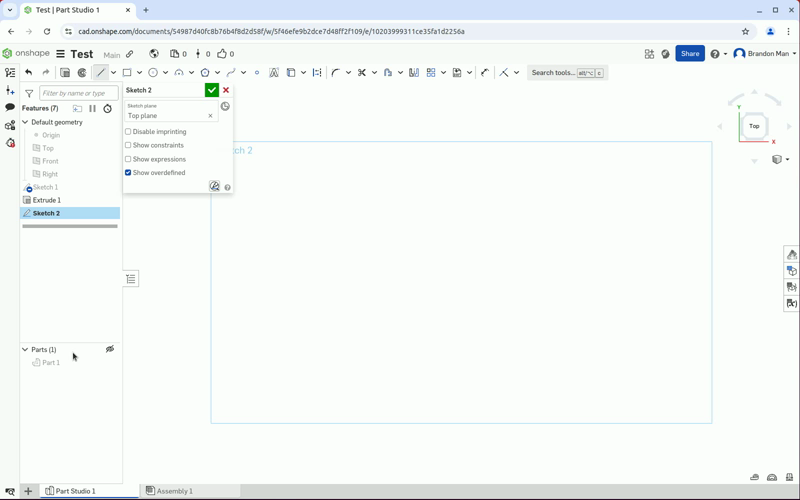
mouse_move(460, 348)
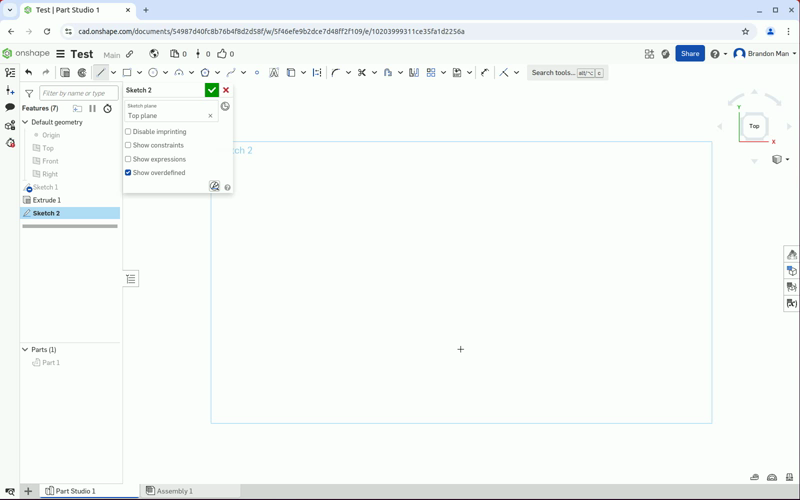
click(460, 348)
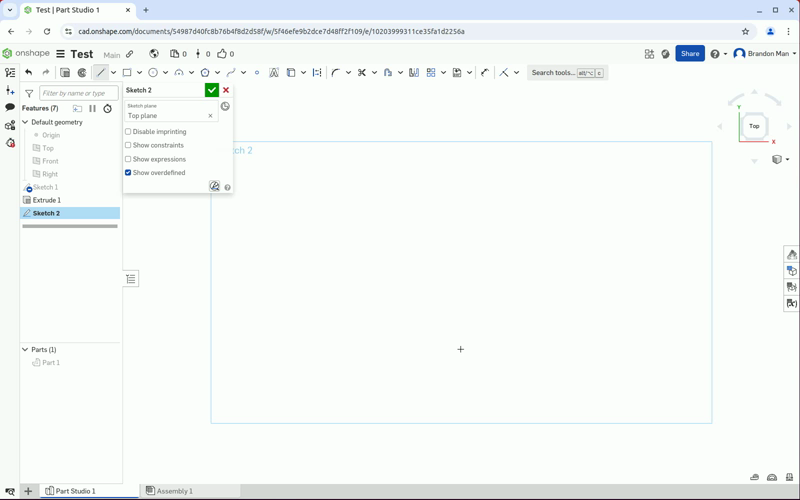
key_up(shift)
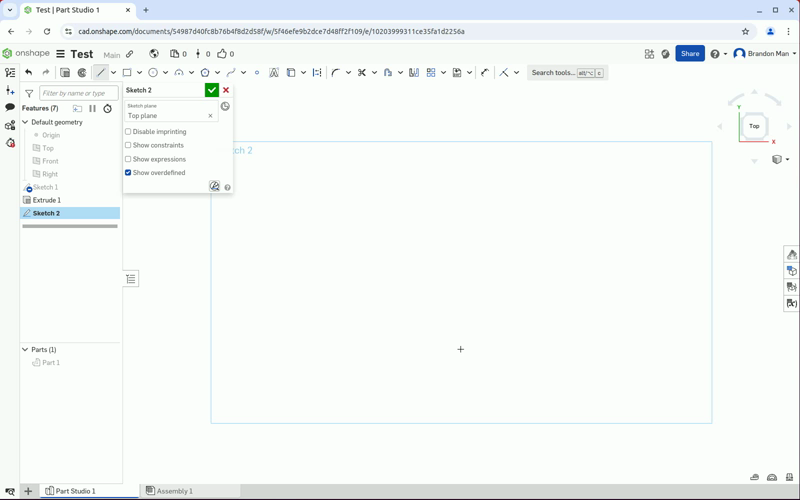
key_down(shift)
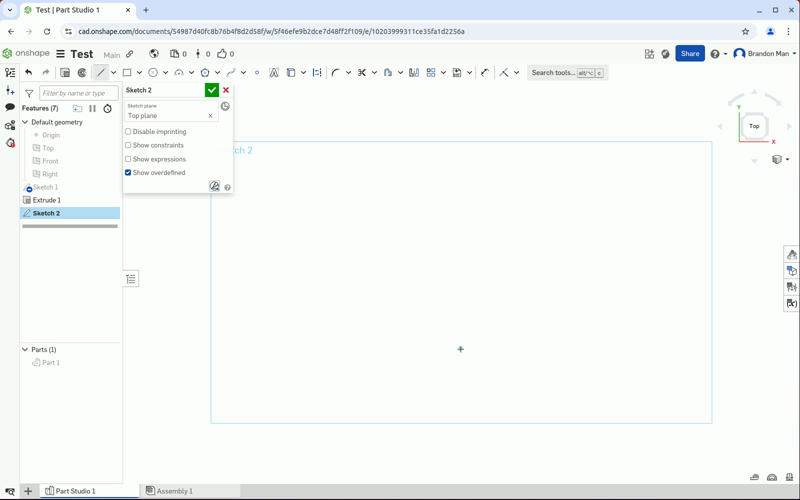
mouse_move(490, 348)
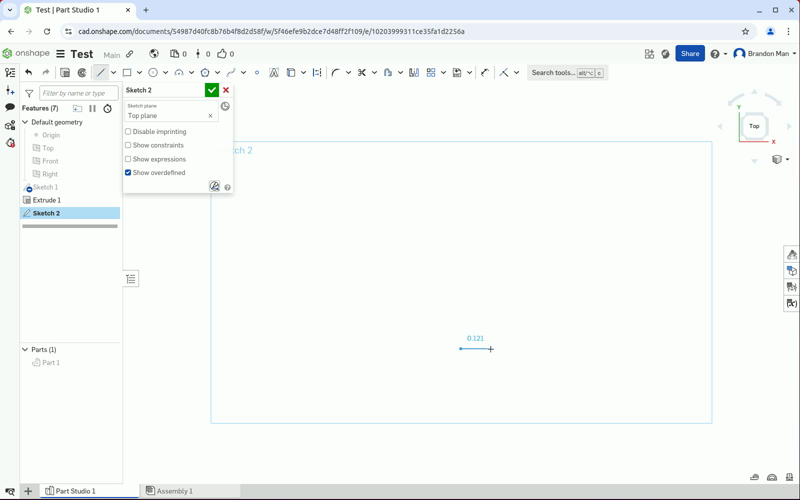
mouse_move(465, 348)
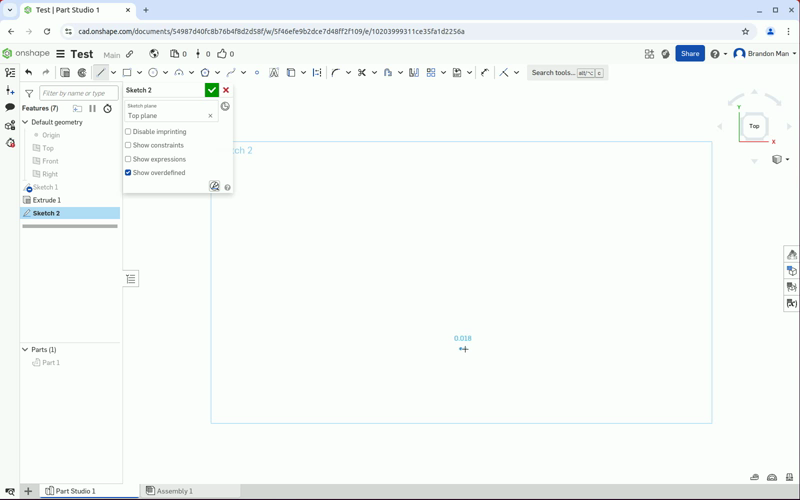
scroll(6)
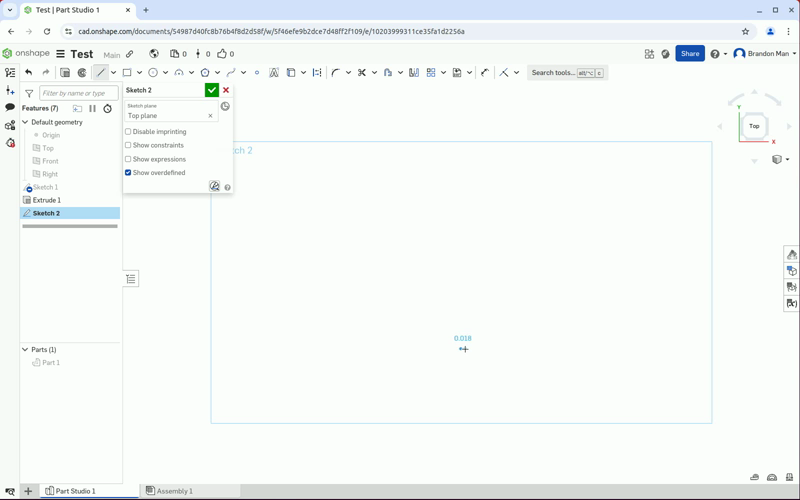
scroll(6)
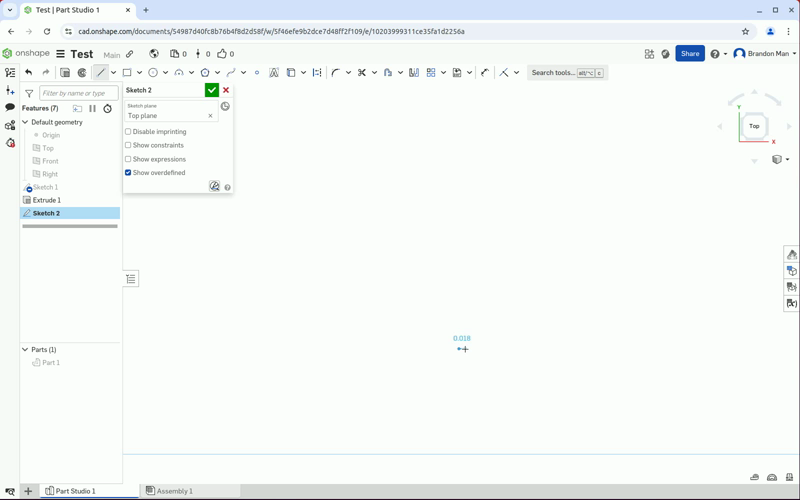
scroll(6)
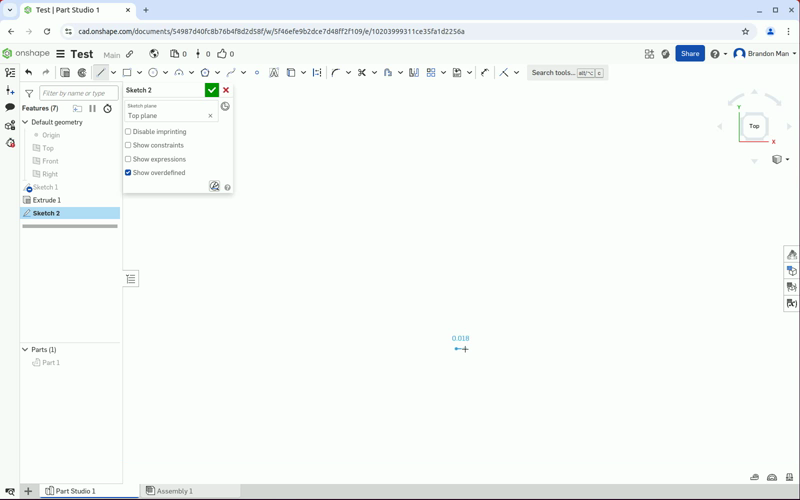
scroll(6)
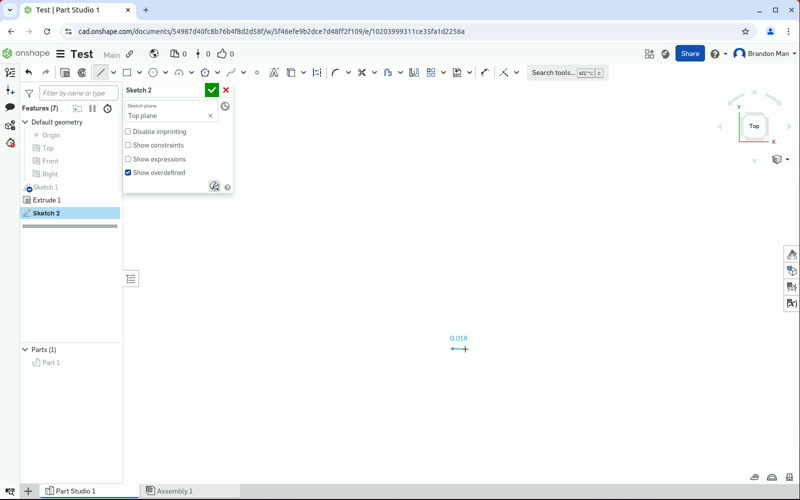
scroll(6)
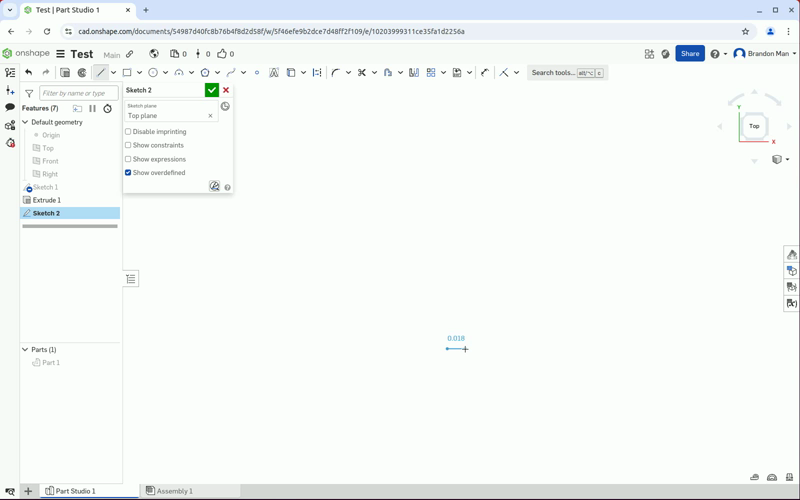
scroll(6)
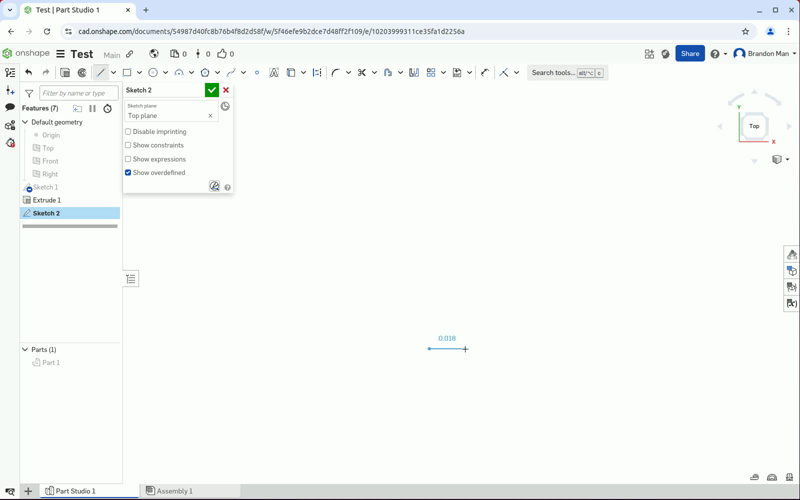
scroll(6)
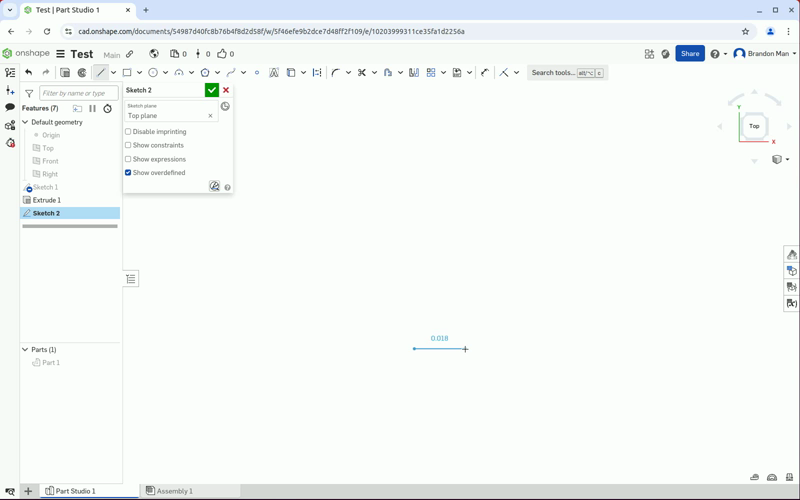
click(465, 348)
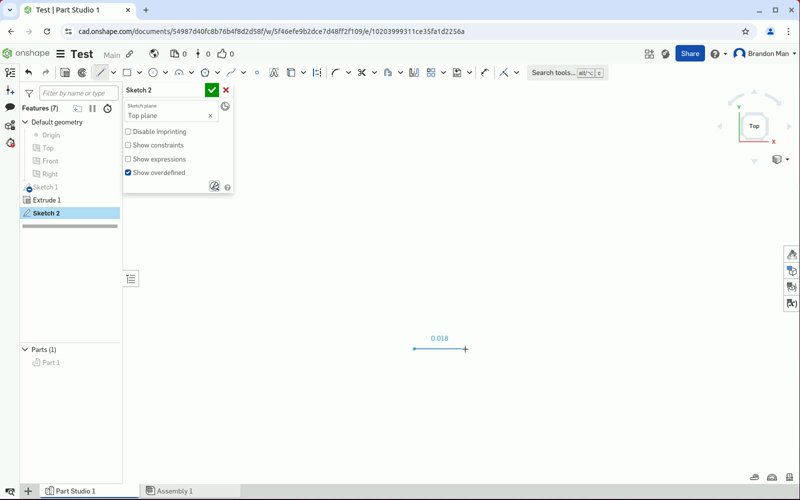
scroll(-6)
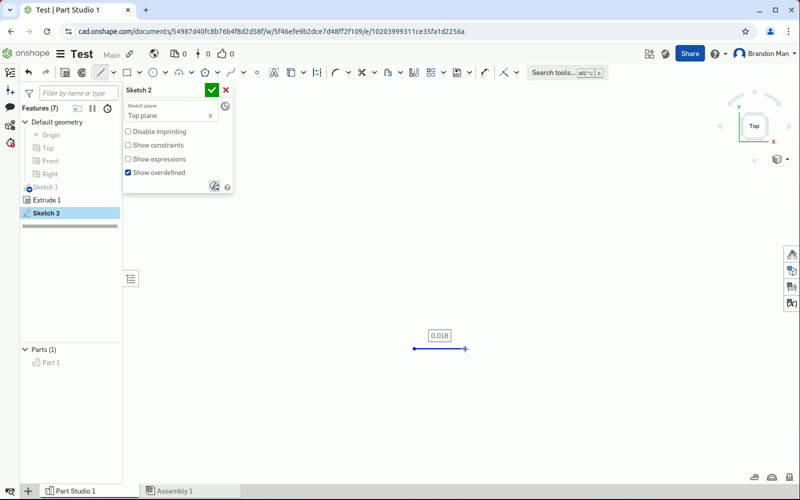
scroll(-6)
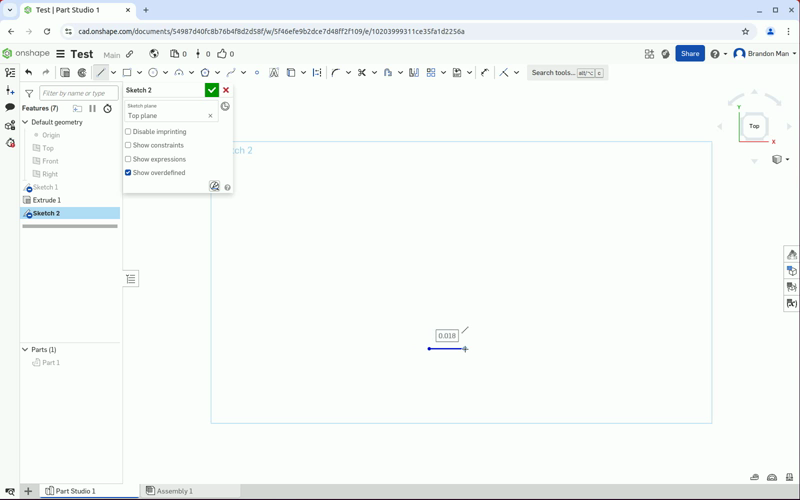
scroll(-6)
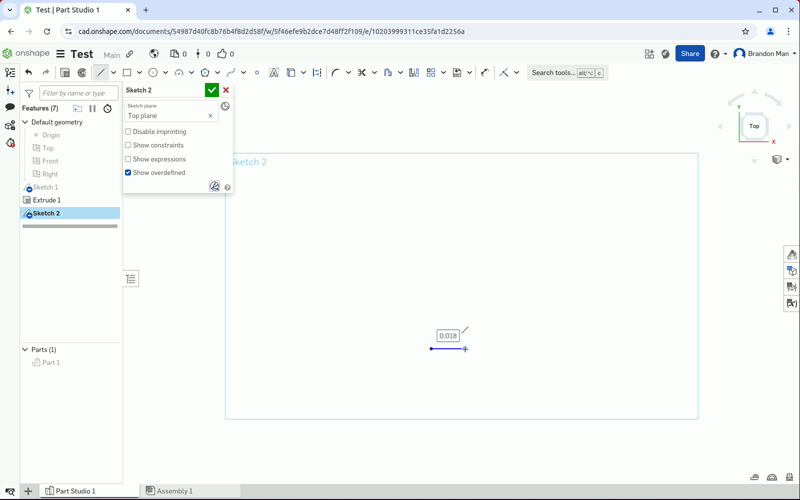
scroll(-6)
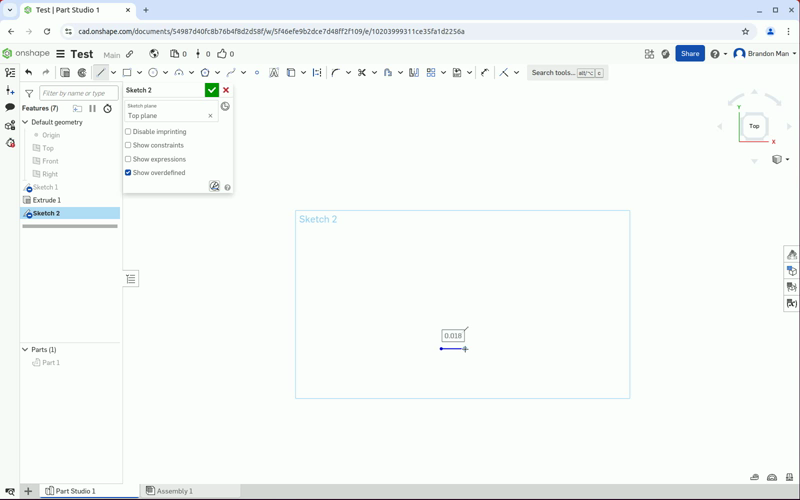
scroll(-6)
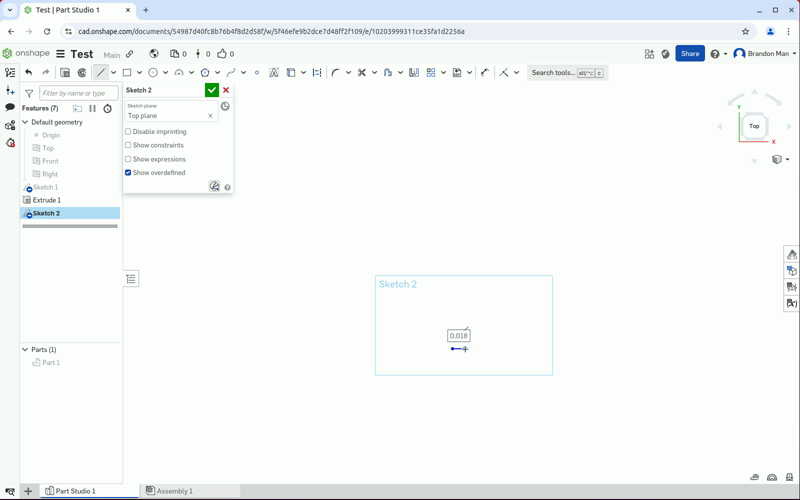
scroll(-6)
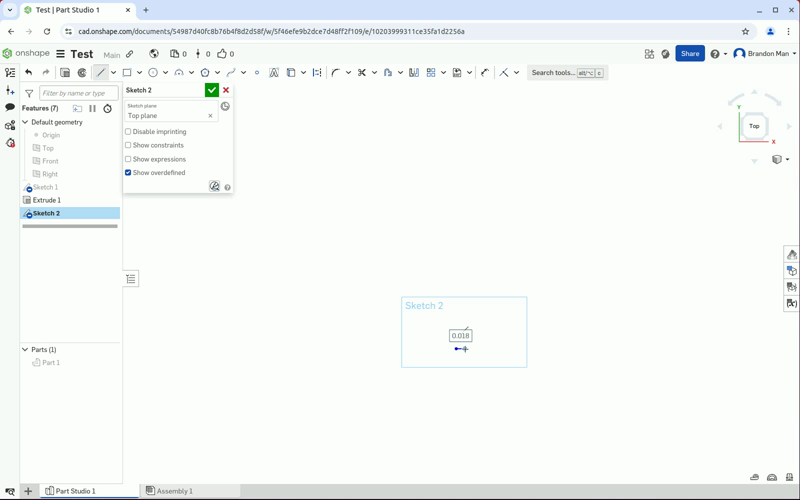
scroll(-6)
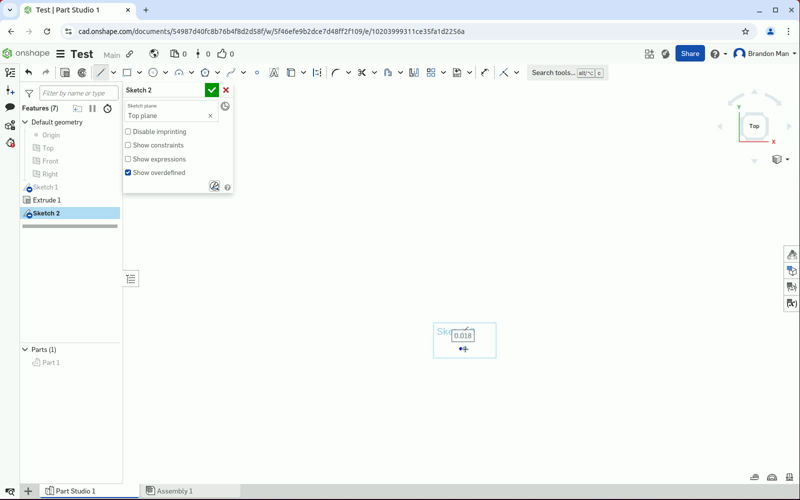
key_up(shift)
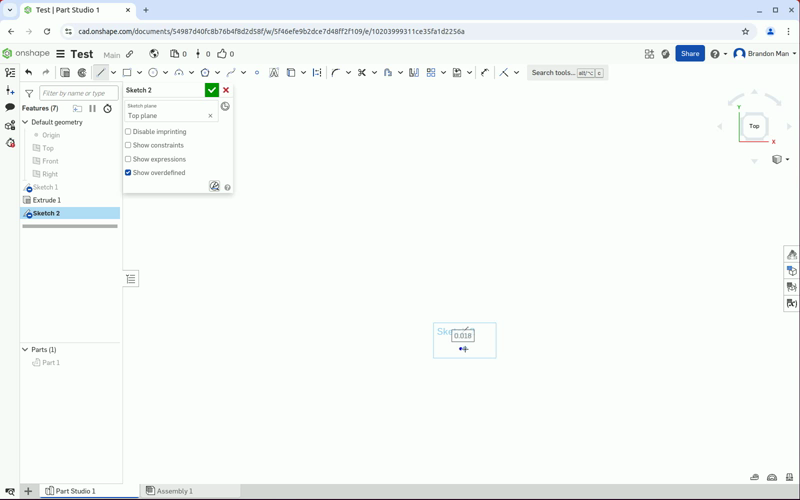
key_down(shift)
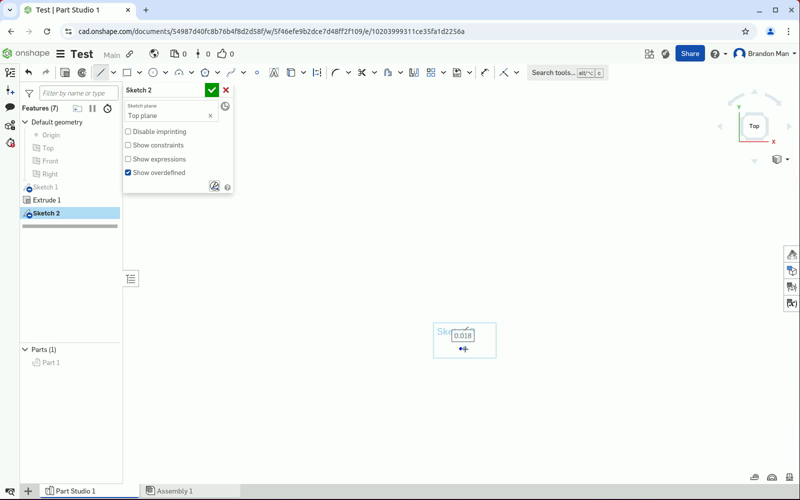
mouse_move(495, 348)
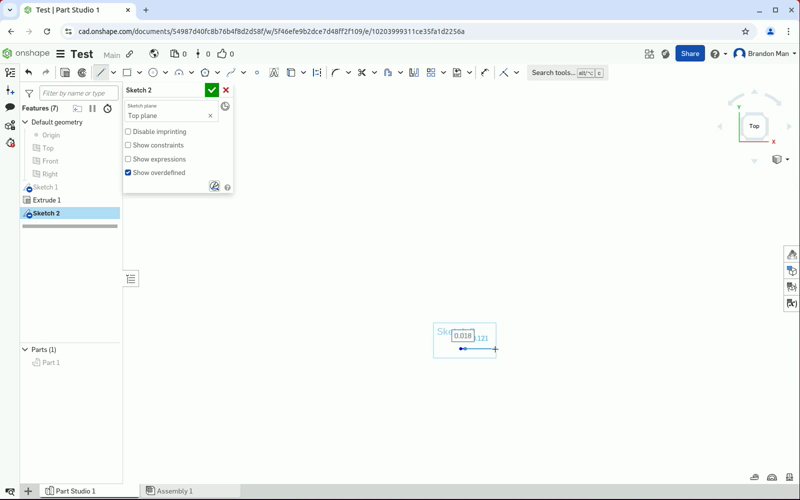
mouse_move(465, 344)
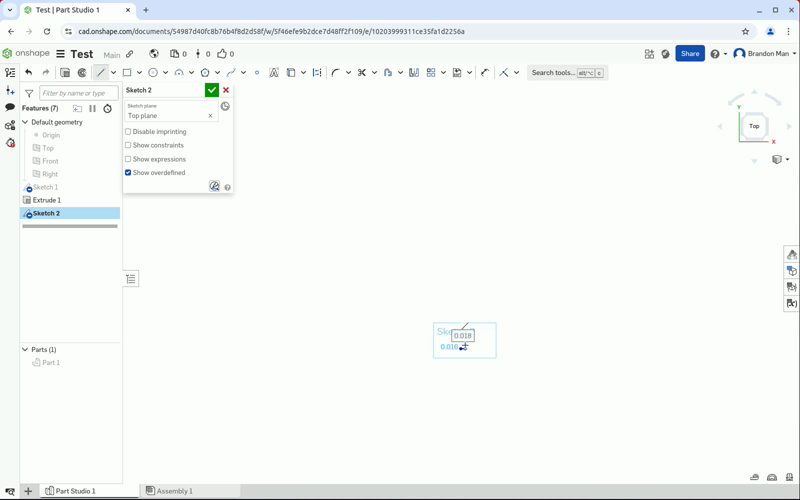
scroll(6)
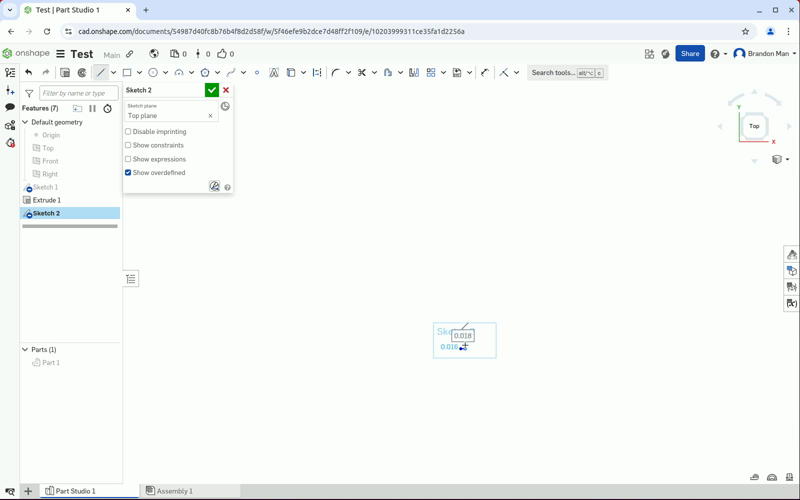
scroll(6)
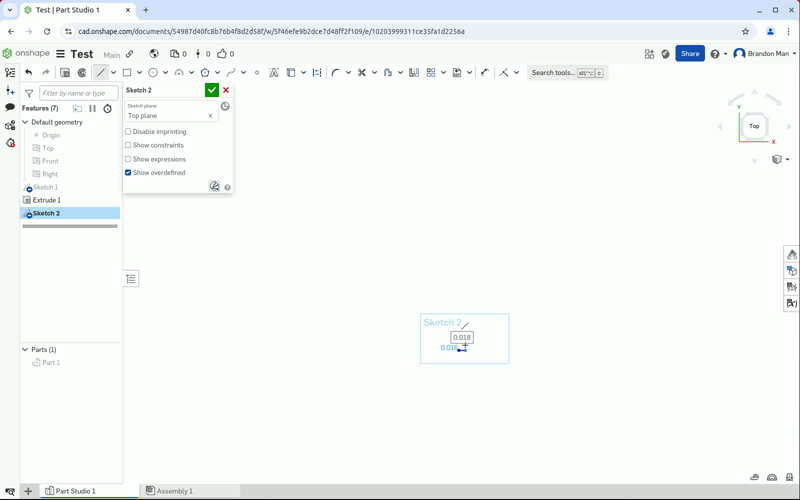
scroll(6)
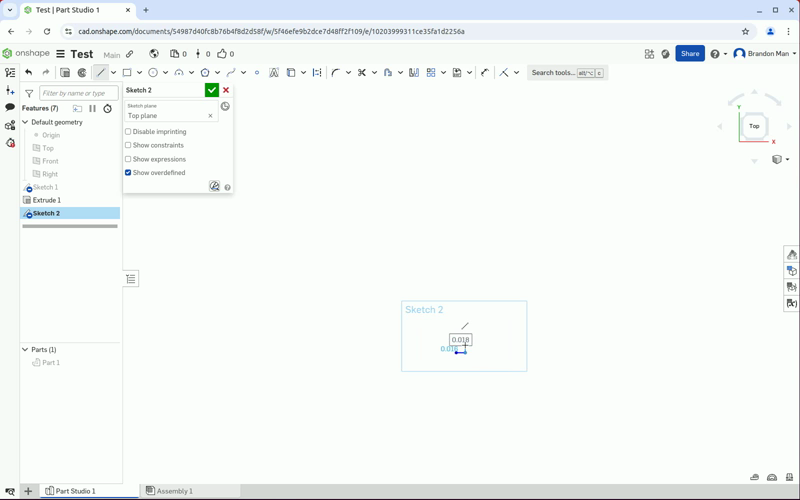
scroll(6)
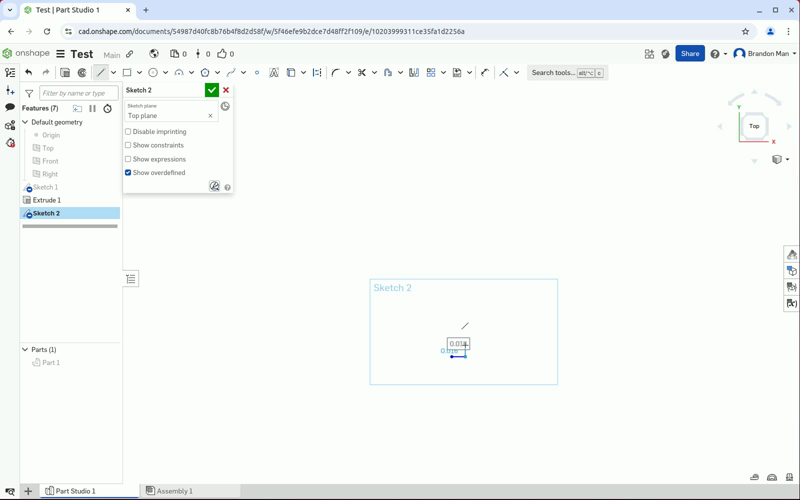
scroll(6)
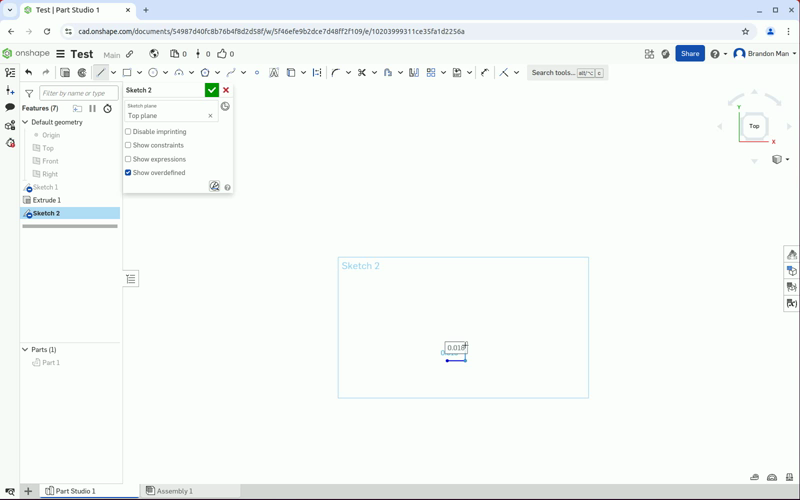
scroll(6)
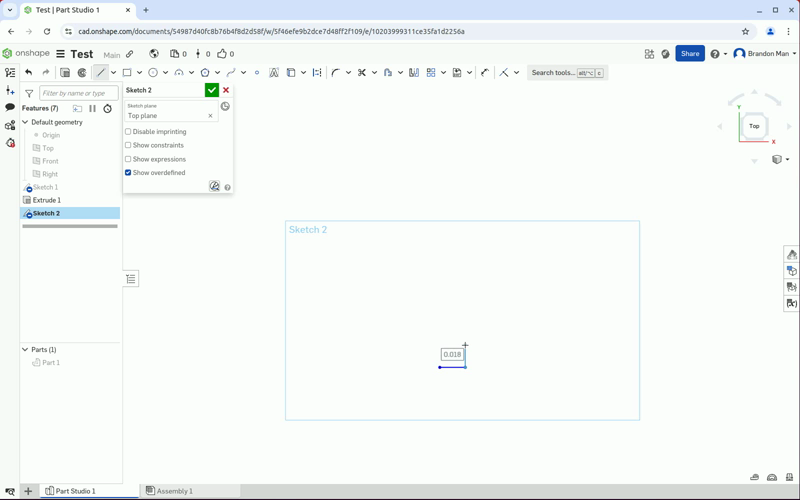
scroll(6)
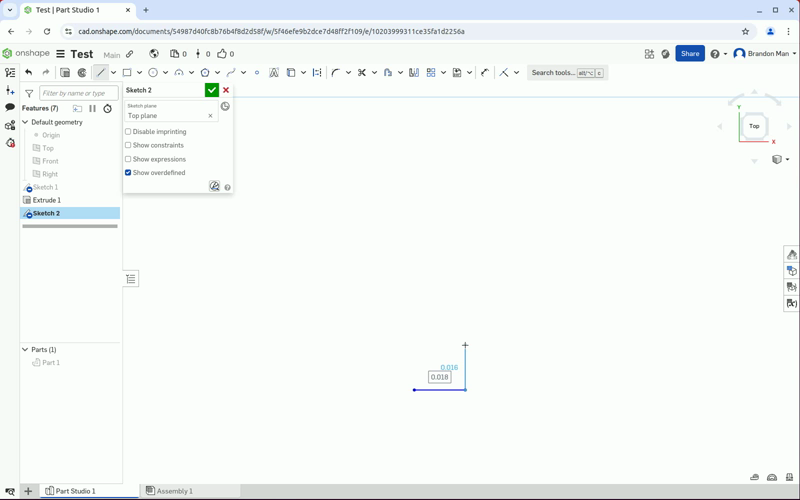
click(465, 344)
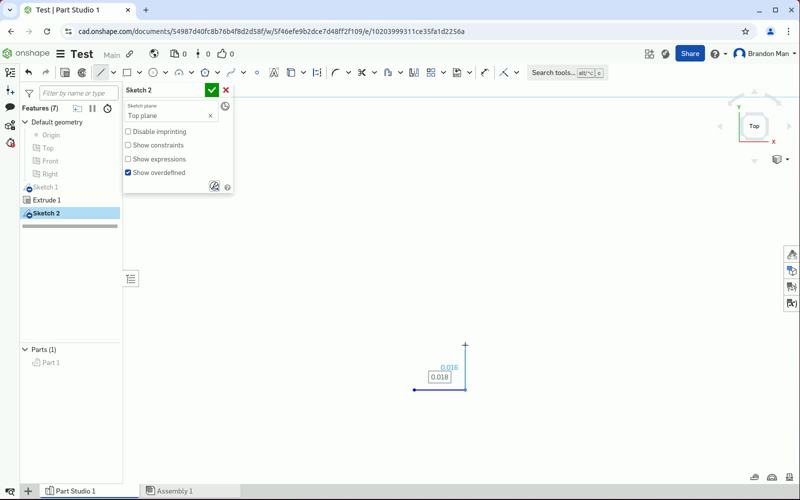
scroll(-6)
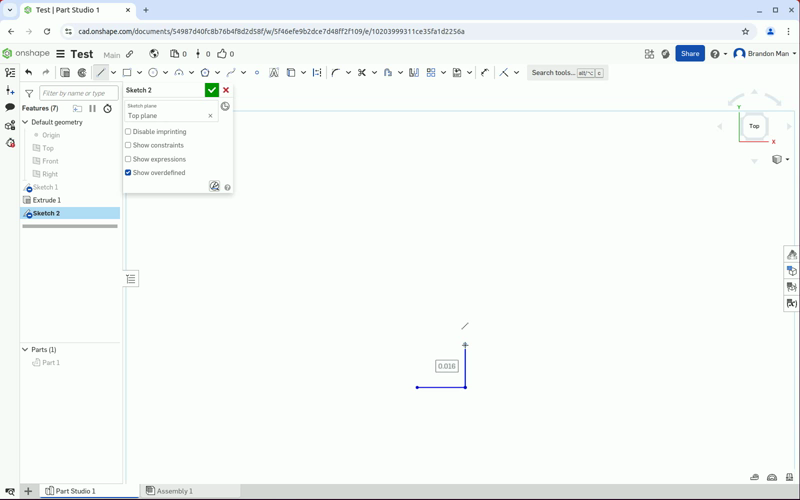
scroll(-6)
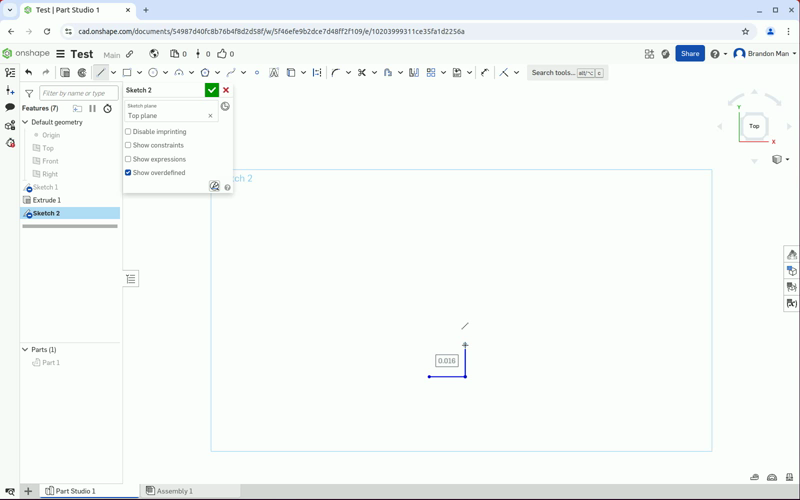
scroll(-6)
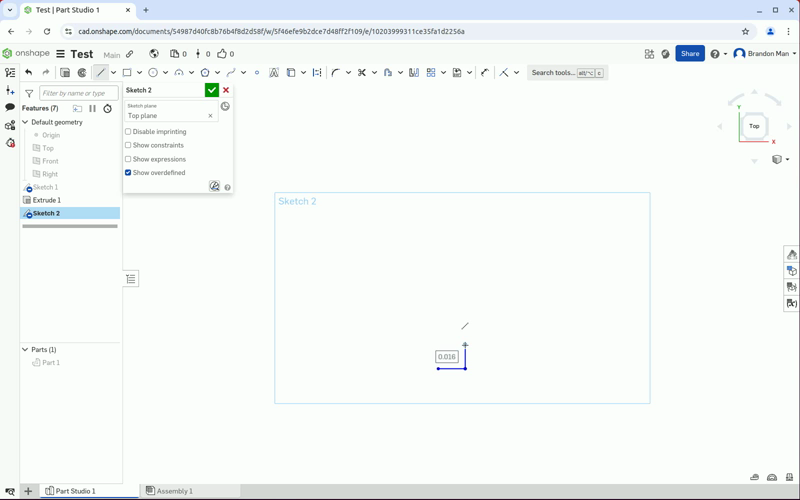
scroll(-6)
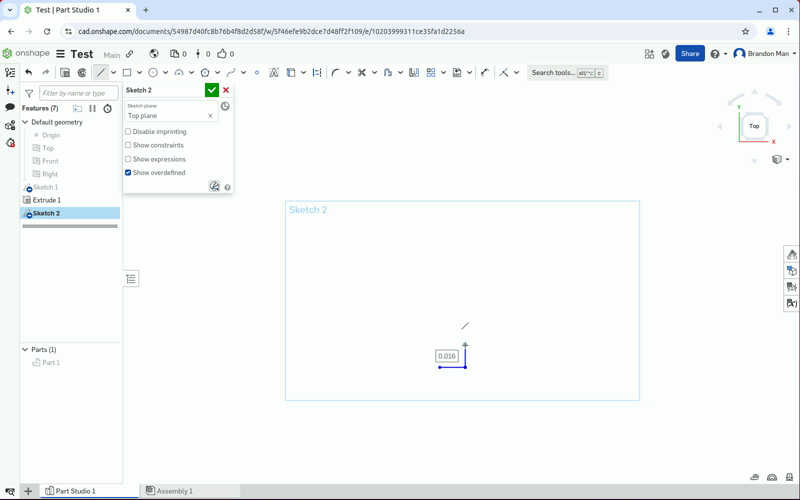
scroll(-6)
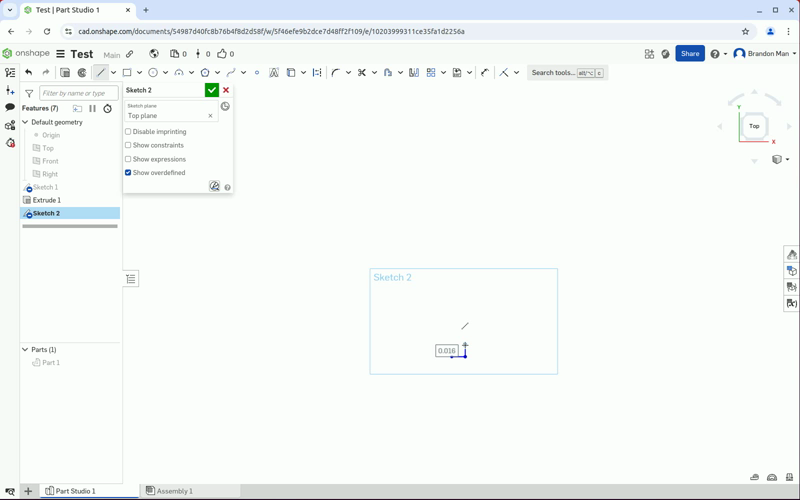
scroll(-6)
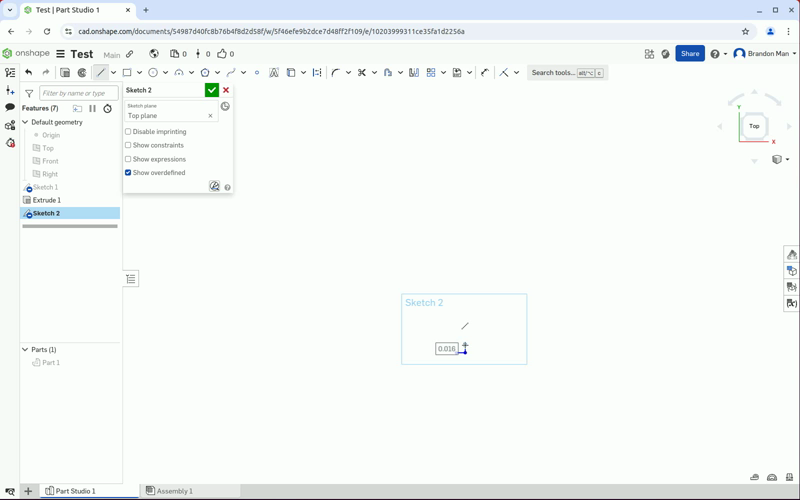
scroll(-6)
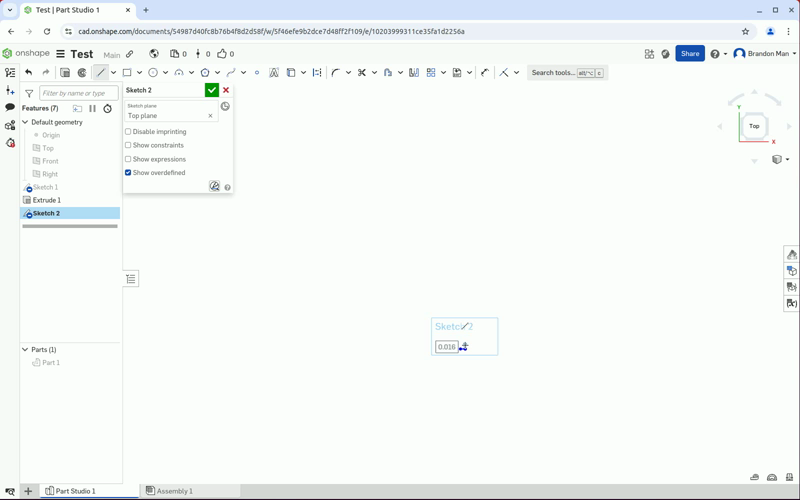
key_up(shift)
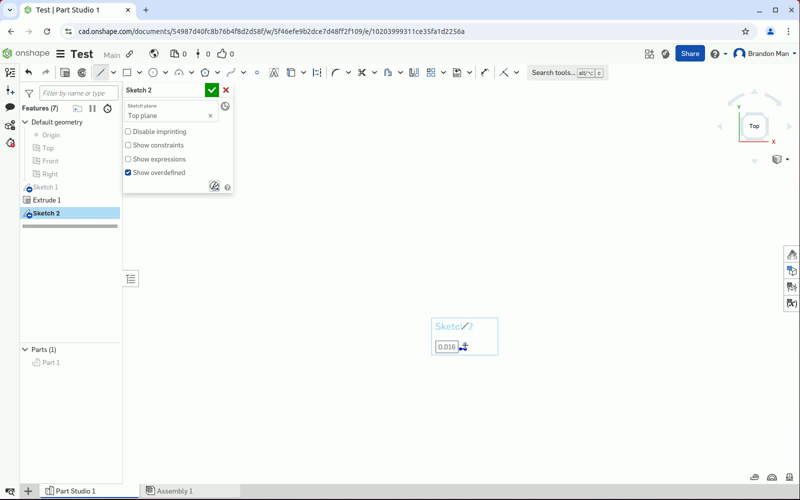
key_down(shift)
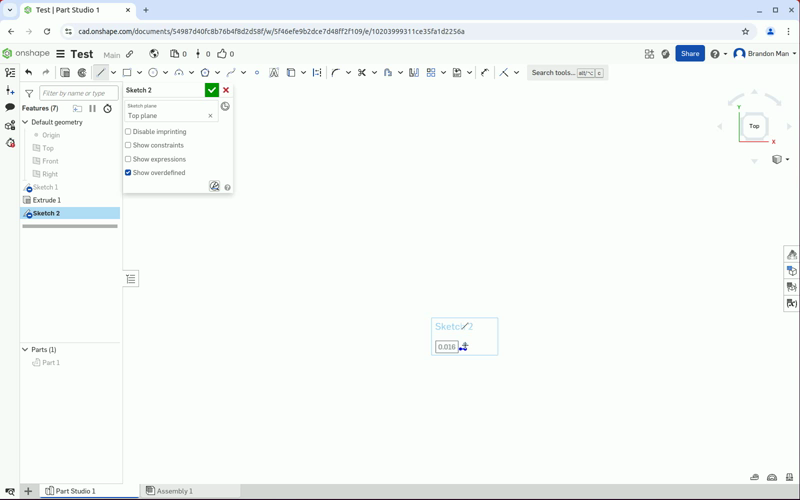
mouse_move(495, 344)
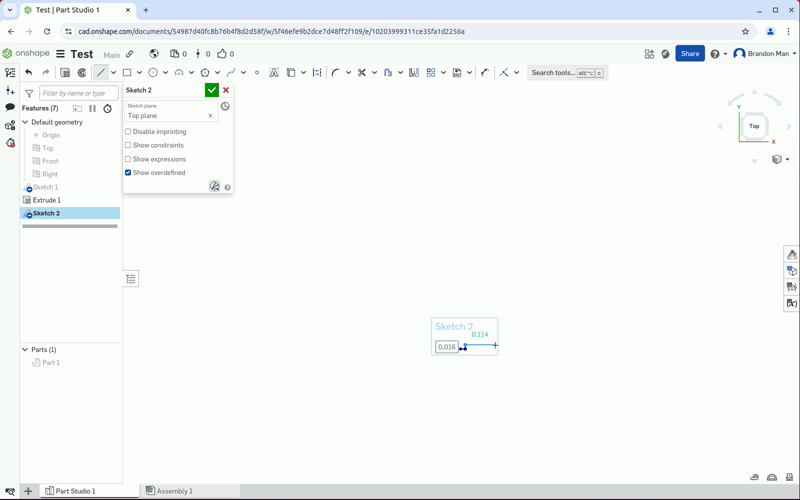
mouse_move(460, 344)
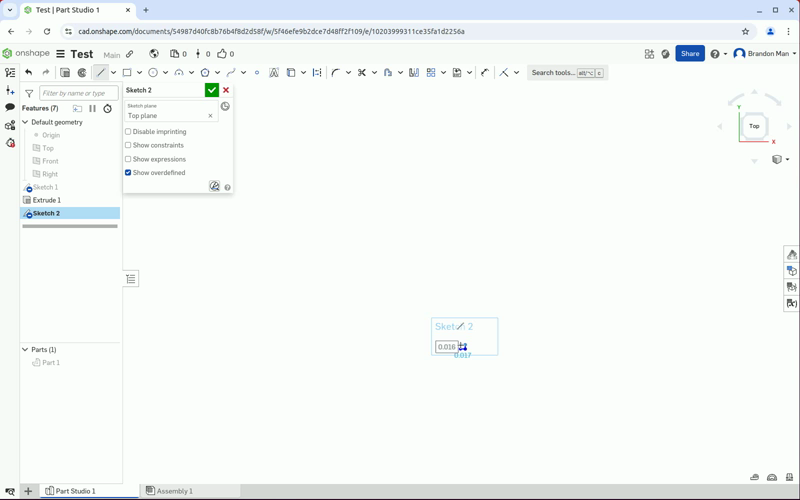
scroll(6)
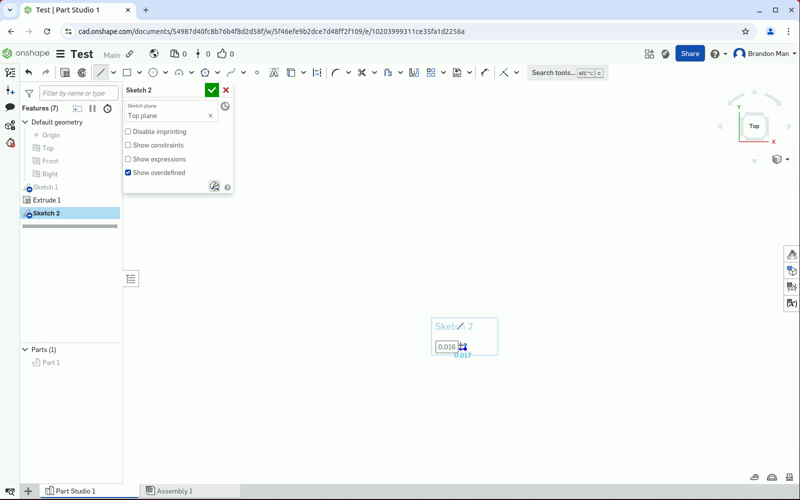
scroll(6)
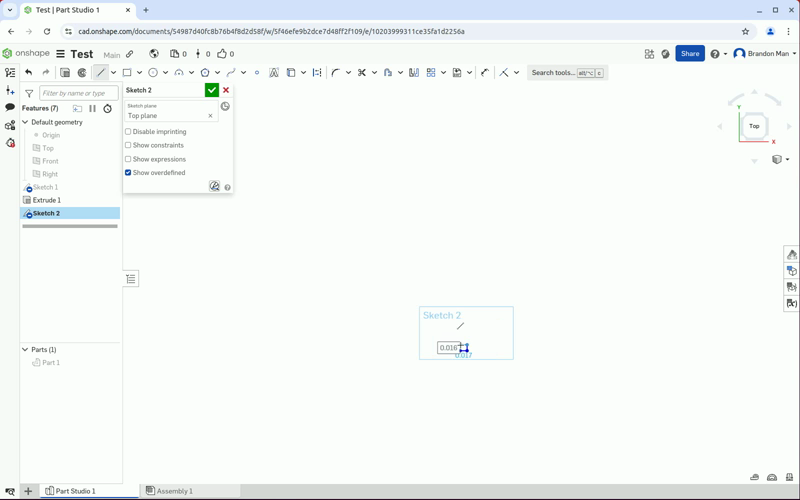
scroll(6)
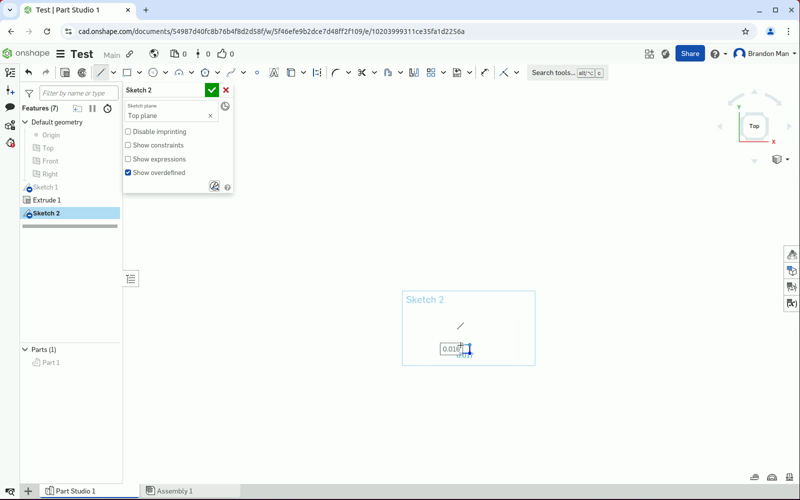
scroll(6)
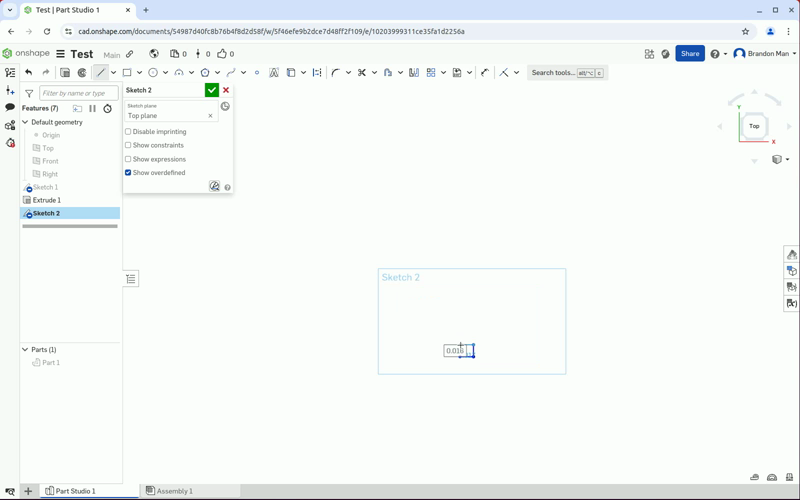
scroll(6)
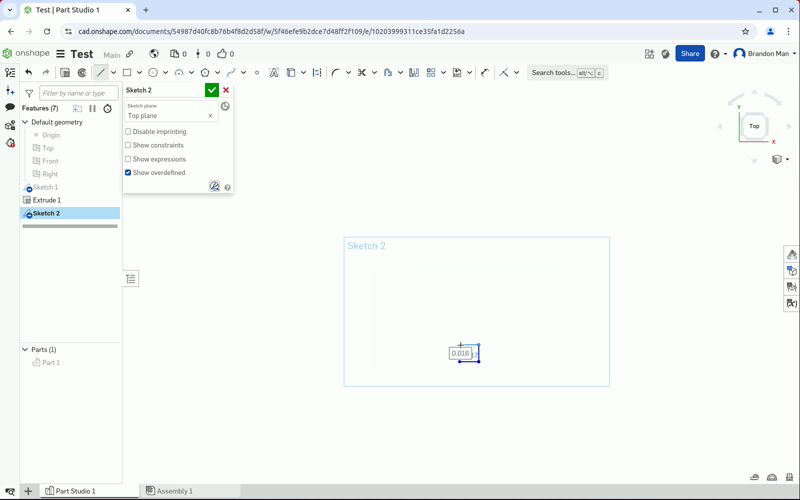
scroll(6)
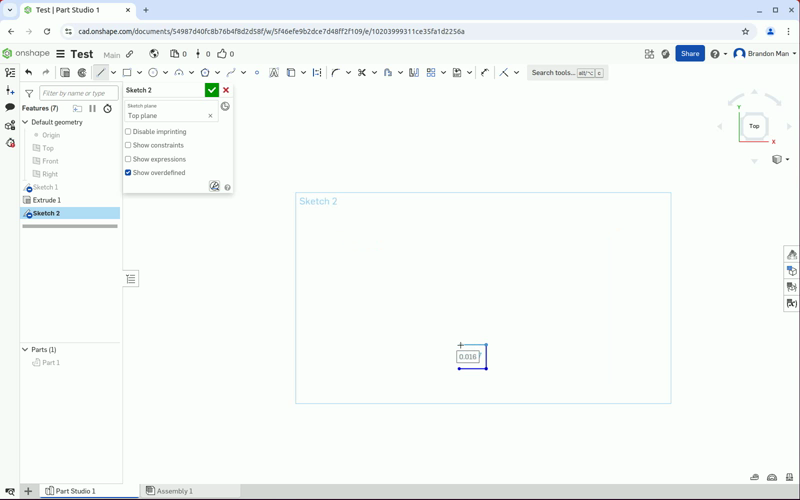
scroll(6)
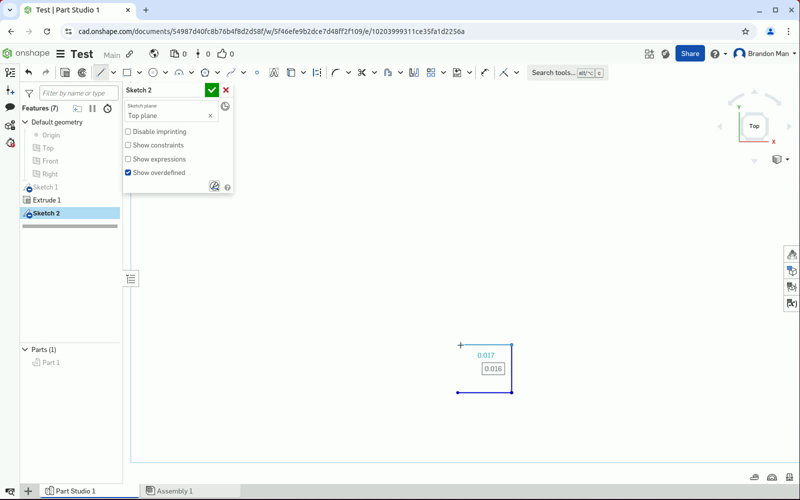
click(460, 344)
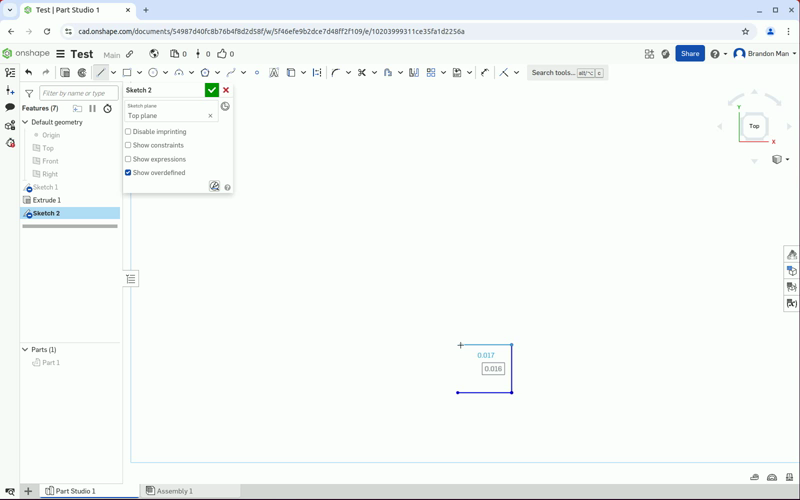
scroll(-6)
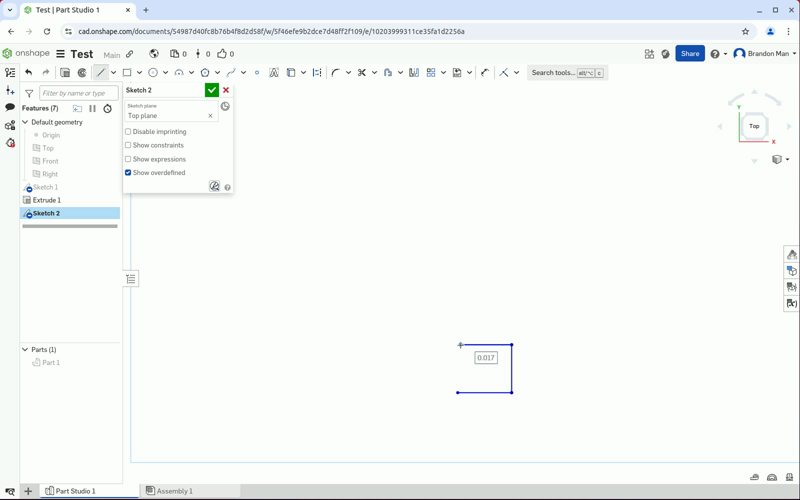
scroll(-6)
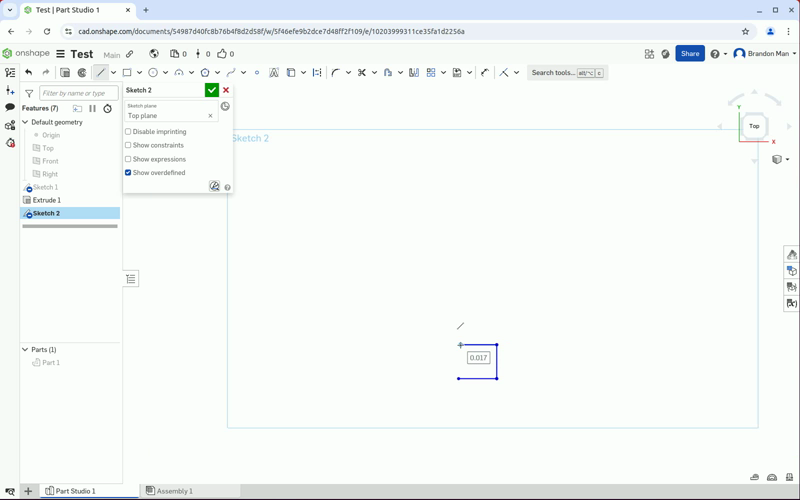
scroll(-6)
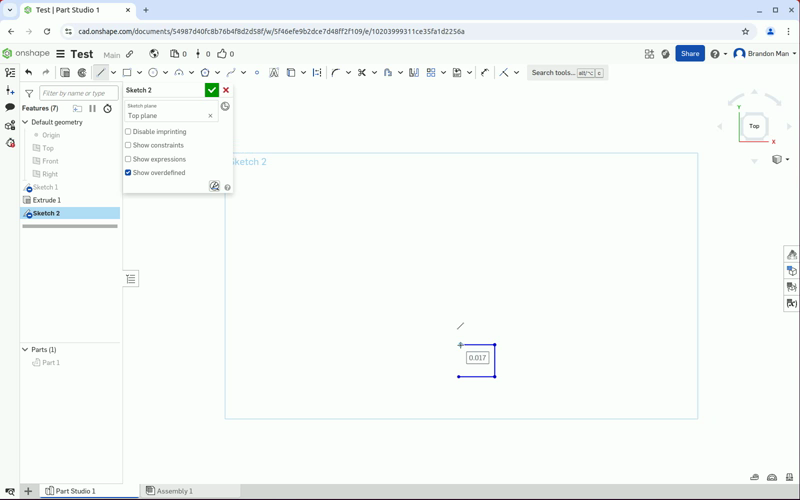
scroll(-6)
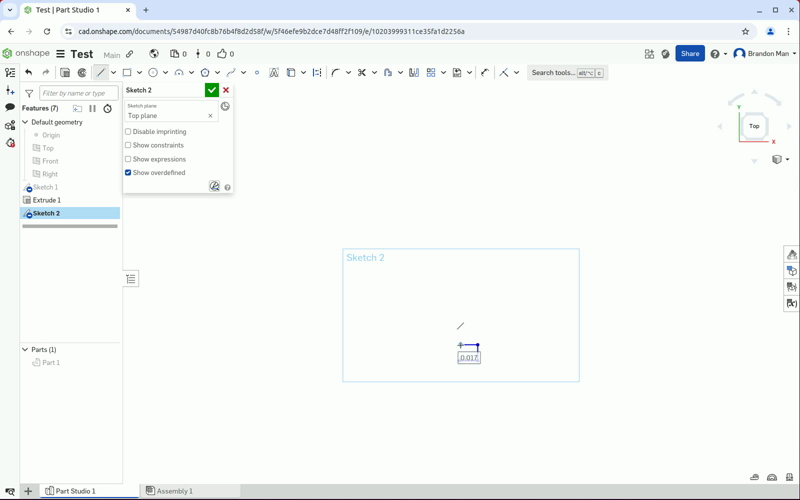
scroll(-6)
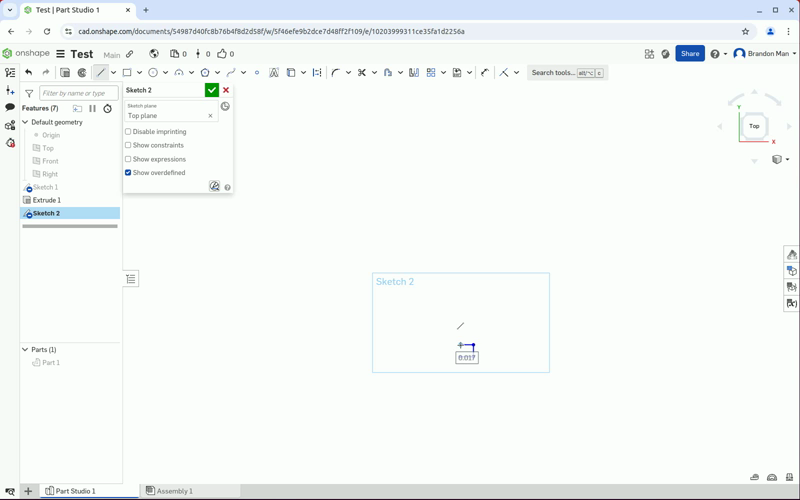
scroll(-6)
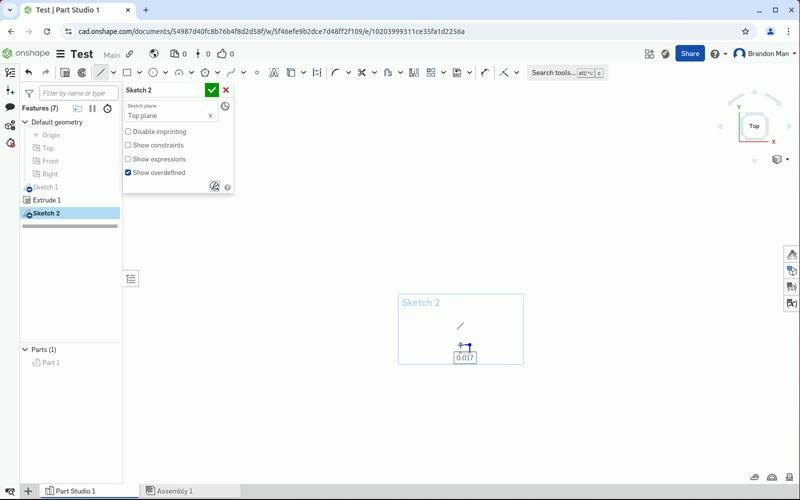
scroll(-6)
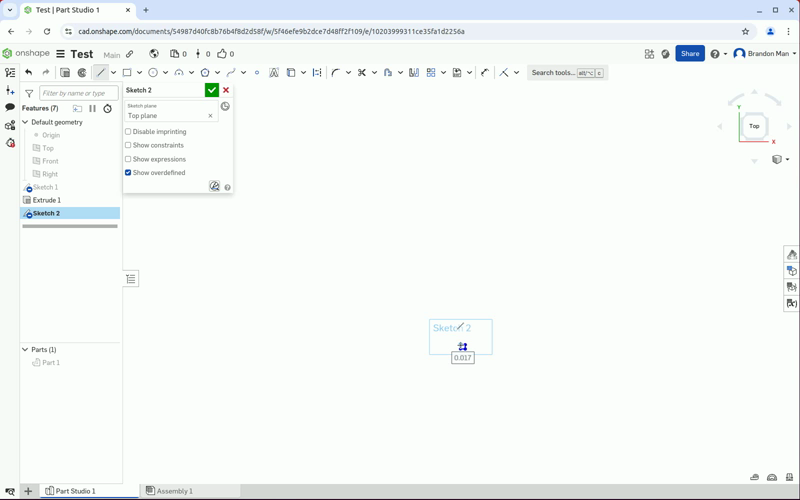
key_up(shift)
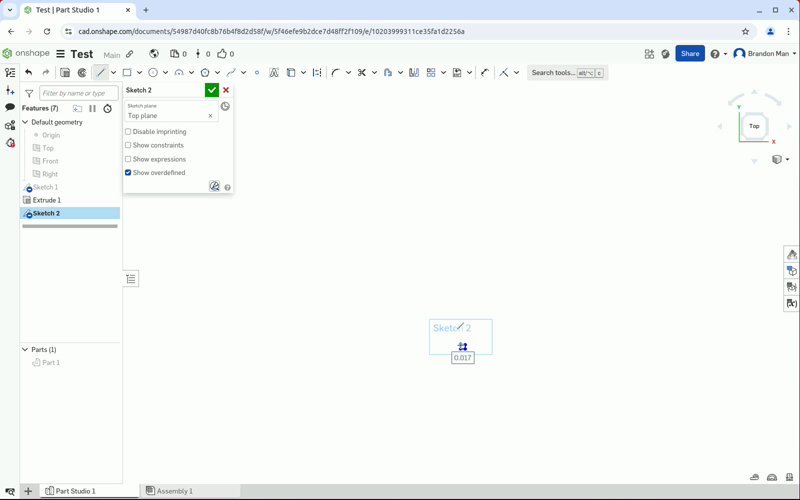
mouse_move(490, 344)
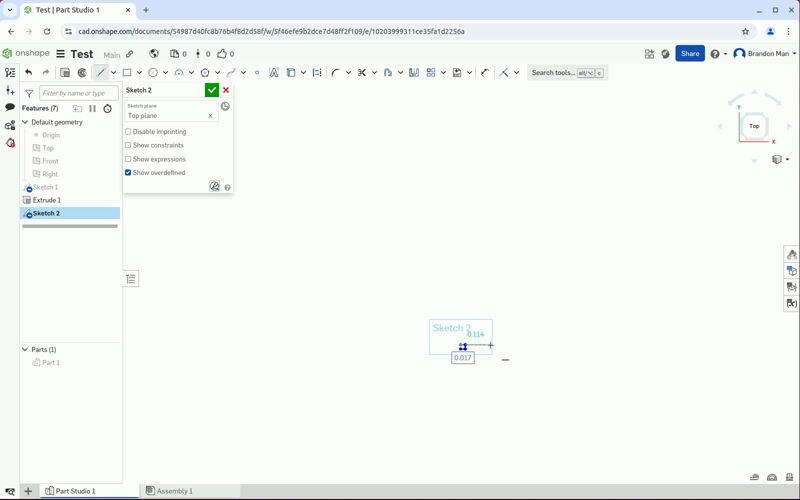
key_down(shift)
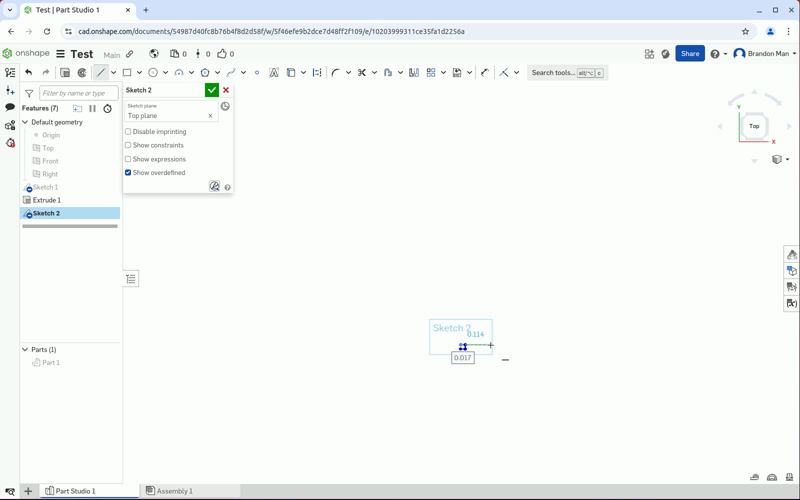
mouse_move(460, 348)
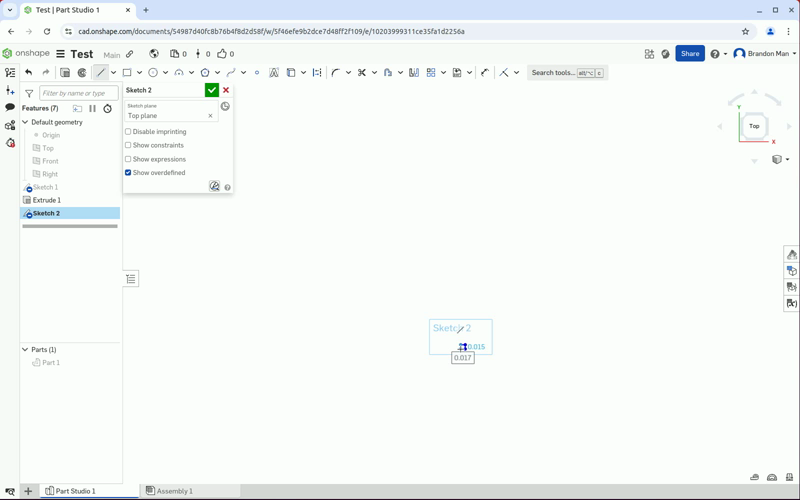
scroll(6)
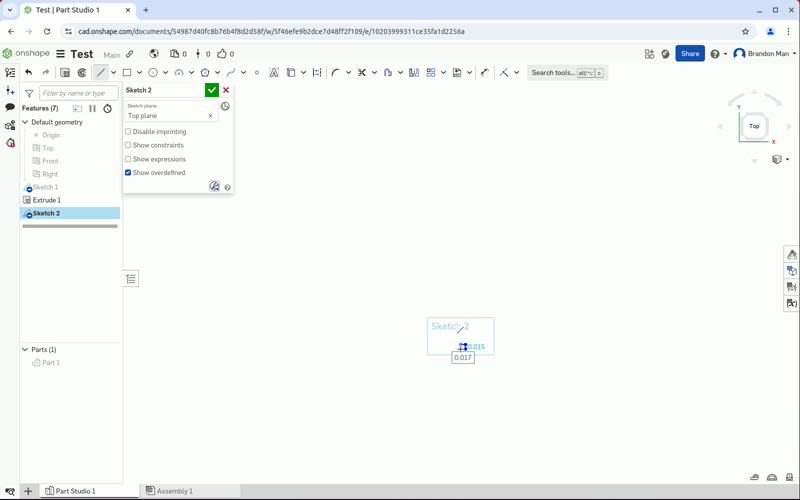
scroll(6)
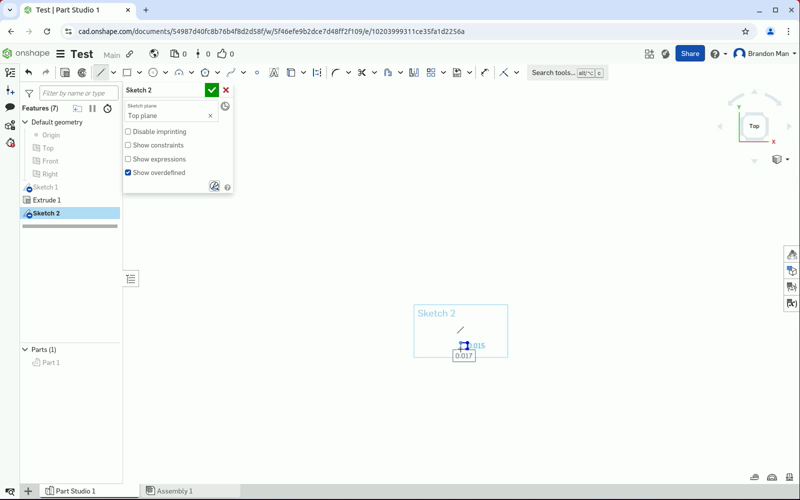
scroll(6)
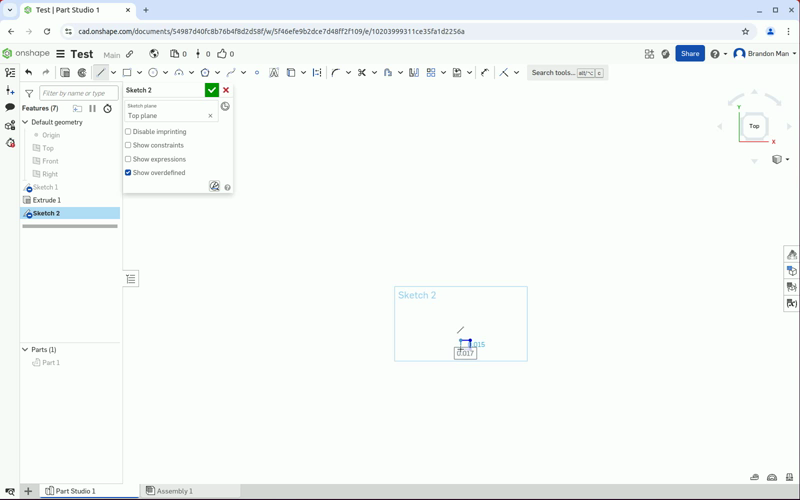
scroll(6)
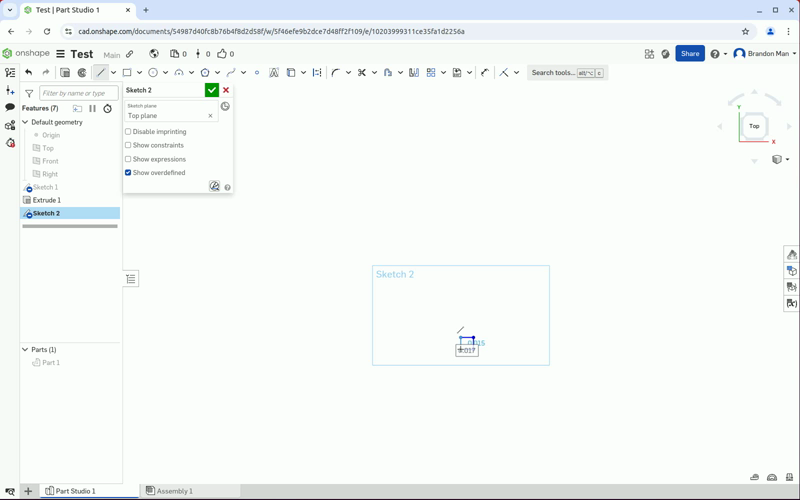
scroll(6)
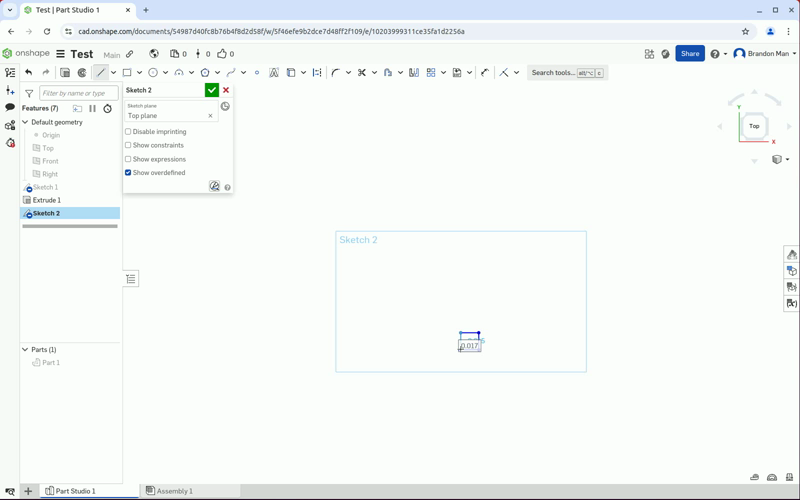
scroll(6)
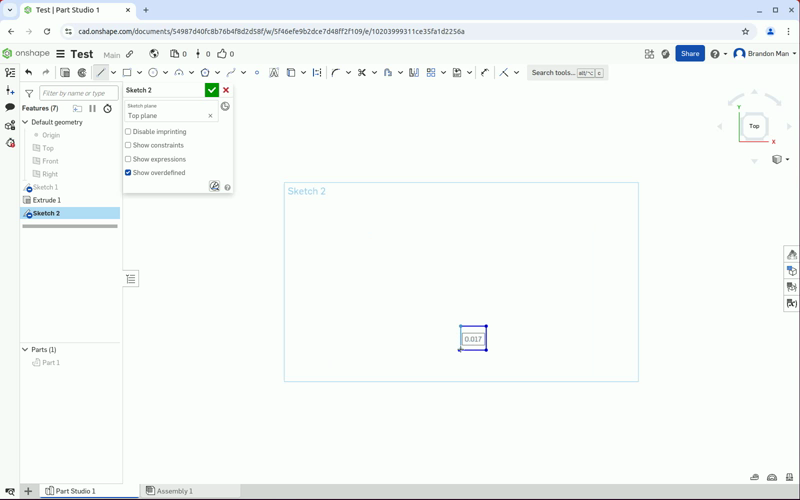
scroll(6)
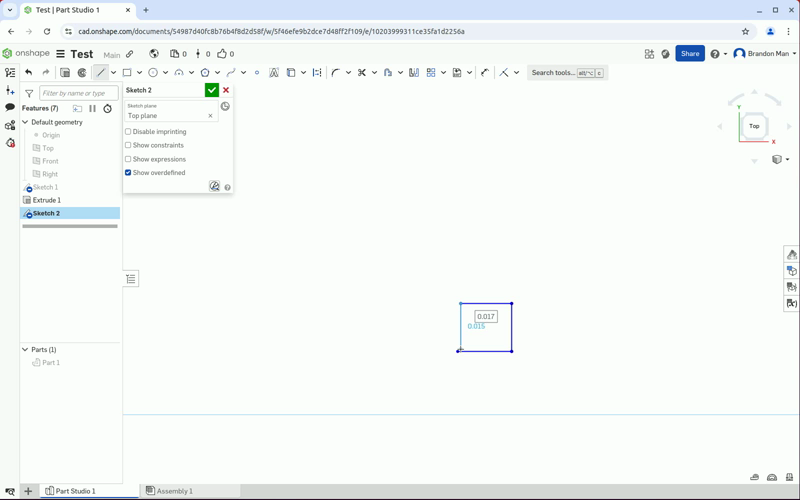
key_up(shift)
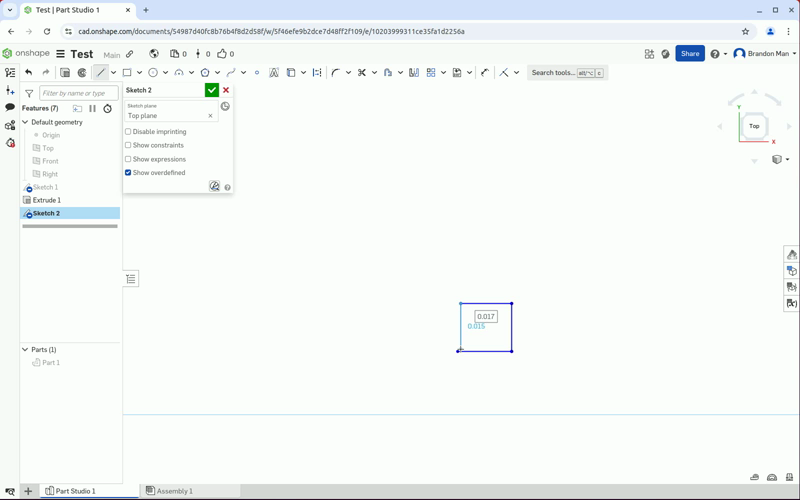
click(460, 348)
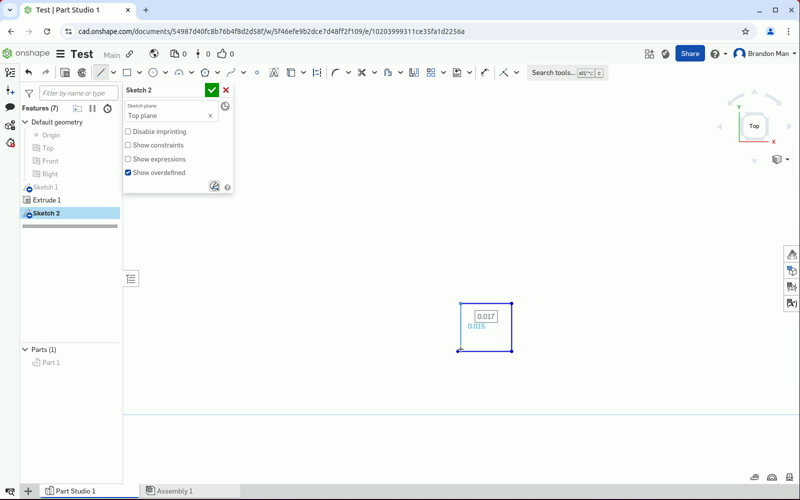
scroll(-6)
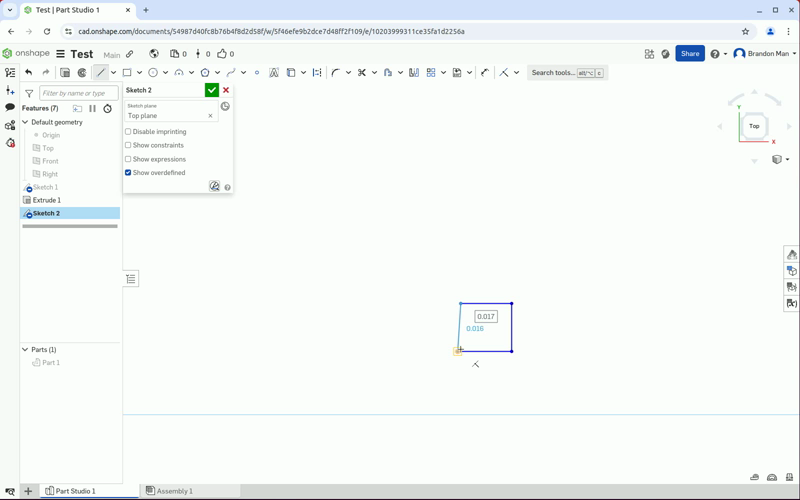
scroll(-6)
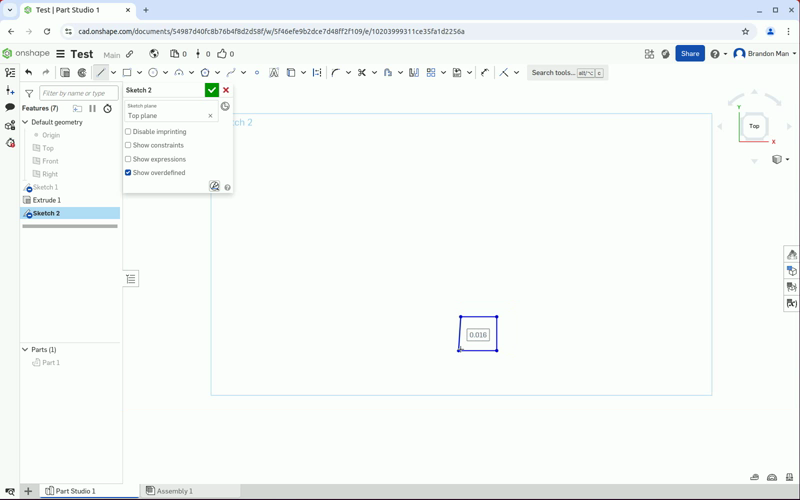
scroll(-6)
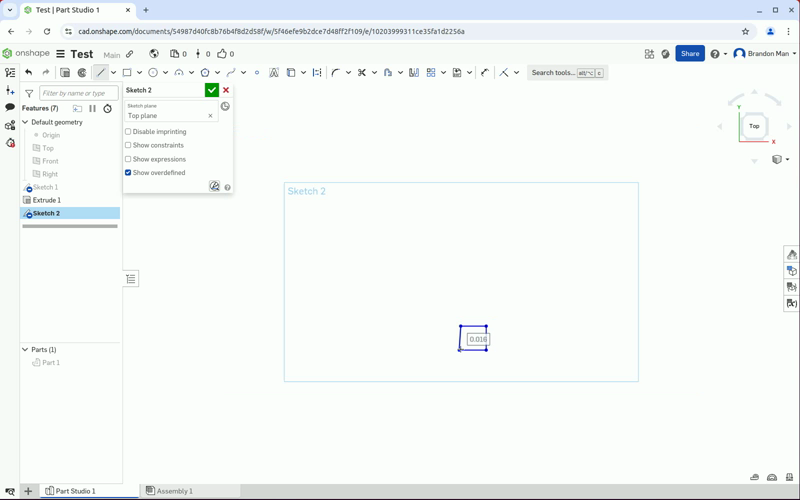
scroll(-6)
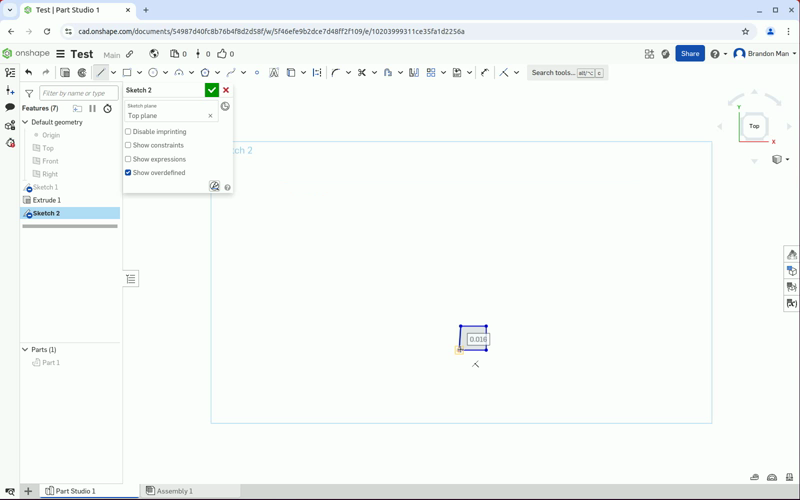
scroll(-6)
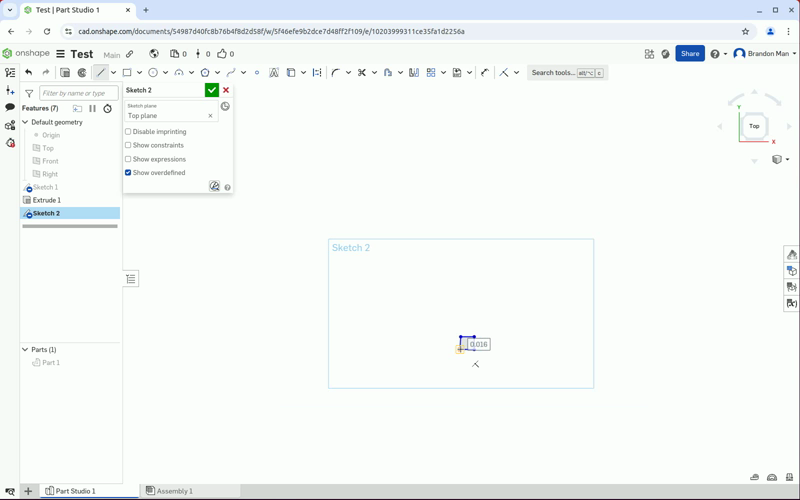
scroll(-6)
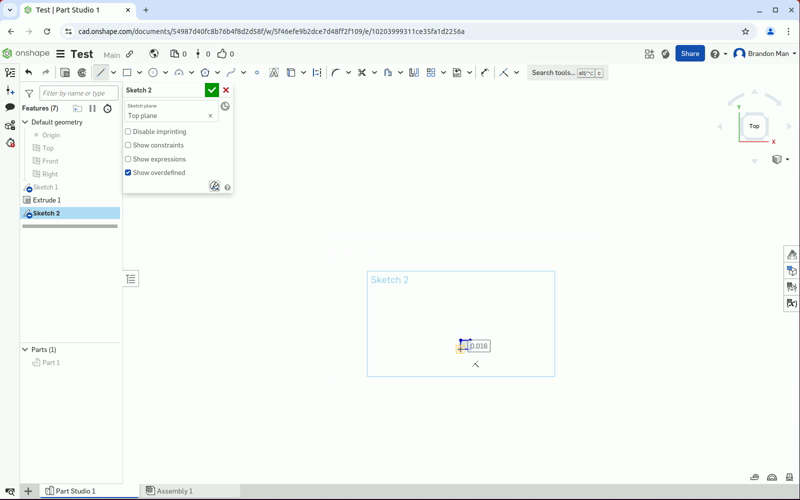
scroll(-6)
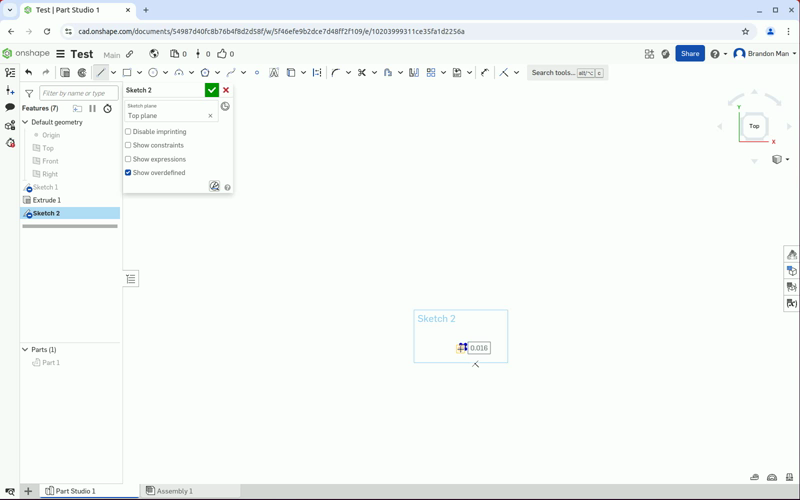
key(esc)
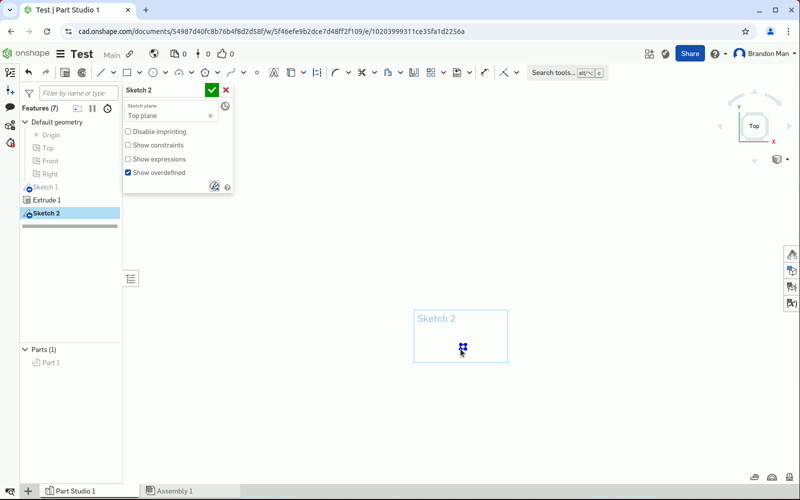
mouse_move(464, 345)
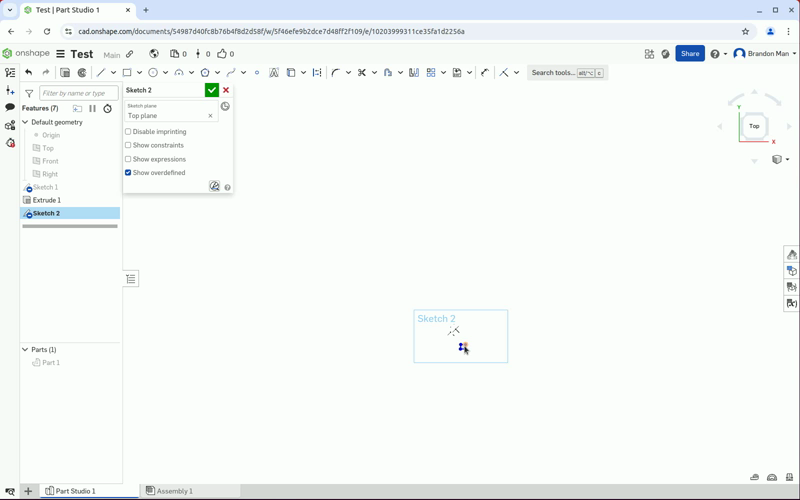
scroll(6)
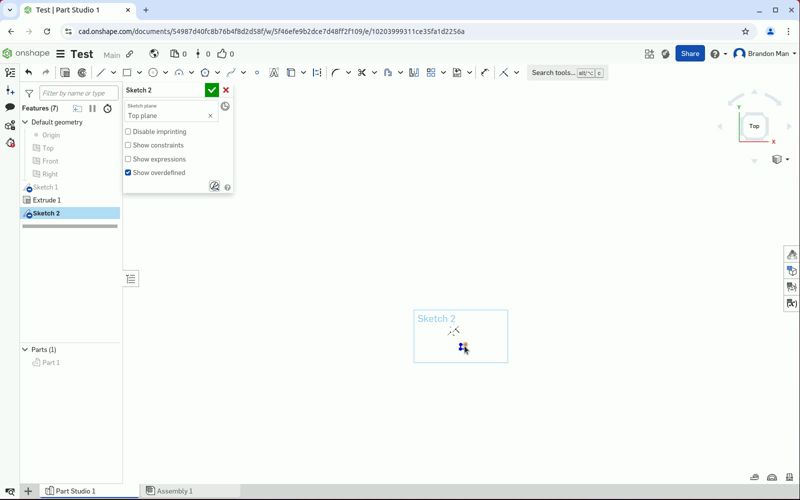
scroll(6)
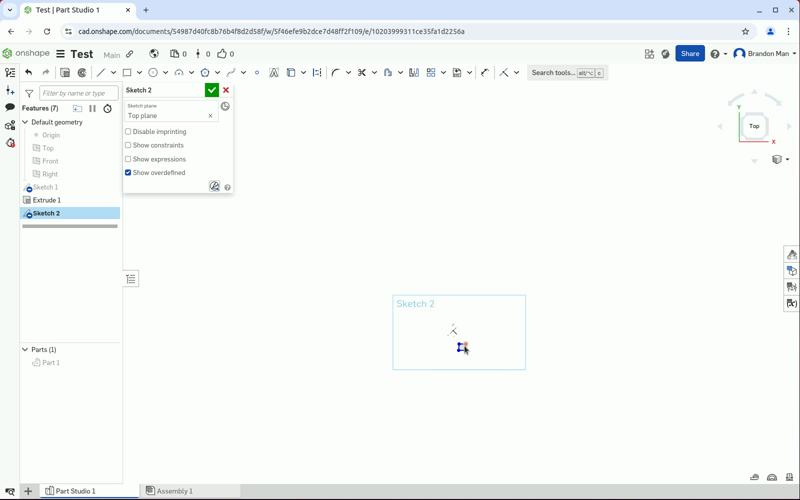
scroll(6)
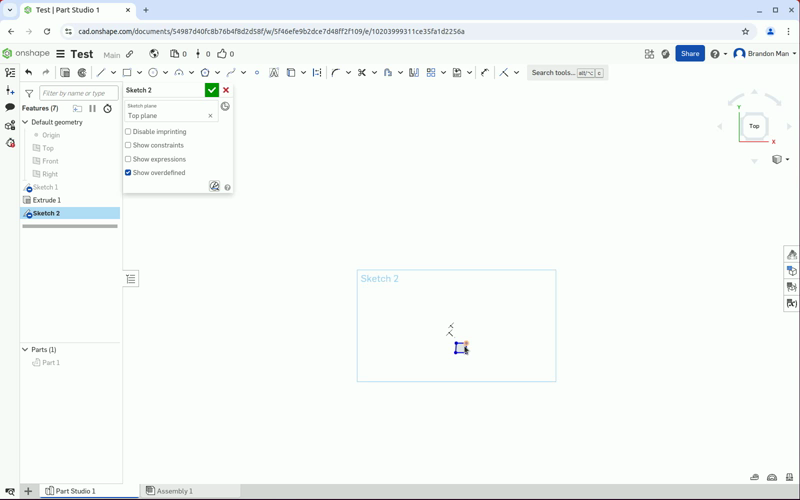
scroll(6)
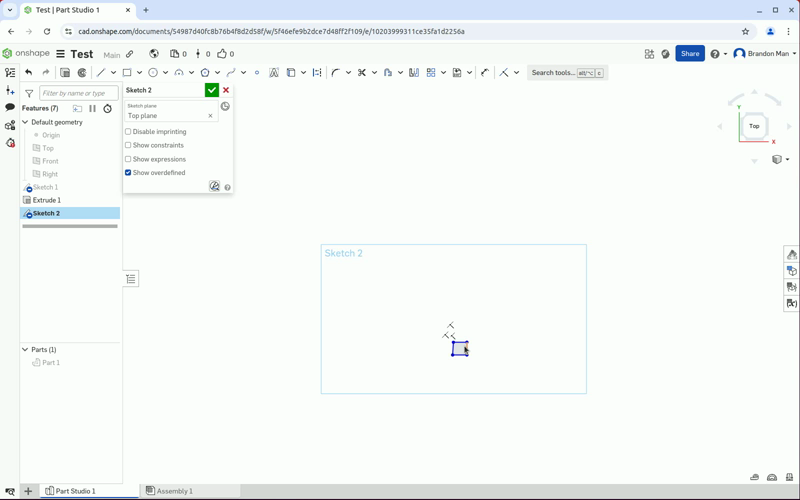
scroll(6)
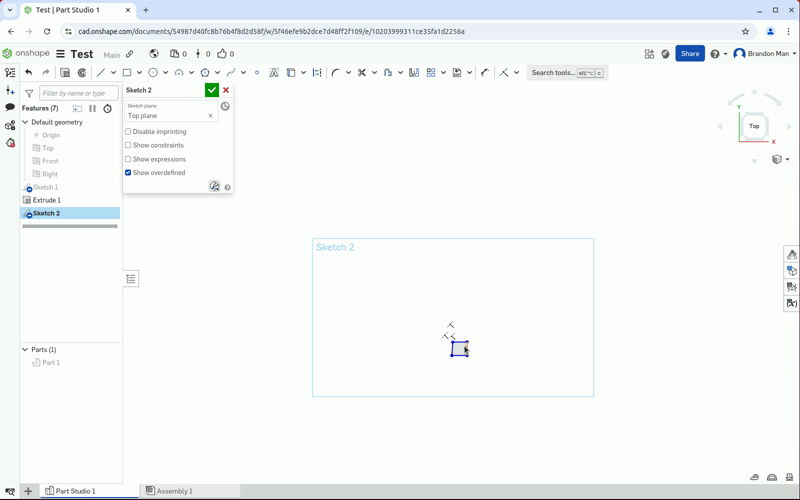
scroll(6)
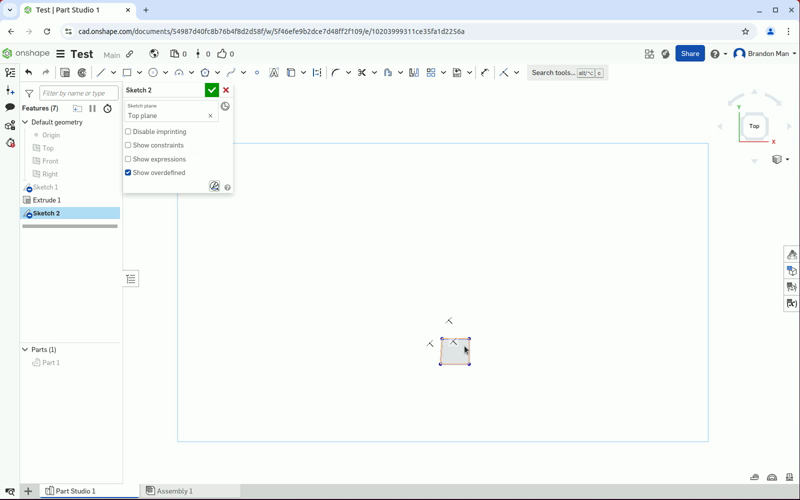
scroll(6)
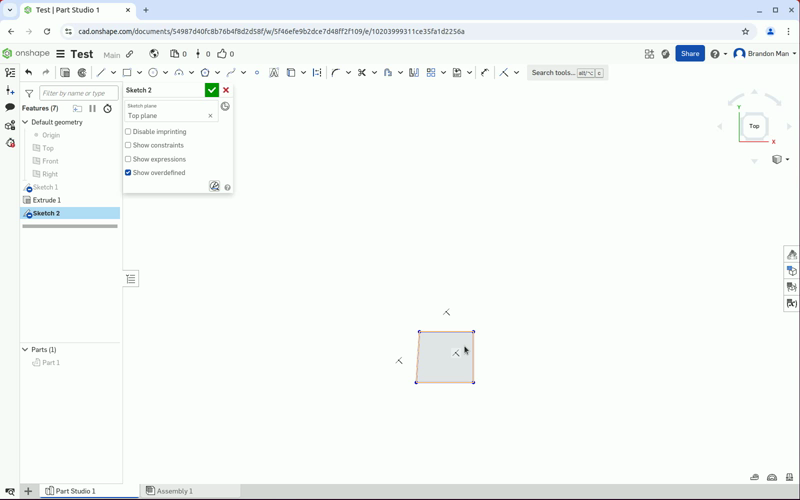
click(464, 345)
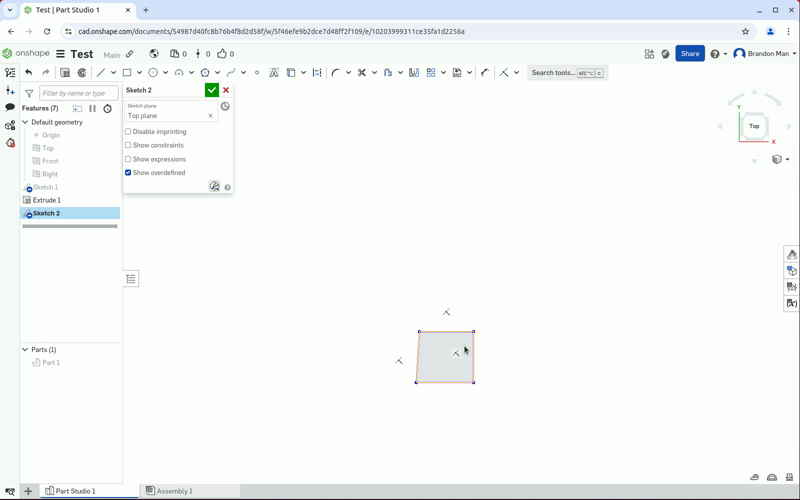
scroll(-6)
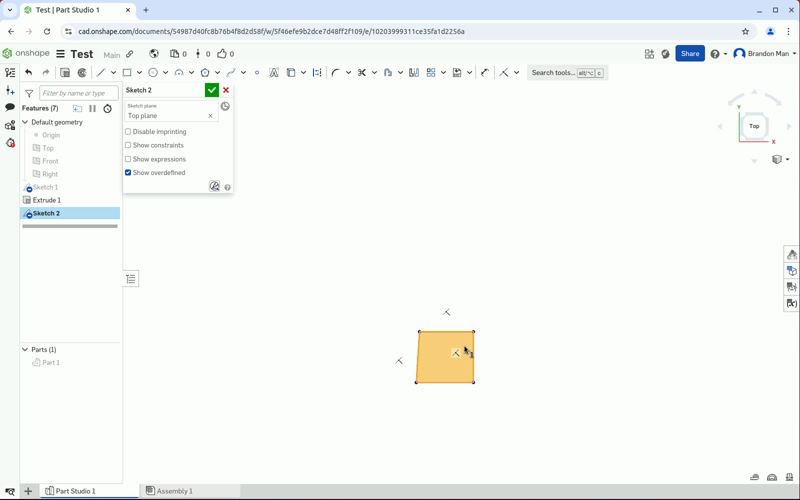
scroll(-6)
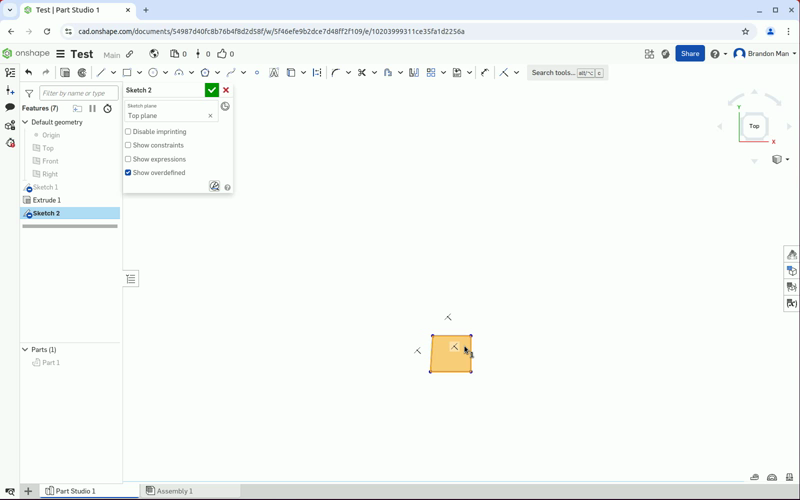
scroll(-6)
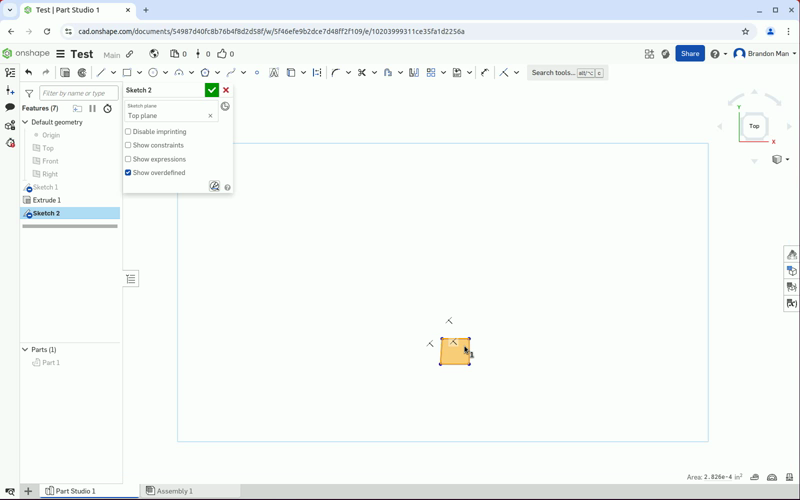
scroll(-6)
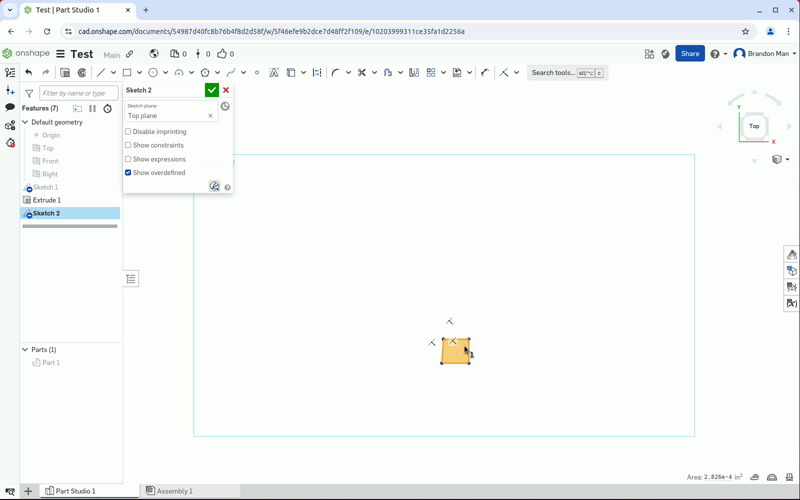
scroll(-6)
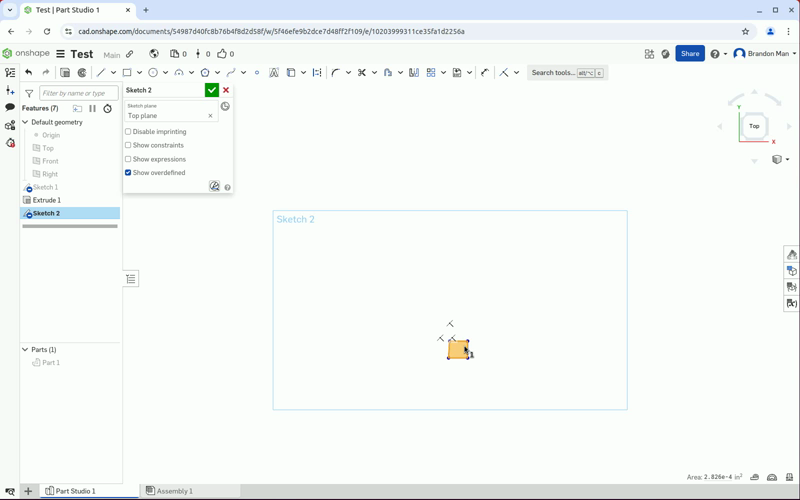
scroll(-6)
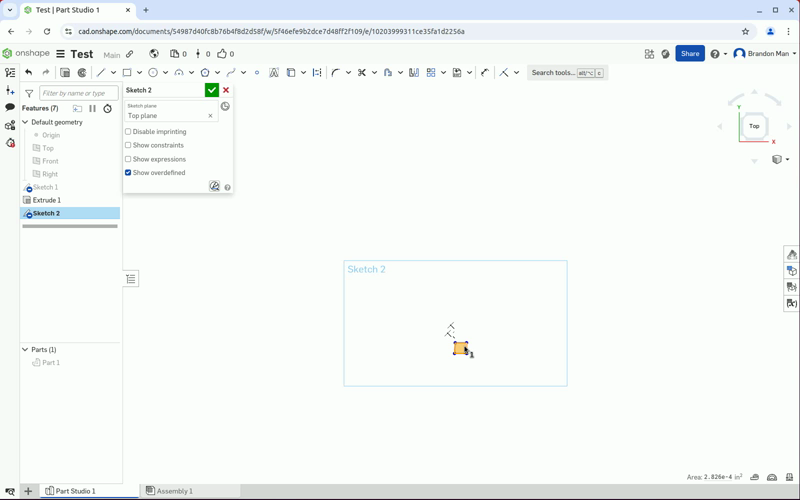
scroll(-6)
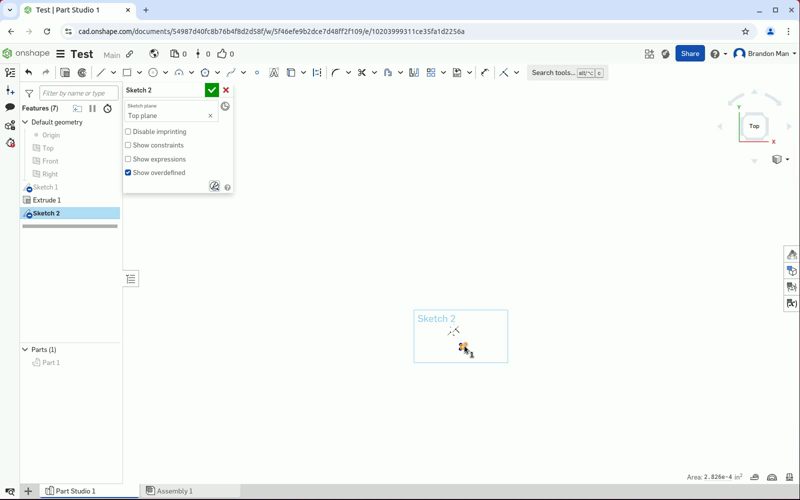
mouse_move(73, 352)
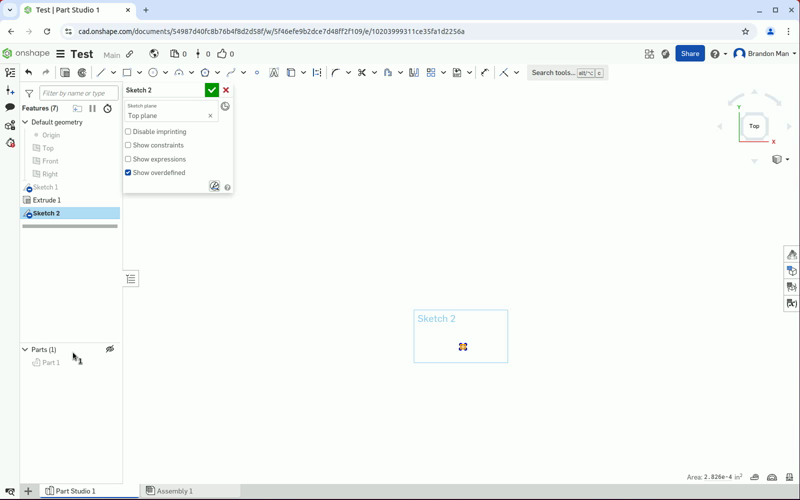
key(shift+y)
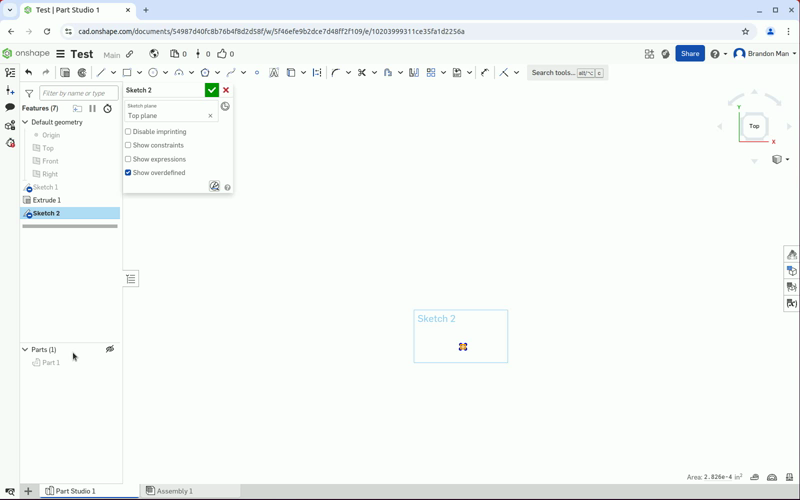
key(shift+e)
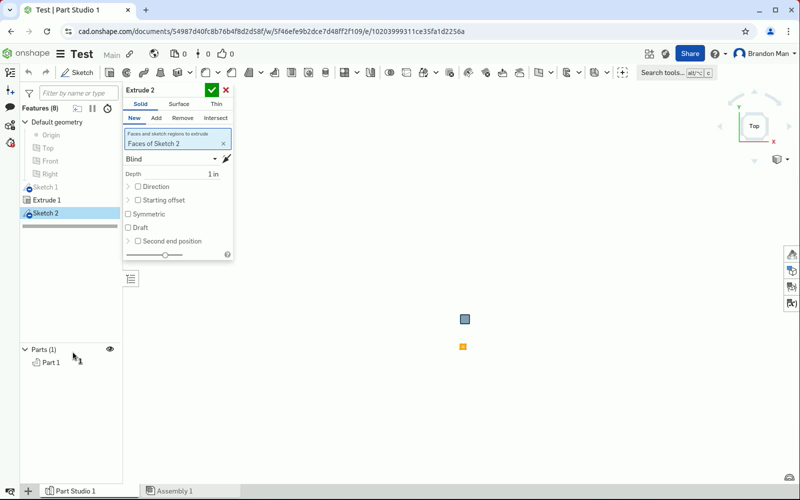
mouse_move(143, 106)
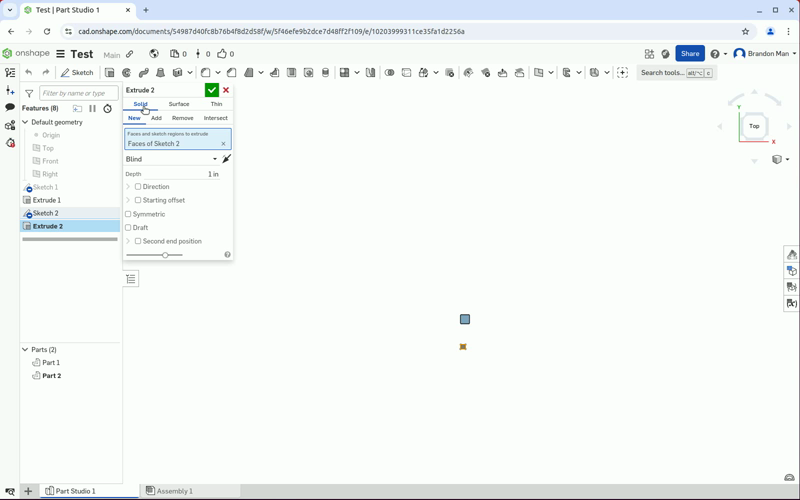
click(143, 106)
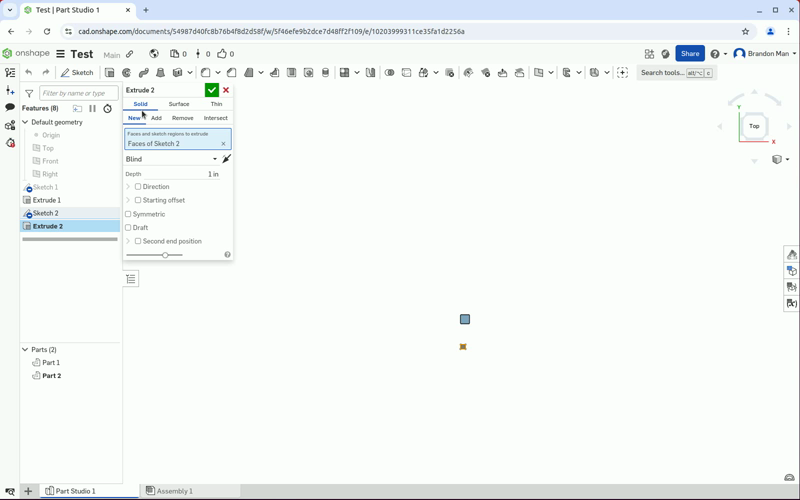
mouse_move(137, 120)
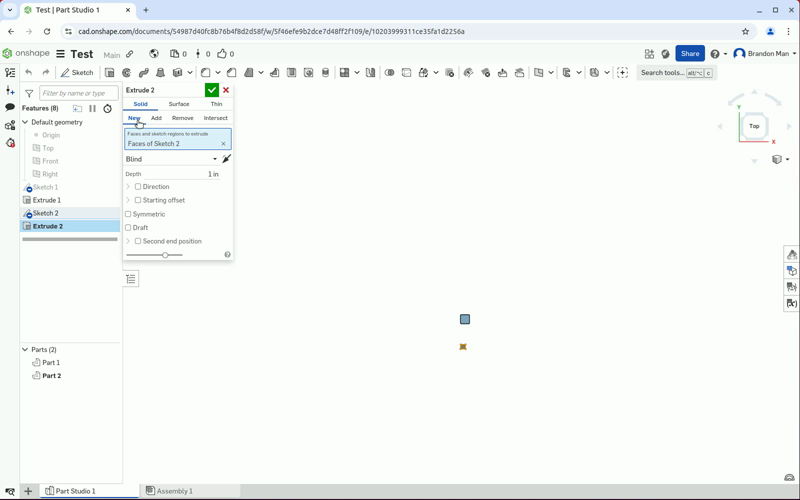
click(137, 120)
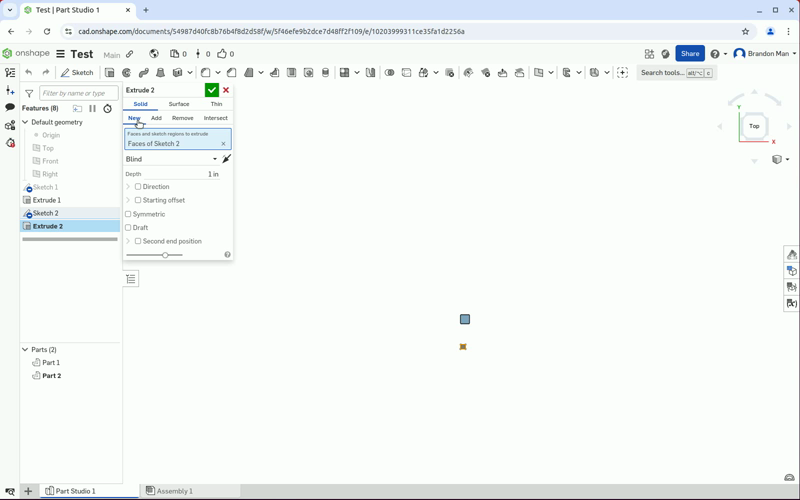
key(tab, 4)
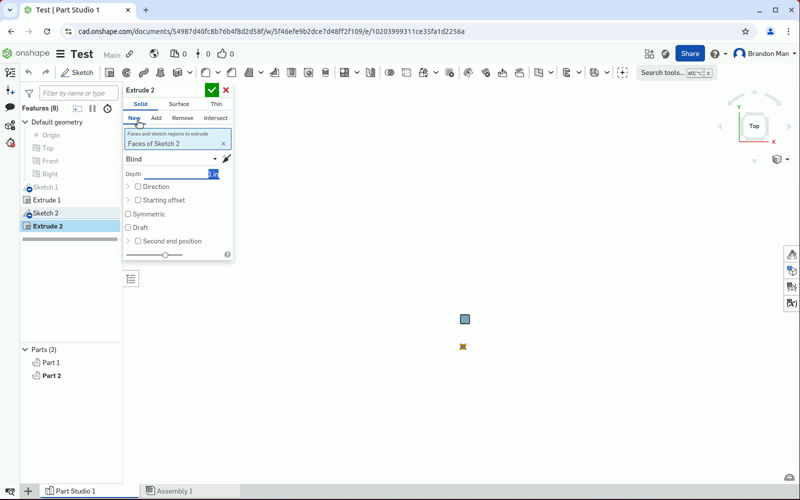
text(0.122)
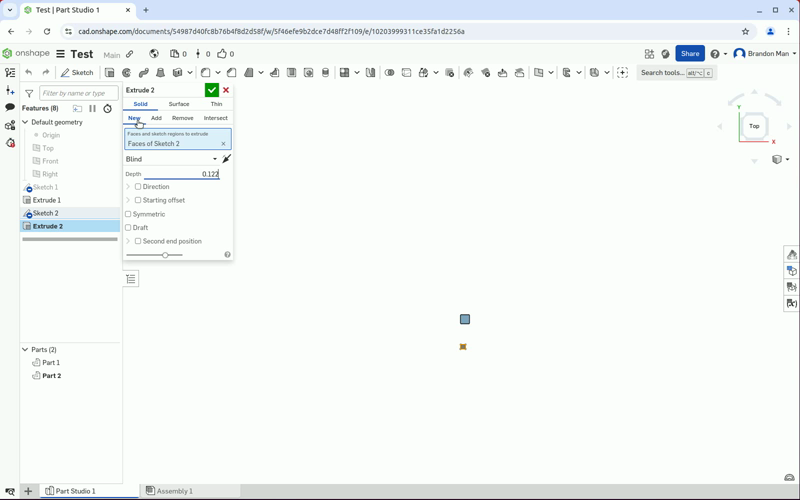
key(enter)
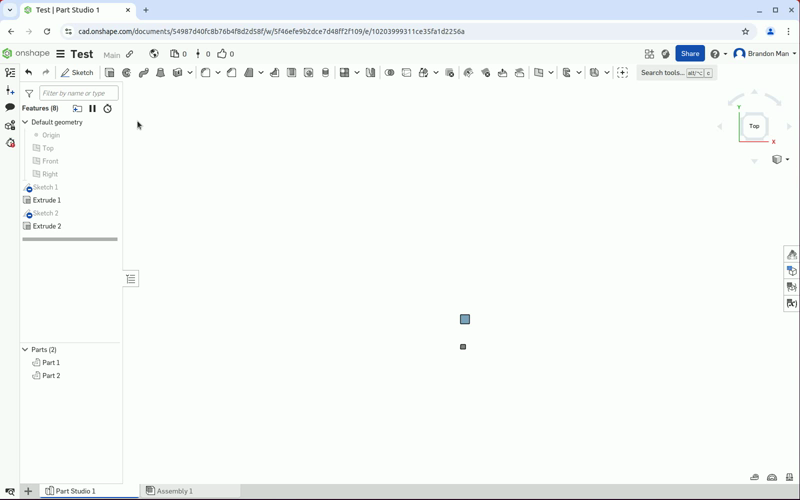
key(shift+h)
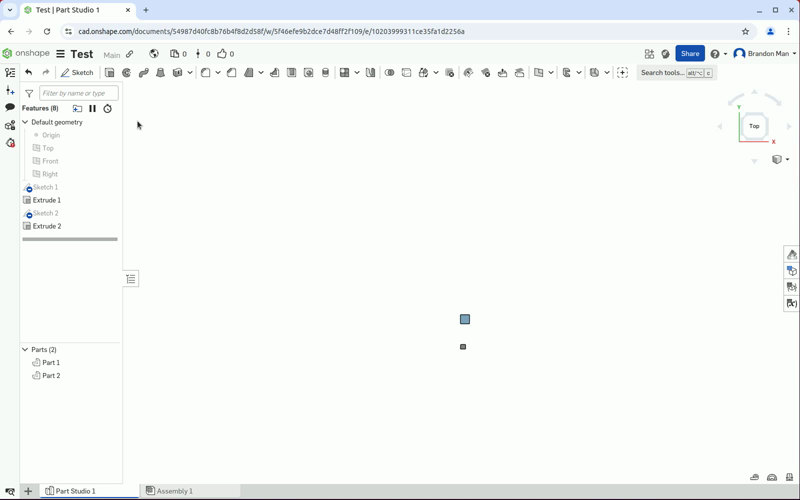
key(shift+h)
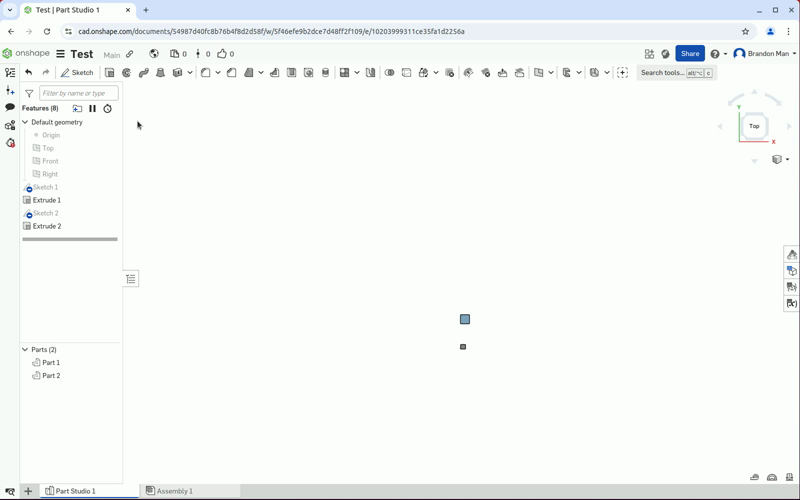
mouse_move(73, 189)
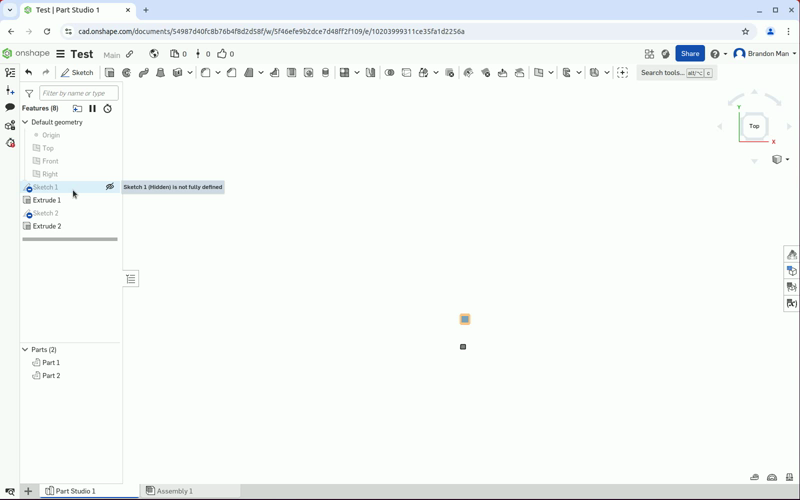
click(73, 189)
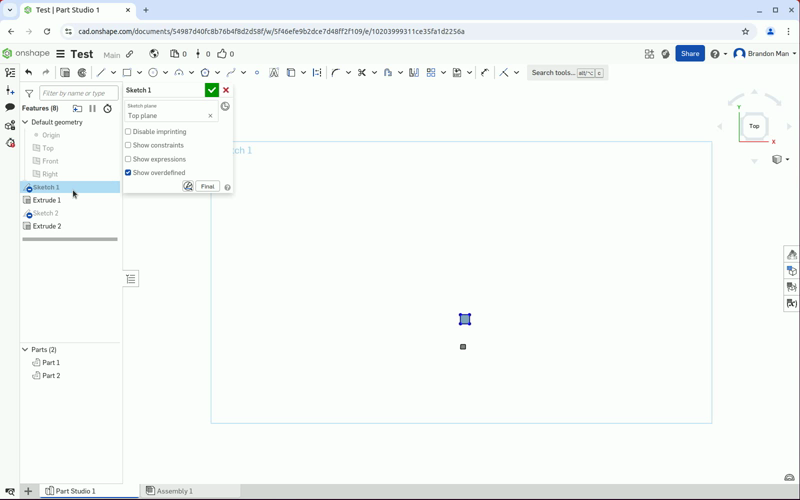
mouse_move(229, 92)
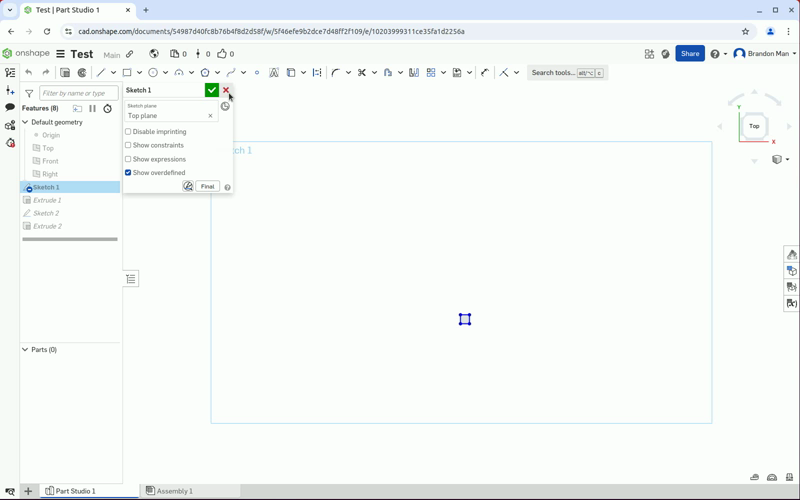
click(229, 92)
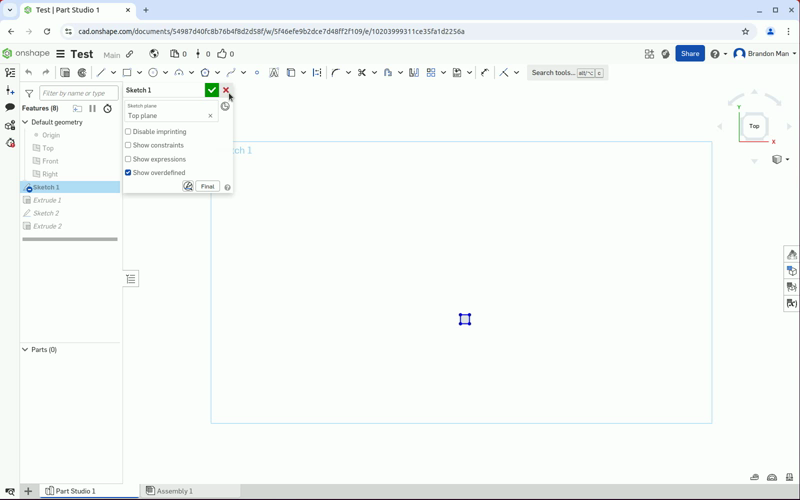
key(shift+s)
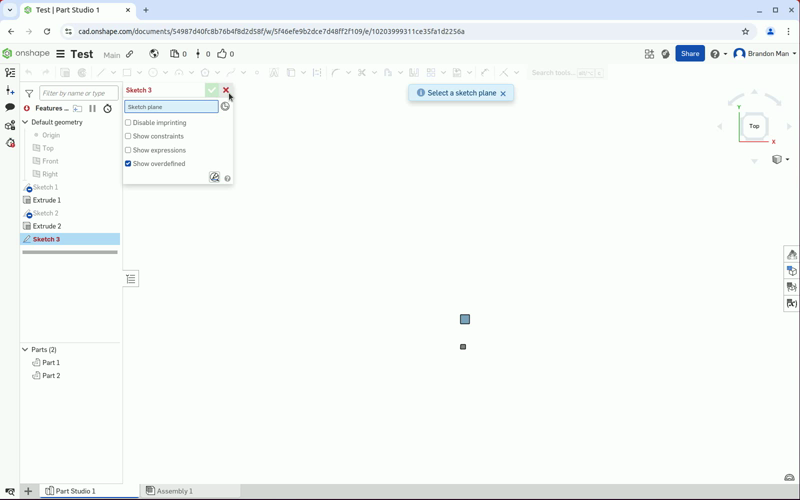
mouse_move(73, 150)
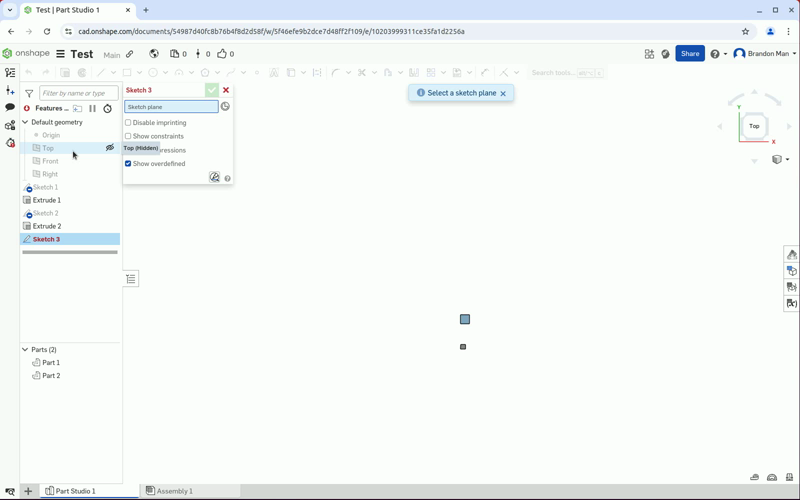
click(73, 150)
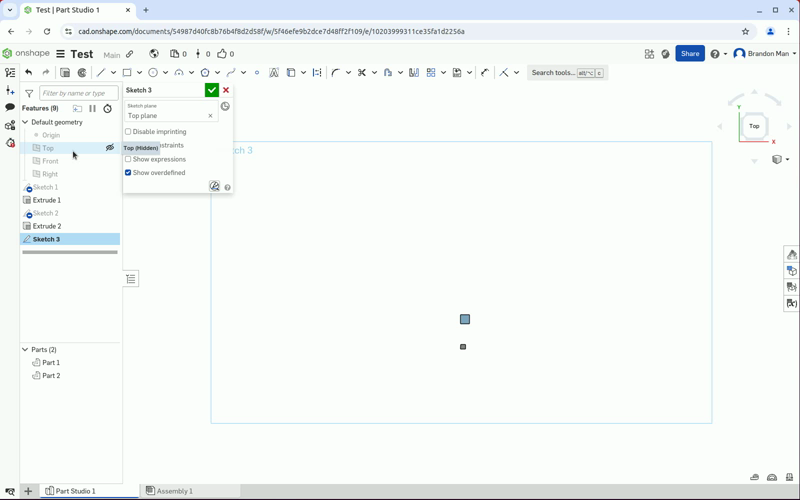
mouse_move(73, 352)
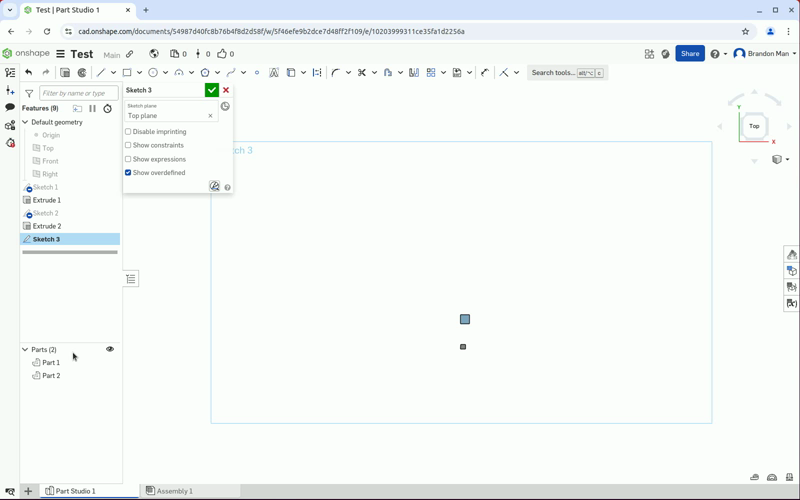
key(y)
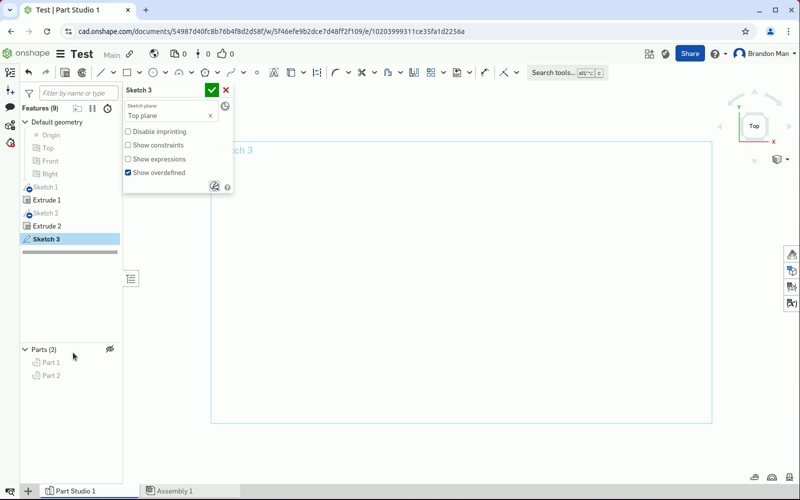
key(l)
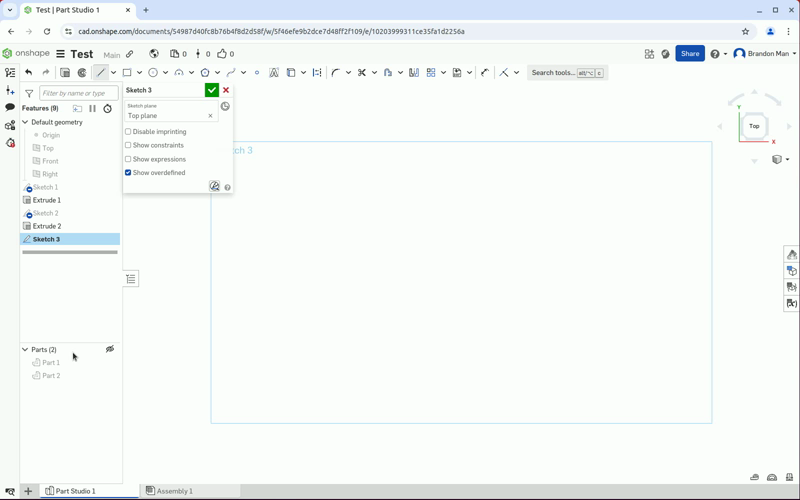
key_down(shift)
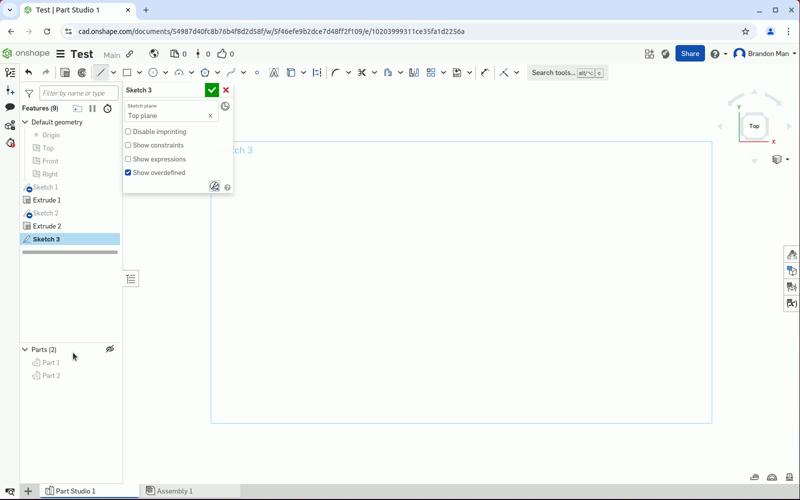
mouse_move(514, 348)
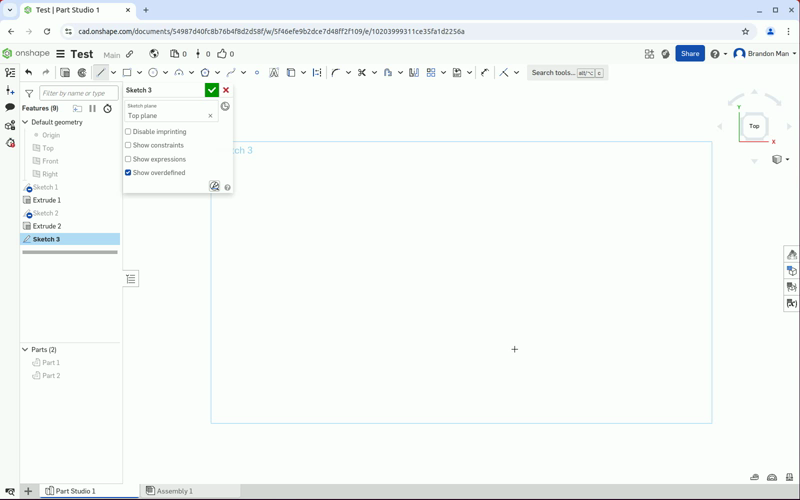
click(514, 348)
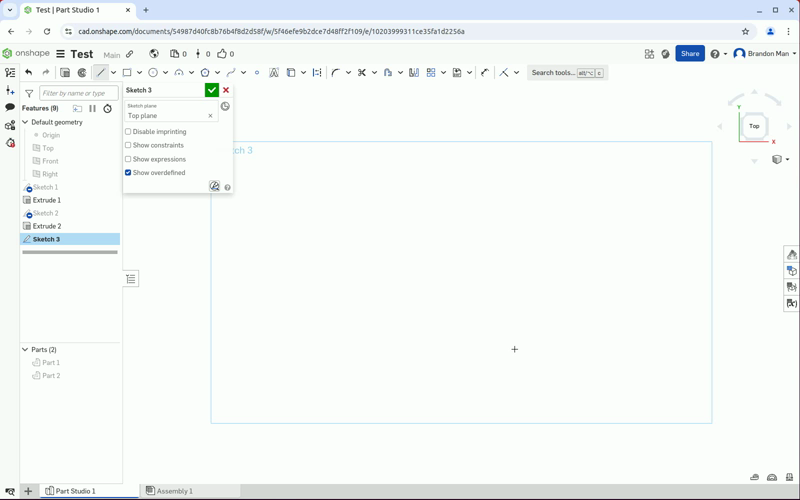
key_up(shift)
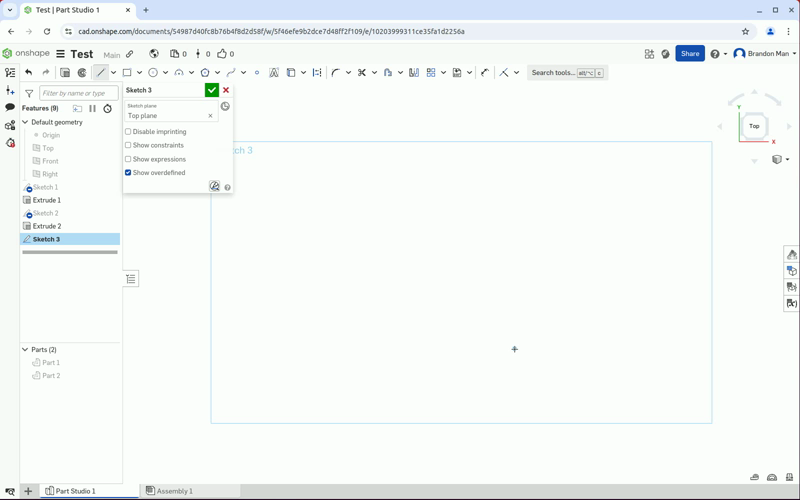
key_down(shift)
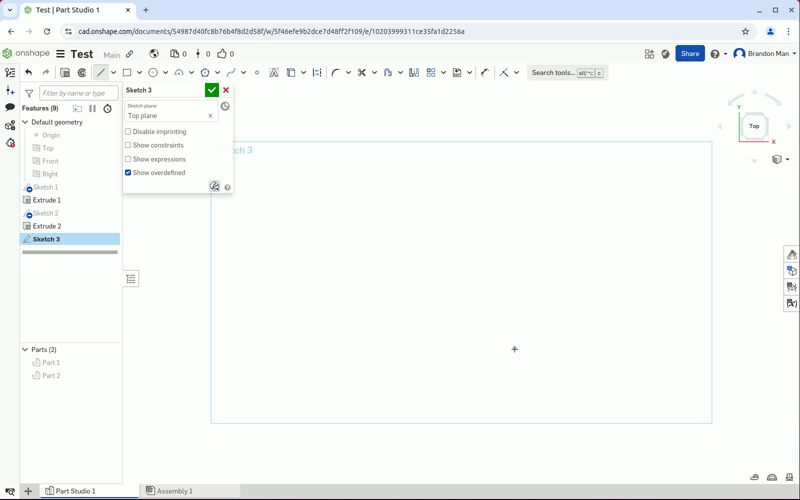
mouse_move(544, 348)
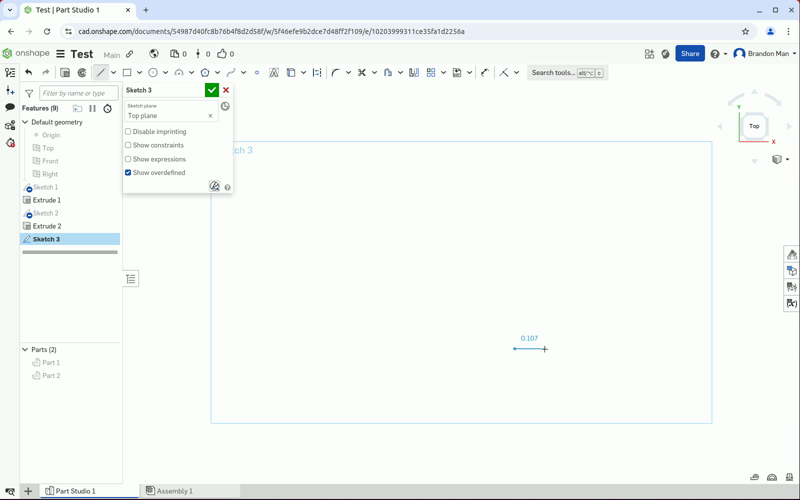
mouse_move(519, 348)
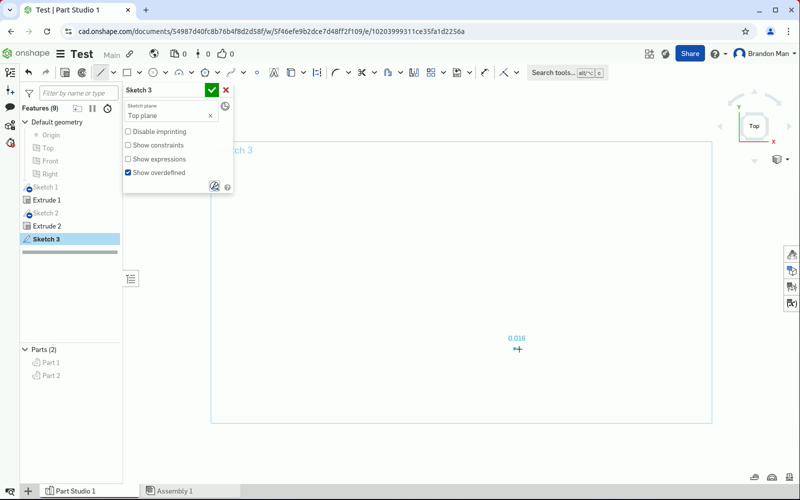
scroll(6)
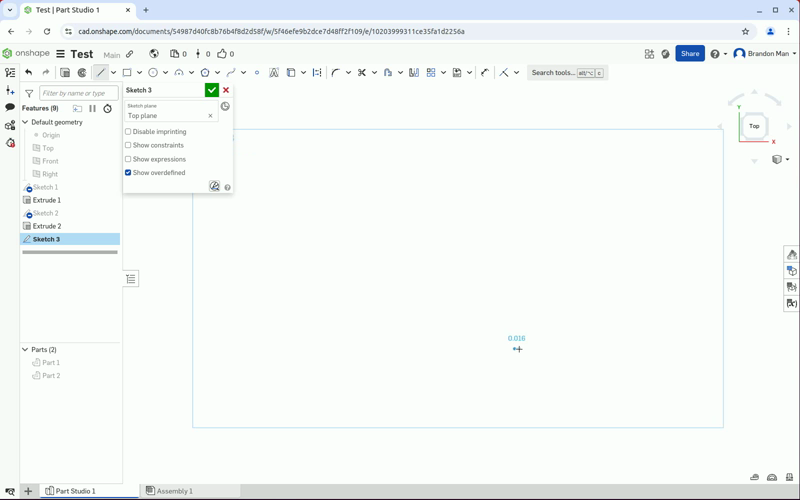
scroll(6)
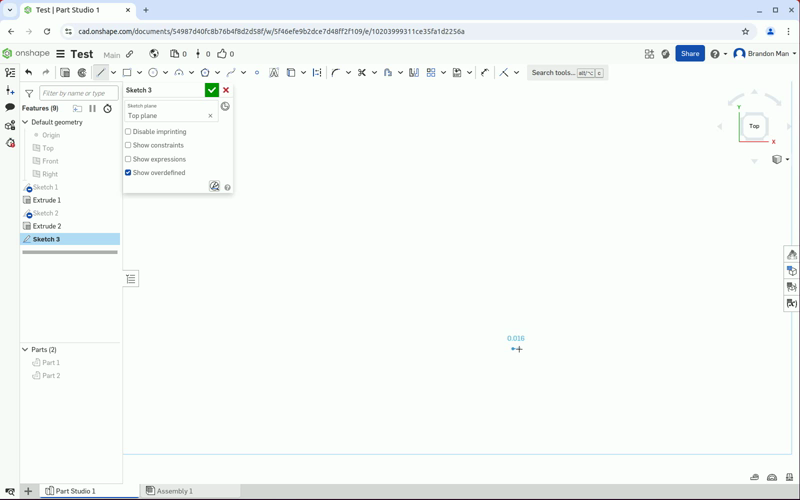
scroll(6)
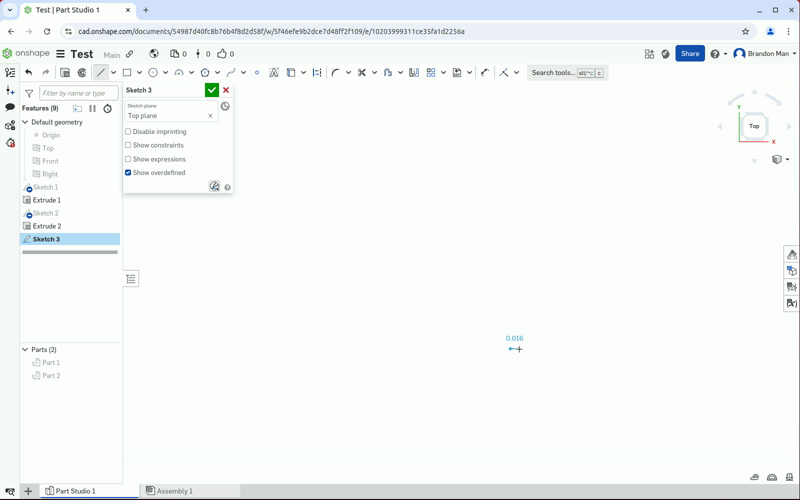
scroll(6)
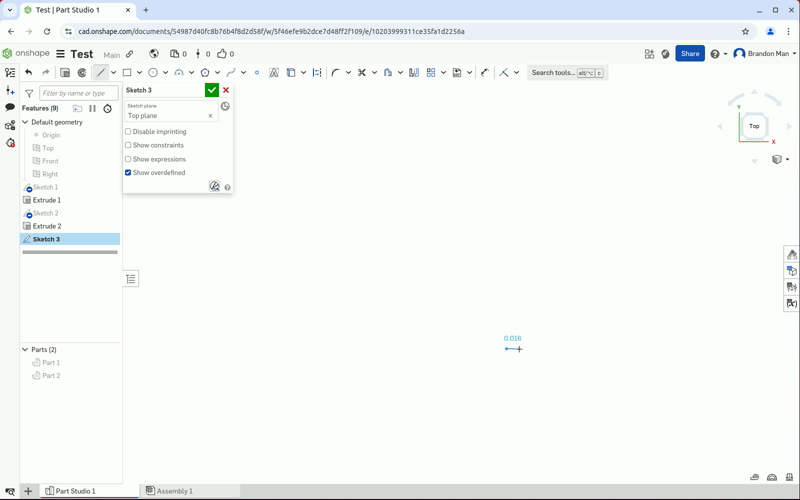
scroll(6)
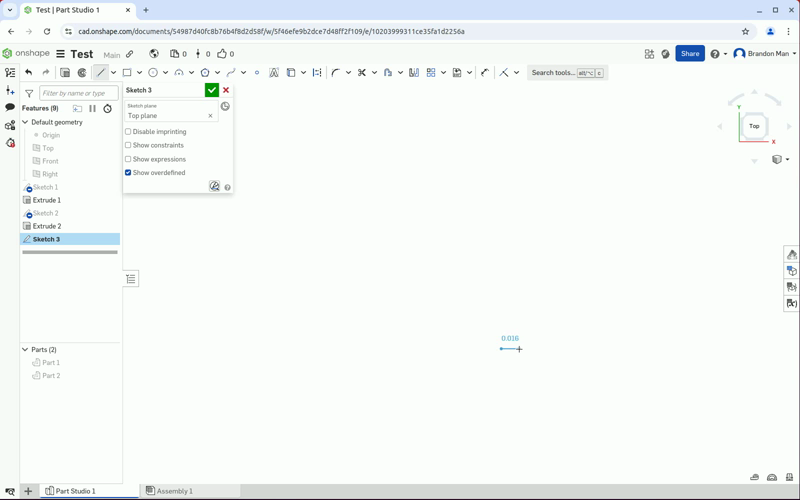
scroll(6)
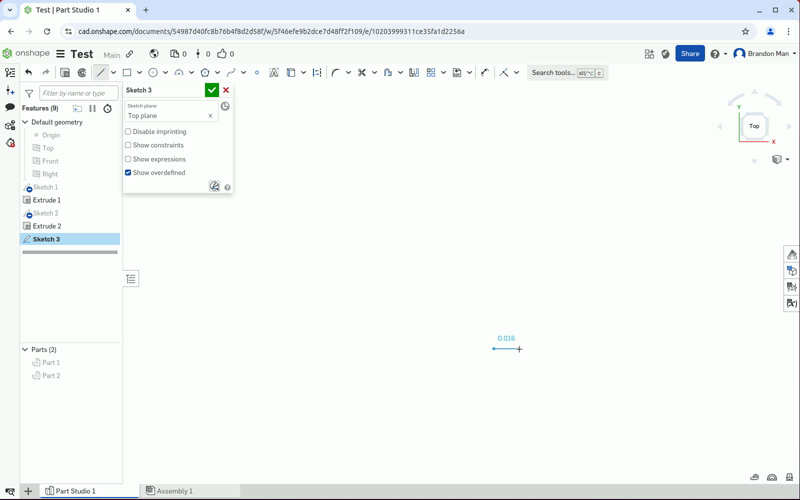
scroll(6)
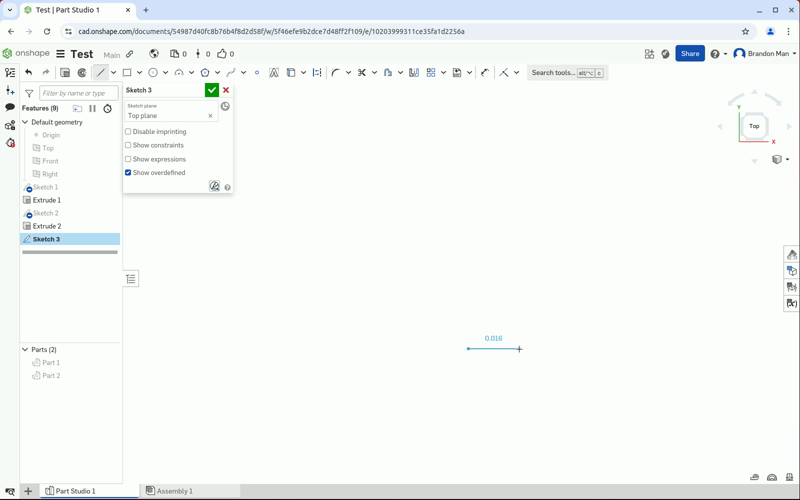
click(519, 348)
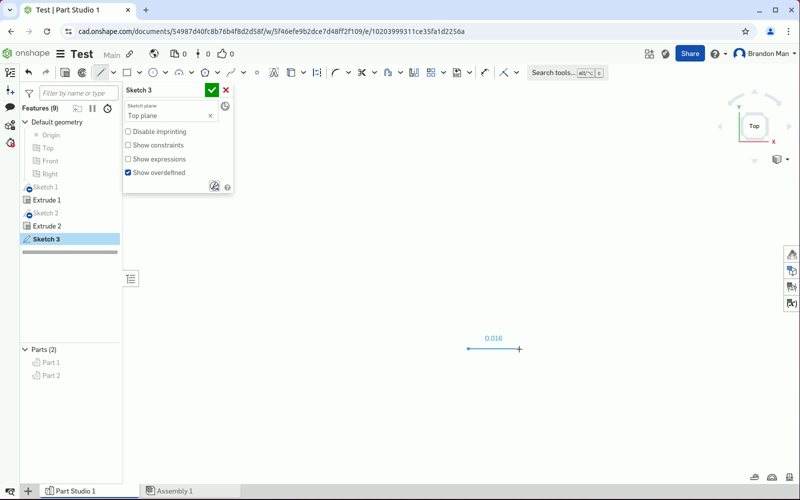
scroll(-6)
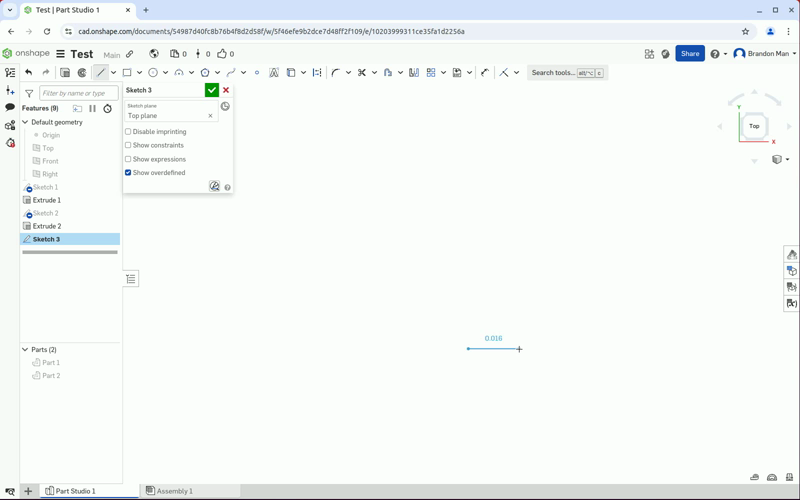
scroll(-6)
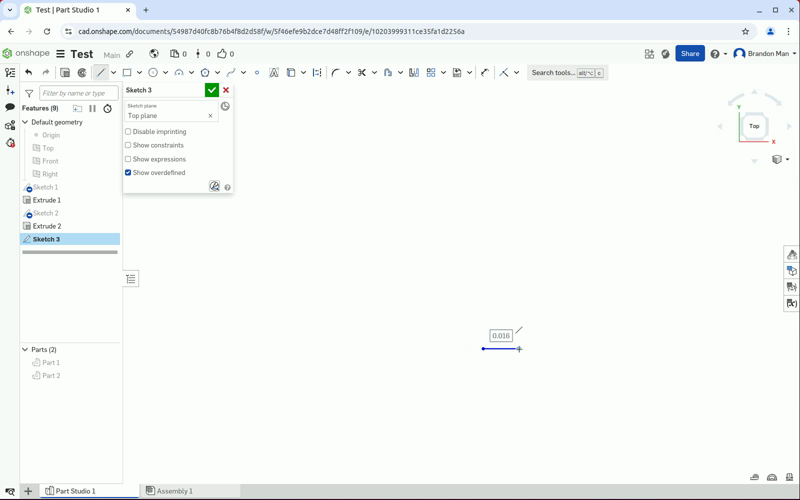
scroll(-6)
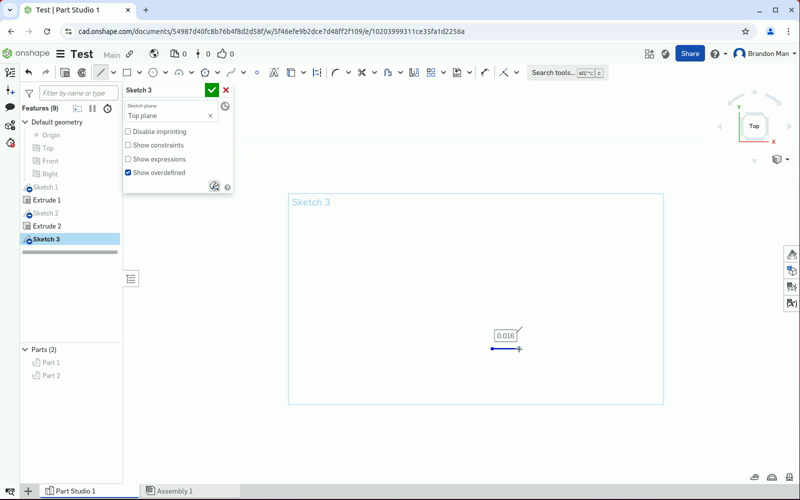
scroll(-6)
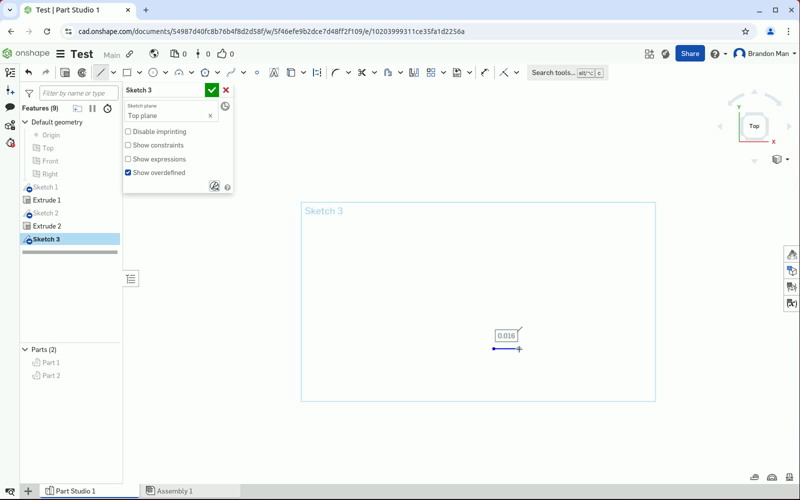
scroll(-6)
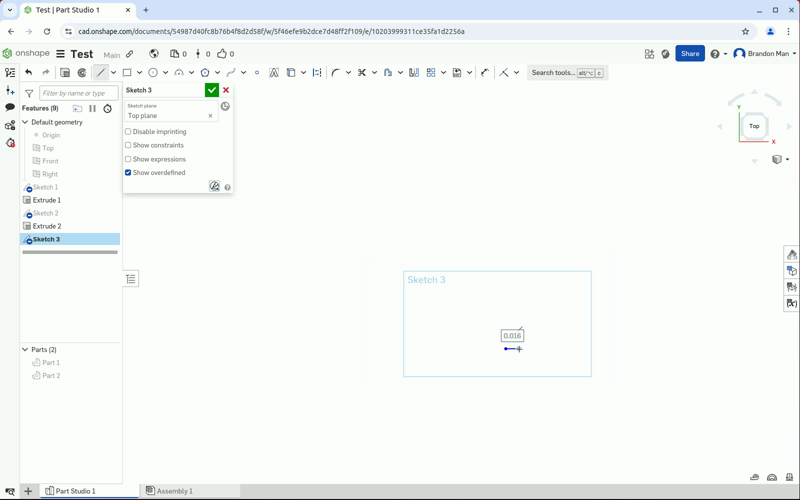
scroll(-6)
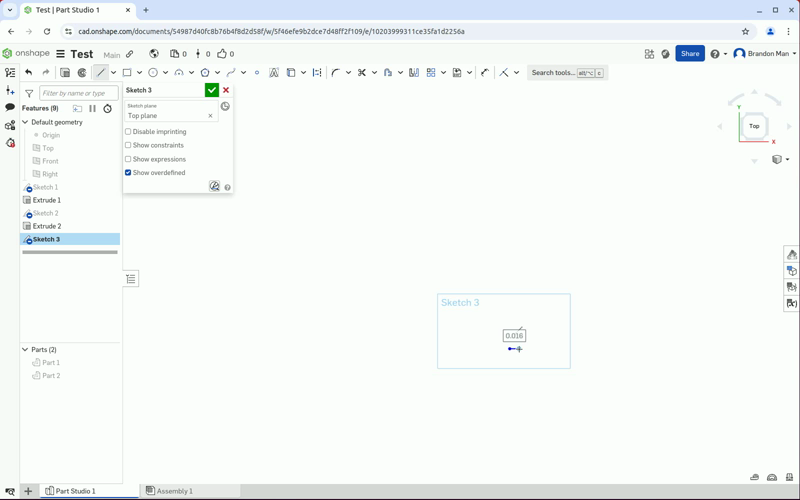
scroll(-6)
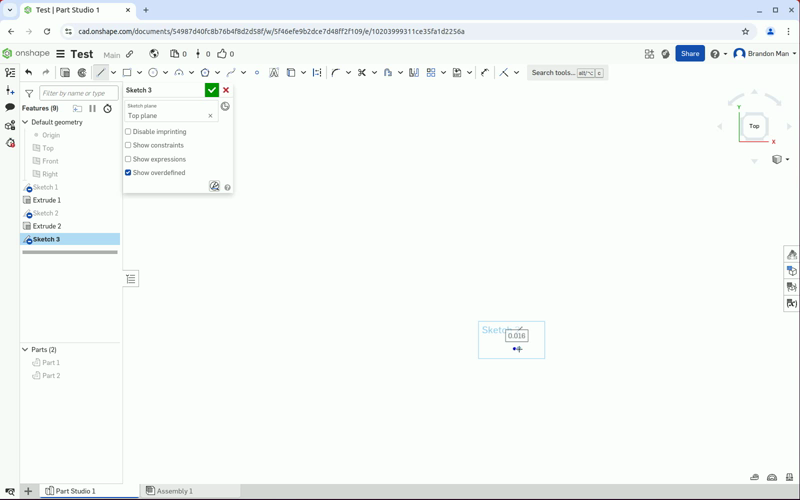
key_up(shift)
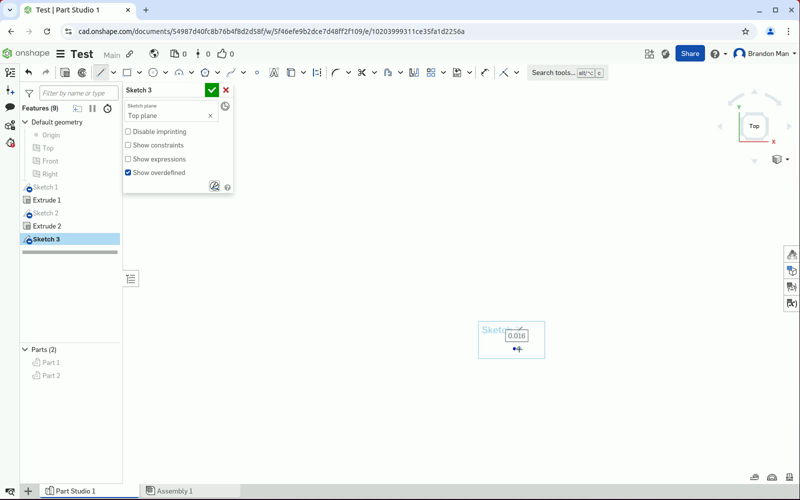
key_down(shift)
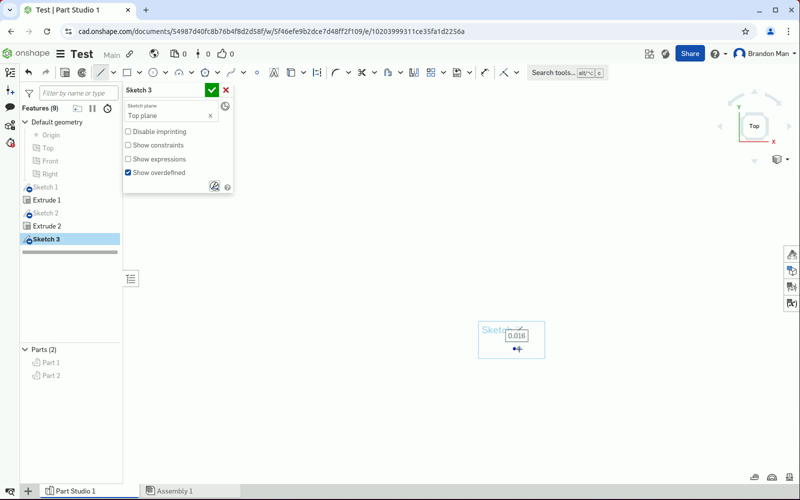
mouse_move(549, 348)
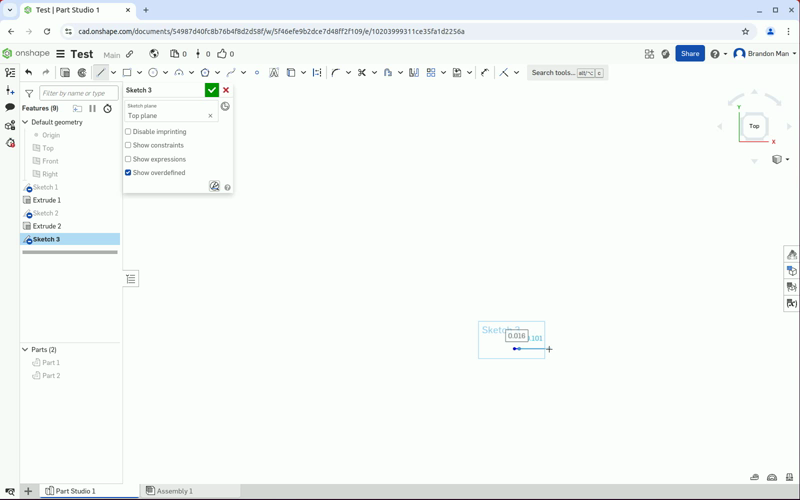
mouse_move(519, 344)
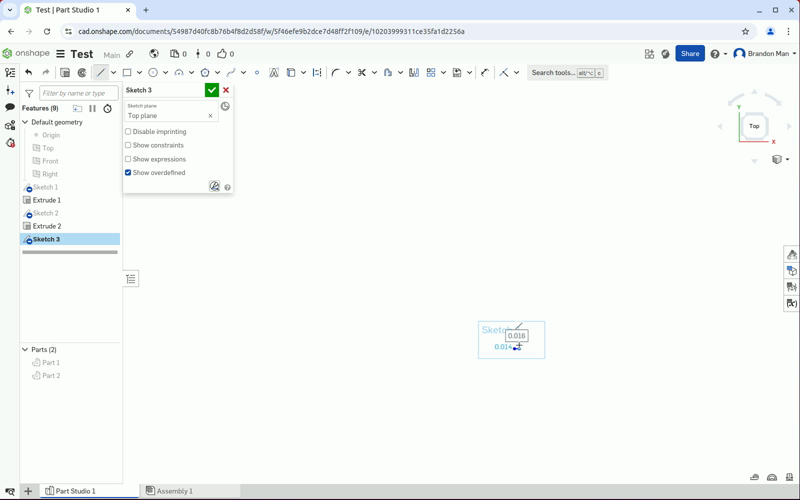
scroll(6)
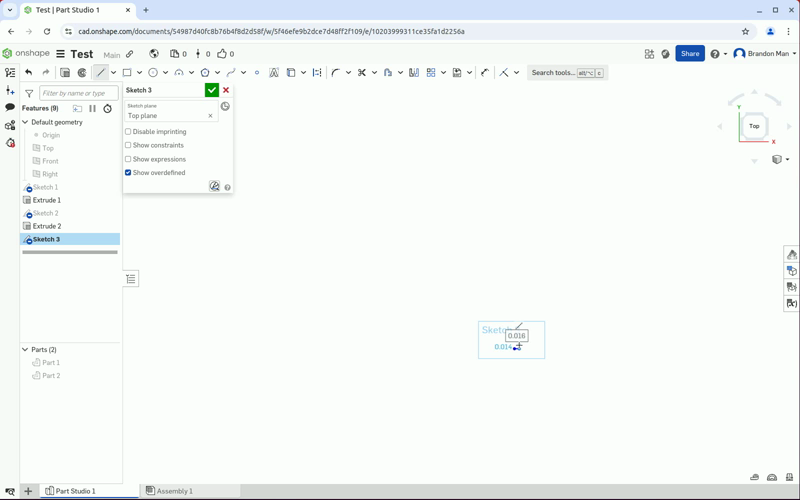
scroll(6)
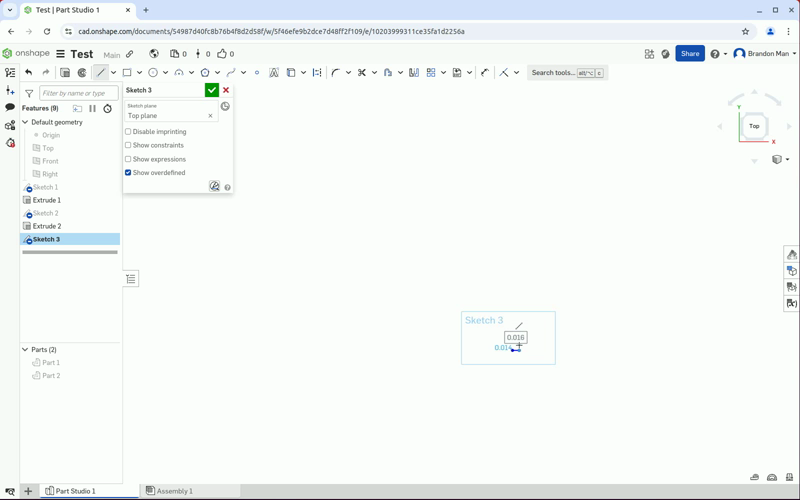
scroll(6)
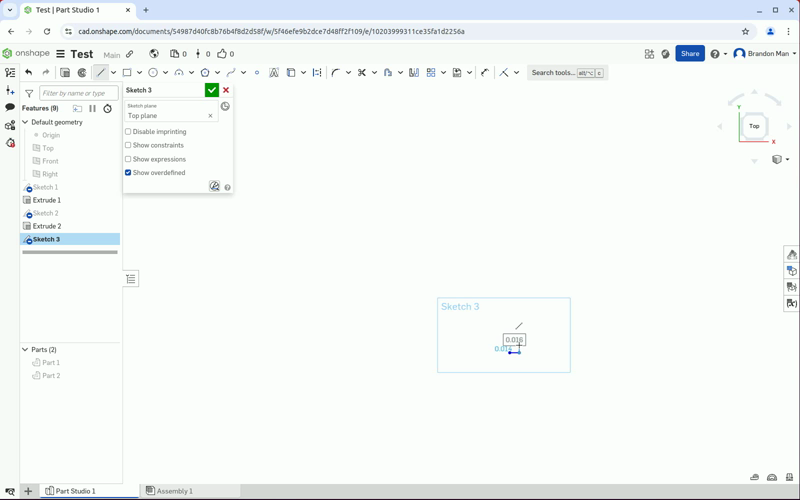
scroll(6)
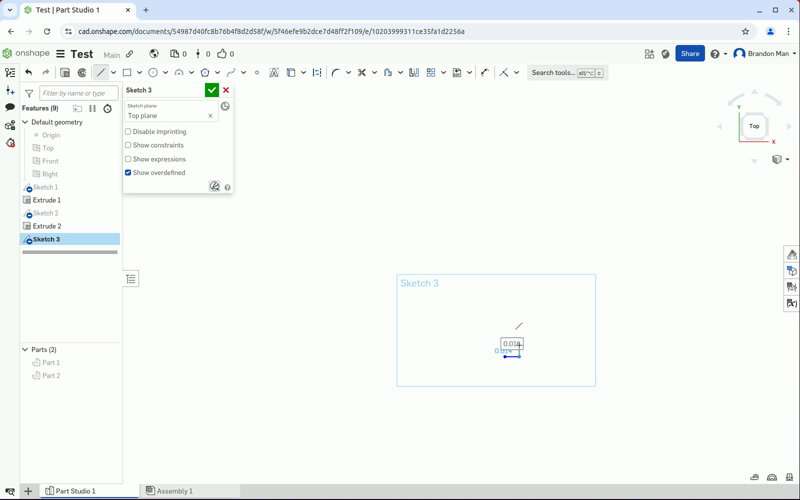
scroll(6)
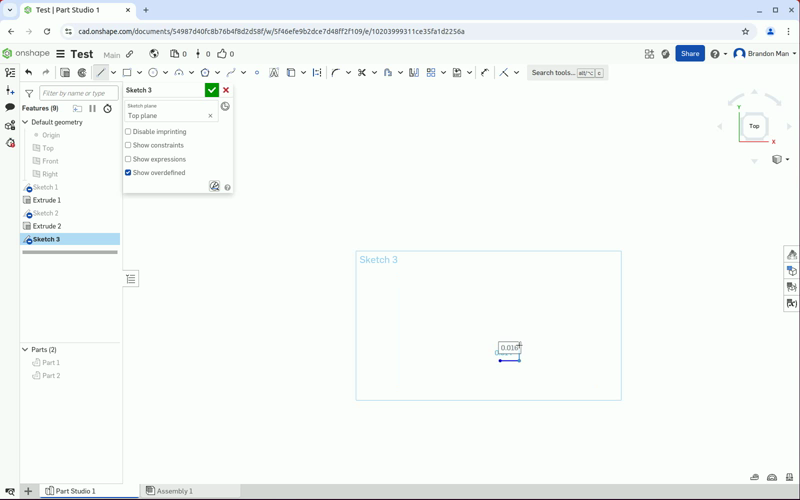
scroll(6)
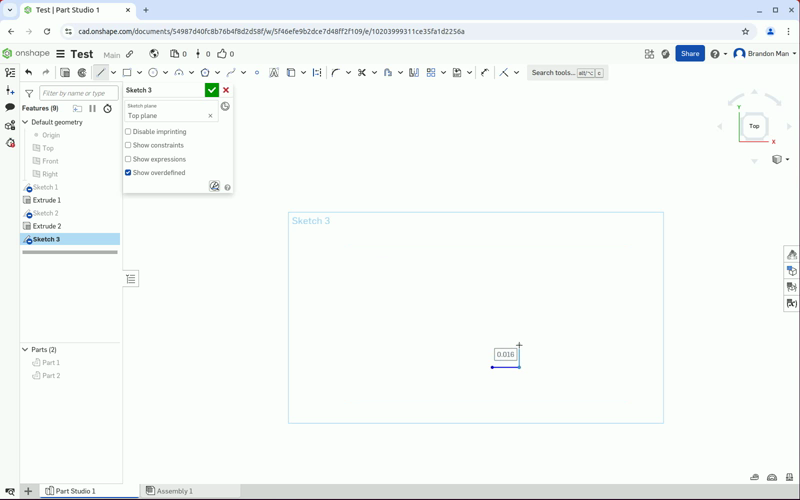
scroll(6)
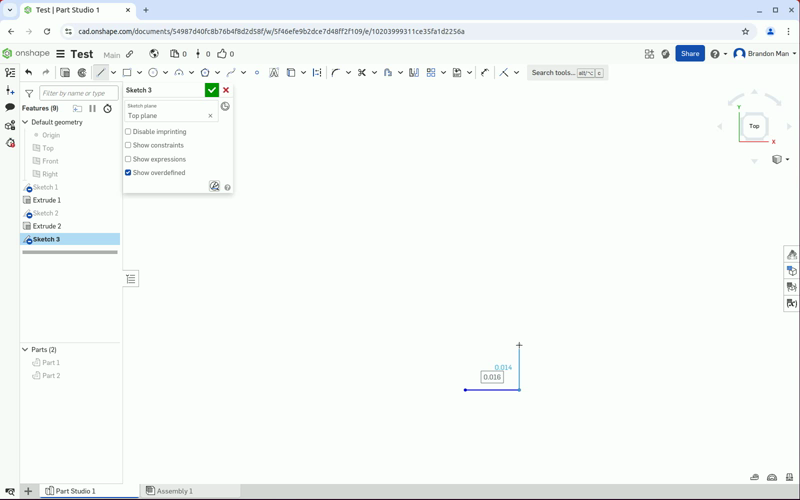
click(519, 344)
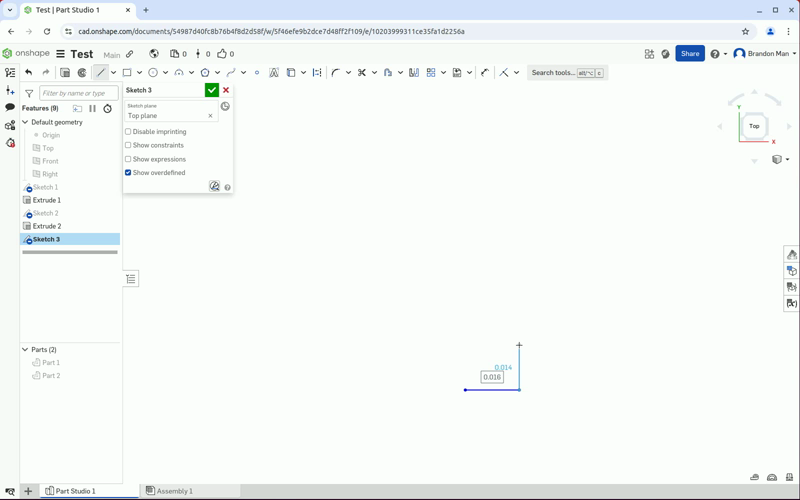
scroll(-6)
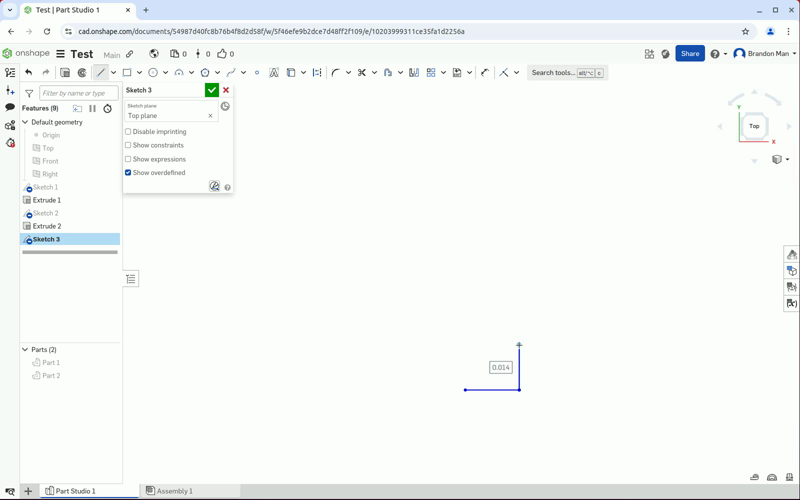
scroll(-6)
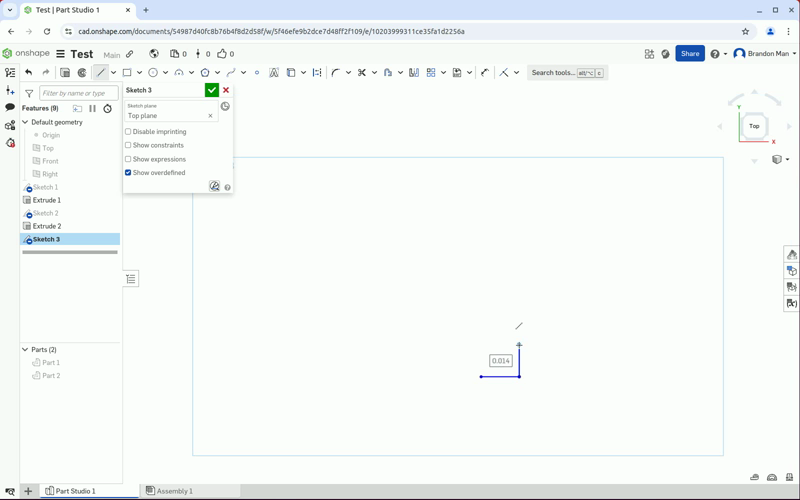
scroll(-6)
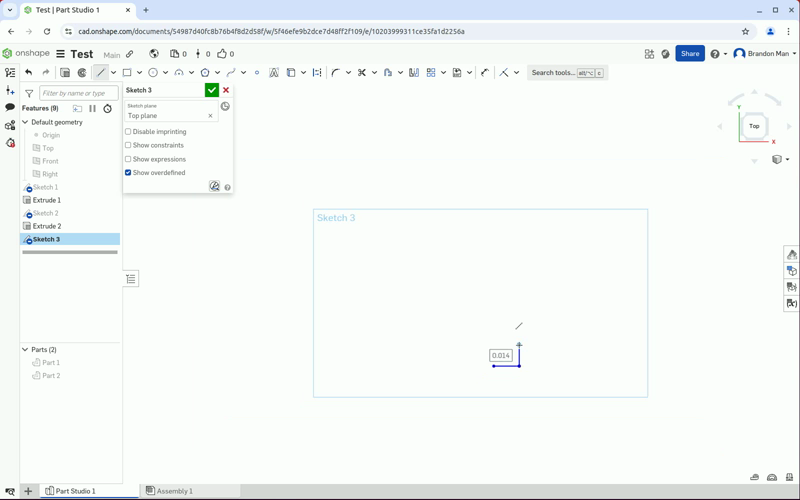
scroll(-6)
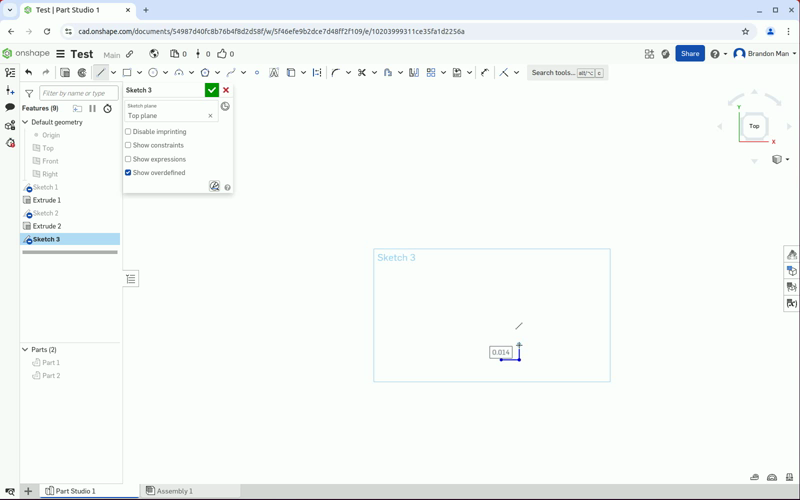
scroll(-6)
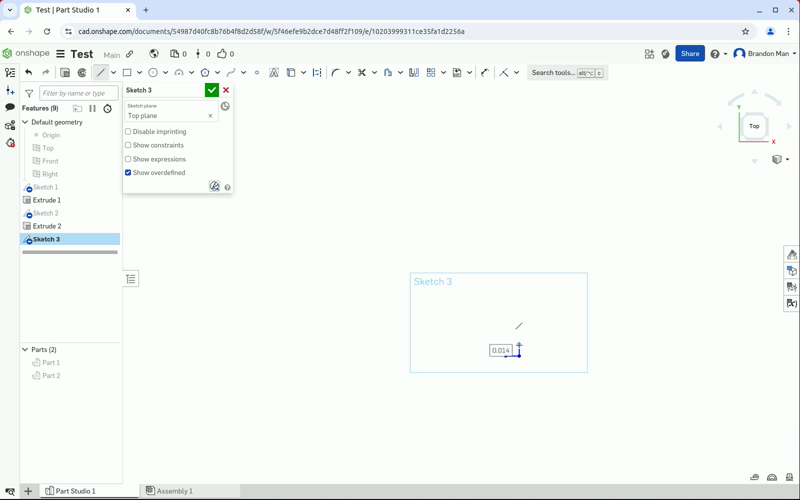
scroll(-6)
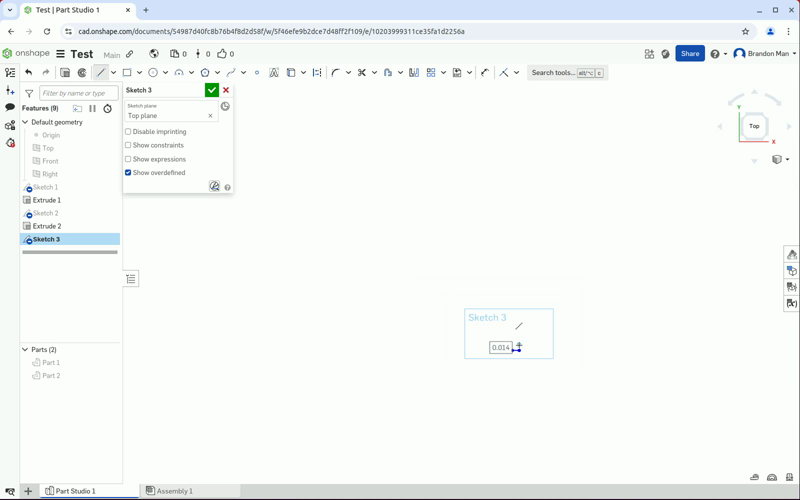
scroll(-6)
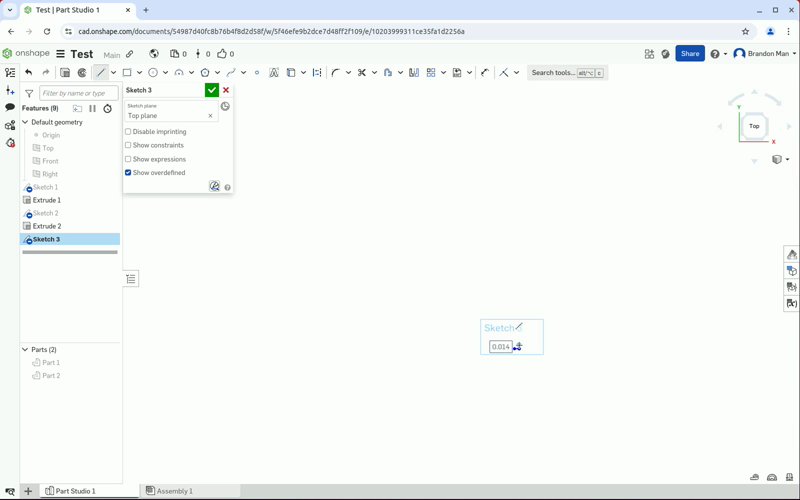
key_up(shift)
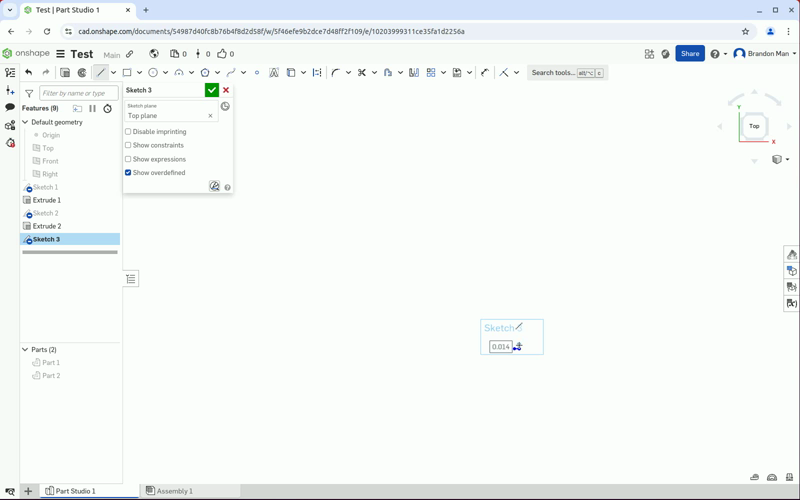
key_down(shift)
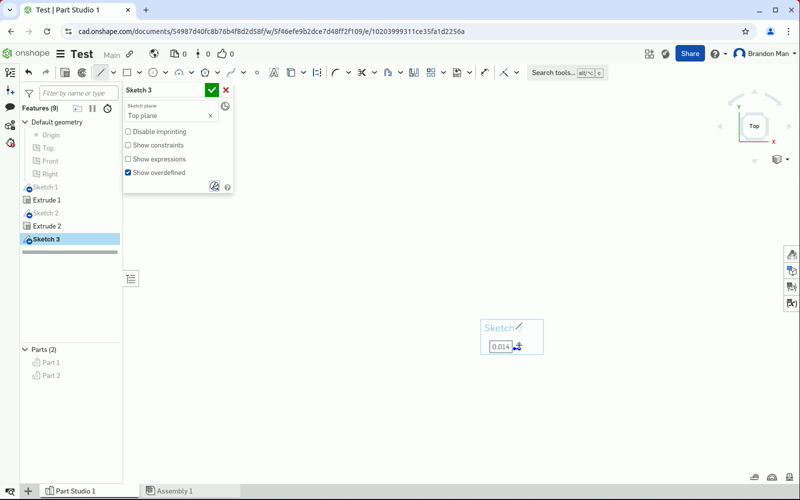
mouse_move(549, 344)
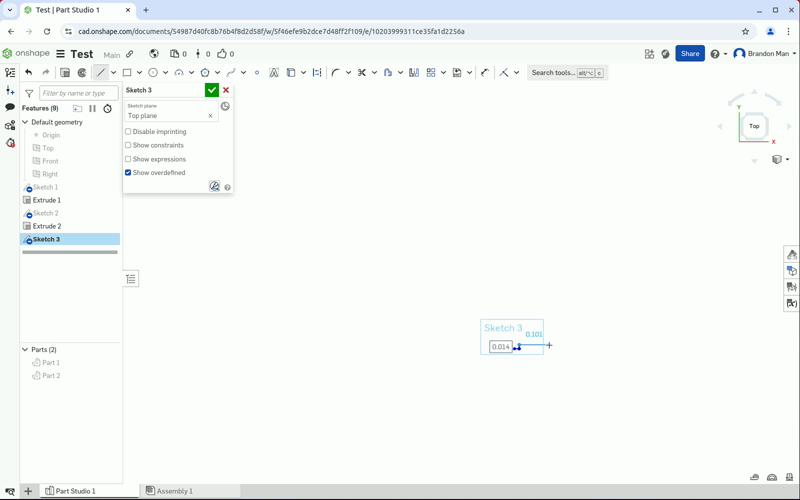
mouse_move(514, 344)
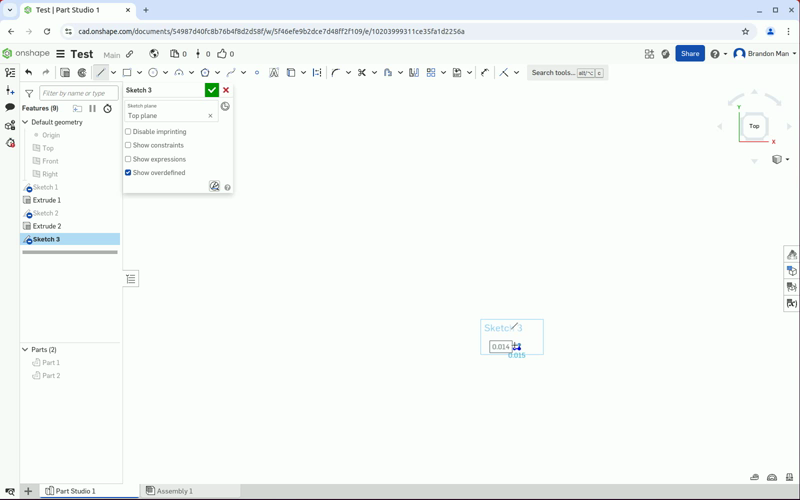
scroll(6)
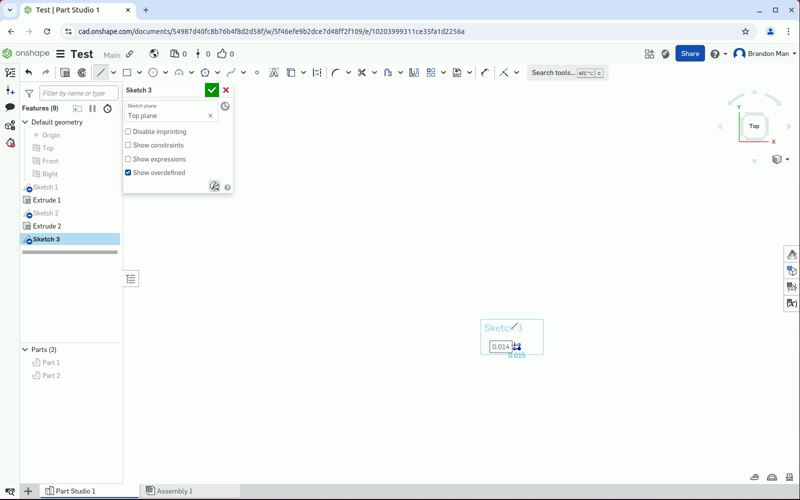
scroll(6)
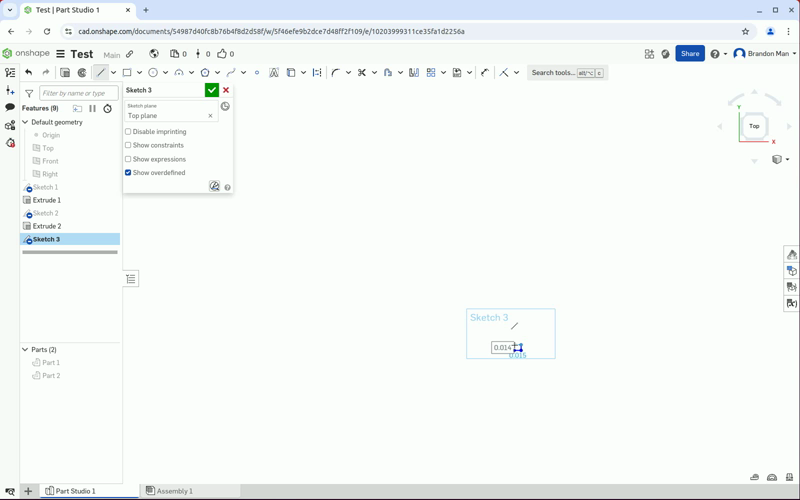
scroll(6)
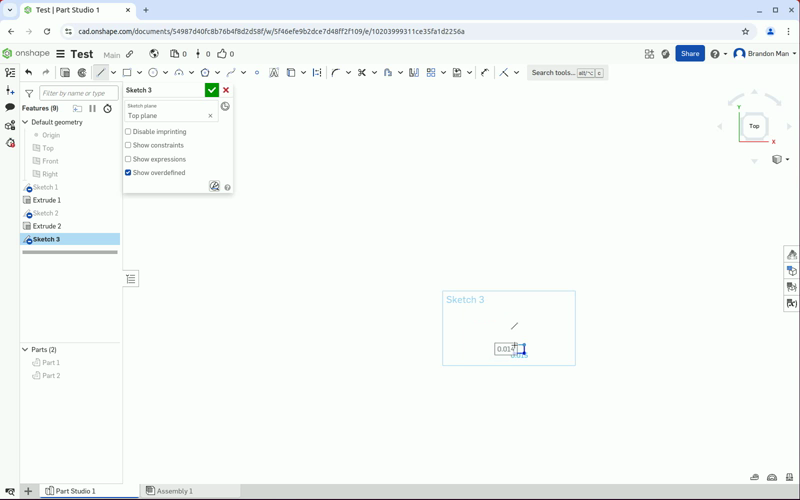
scroll(6)
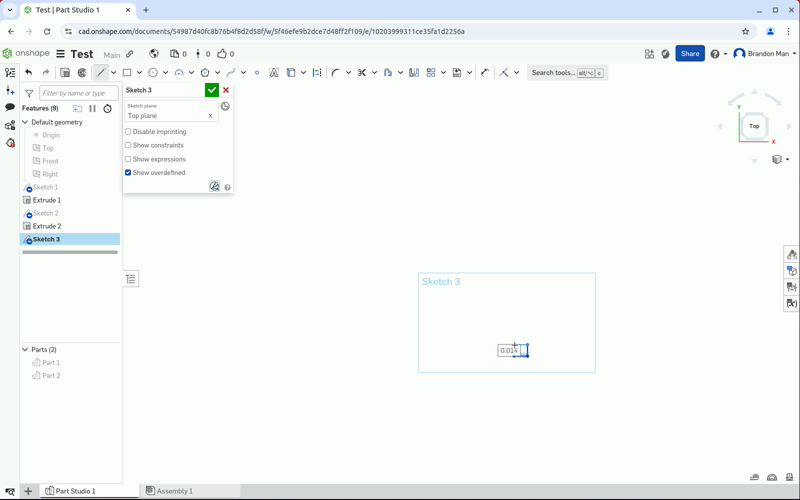
scroll(6)
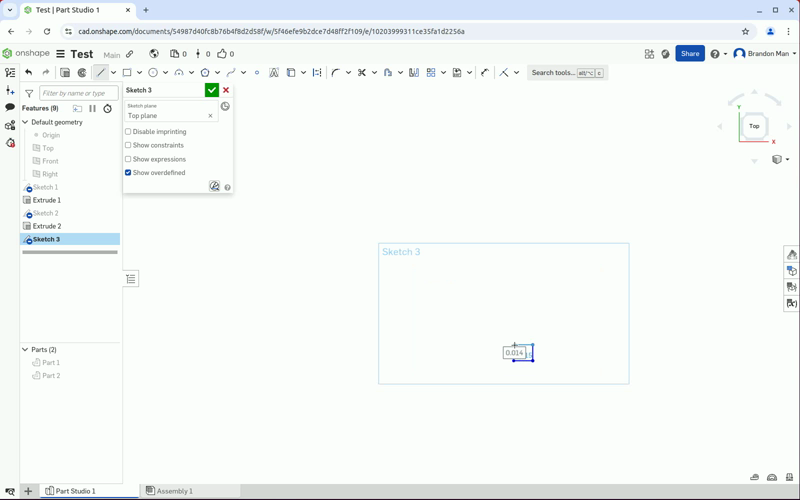
scroll(6)
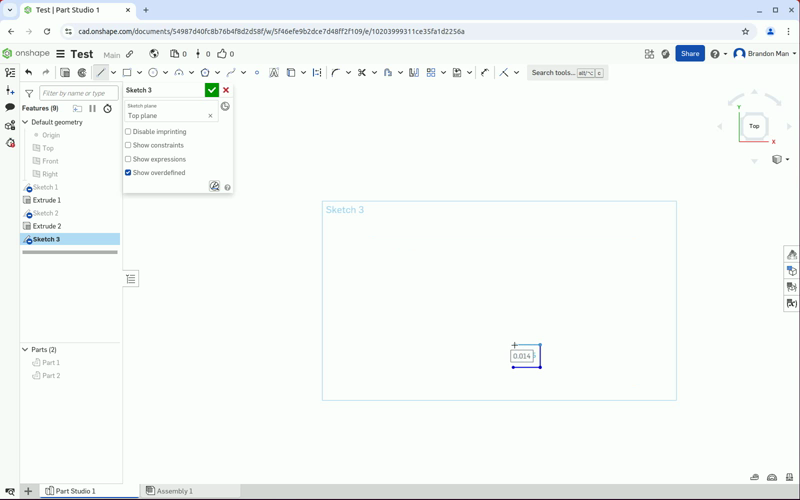
scroll(6)
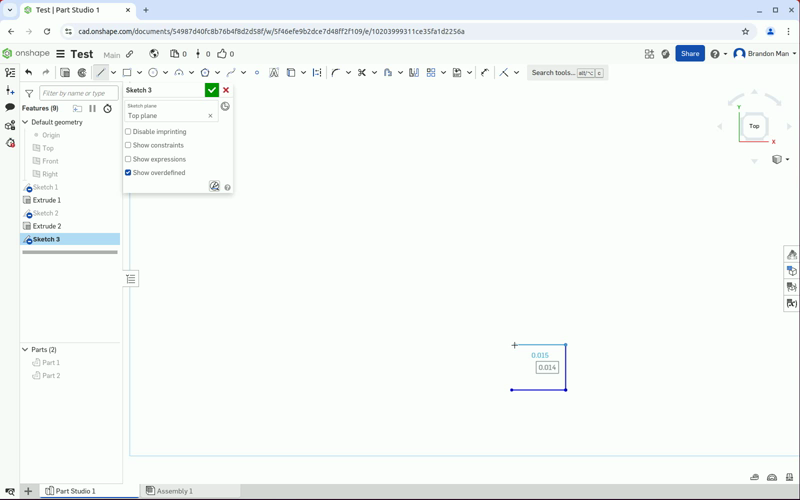
click(514, 344)
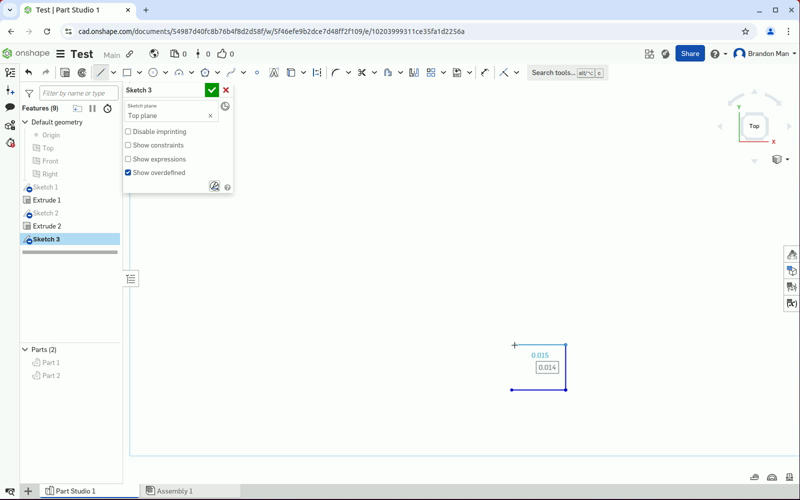
scroll(-6)
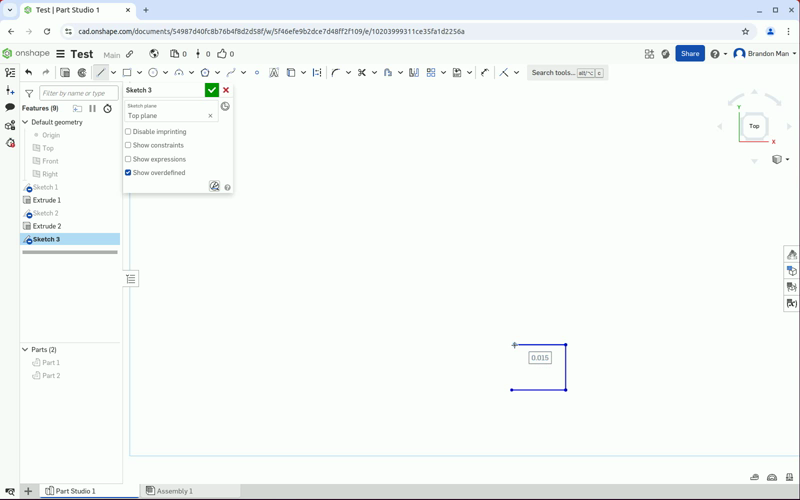
scroll(-6)
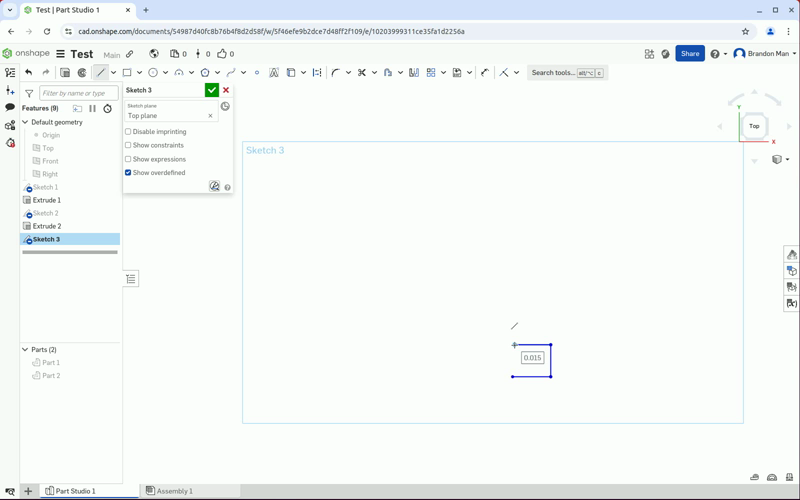
scroll(-6)
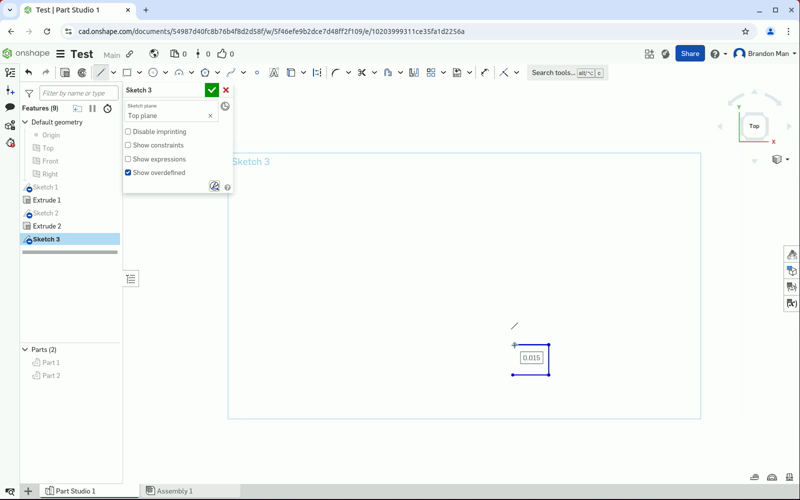
scroll(-6)
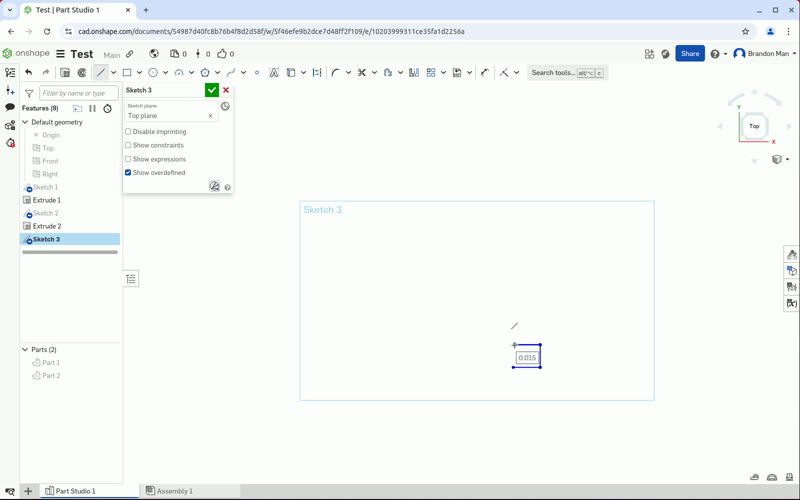
scroll(-6)
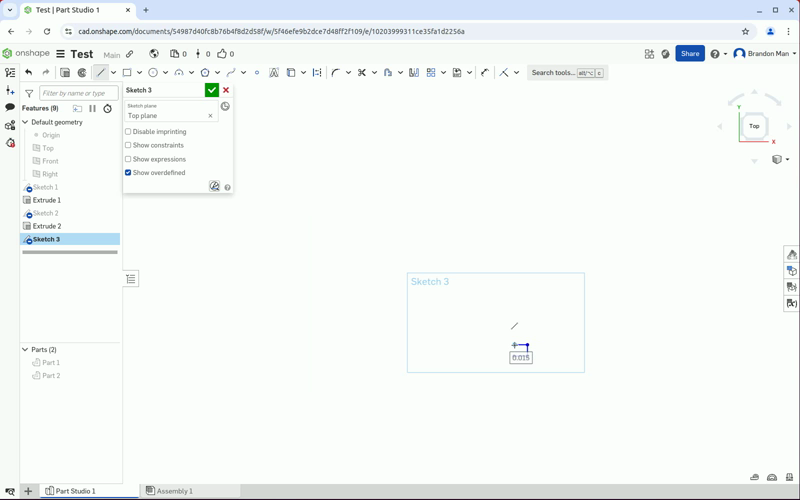
scroll(-6)
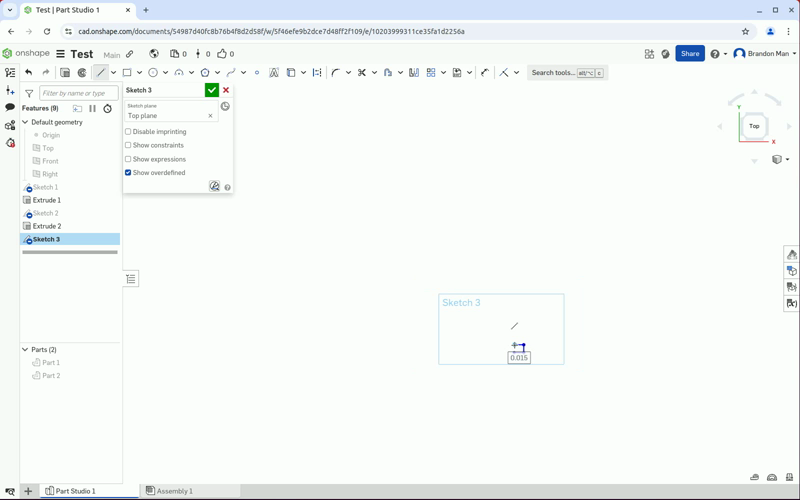
scroll(-6)
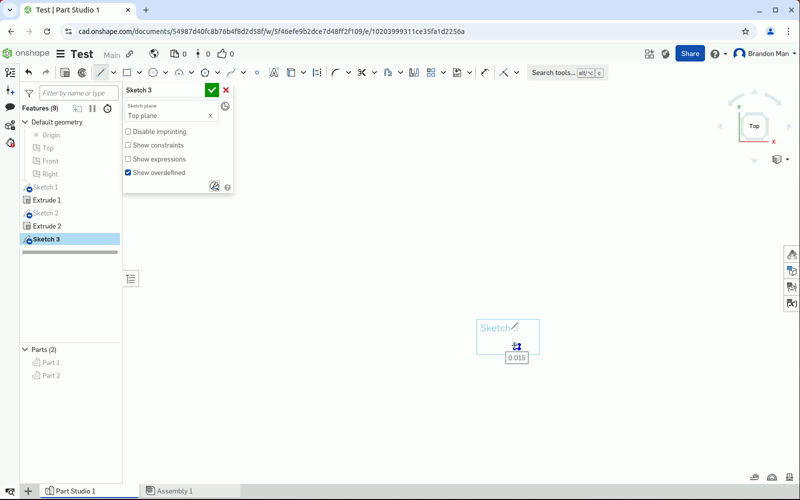
key_up(shift)
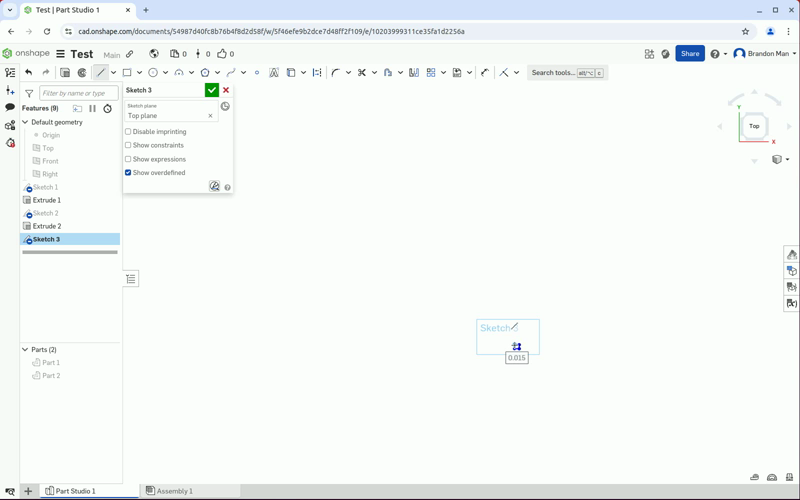
mouse_move(544, 344)
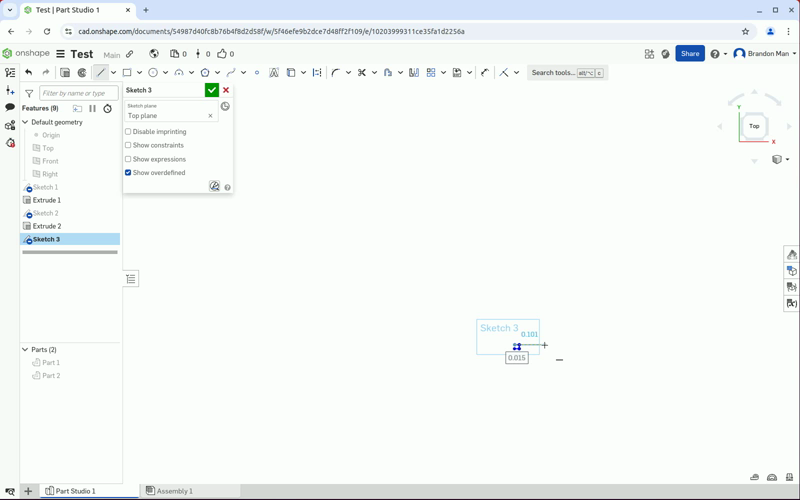
key_down(shift)
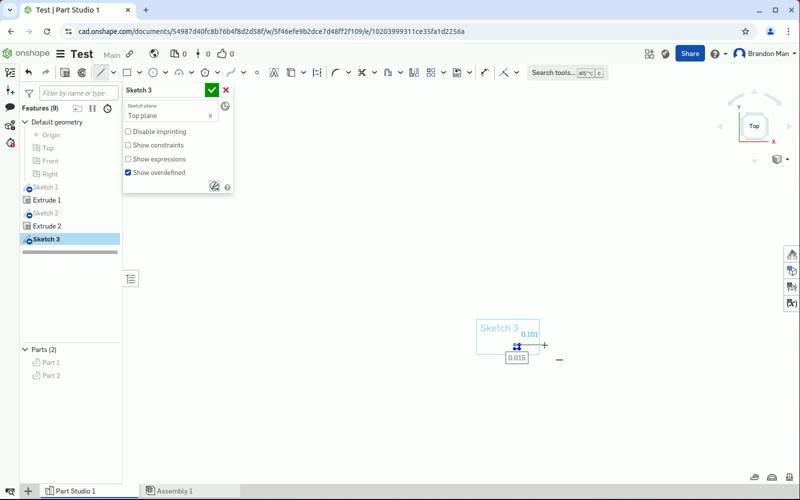
mouse_move(514, 348)
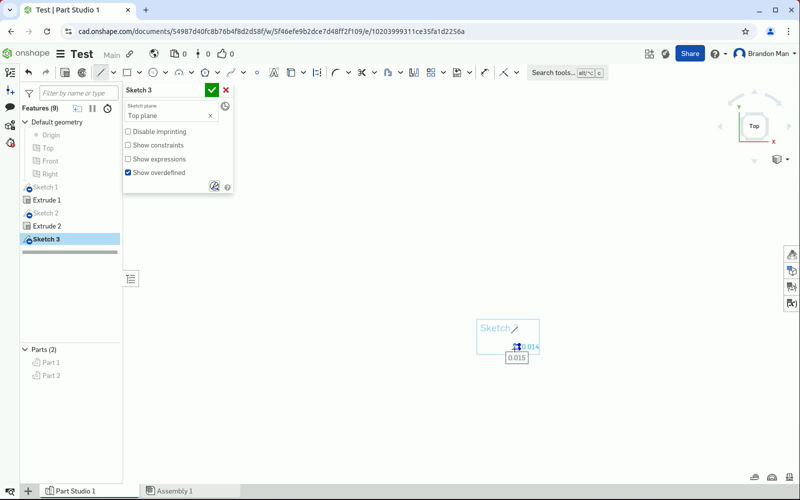
scroll(6)
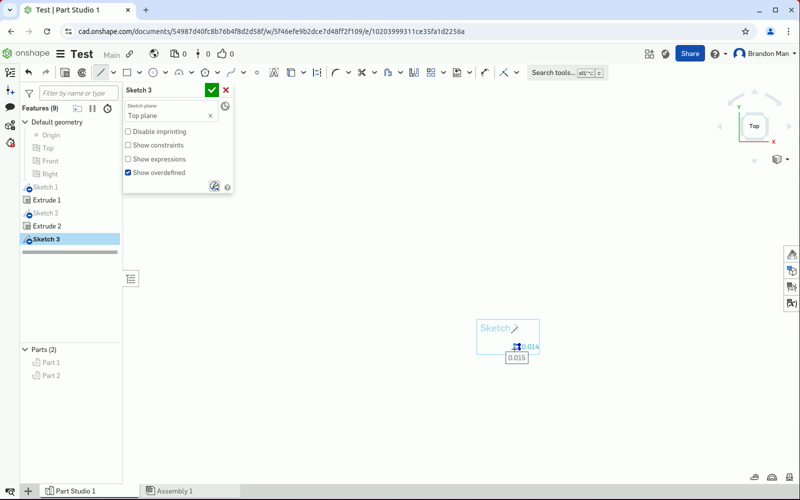
scroll(6)
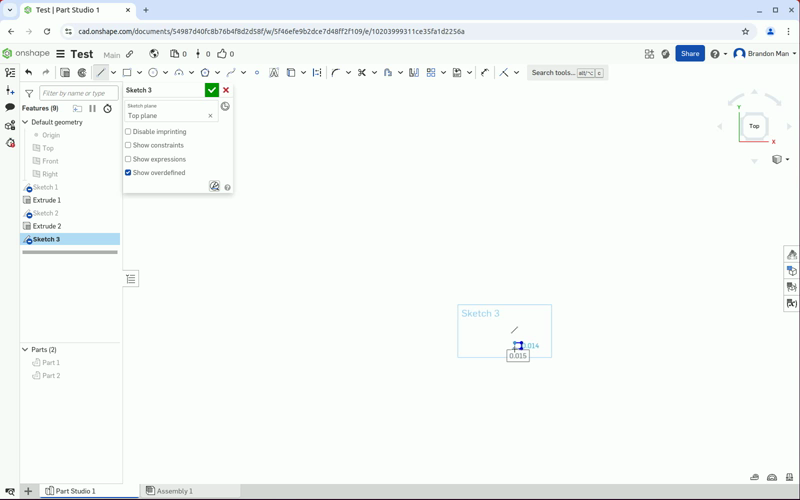
scroll(6)
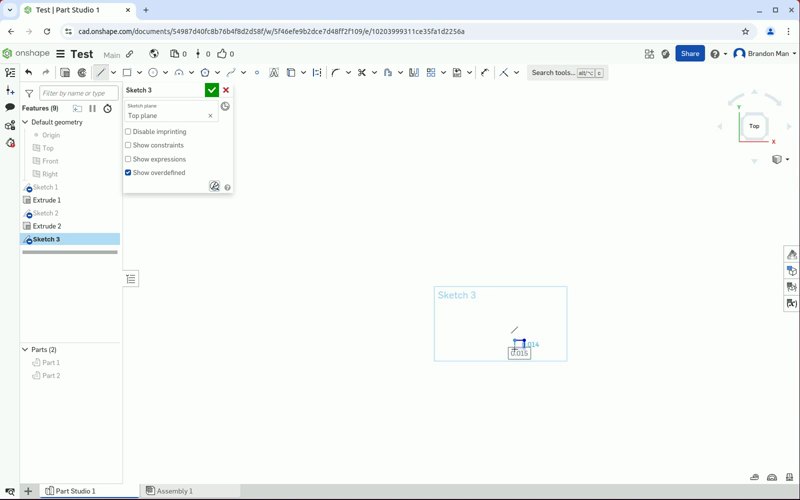
scroll(6)
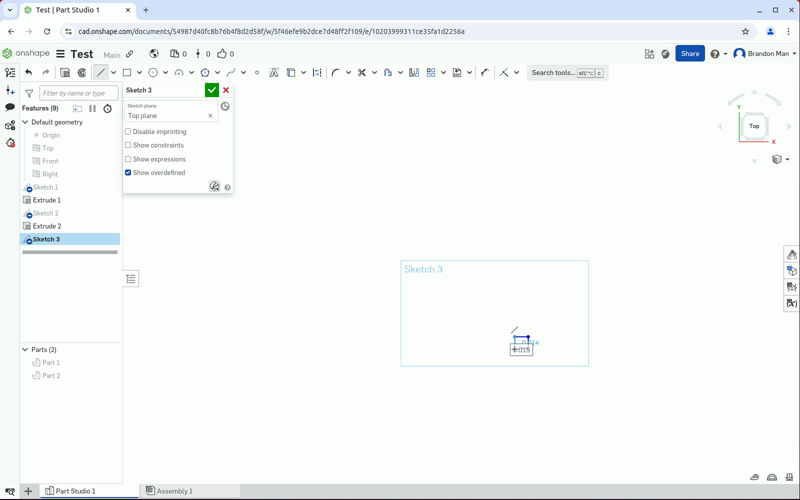
scroll(6)
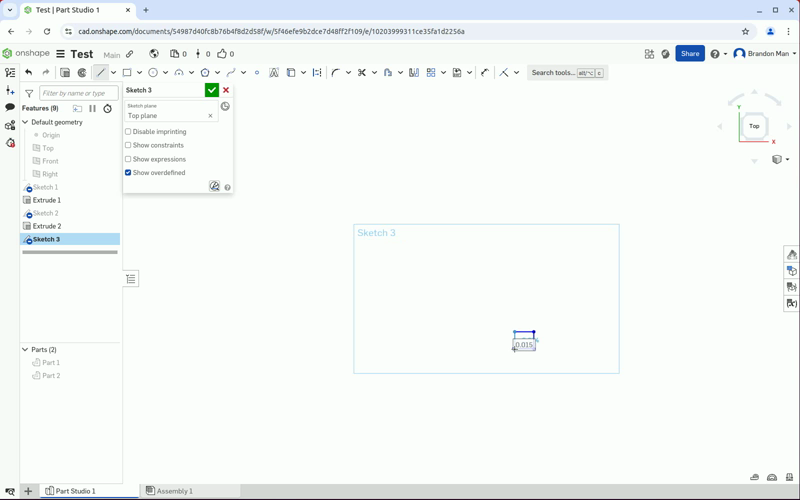
scroll(6)
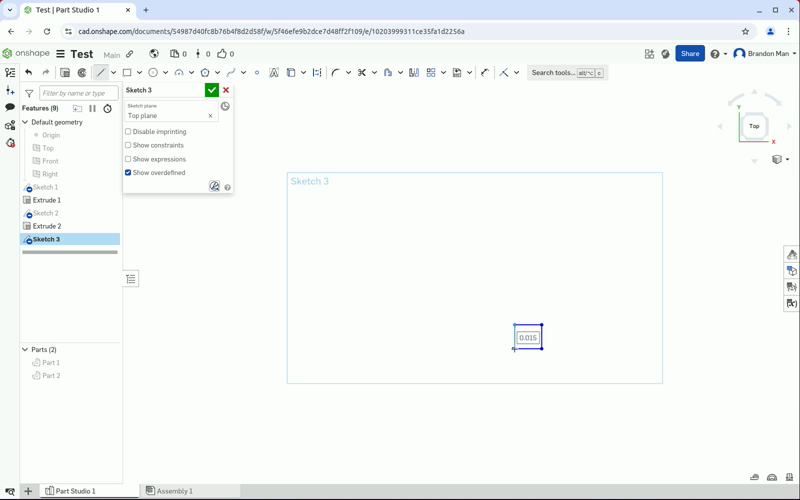
scroll(6)
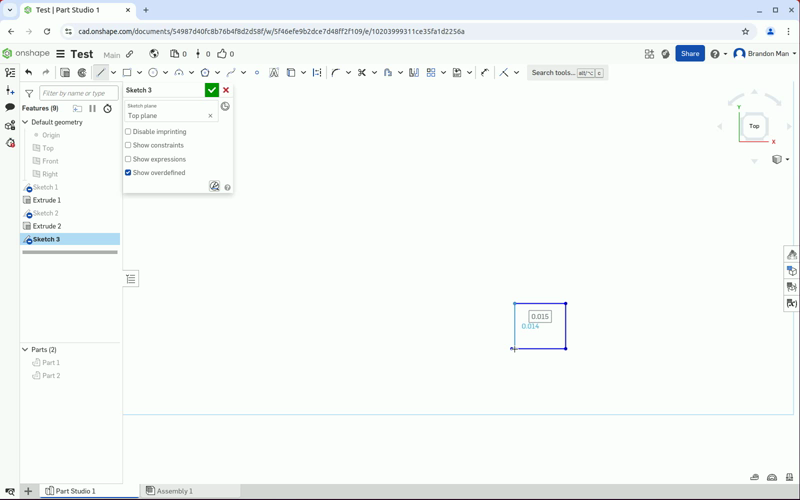
key_up(shift)
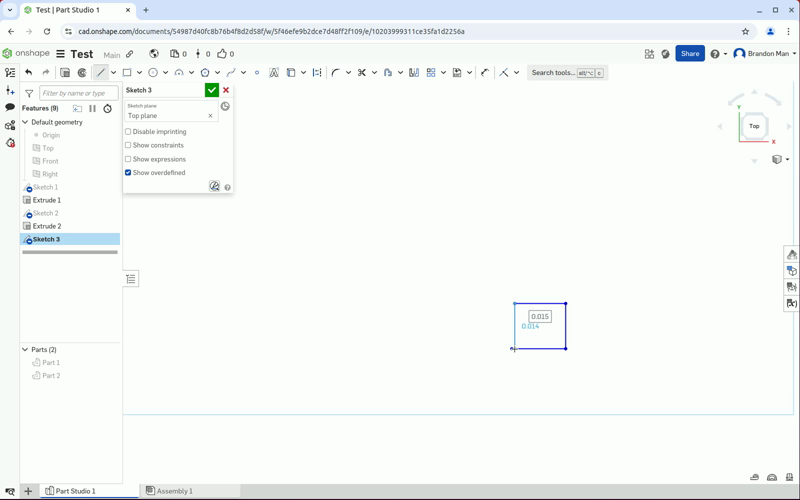
click(514, 348)
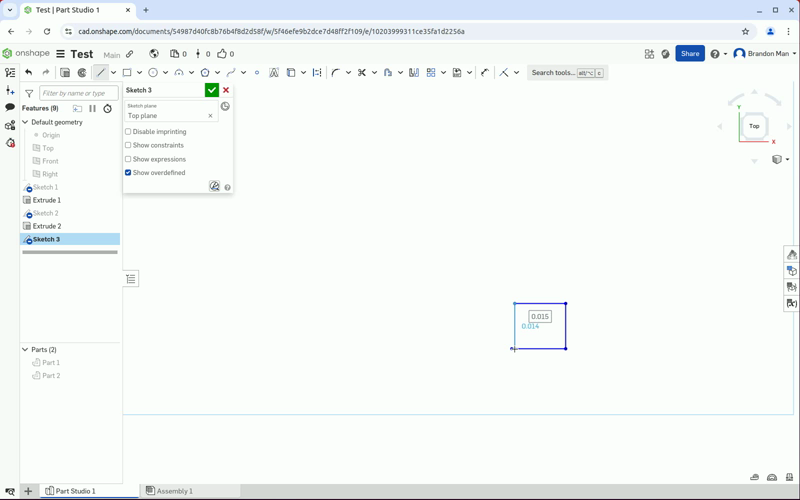
scroll(-6)
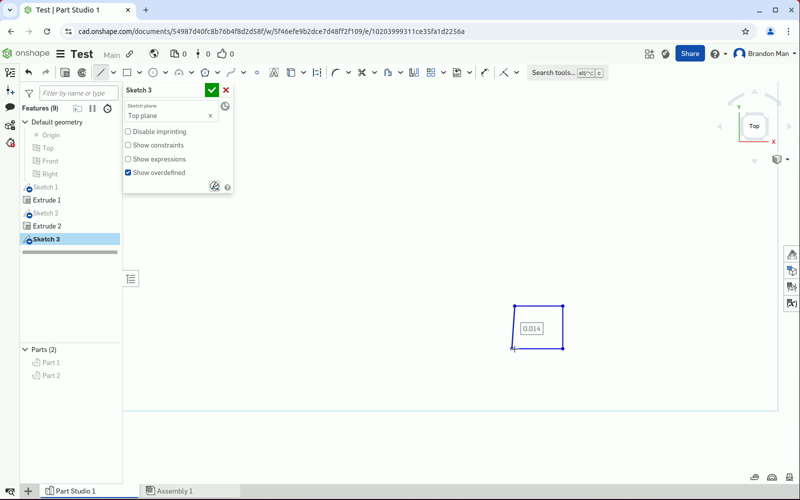
scroll(-6)
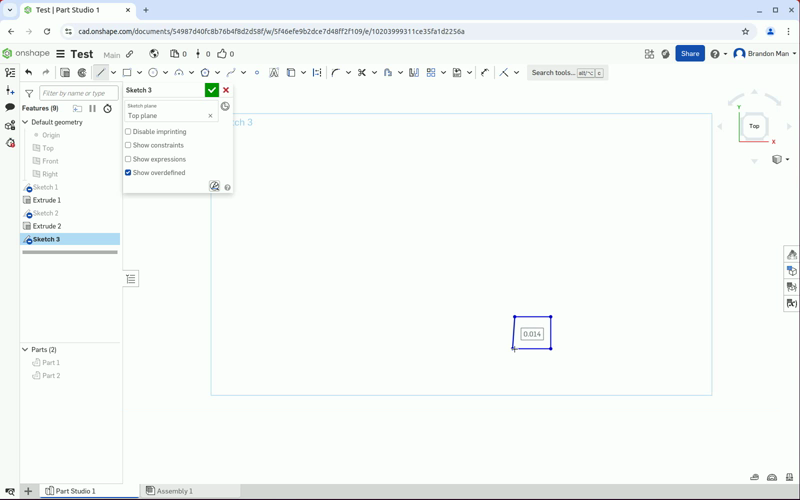
scroll(-6)
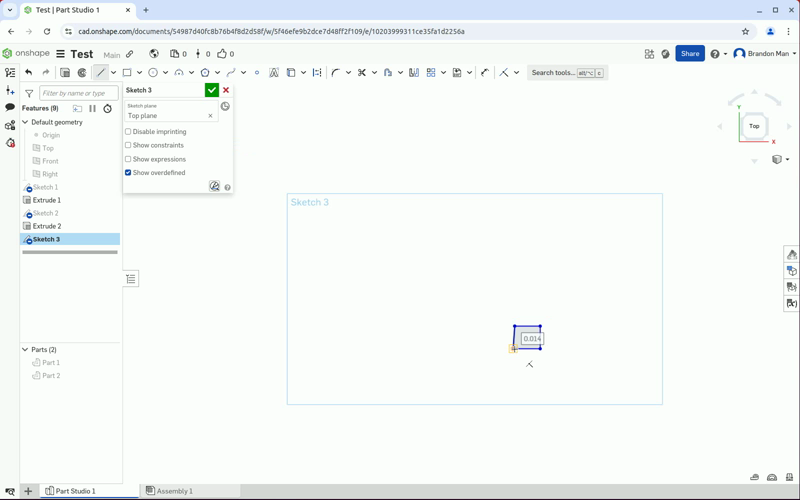
scroll(-6)
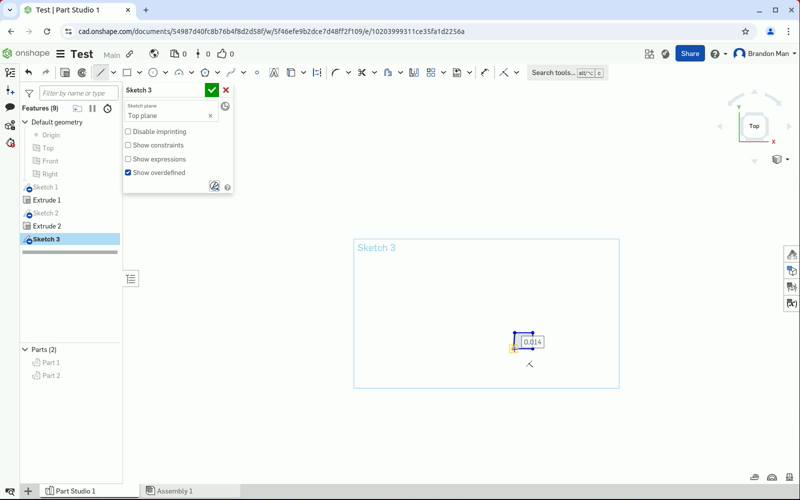
scroll(-6)
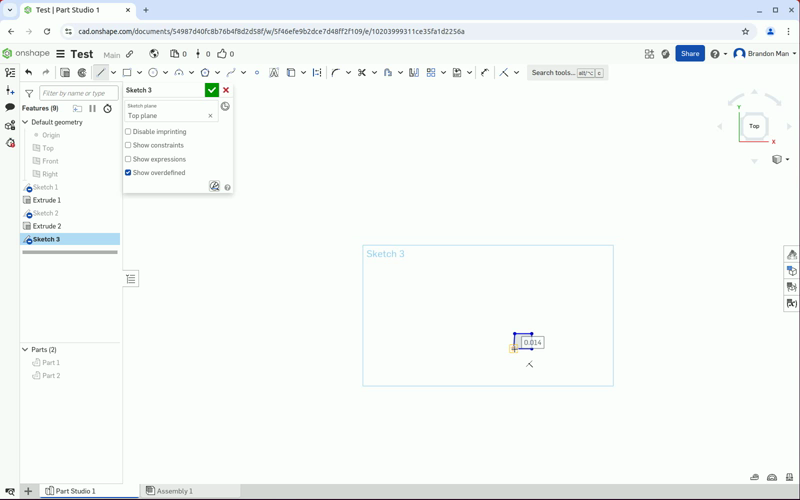
scroll(-6)
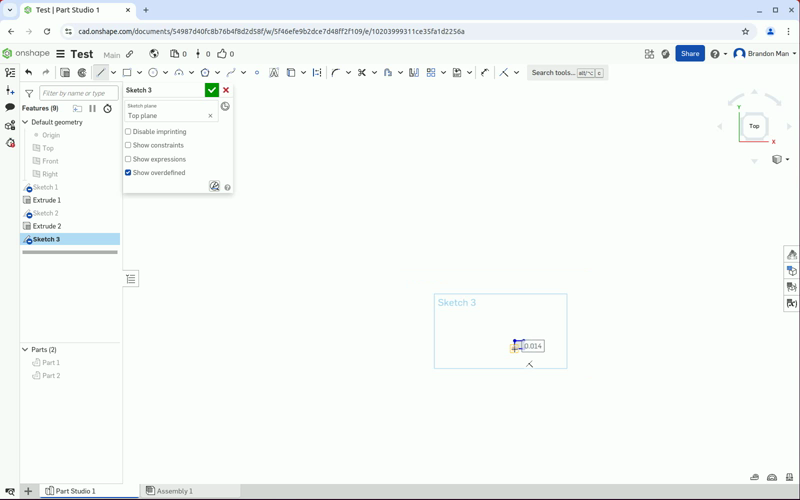
scroll(-6)
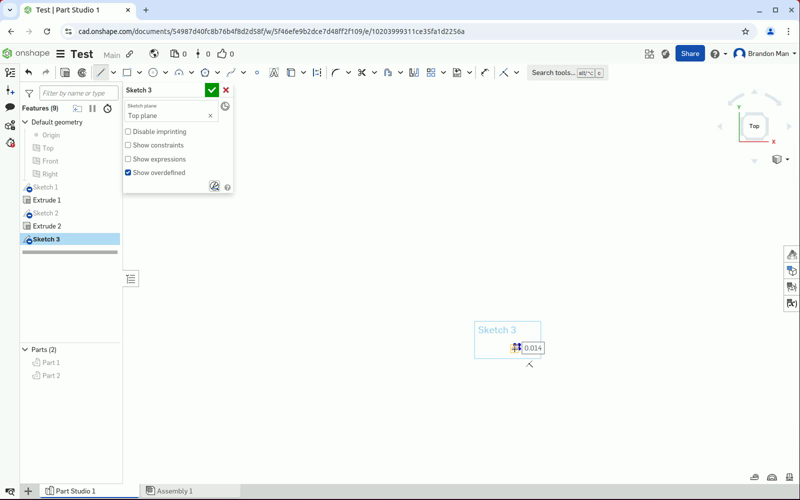
key(esc)
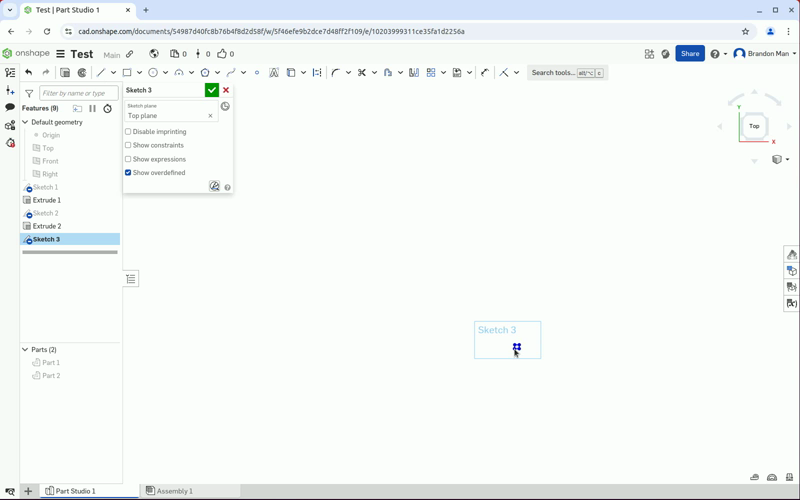
mouse_move(516, 345)
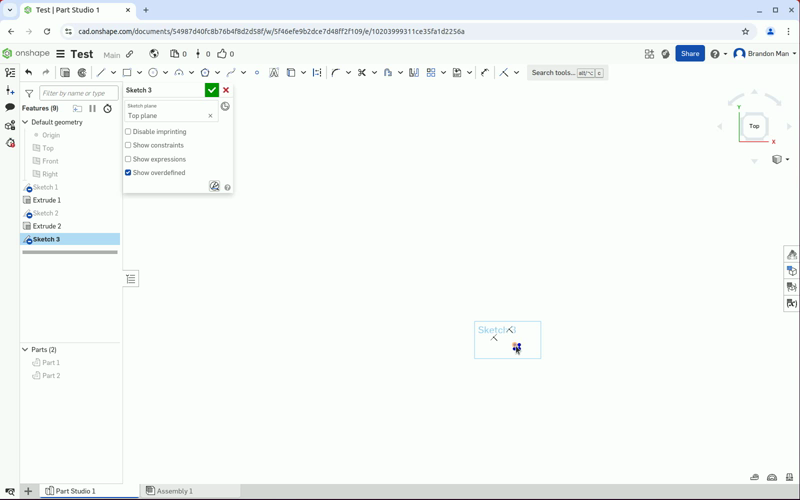
scroll(6)
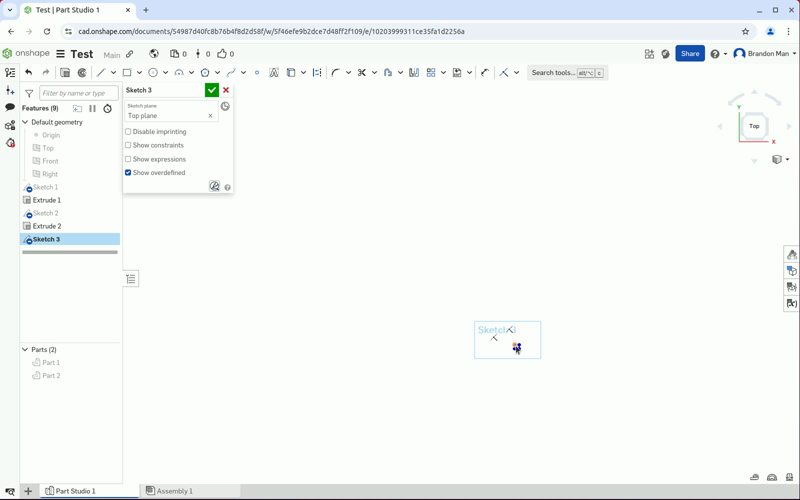
scroll(6)
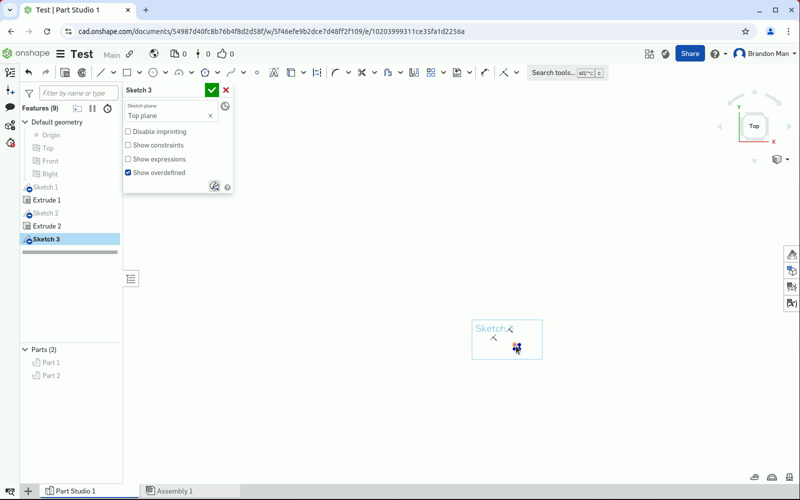
scroll(6)
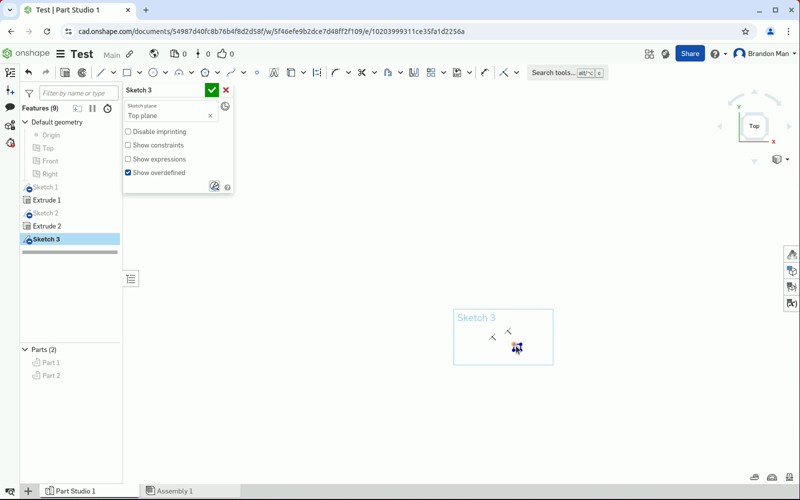
scroll(6)
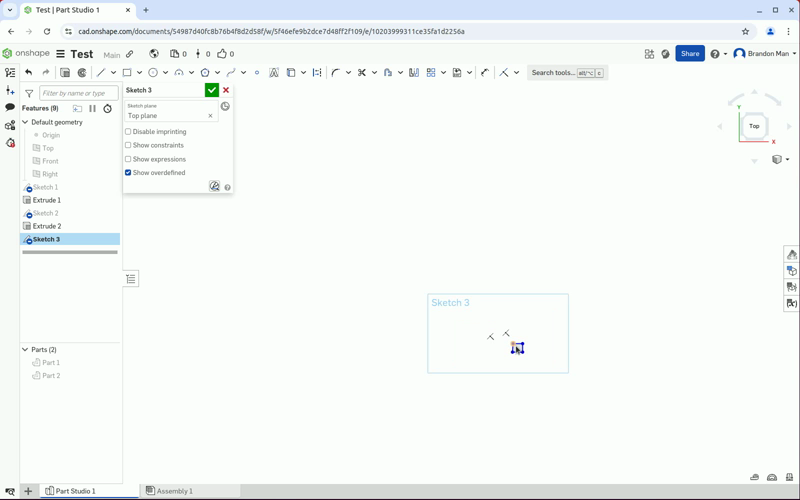
scroll(6)
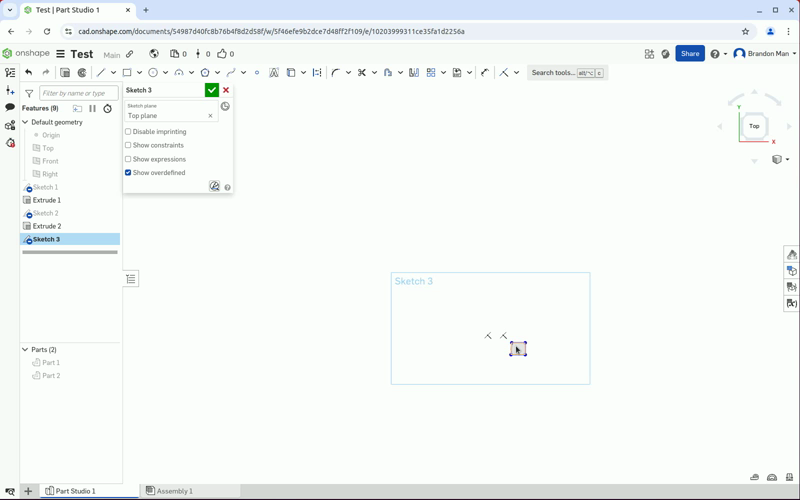
scroll(6)
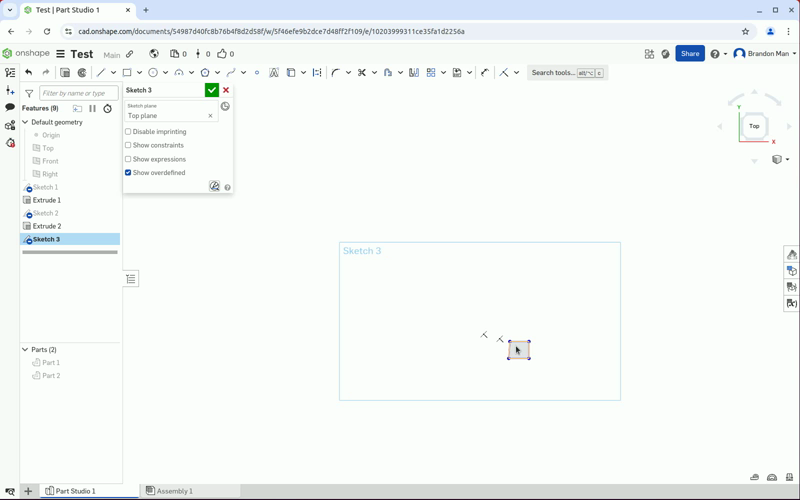
scroll(6)
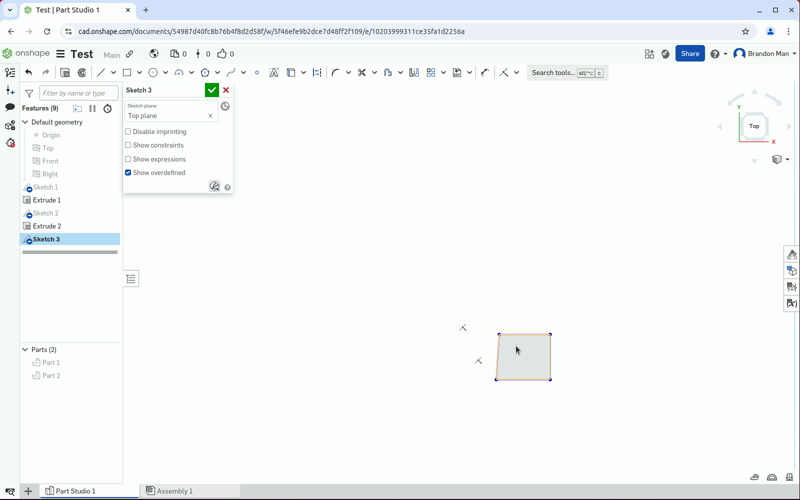
click(516, 345)
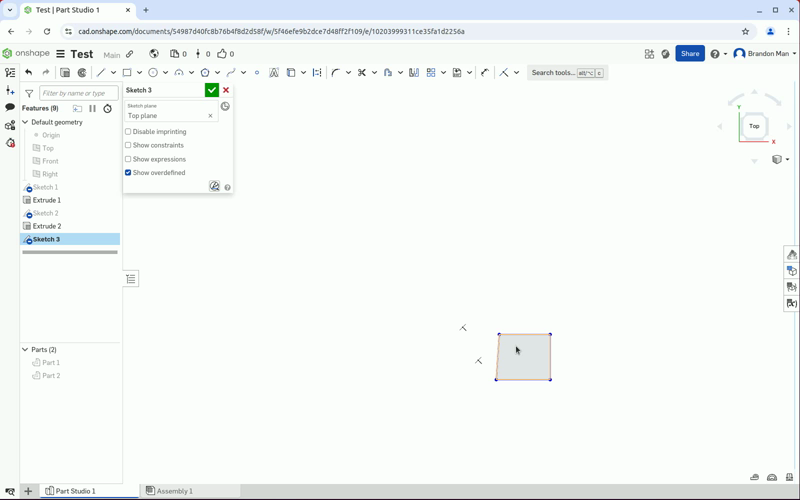
scroll(-6)
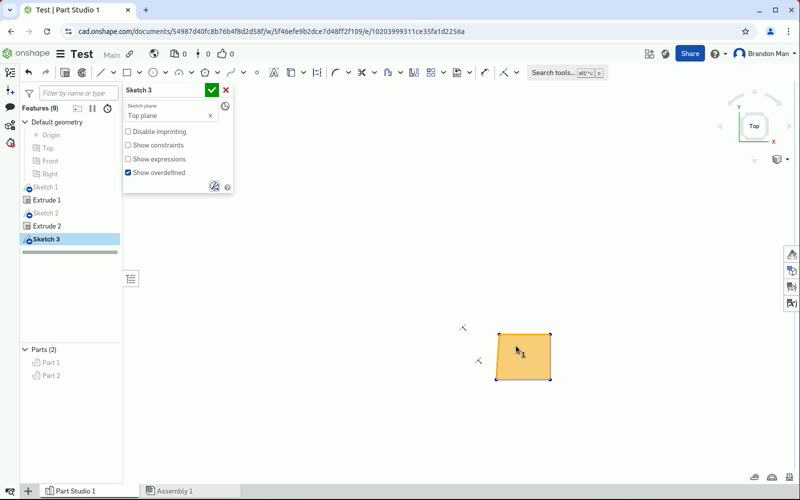
scroll(-6)
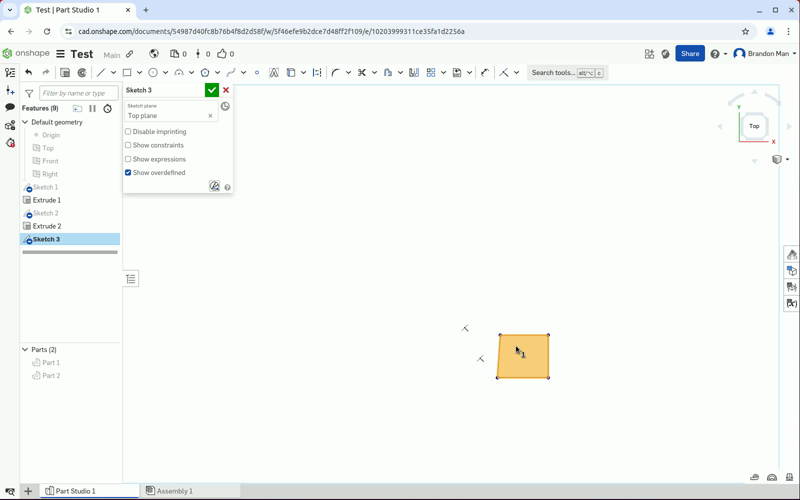
scroll(-6)
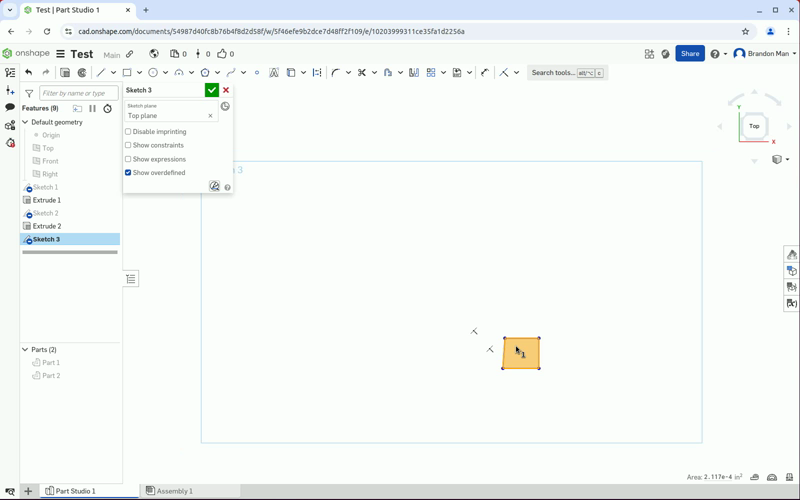
scroll(-6)
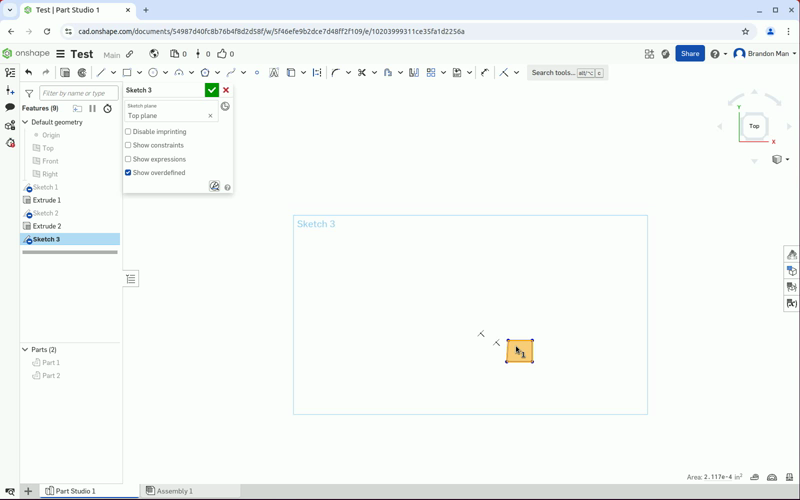
scroll(-6)
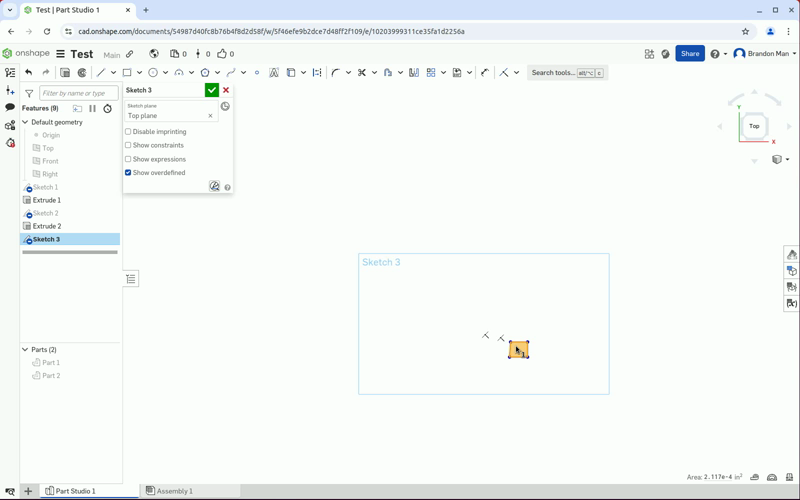
scroll(-6)
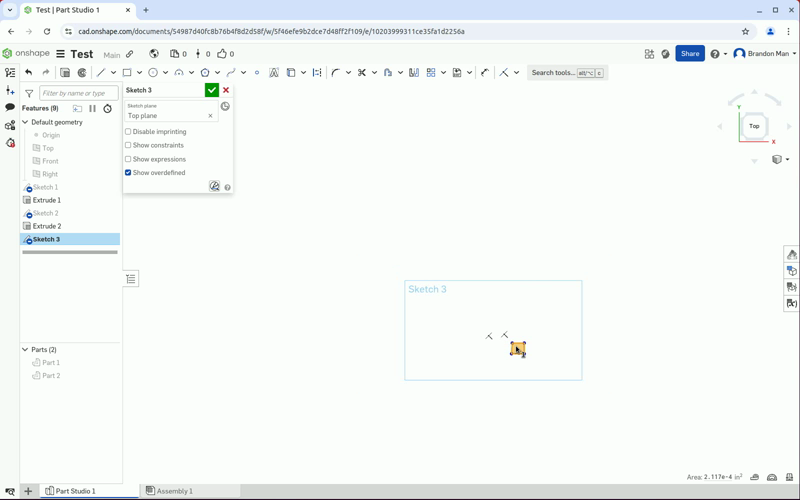
scroll(-6)
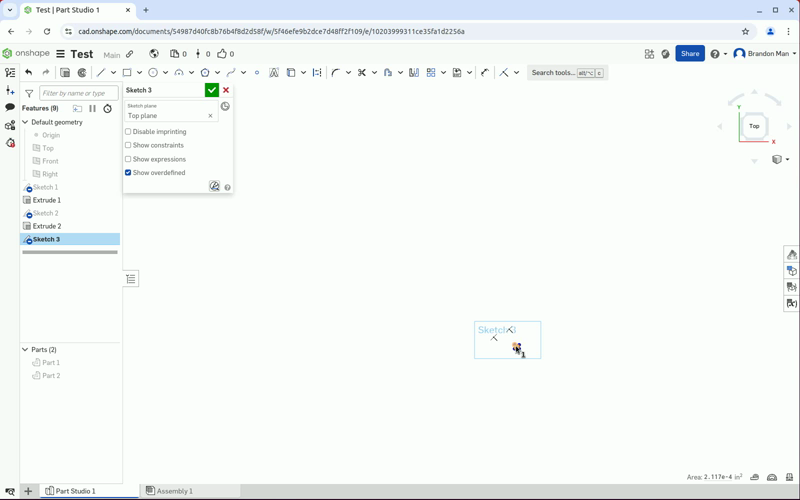
mouse_move(73, 352)
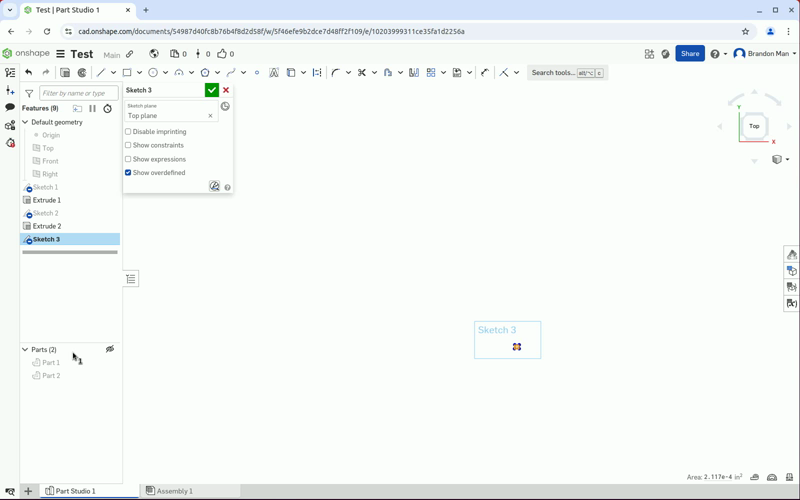
key(shift+y)
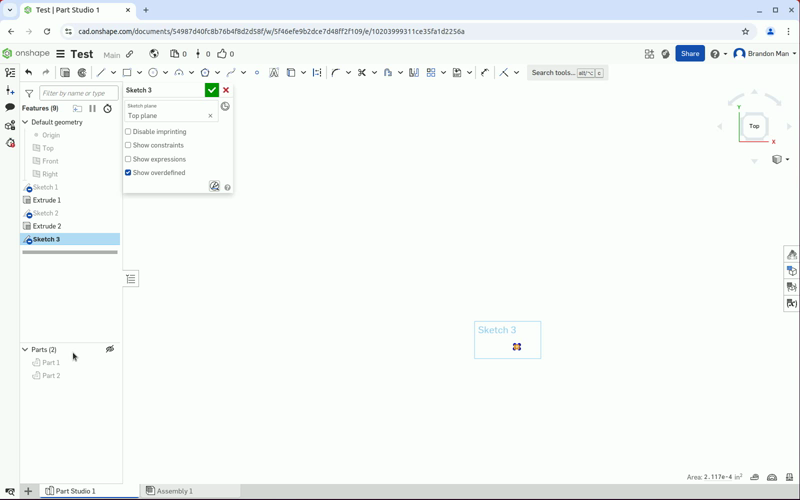
key(shift+e)
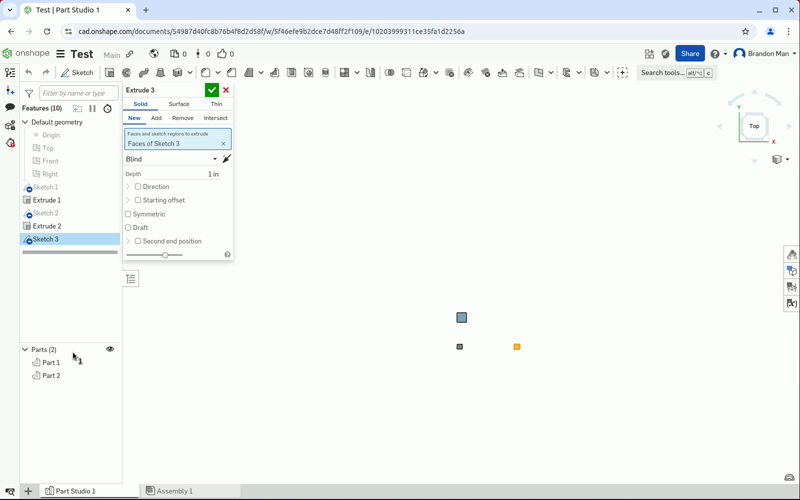
mouse_move(143, 106)
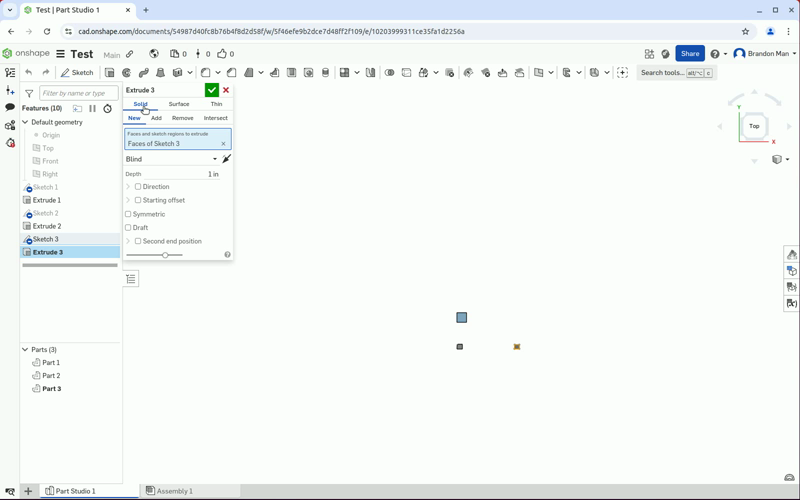
click(143, 106)
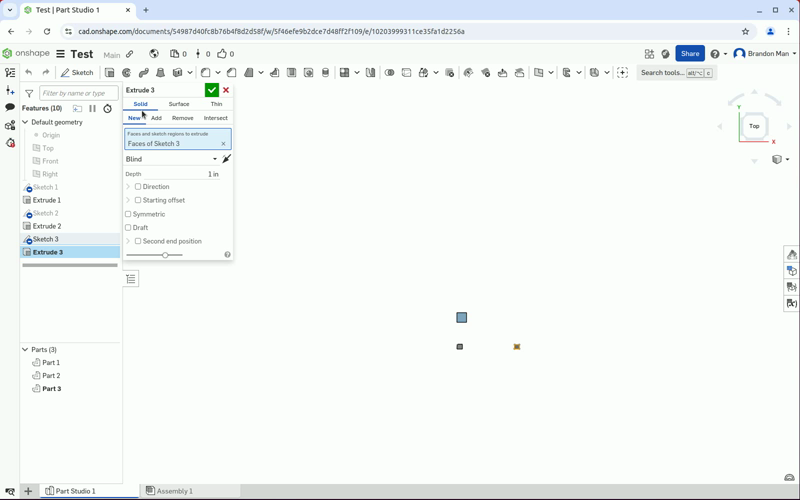
mouse_move(137, 120)
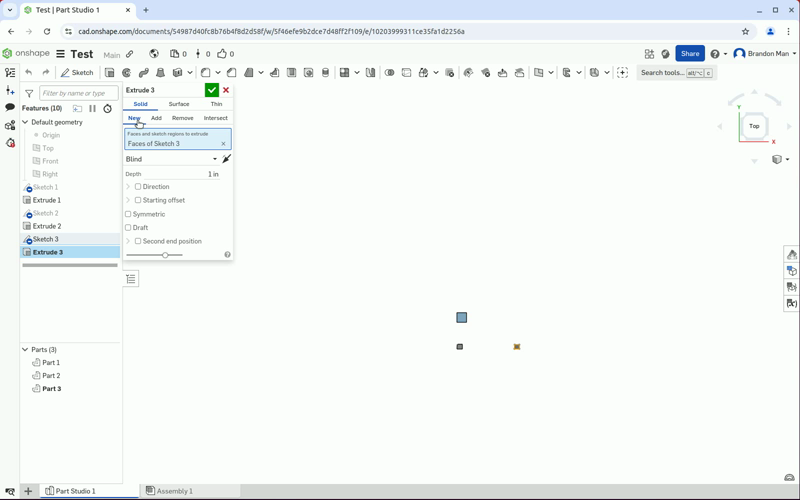
click(137, 120)
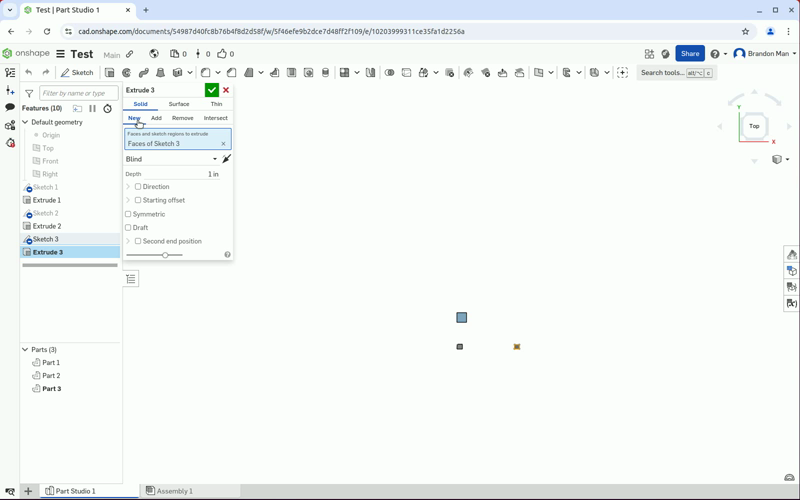
key(tab, 4)
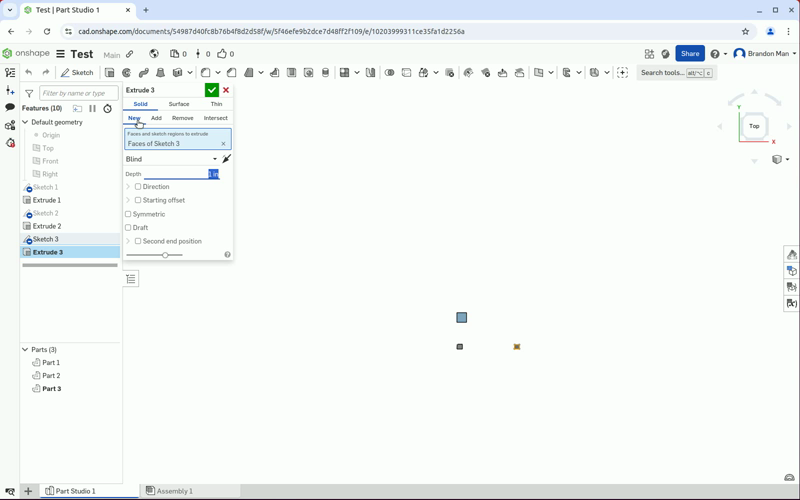
text(0.122)
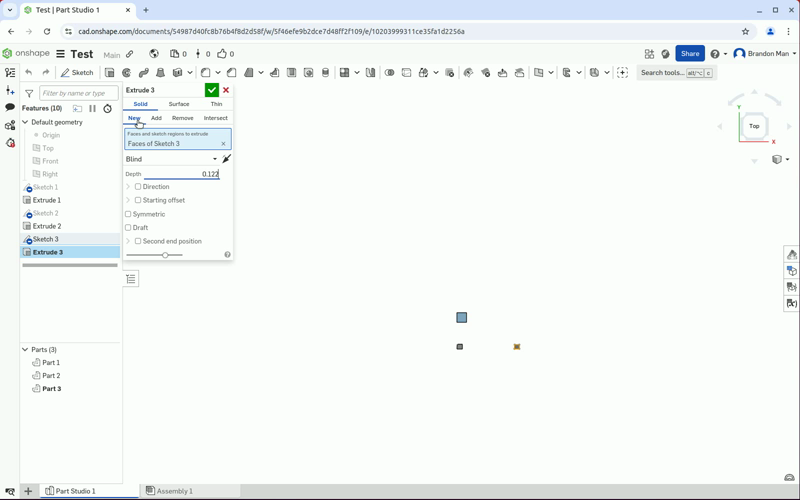
key(enter)
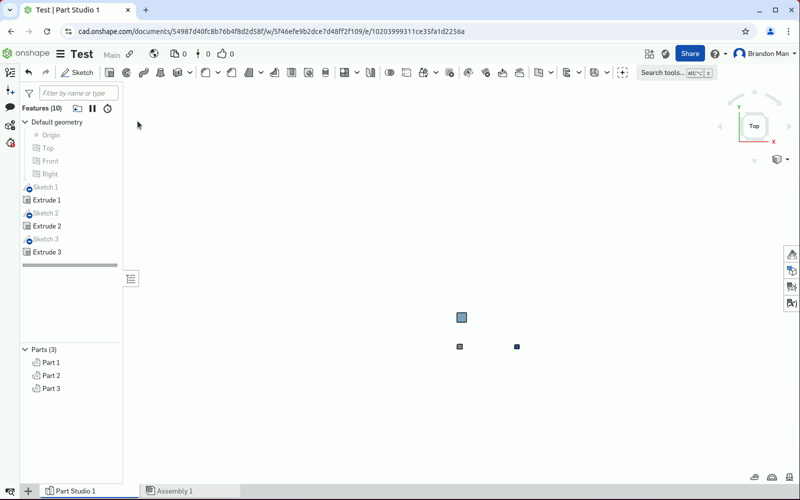
key(shift+h)
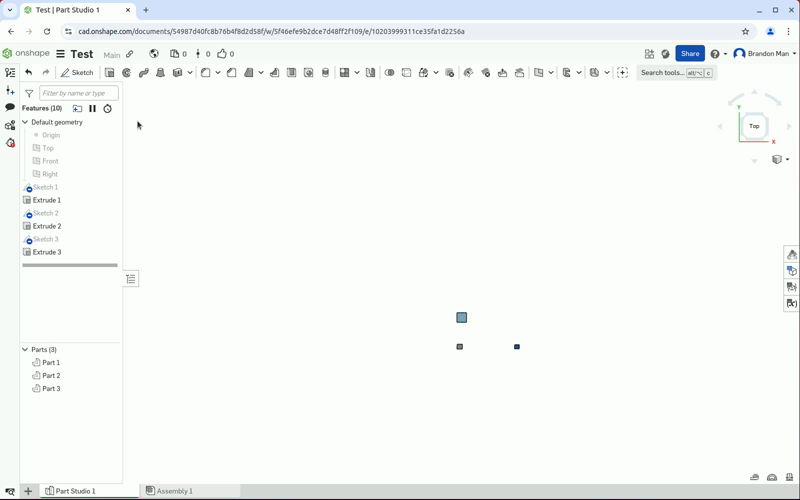
key(shift+h)
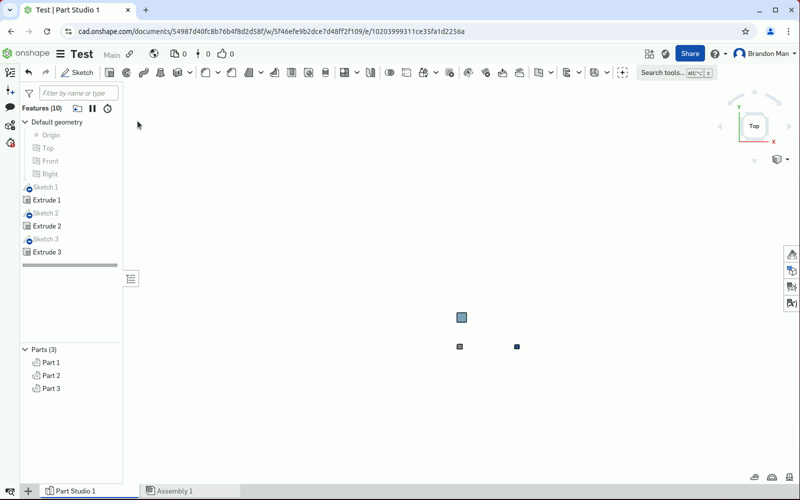
mouse_move(73, 189)
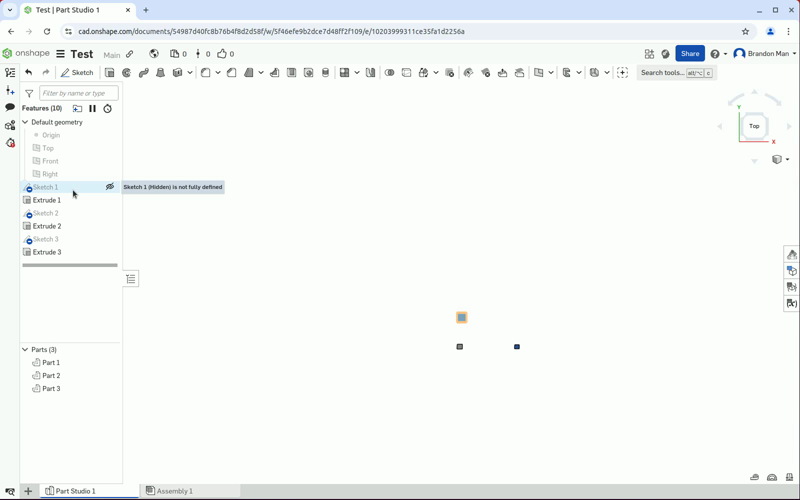
click(73, 189)
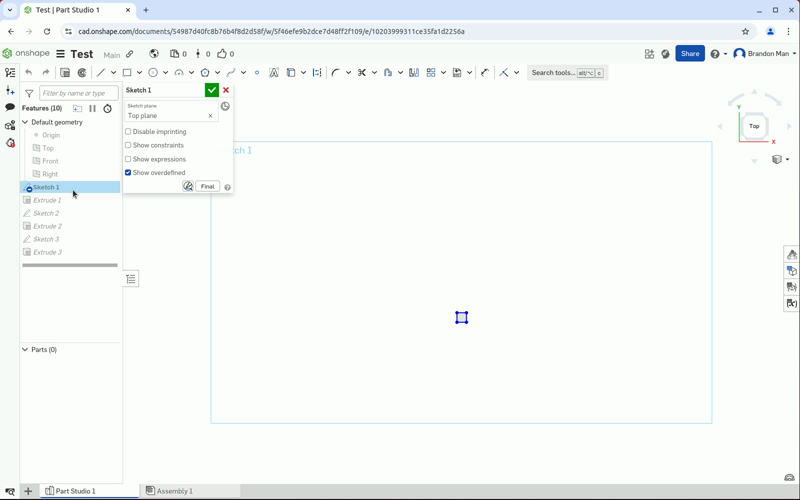
mouse_move(229, 92)
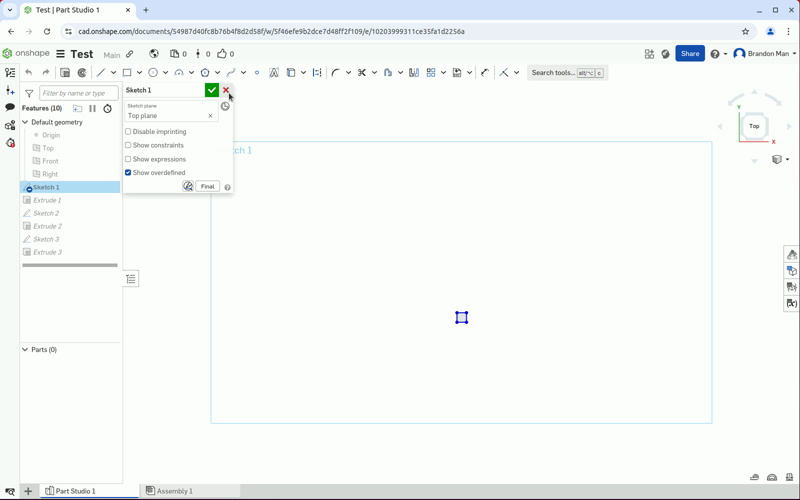
click(229, 92)
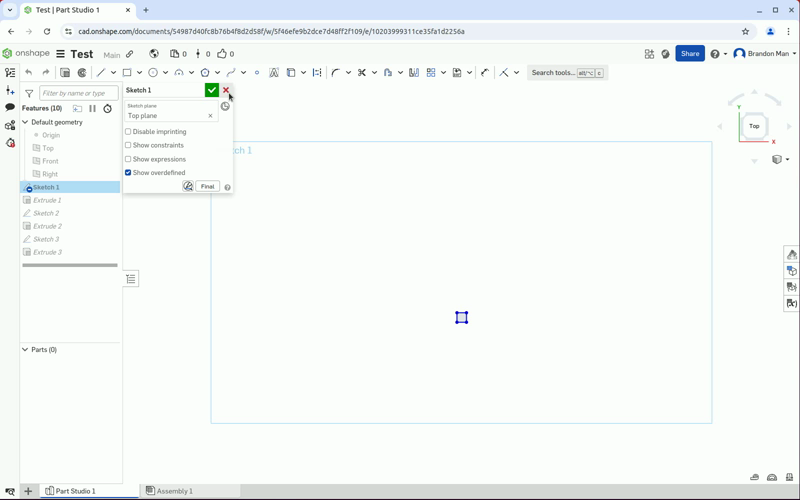
key(shift+s)
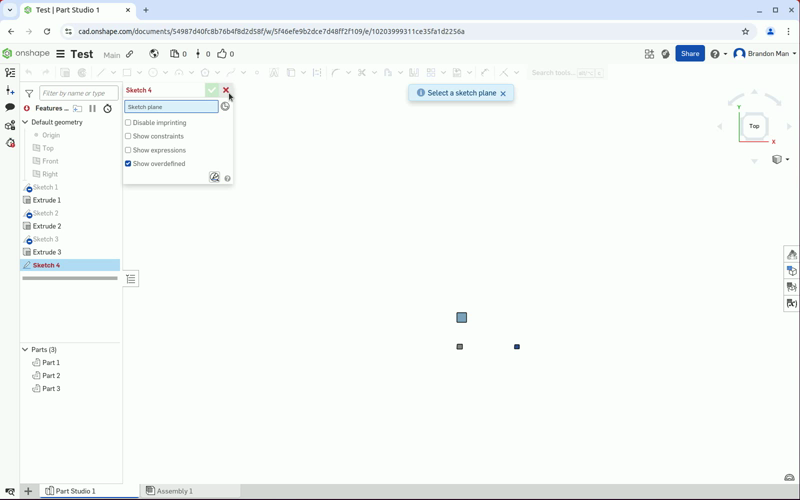
mouse_move(73, 150)
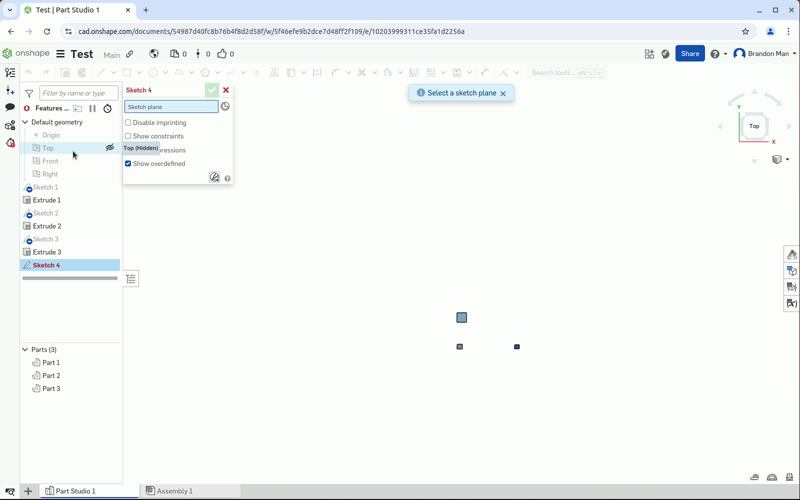
click(73, 150)
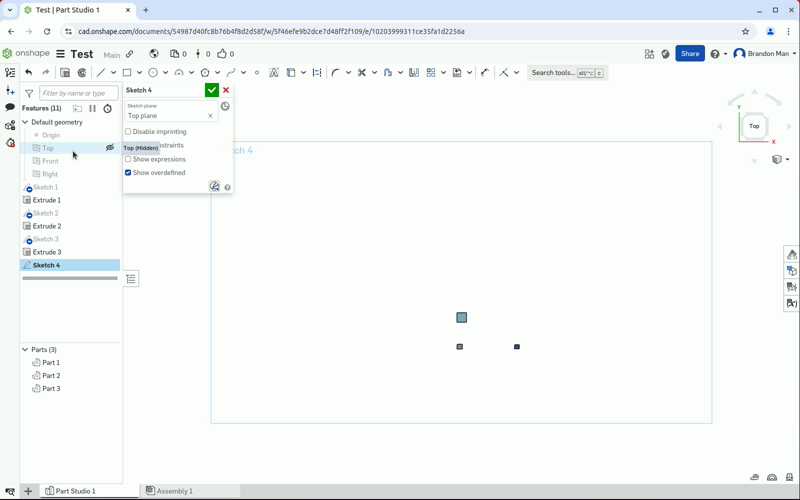
mouse_move(73, 352)
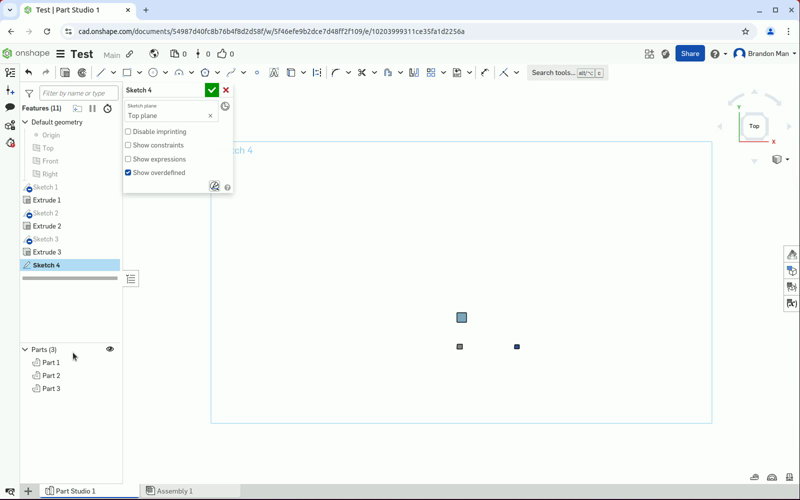
key(y)
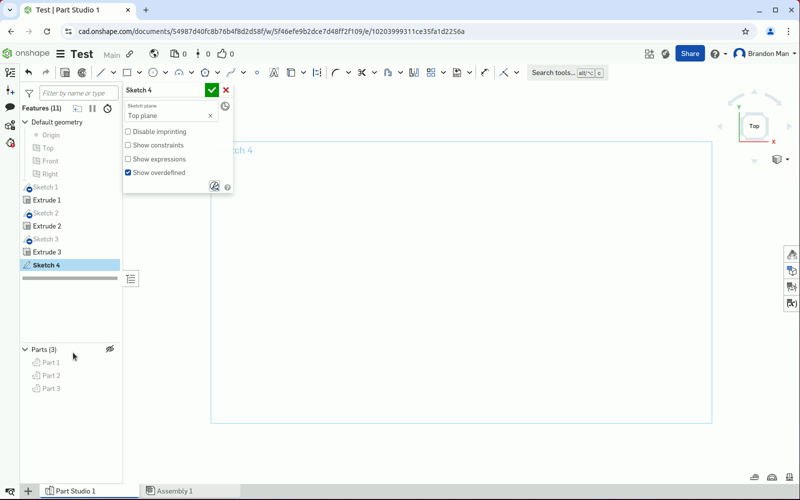
key(l)
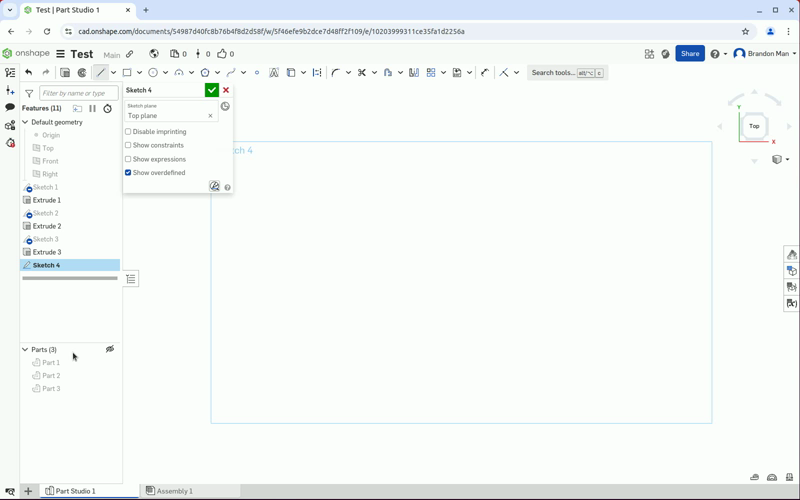
key_down(shift)
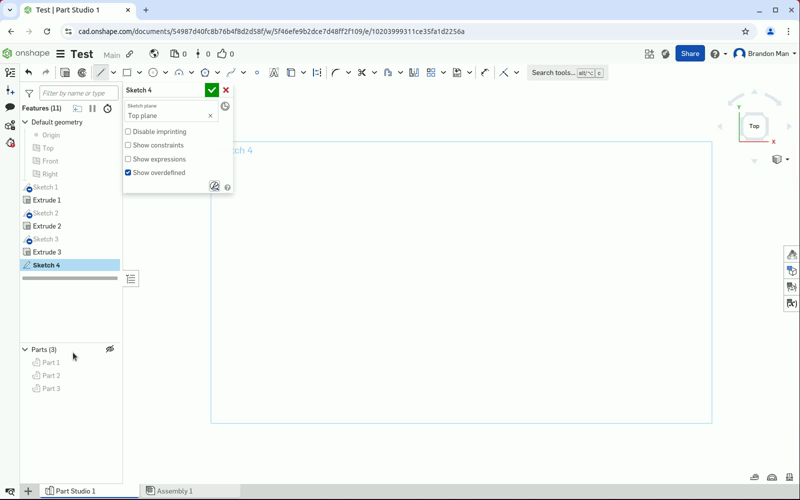
mouse_move(569, 348)
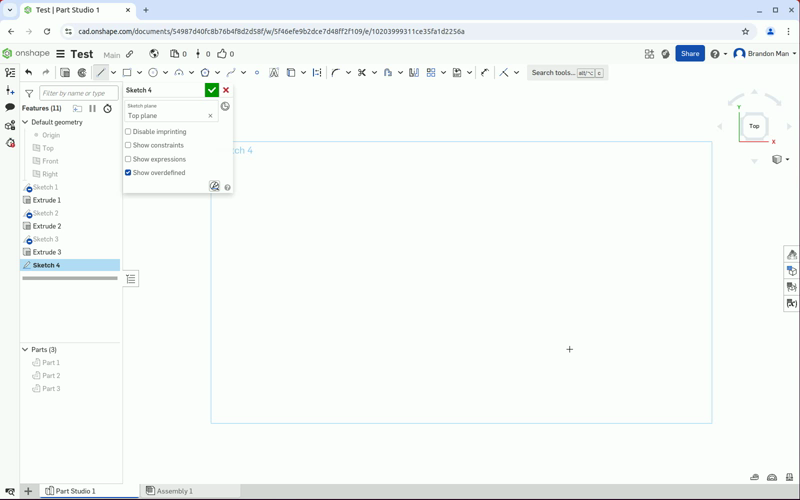
click(569, 348)
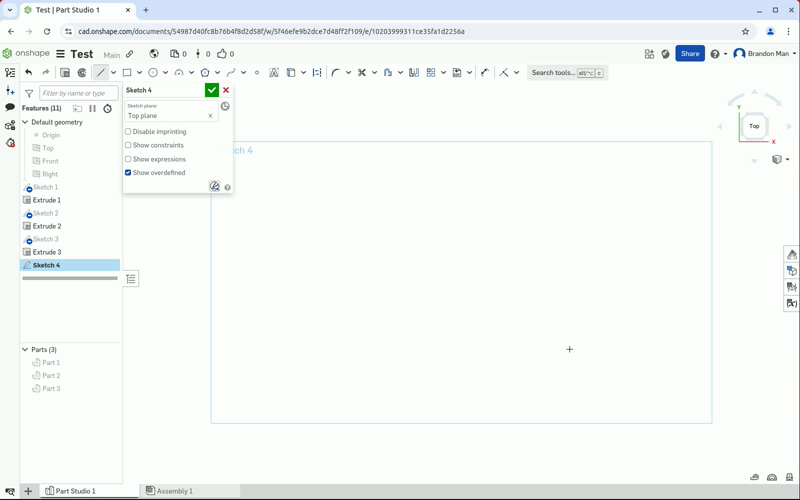
key_up(shift)
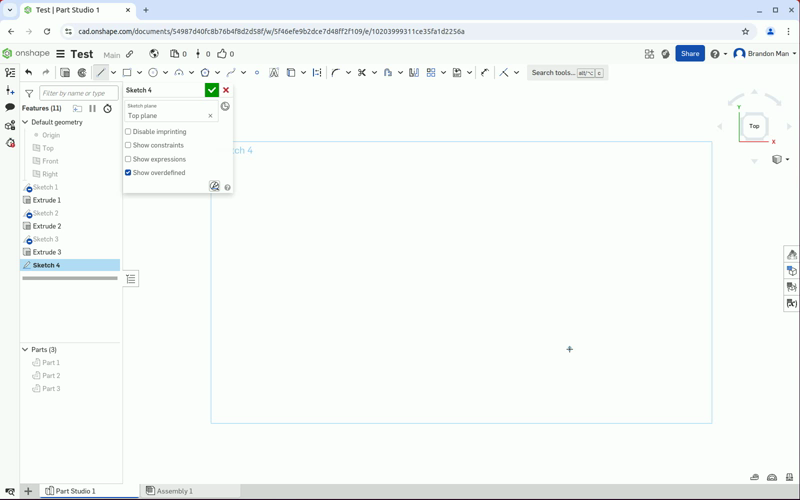
key_down(shift)
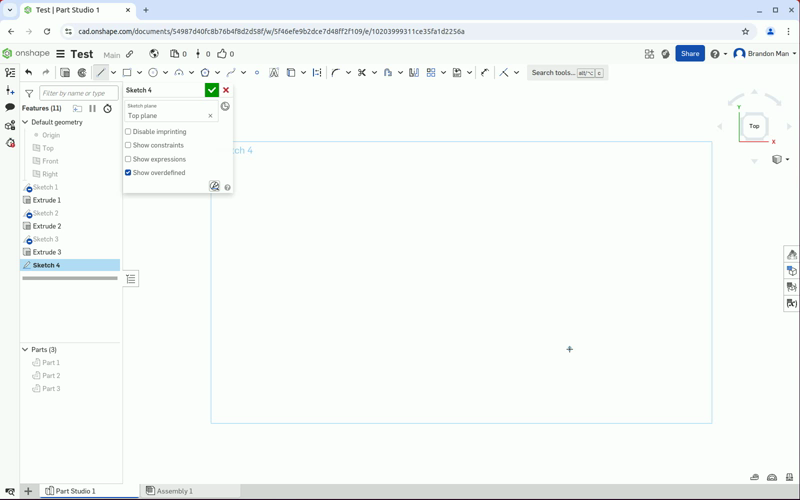
mouse_move(589, 348)
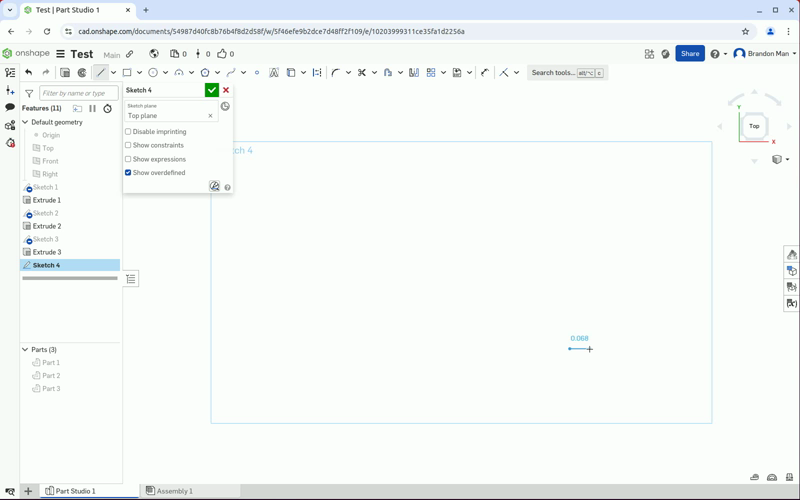
mouse_move(574, 348)
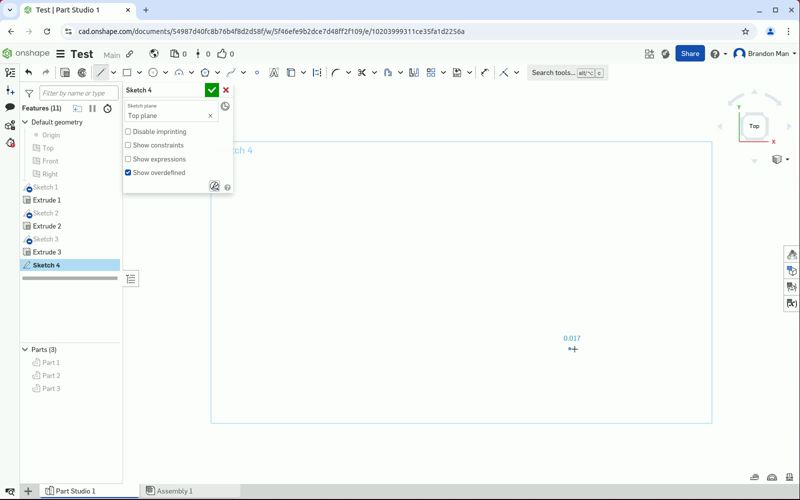
scroll(6)
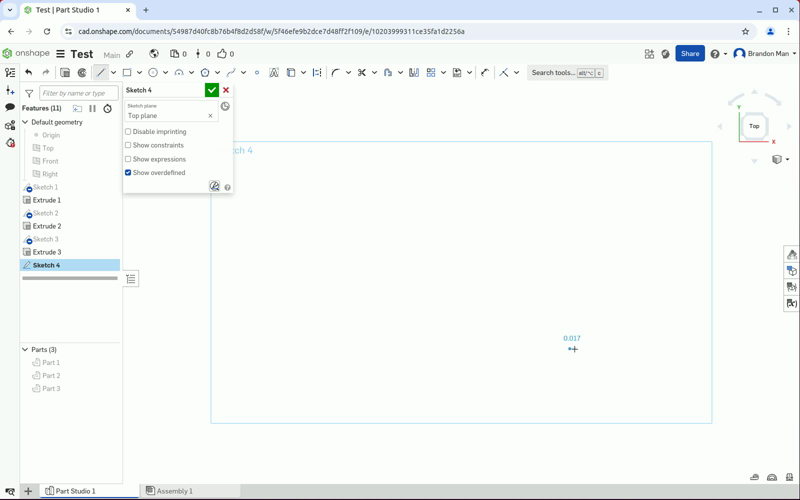
scroll(6)
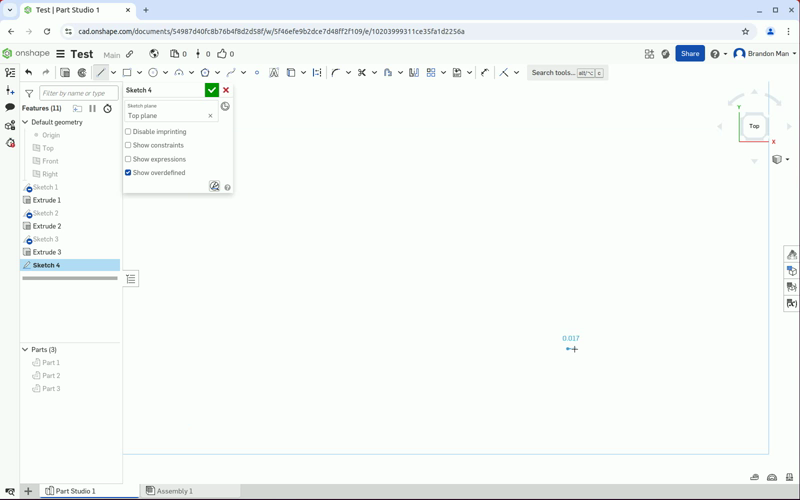
scroll(6)
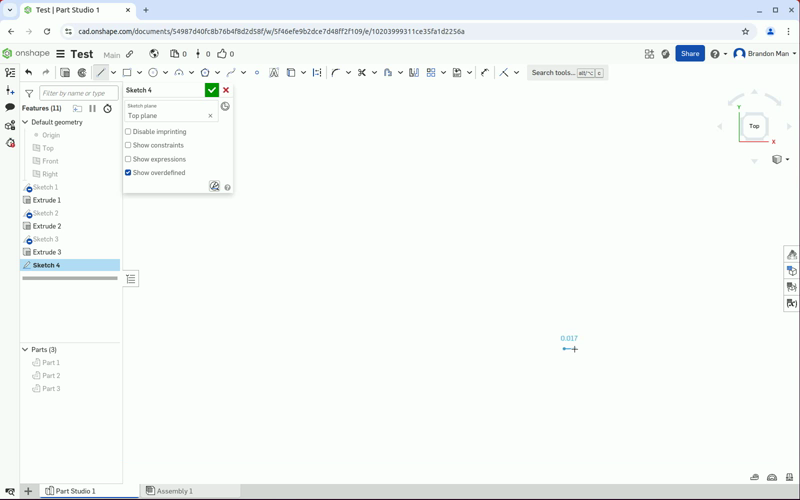
scroll(6)
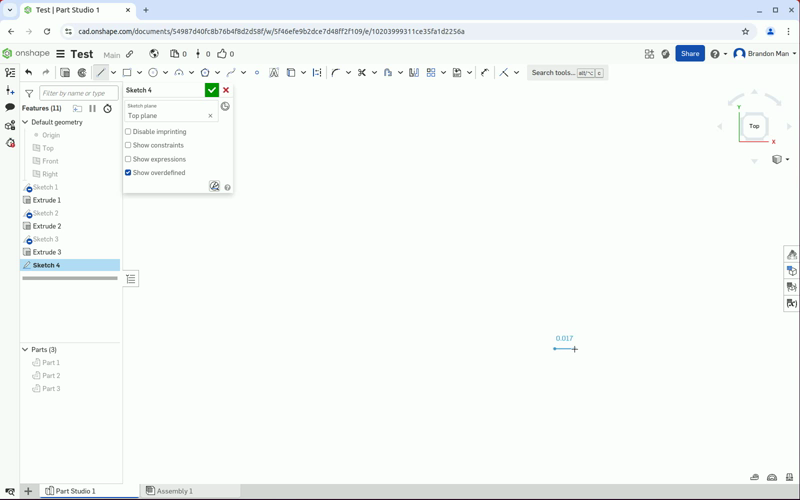
scroll(6)
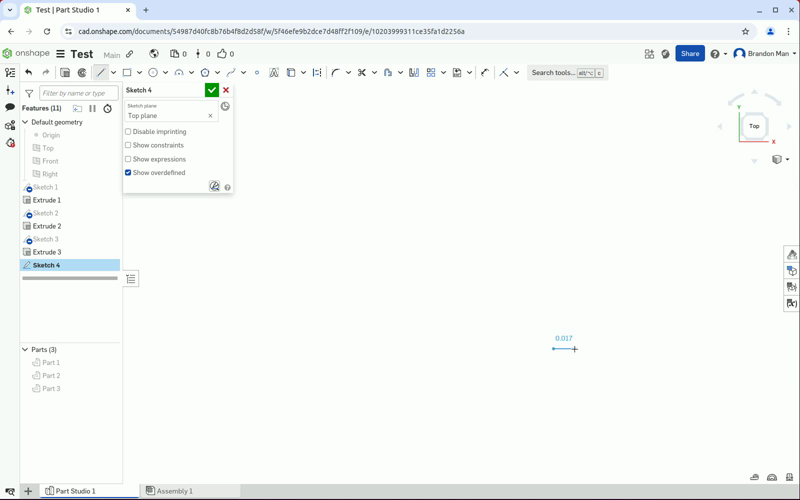
scroll(6)
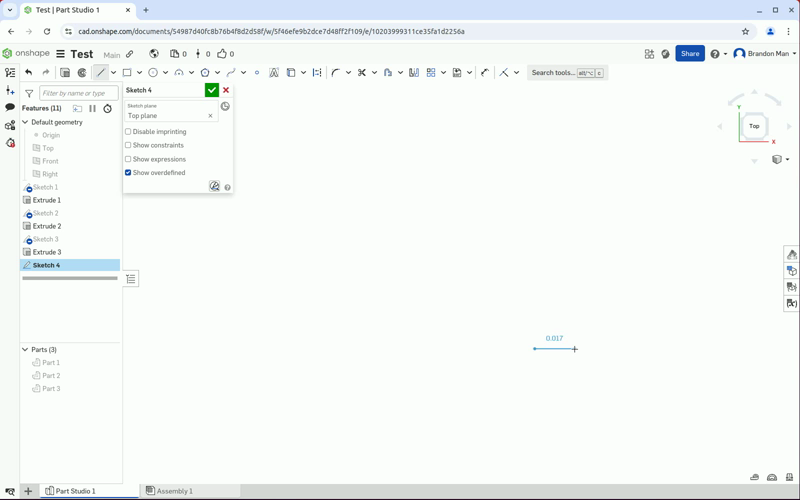
scroll(6)
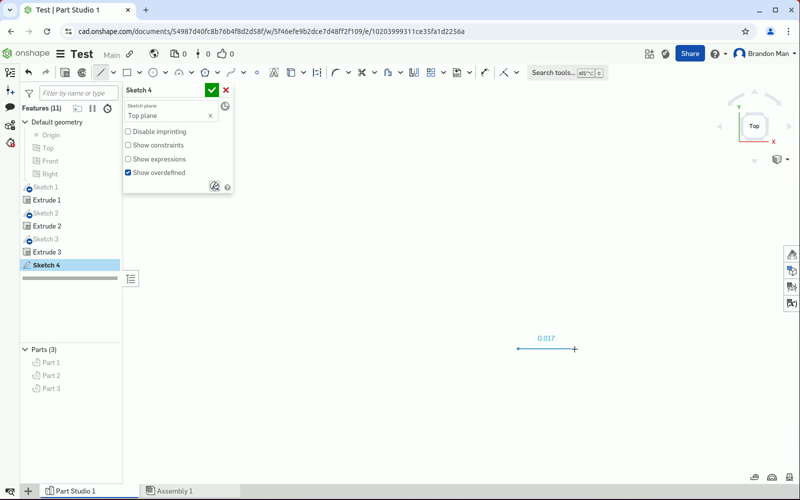
click(574, 348)
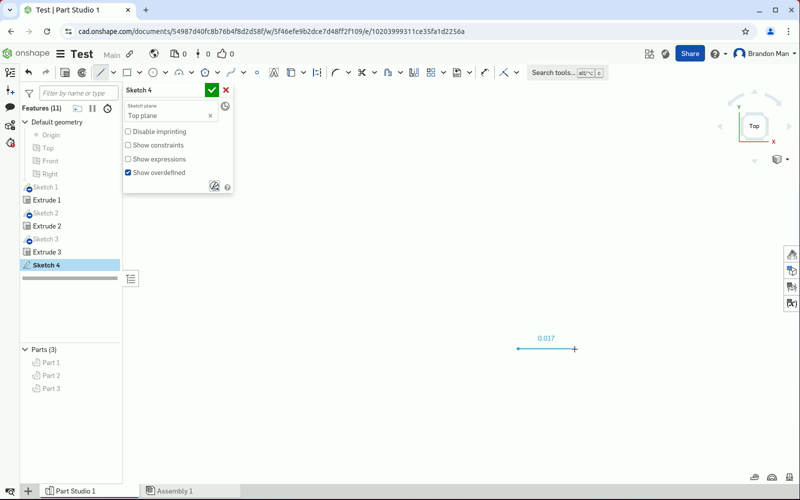
scroll(-6)
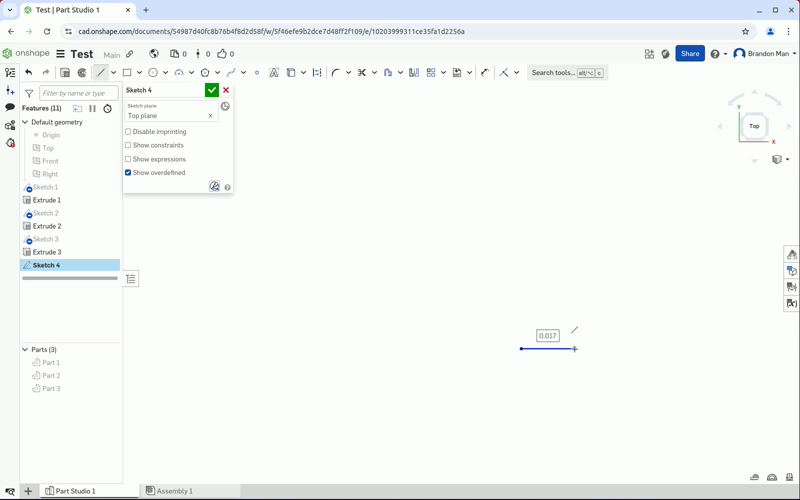
scroll(-6)
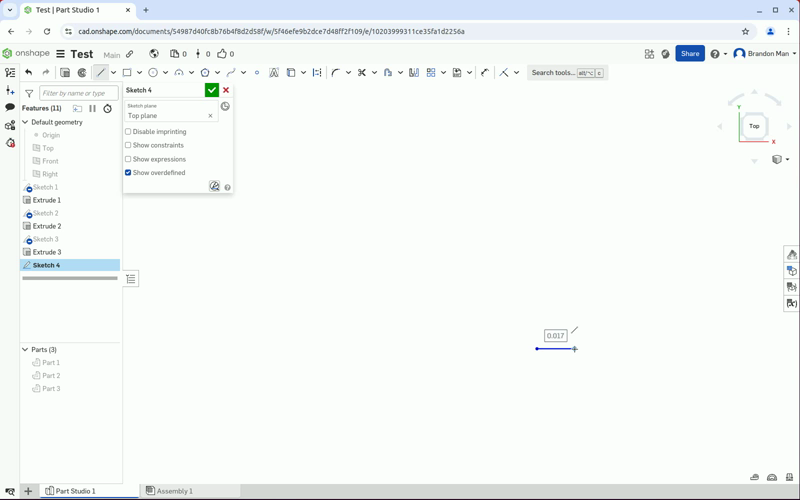
scroll(-6)
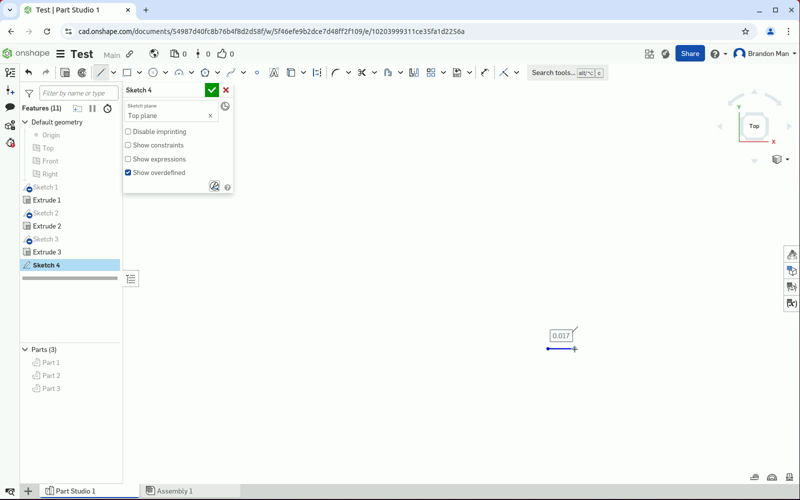
scroll(-6)
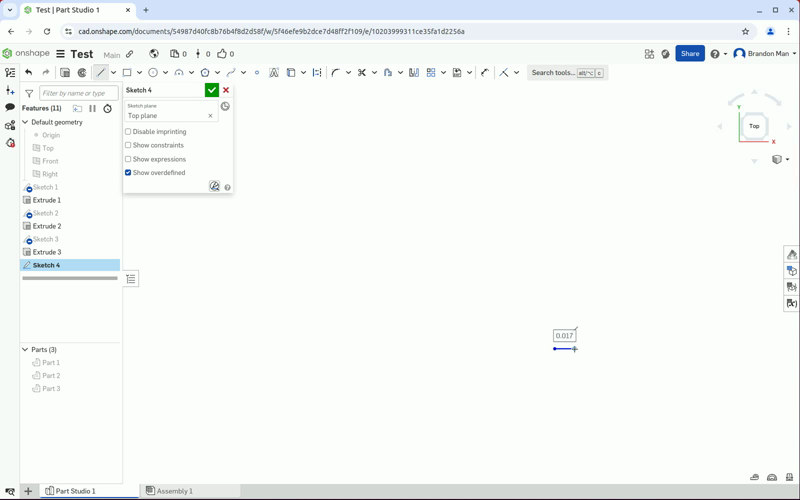
scroll(-6)
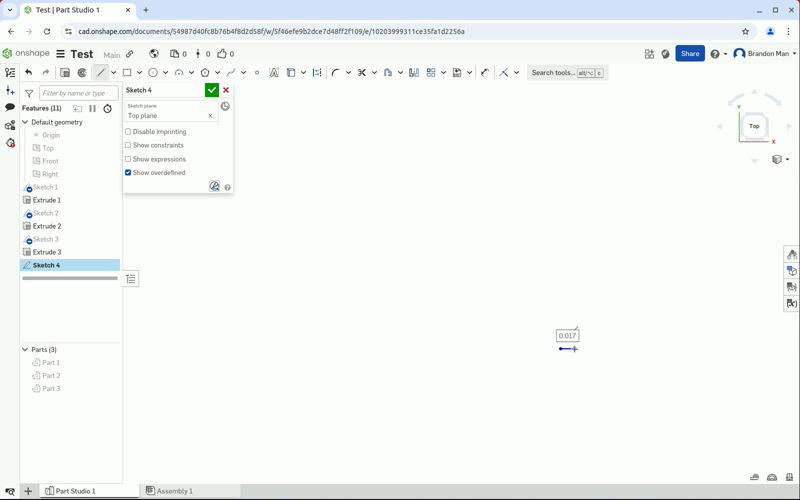
scroll(-6)
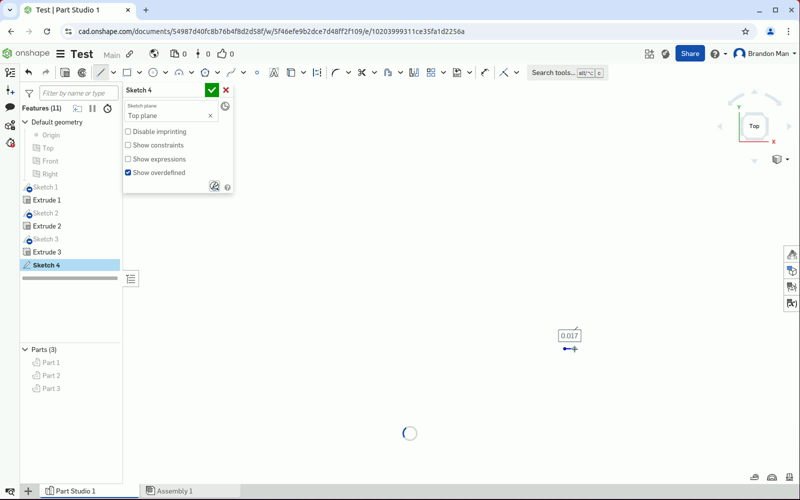
scroll(-6)
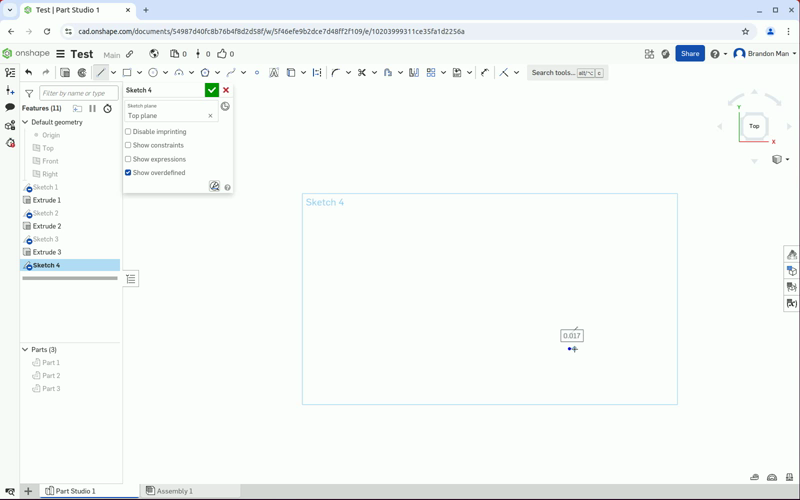
key_up(shift)
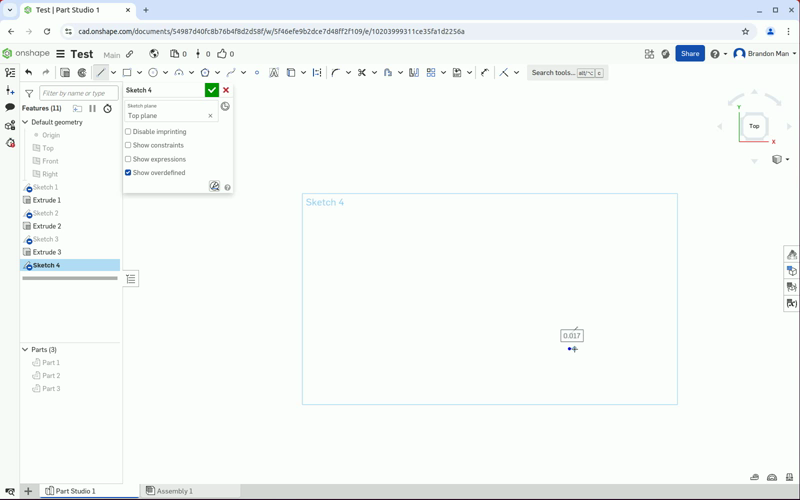
key_down(shift)
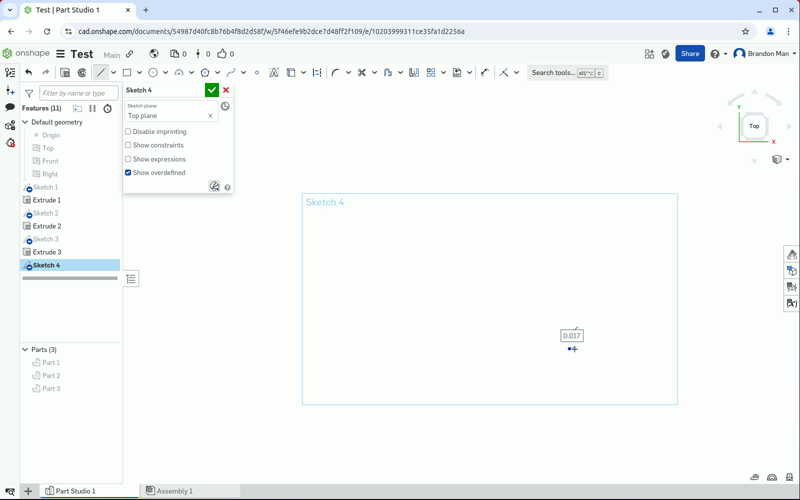
mouse_move(589, 348)
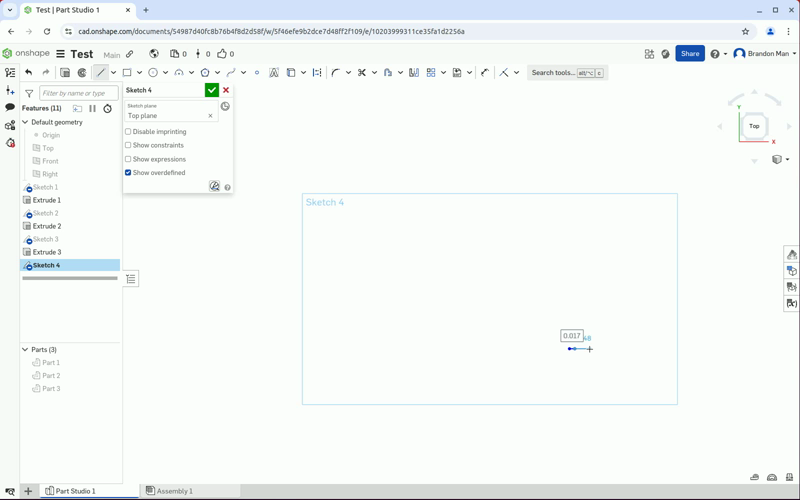
mouse_move(574, 344)
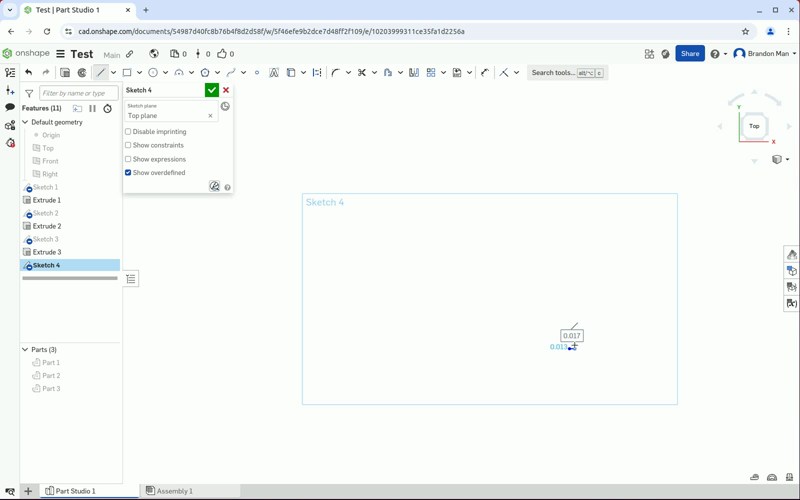
scroll(6)
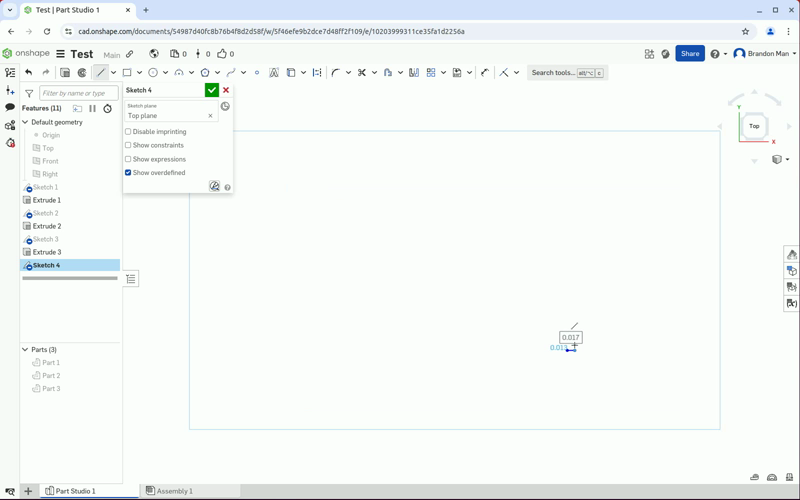
scroll(6)
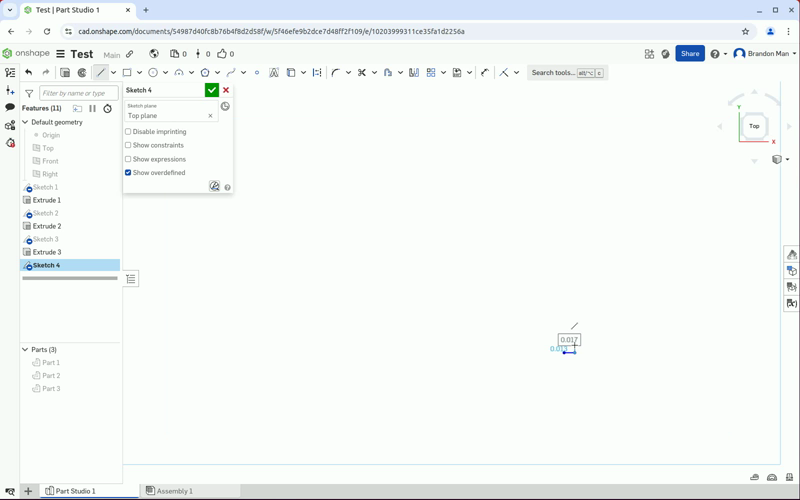
scroll(6)
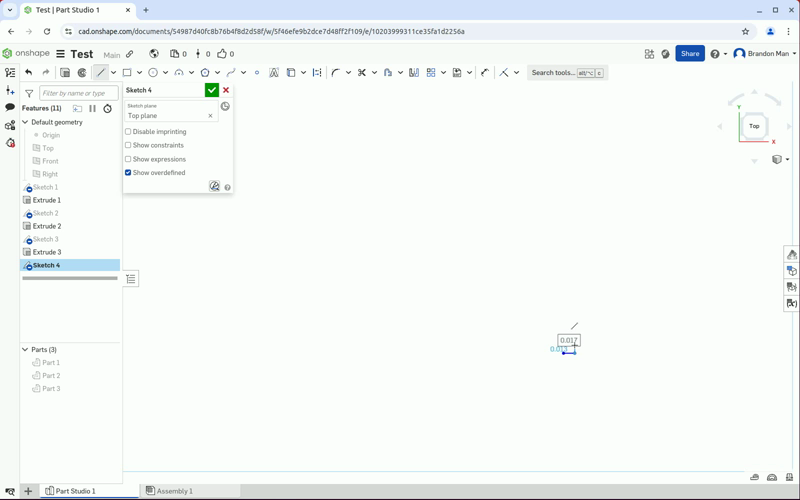
scroll(6)
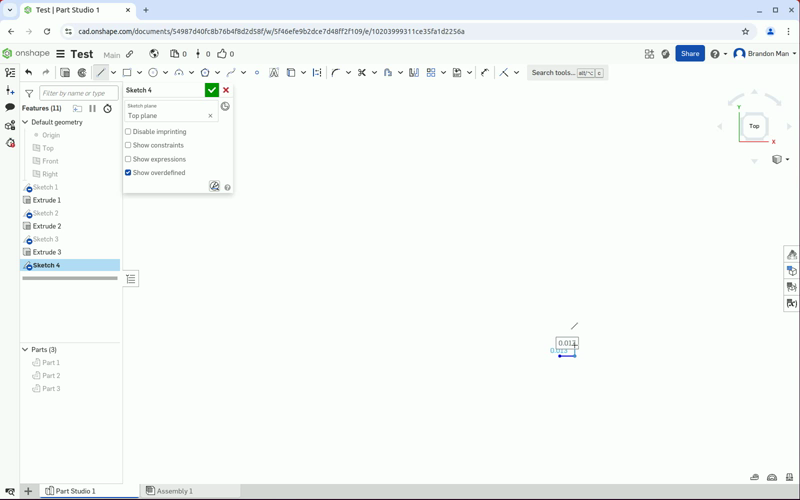
scroll(6)
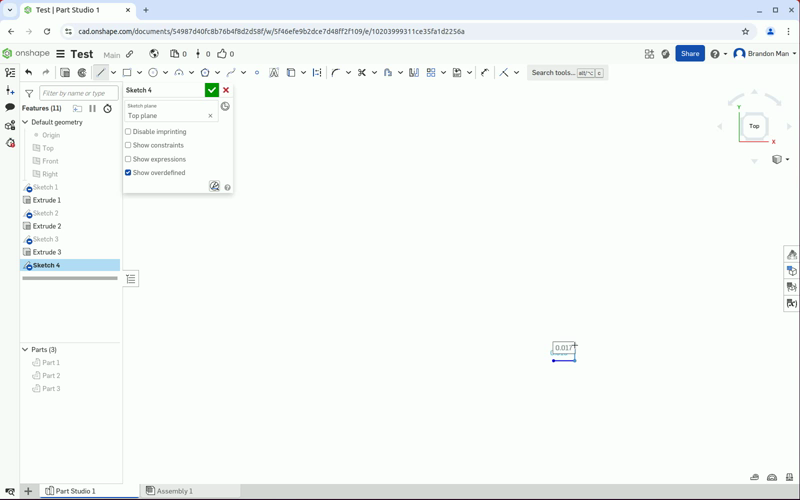
scroll(6)
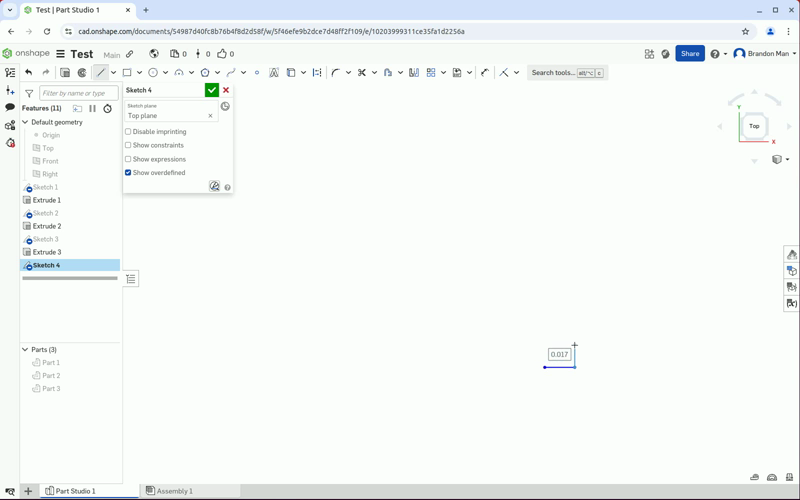
scroll(6)
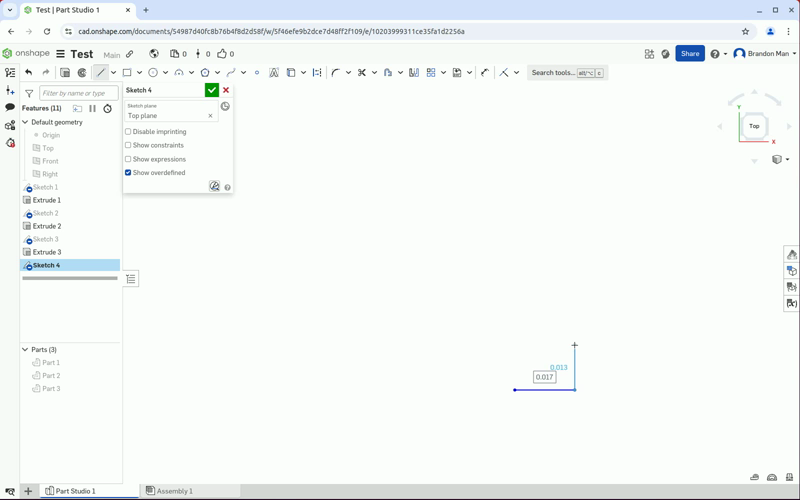
click(574, 344)
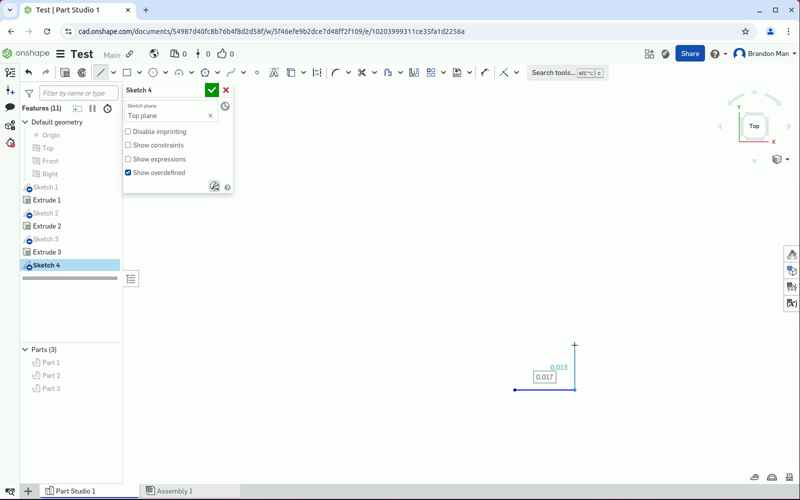
scroll(-6)
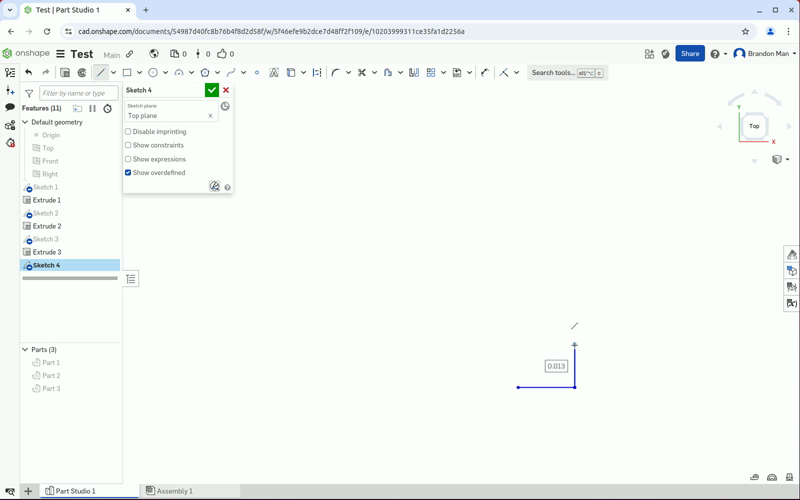
scroll(-6)
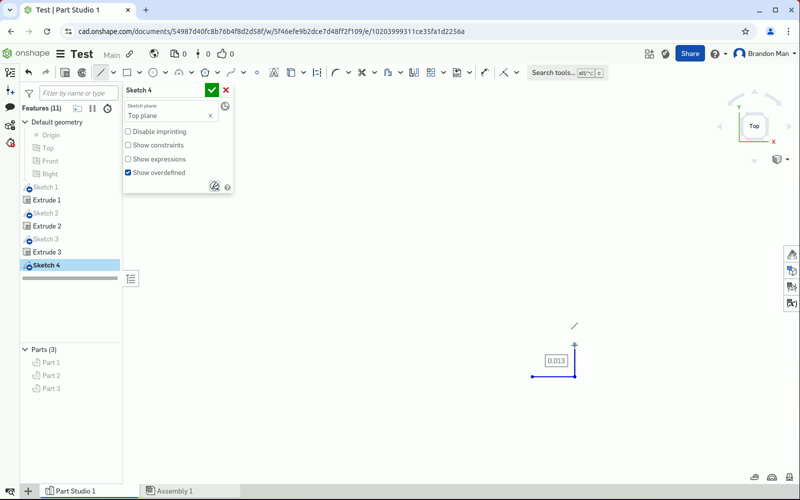
scroll(-6)
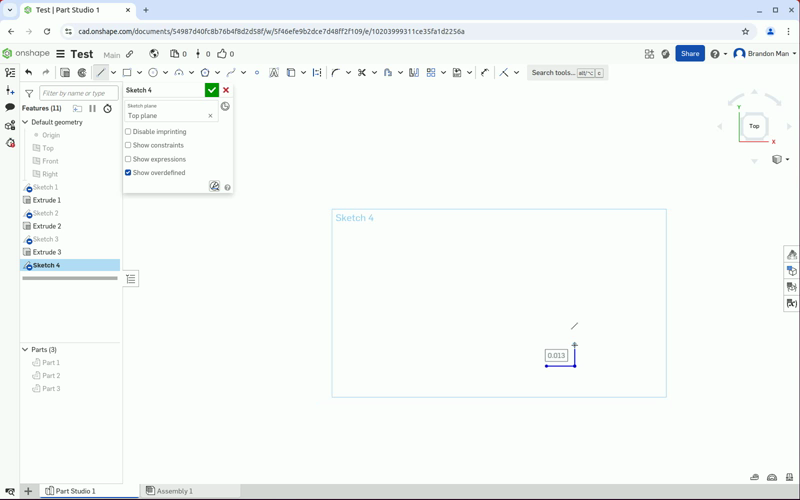
scroll(-6)
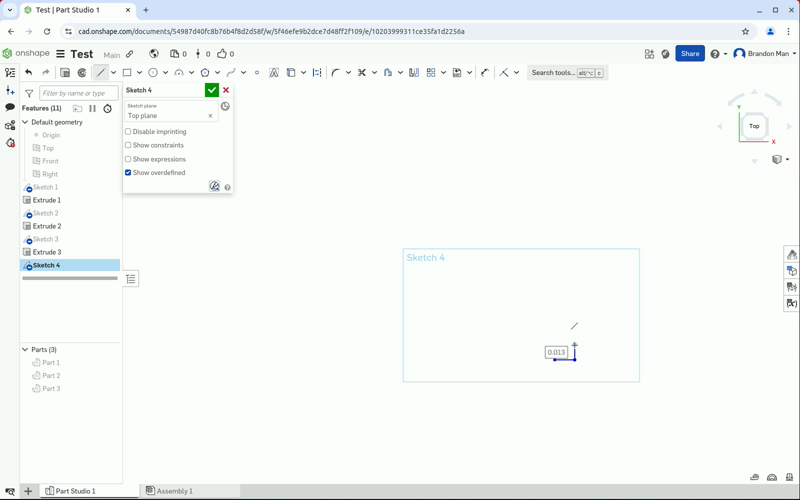
scroll(-6)
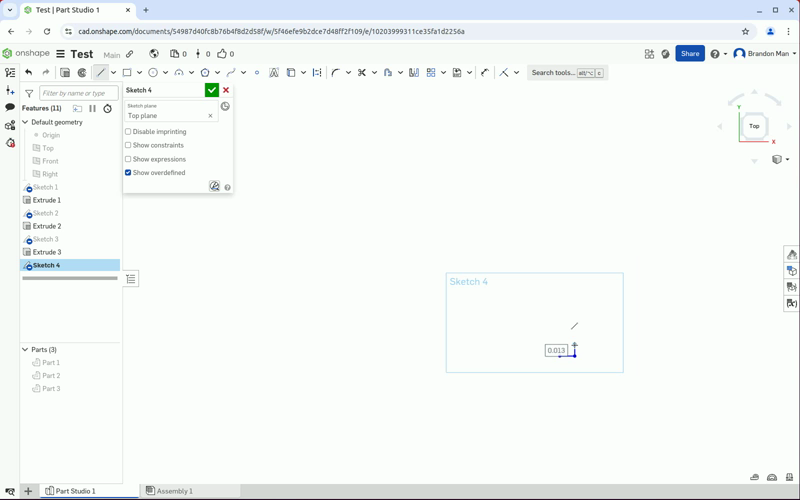
scroll(-6)
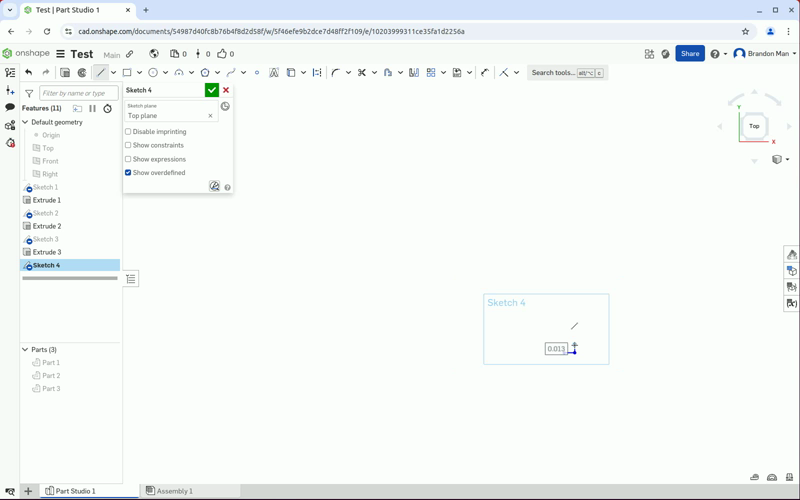
scroll(-6)
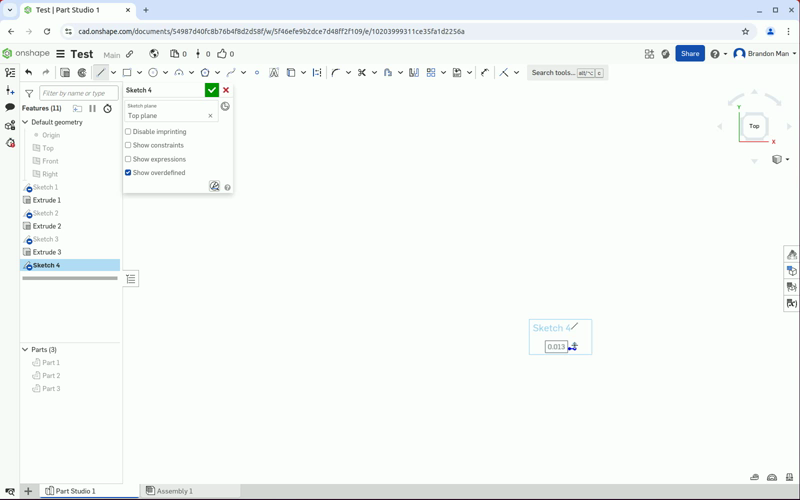
key_up(shift)
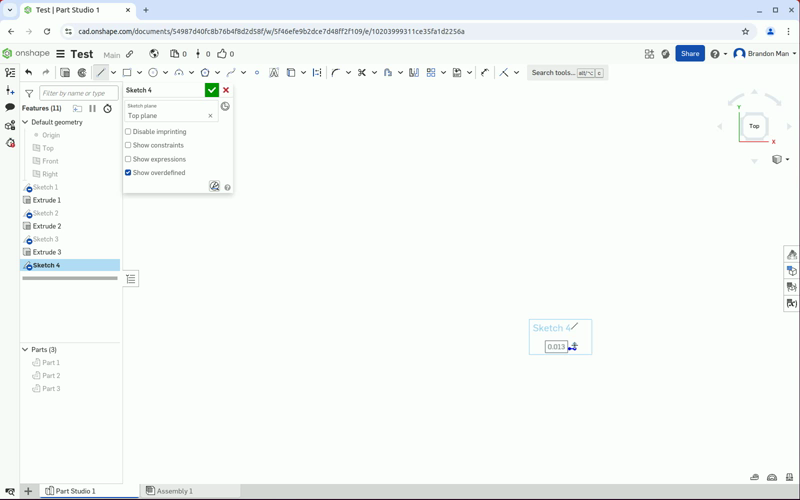
key_down(shift)
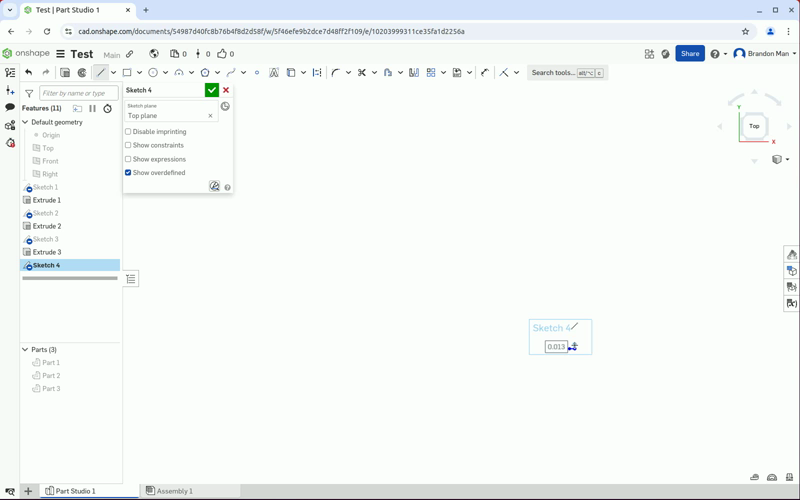
mouse_move(589, 344)
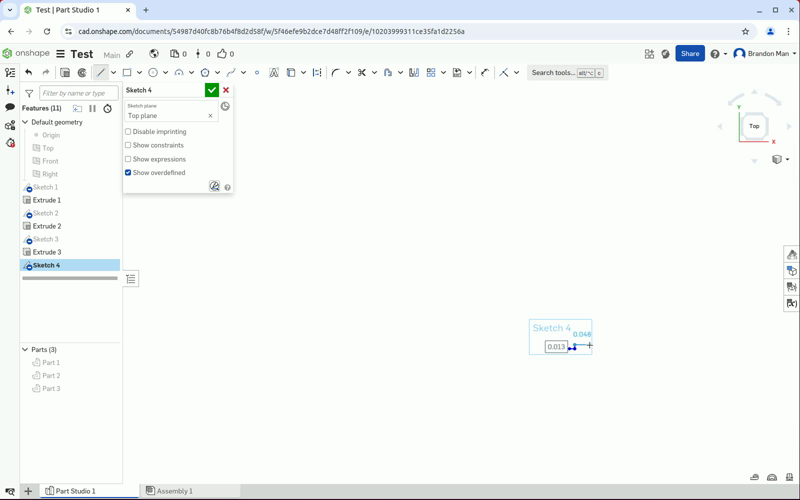
mouse_move(569, 344)
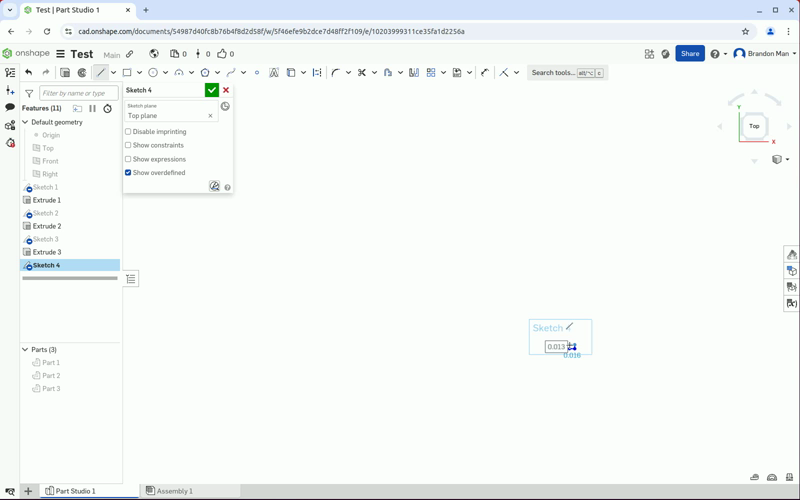
scroll(6)
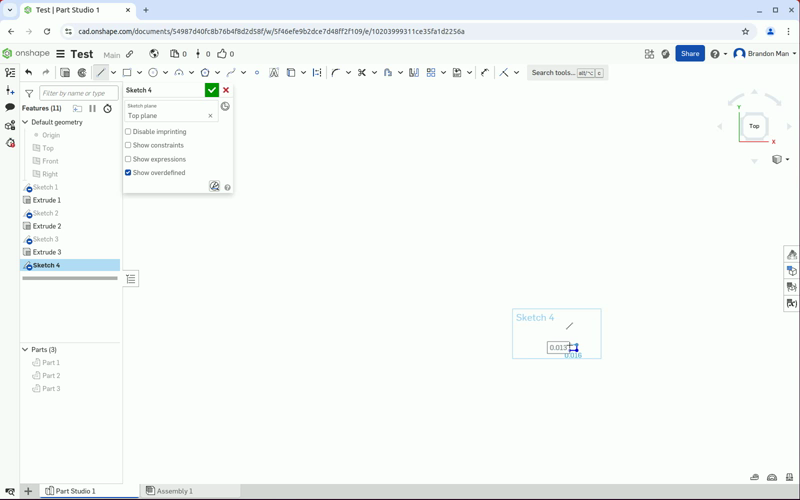
scroll(6)
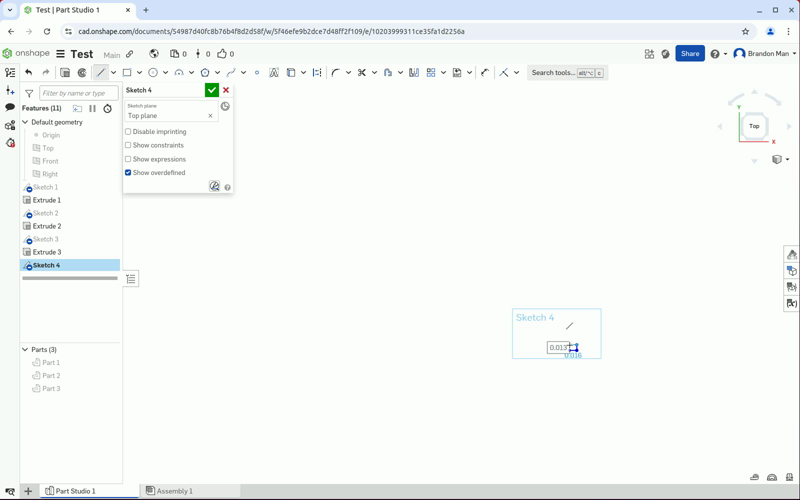
scroll(6)
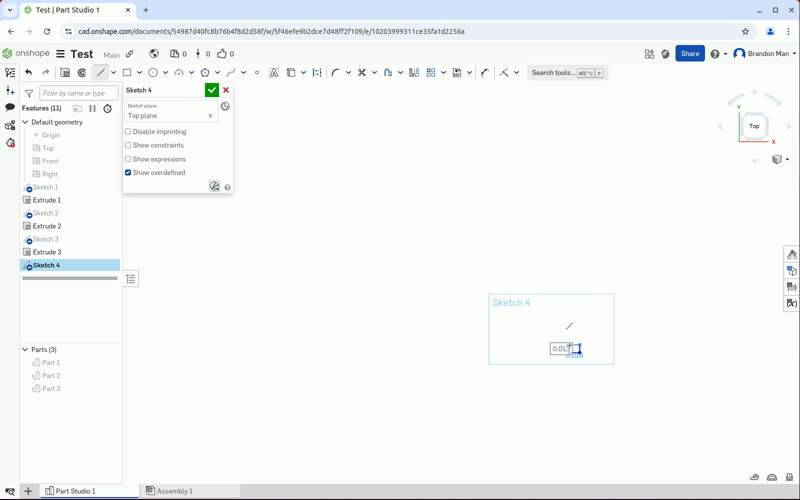
scroll(6)
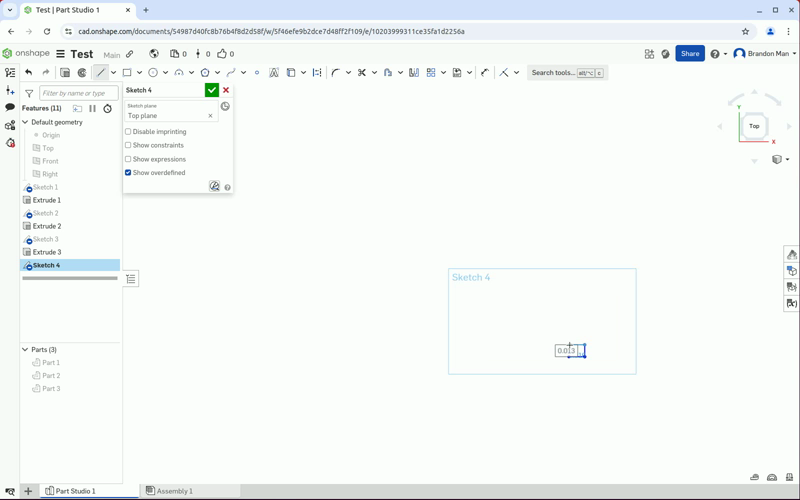
scroll(6)
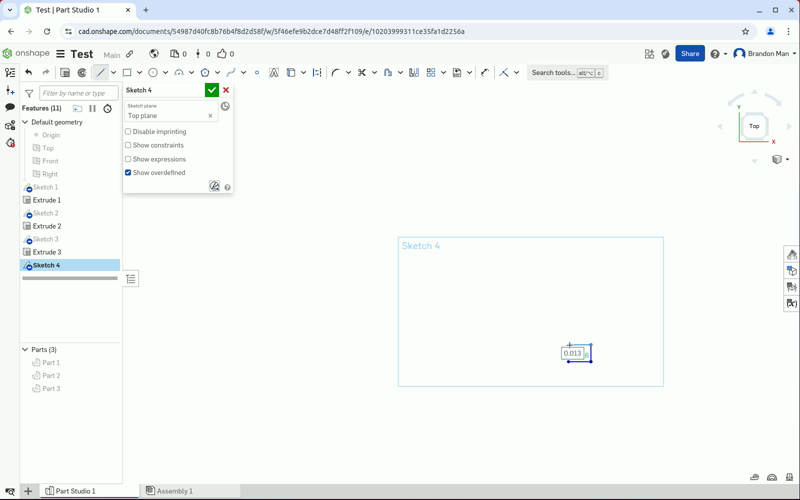
scroll(6)
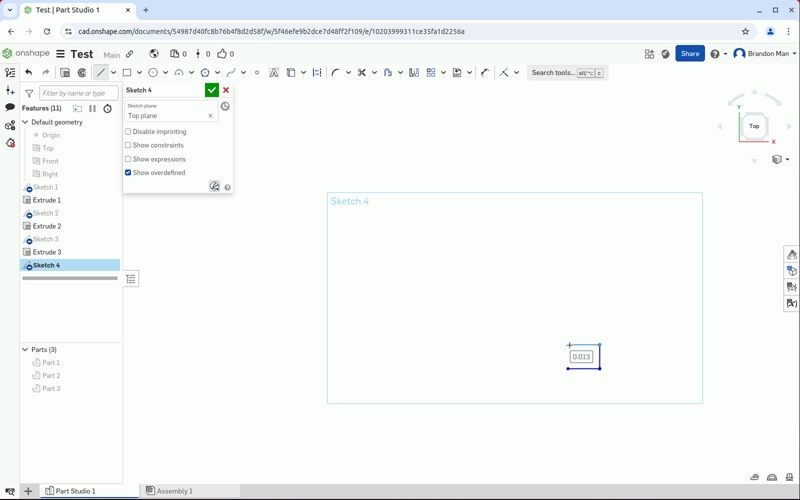
scroll(6)
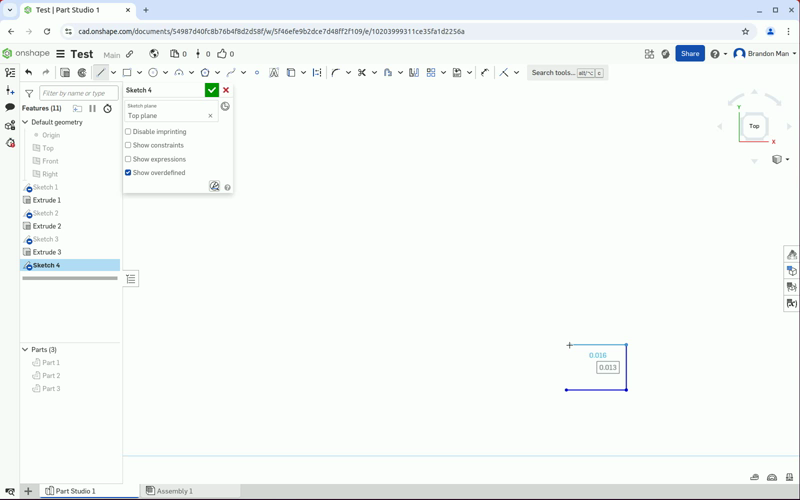
click(569, 344)
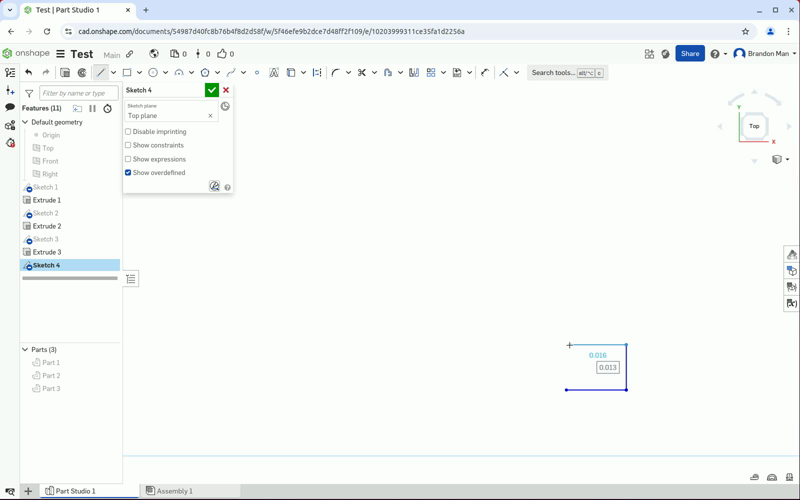
scroll(-6)
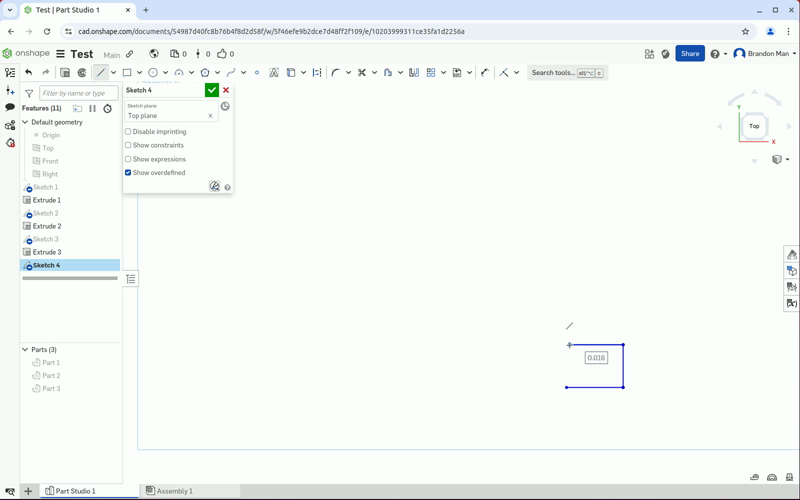
scroll(-6)
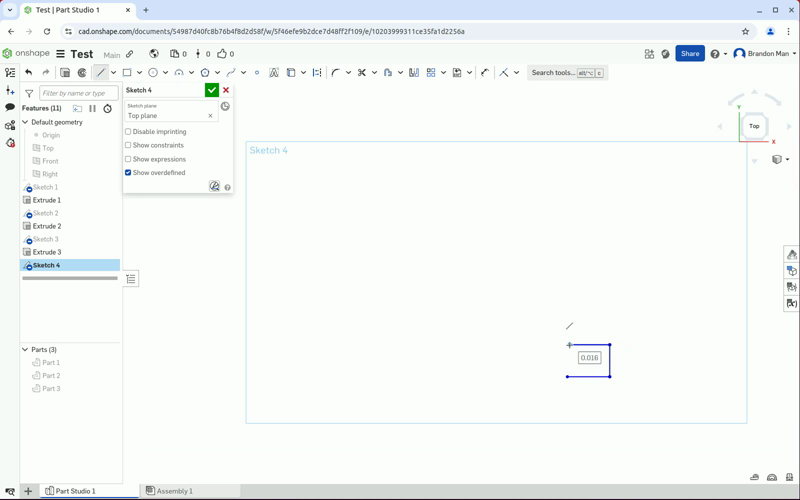
scroll(-6)
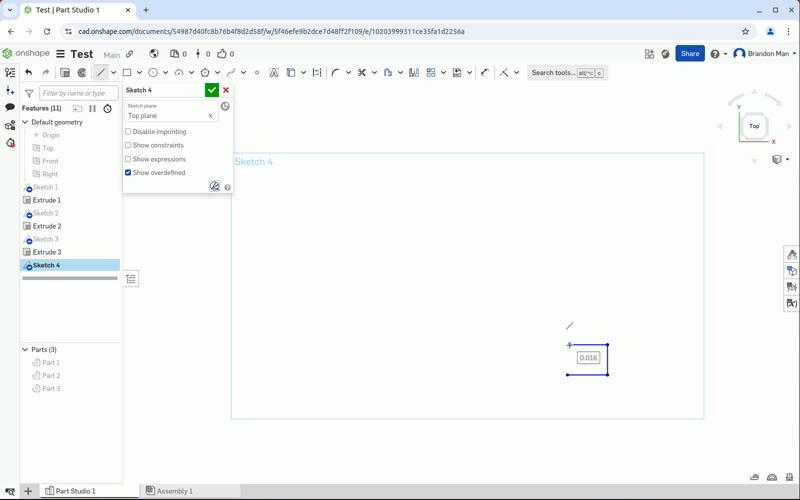
scroll(-6)
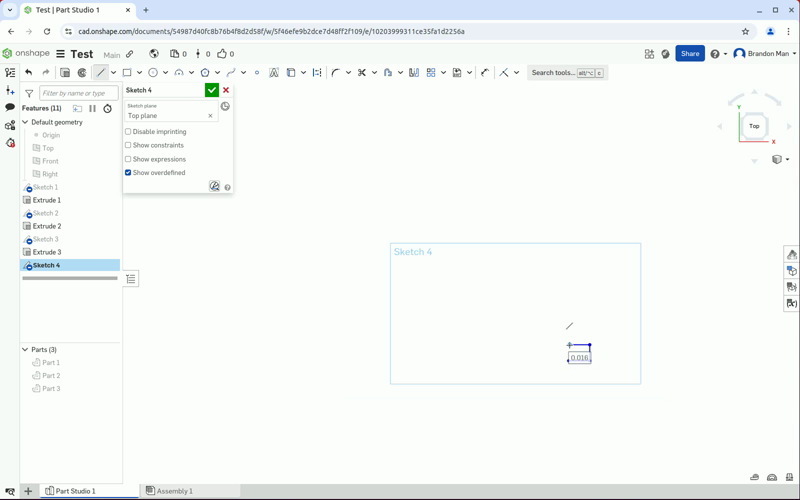
scroll(-6)
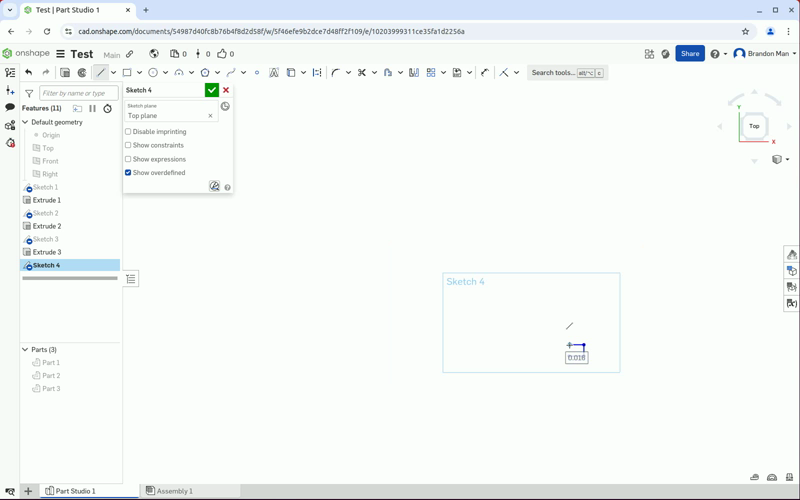
scroll(-6)
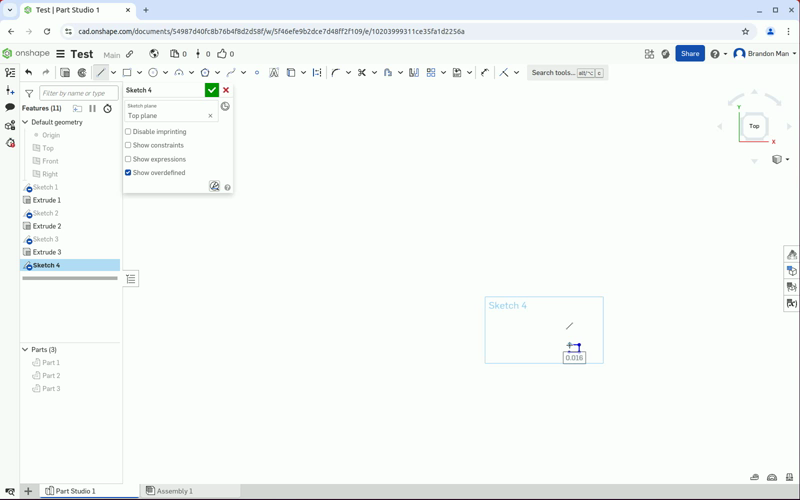
scroll(-6)
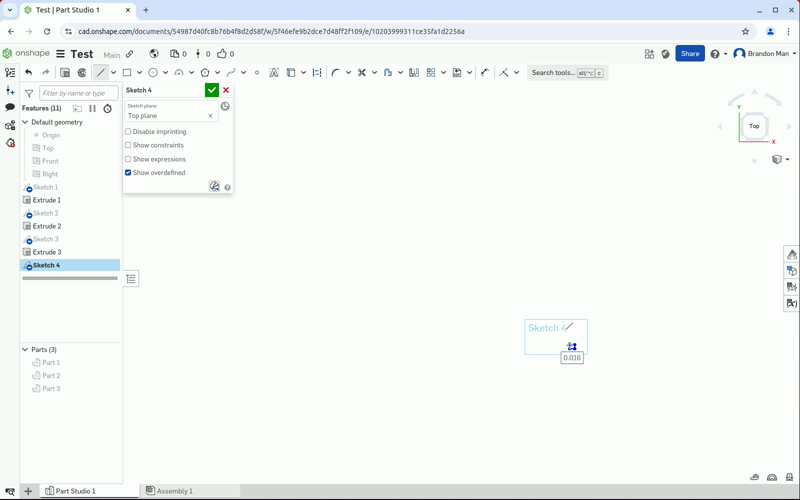
key_up(shift)
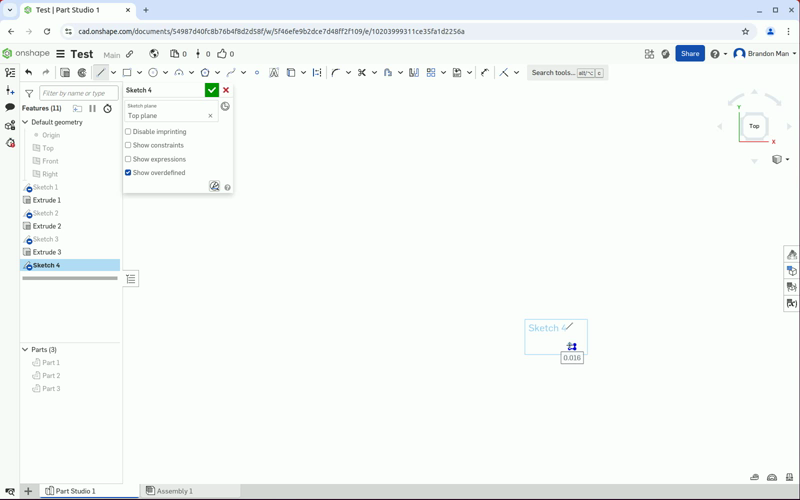
mouse_move(589, 344)
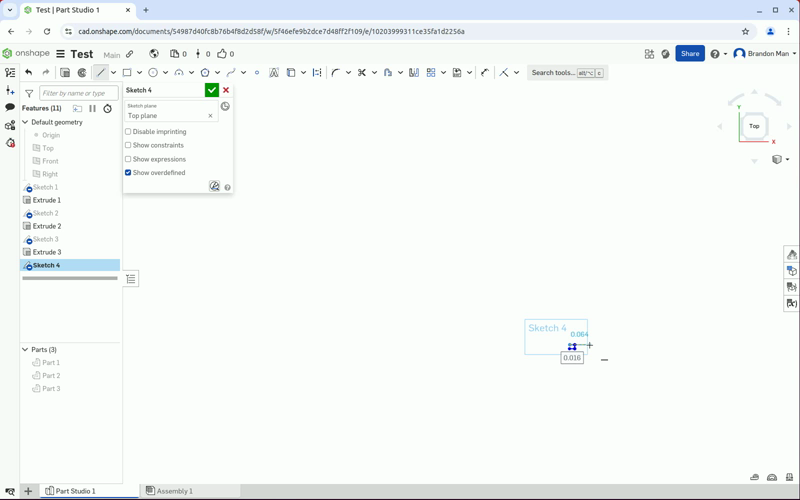
key_down(shift)
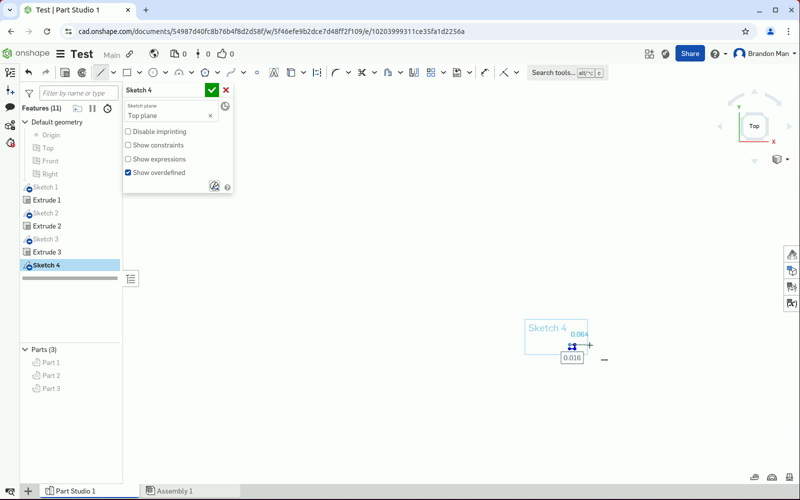
mouse_move(569, 348)
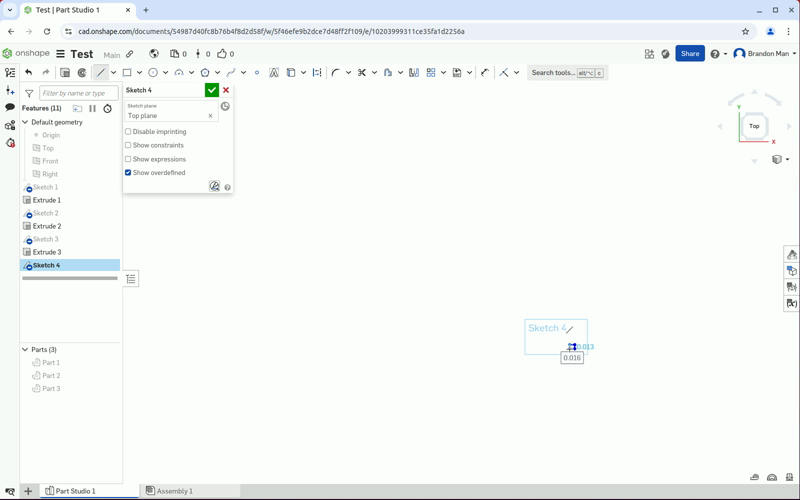
scroll(6)
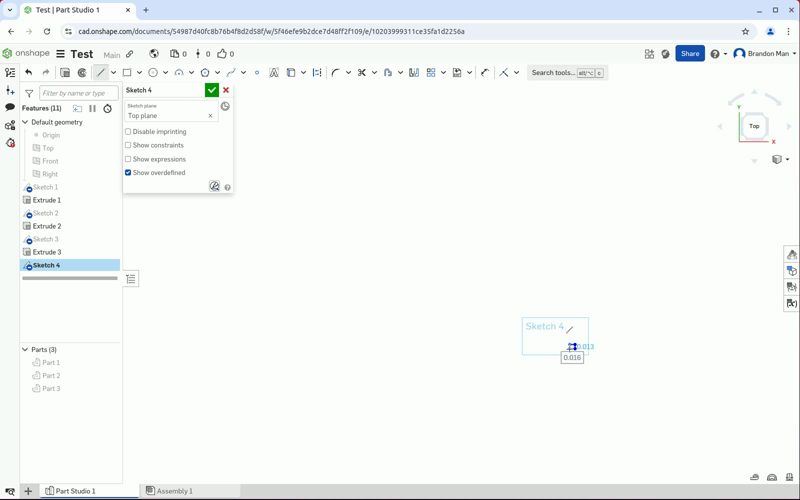
scroll(6)
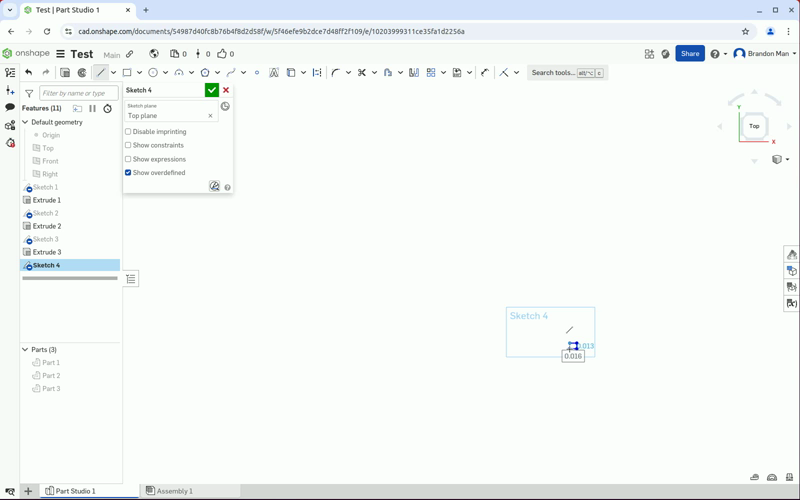
scroll(6)
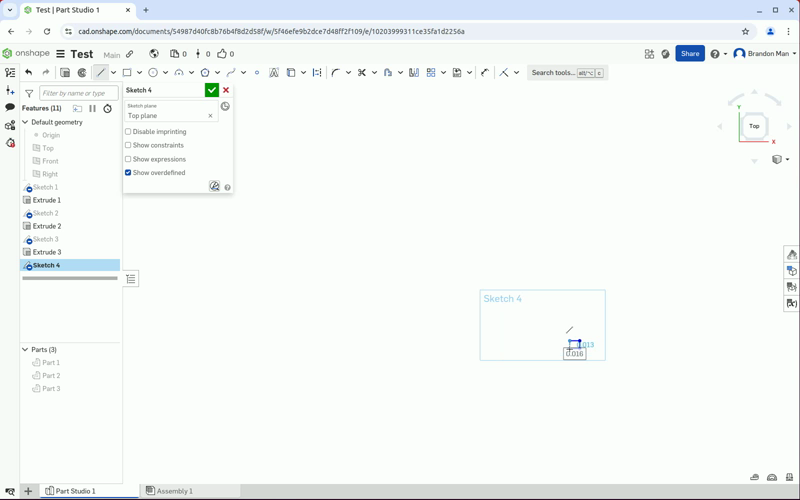
scroll(6)
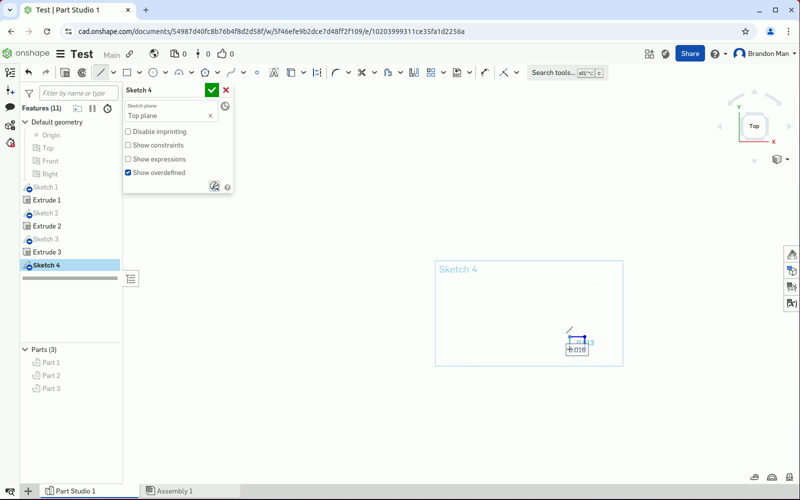
scroll(6)
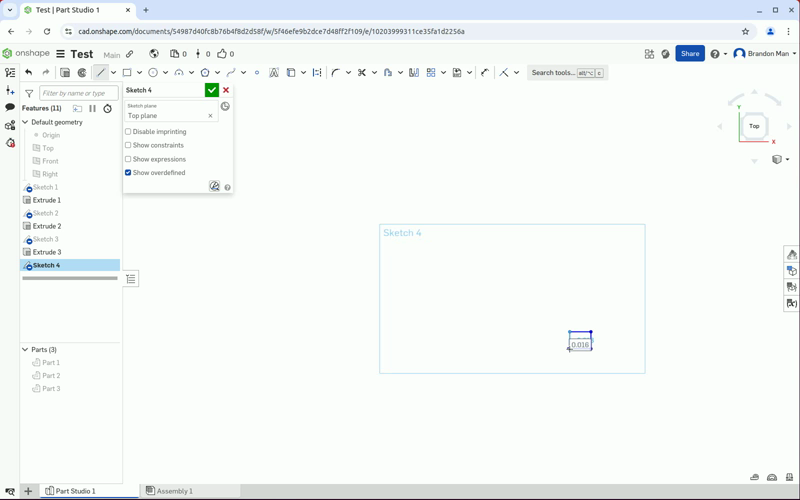
scroll(6)
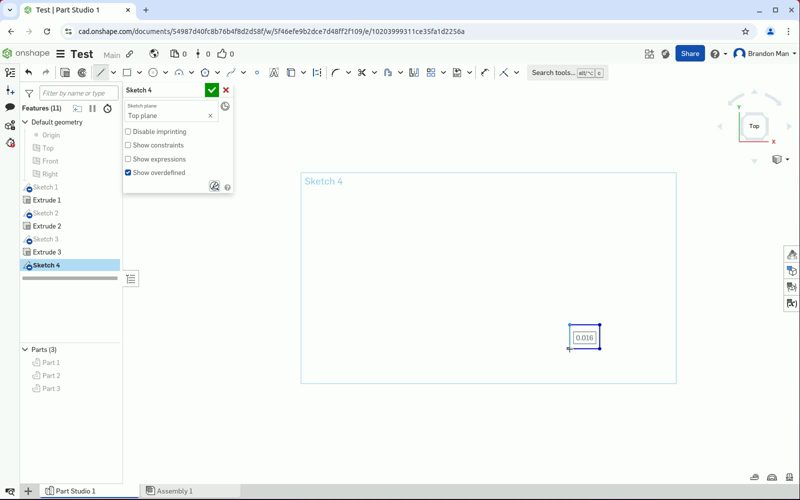
scroll(6)
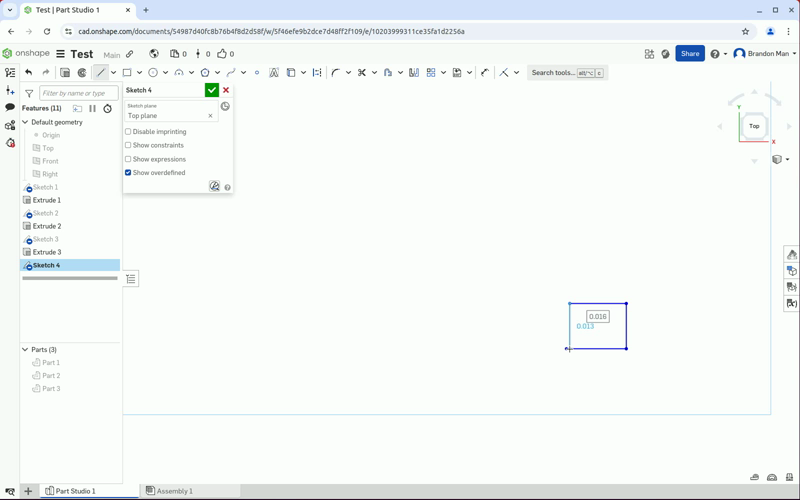
key_up(shift)
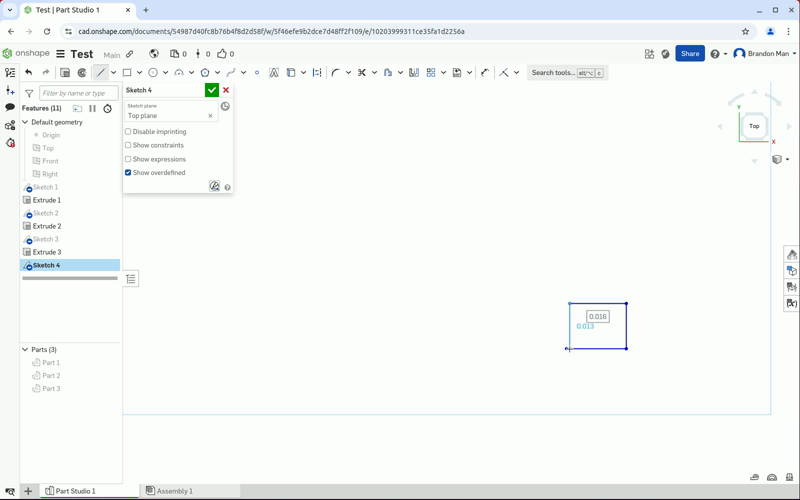
click(569, 348)
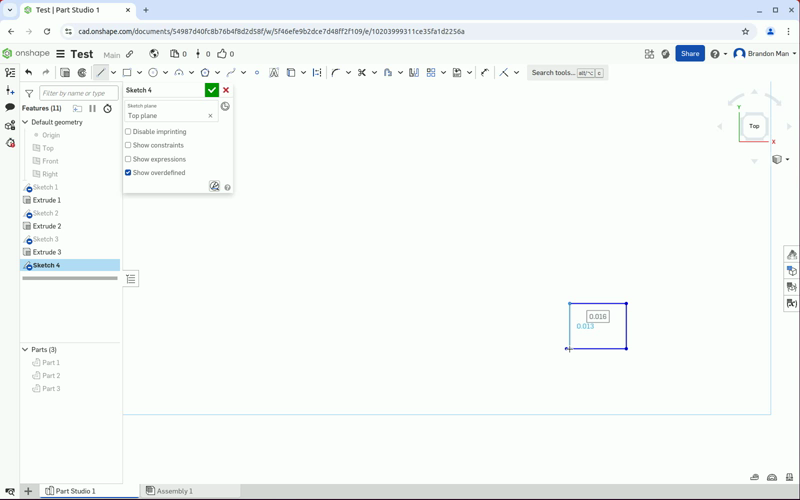
scroll(-6)
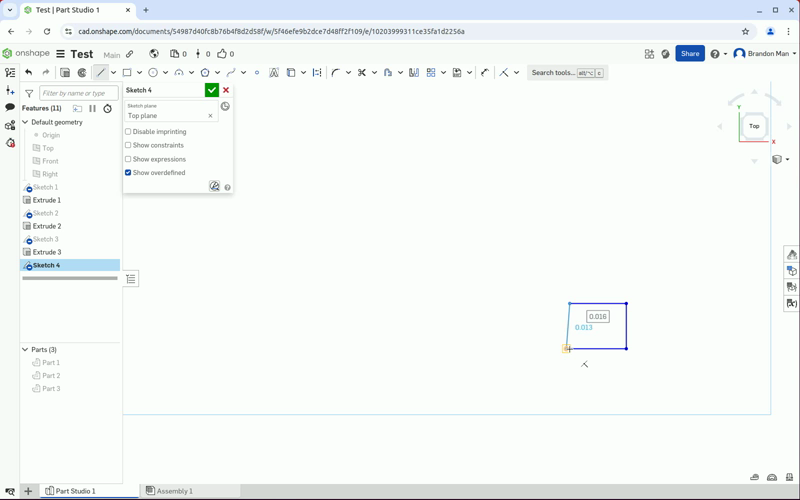
scroll(-6)
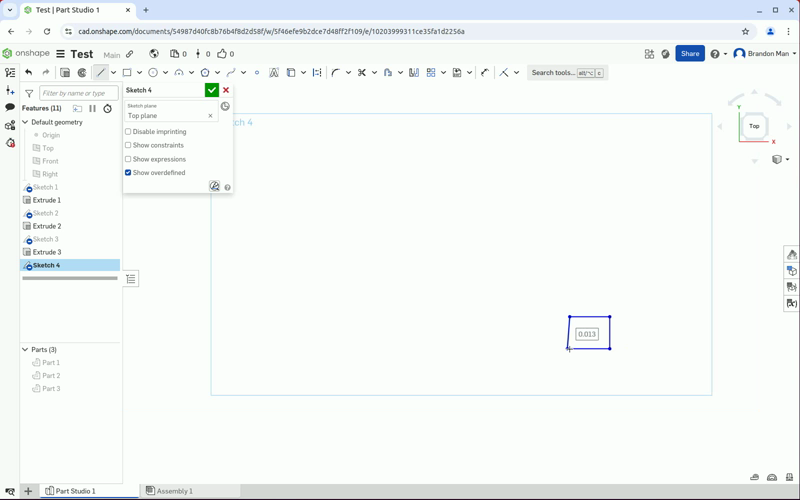
scroll(-6)
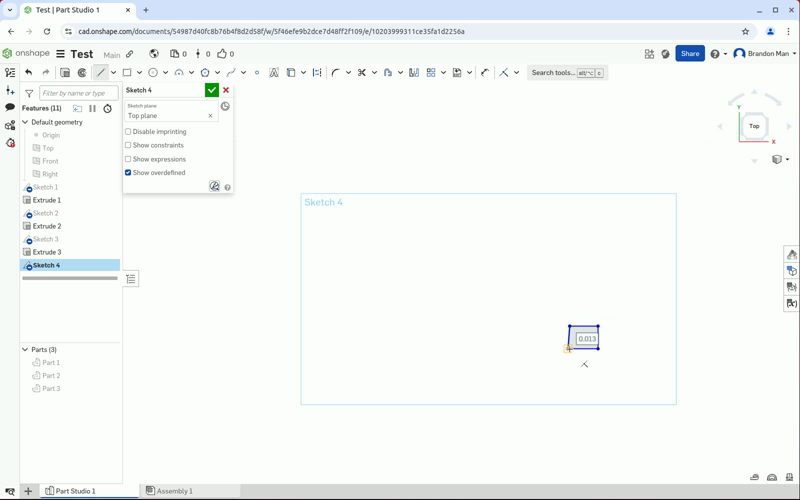
scroll(-6)
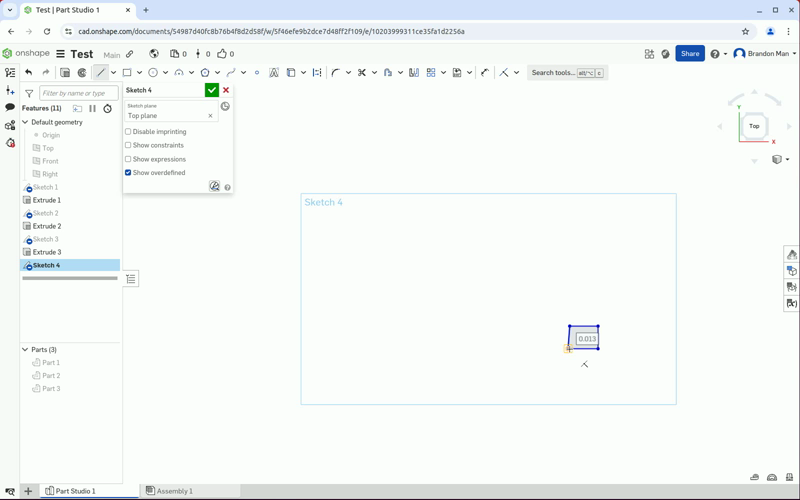
scroll(-6)
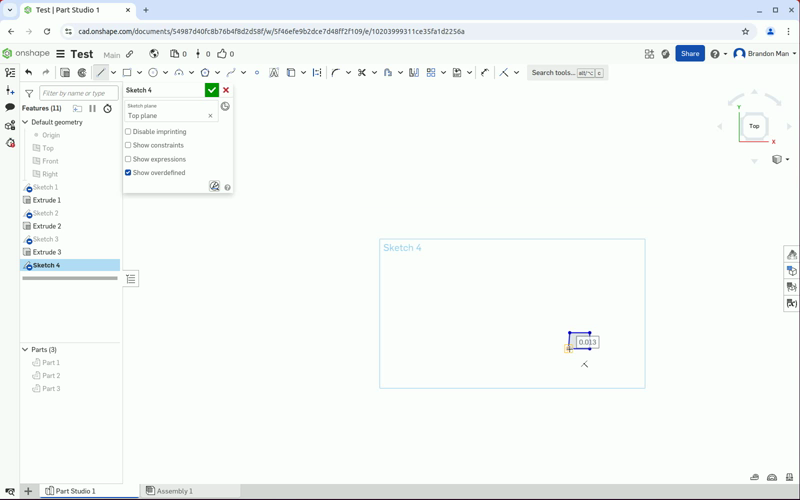
scroll(-6)
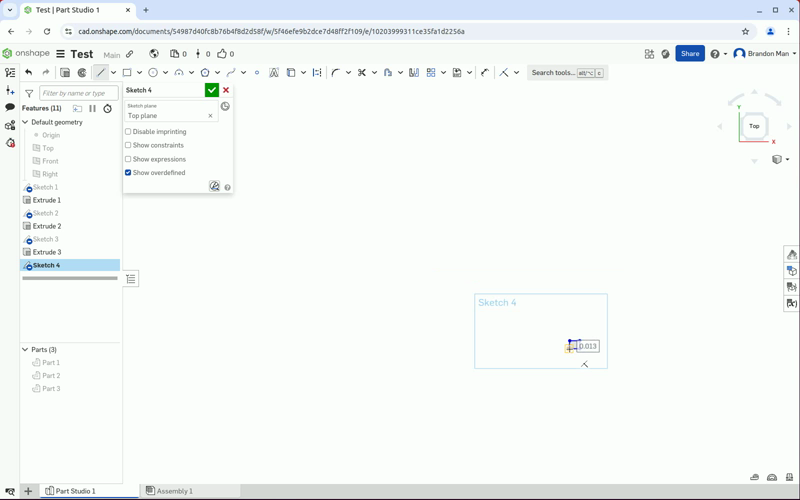
scroll(-6)
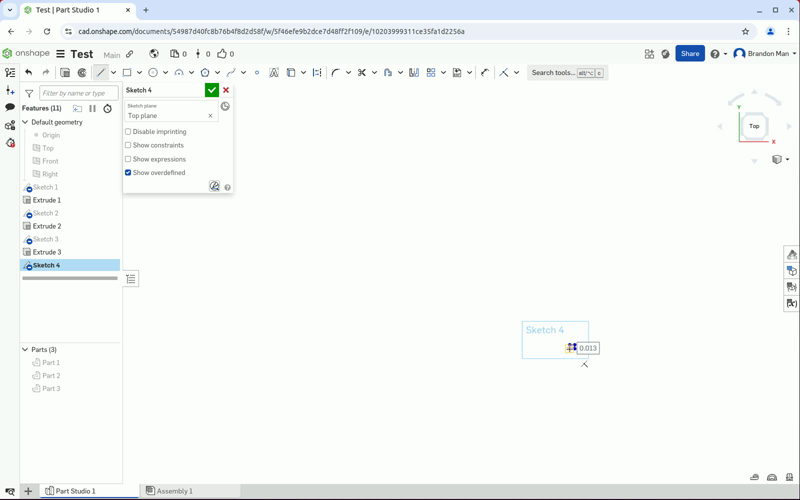
key(esc)
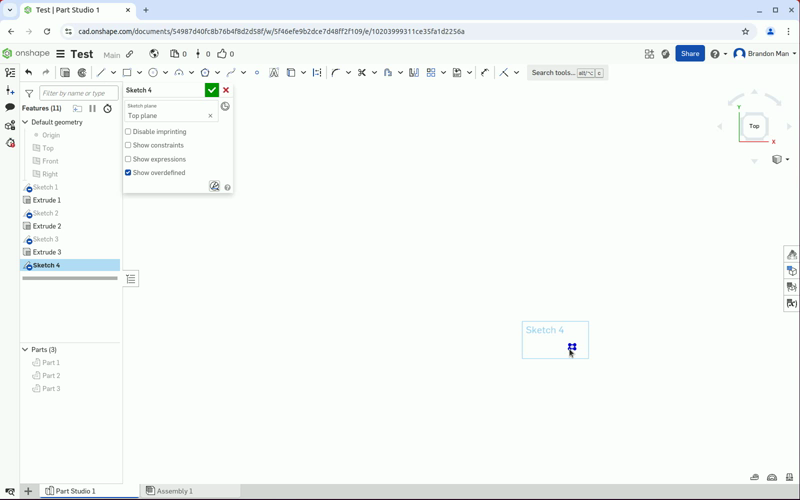
mouse_move(573, 346)
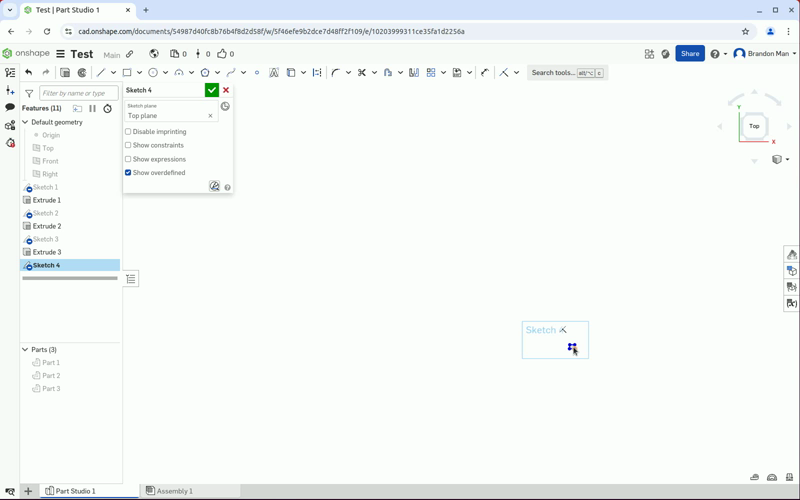
scroll(6)
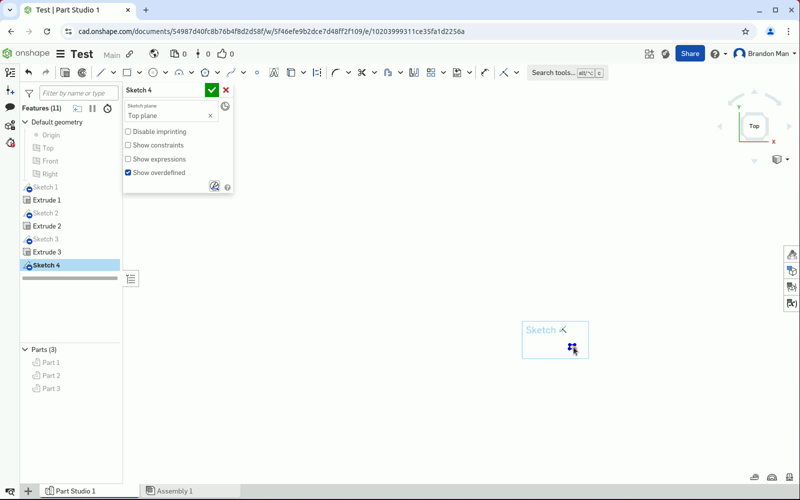
scroll(6)
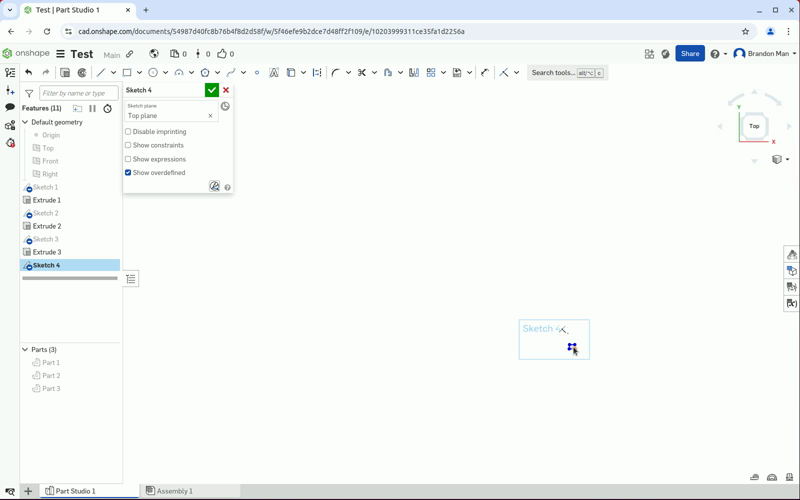
scroll(6)
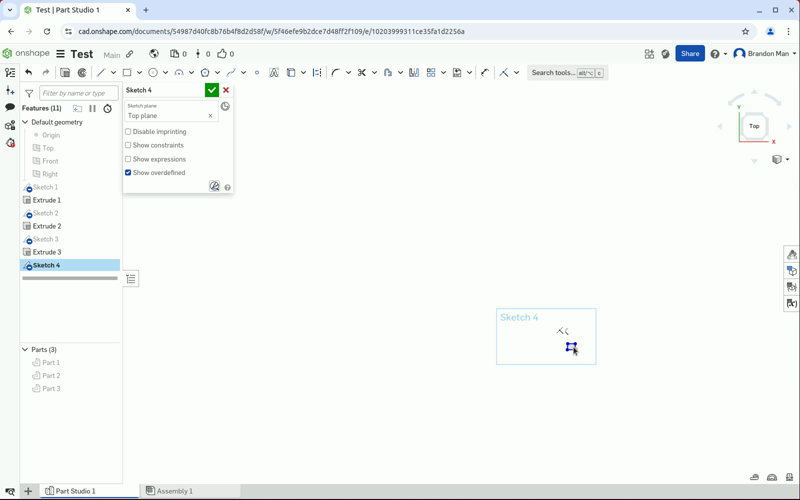
scroll(6)
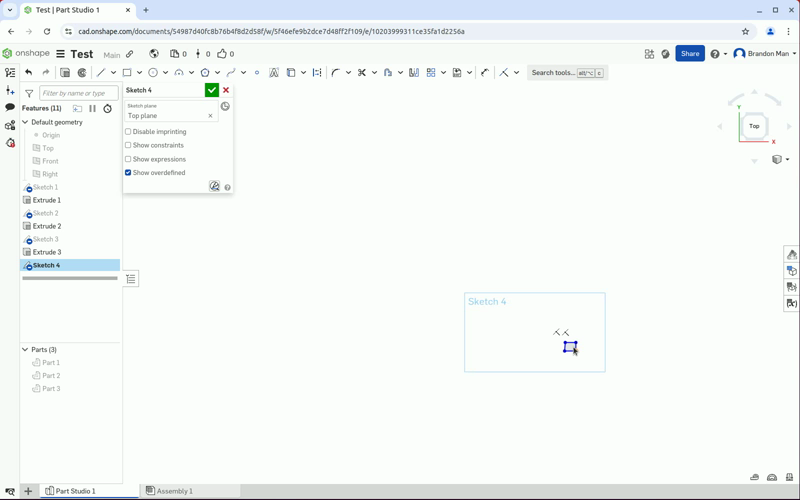
scroll(6)
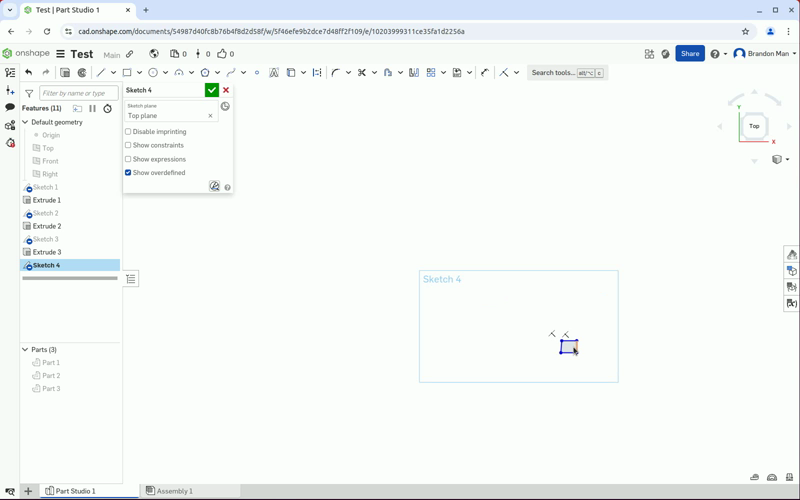
scroll(6)
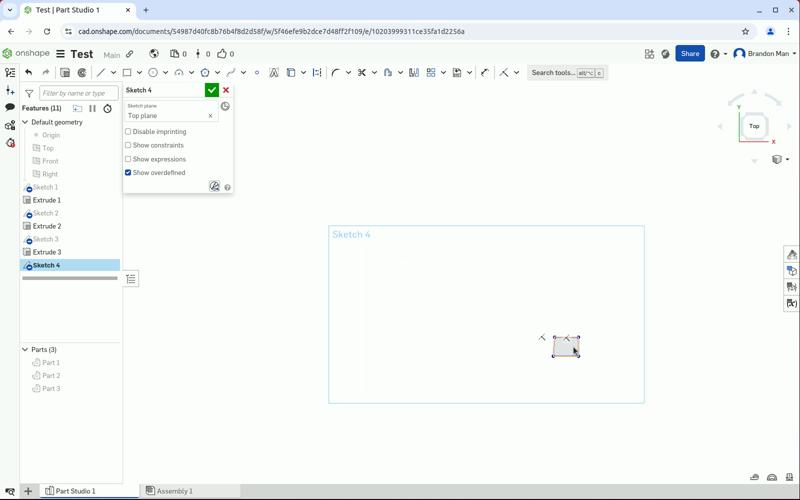
scroll(6)
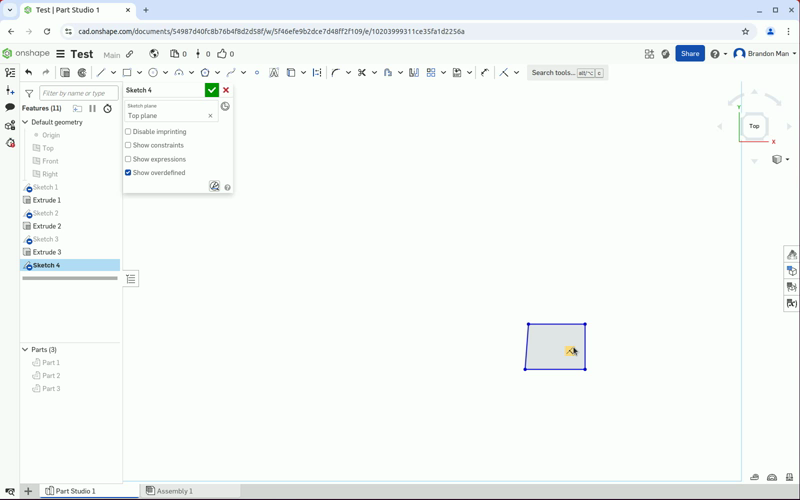
click(573, 346)
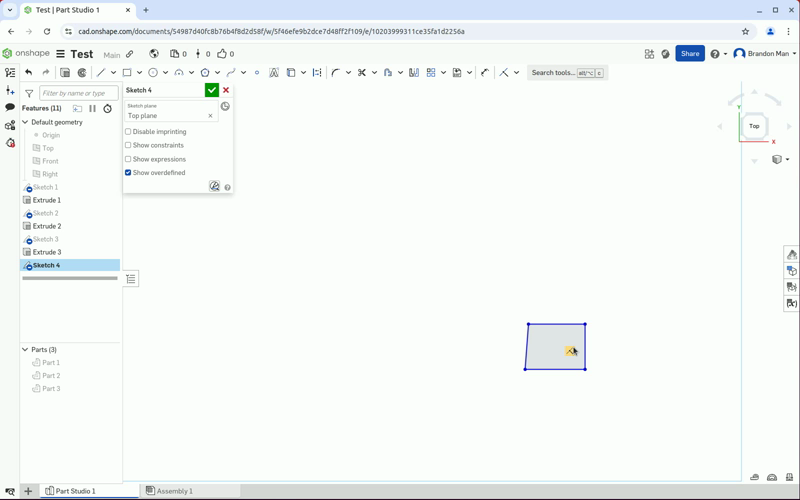
scroll(-6)
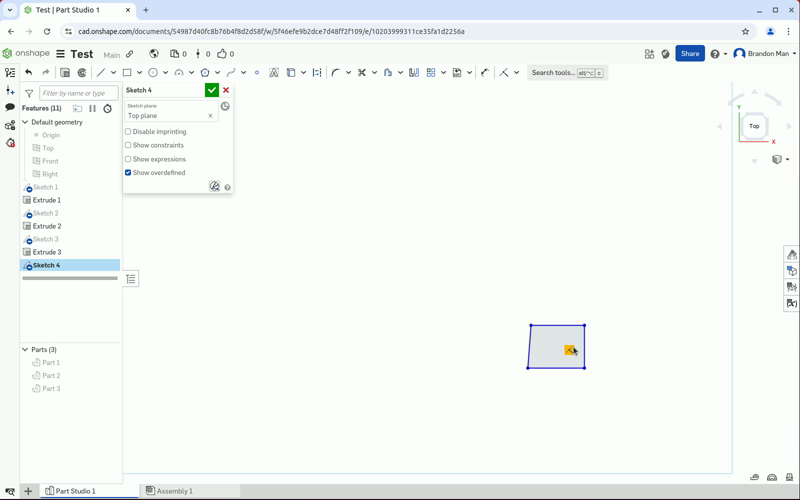
scroll(-6)
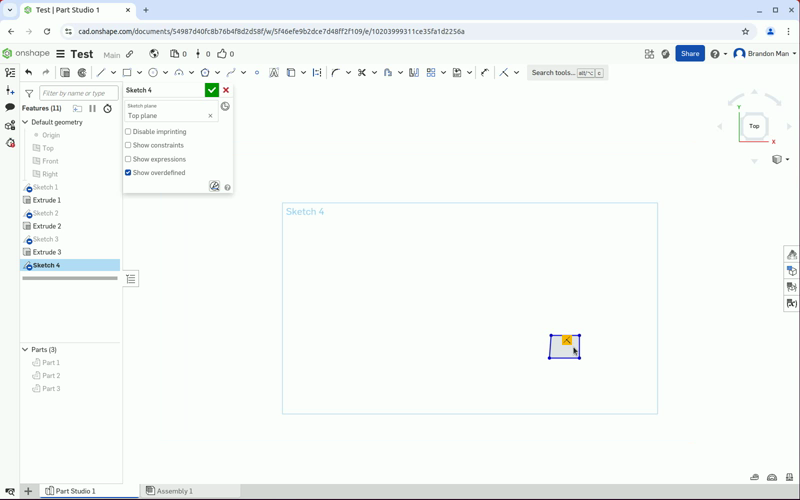
scroll(-6)
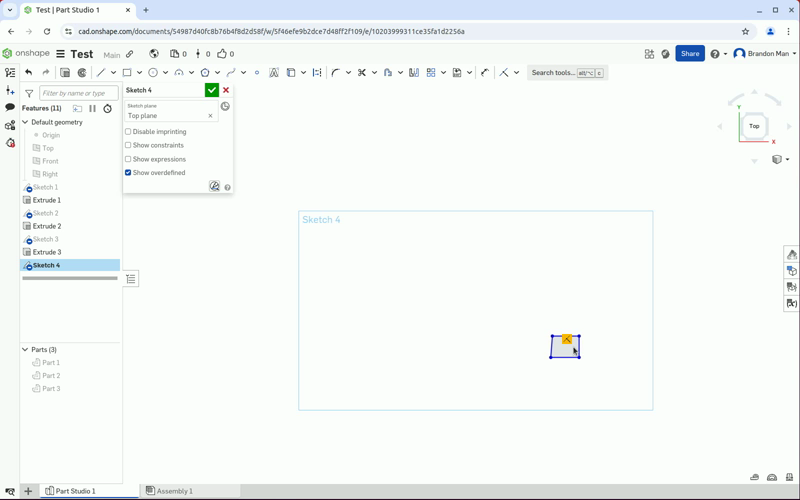
scroll(-6)
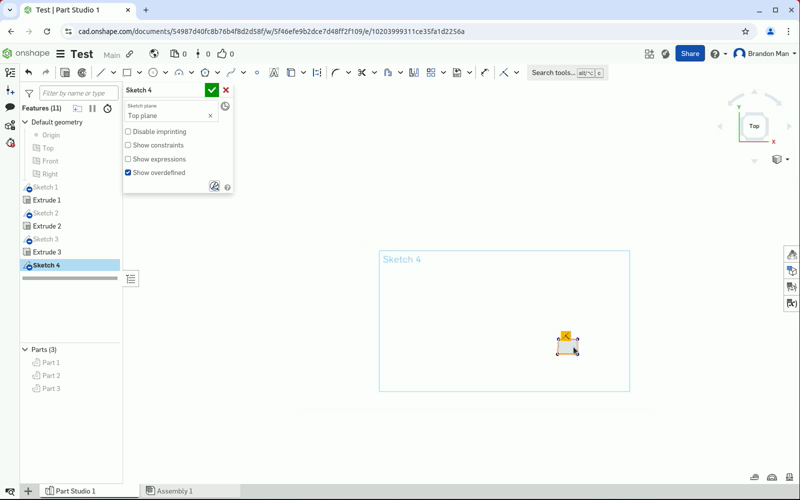
scroll(-6)
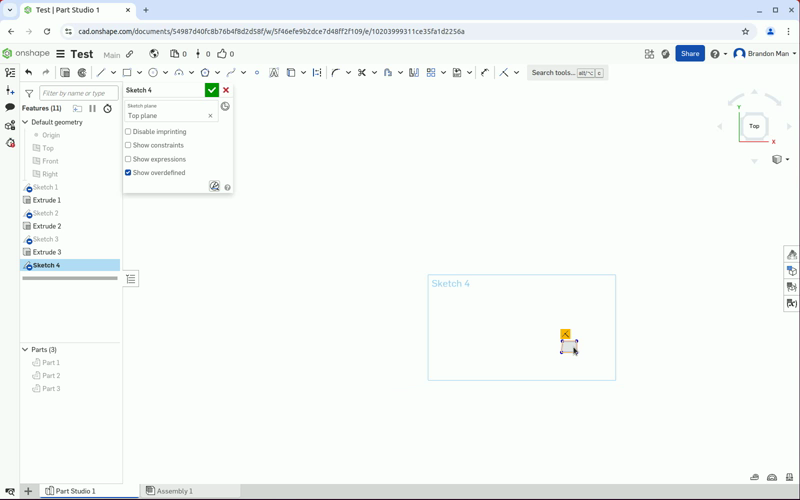
scroll(-6)
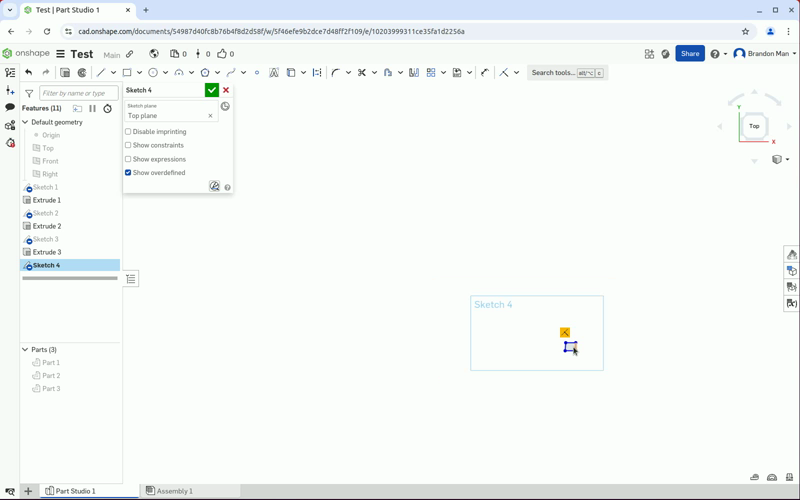
scroll(-6)
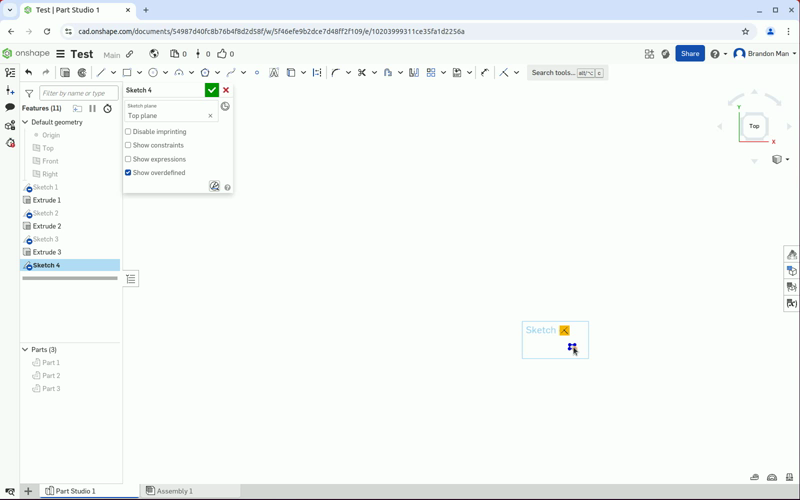
mouse_move(73, 352)
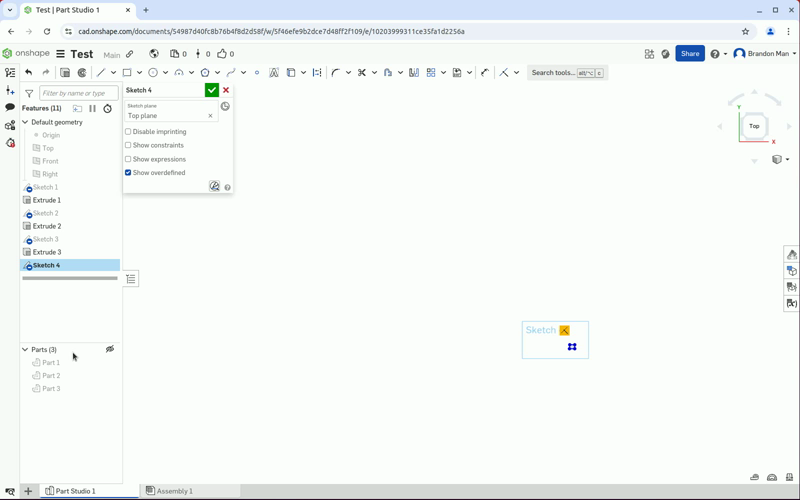
key(shift+y)
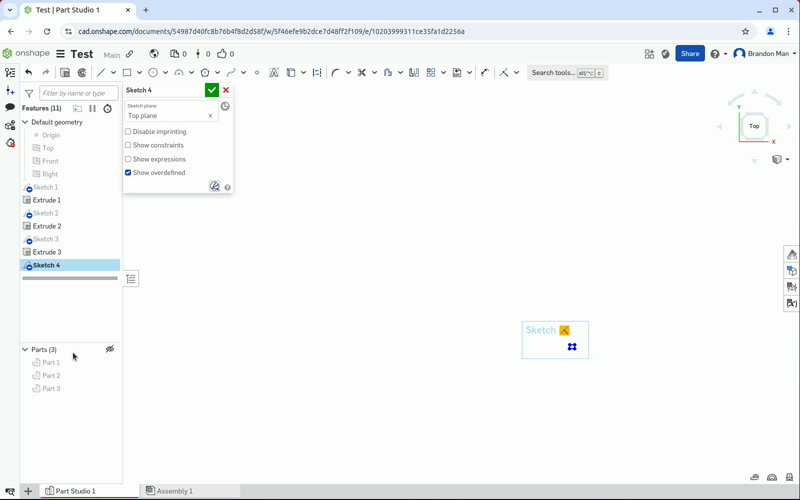
key(shift+e)
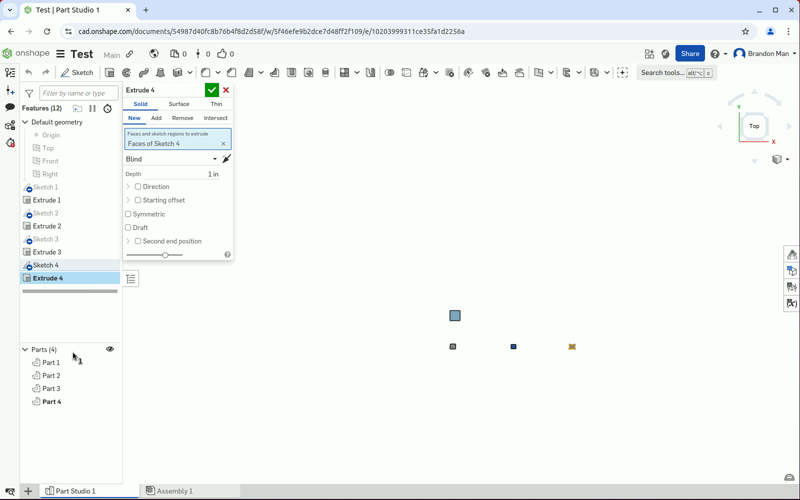
mouse_move(143, 106)
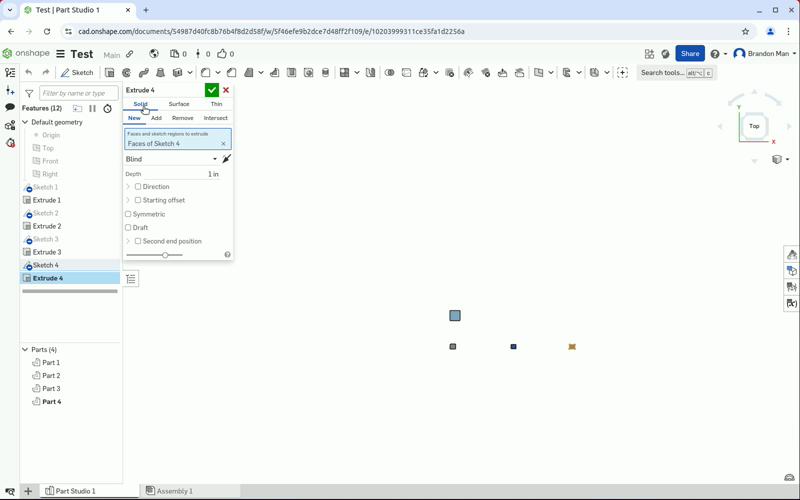
click(143, 106)
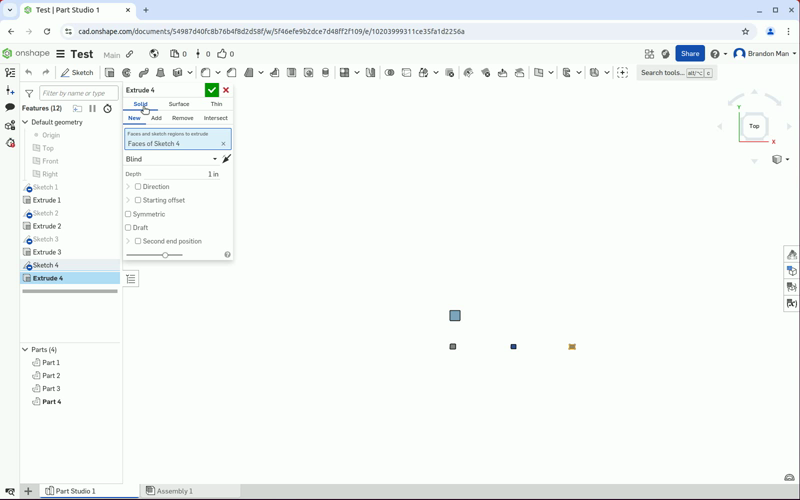
mouse_move(137, 120)
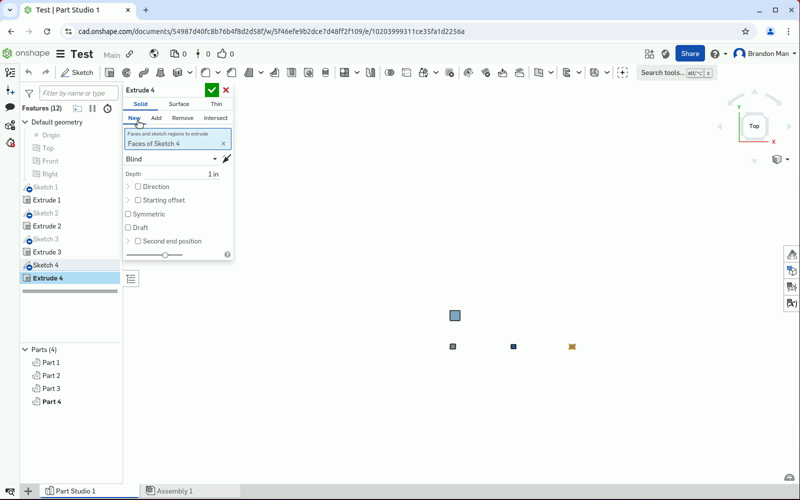
click(137, 120)
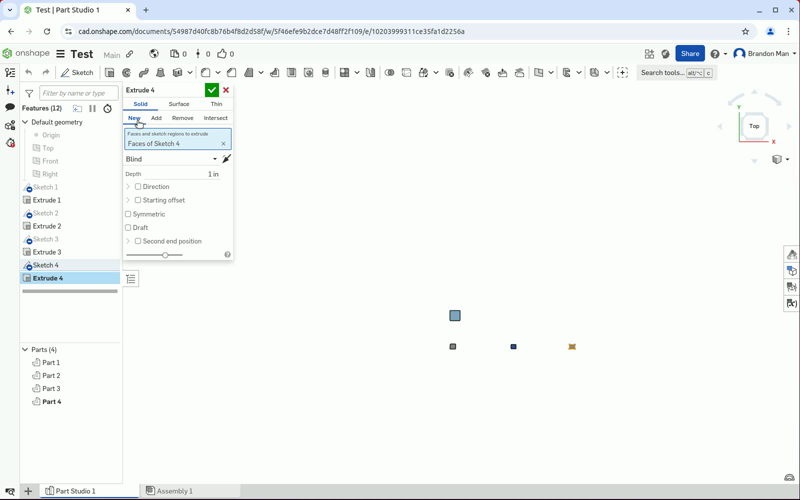
key(tab, 4)
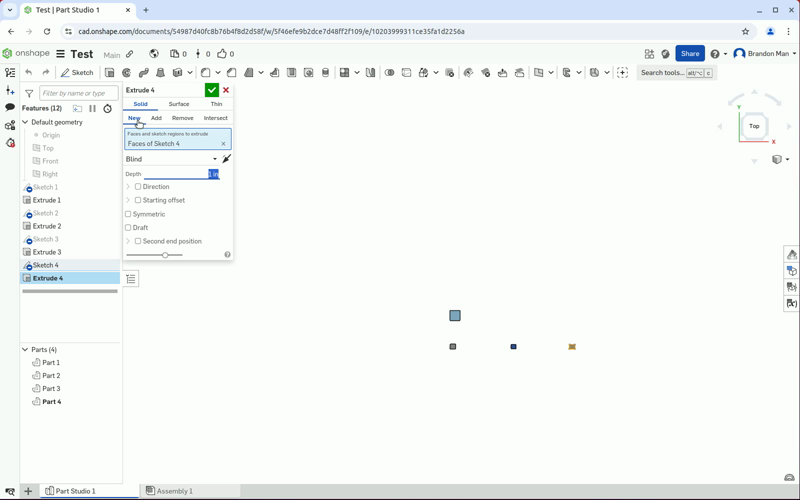
text(0.122)
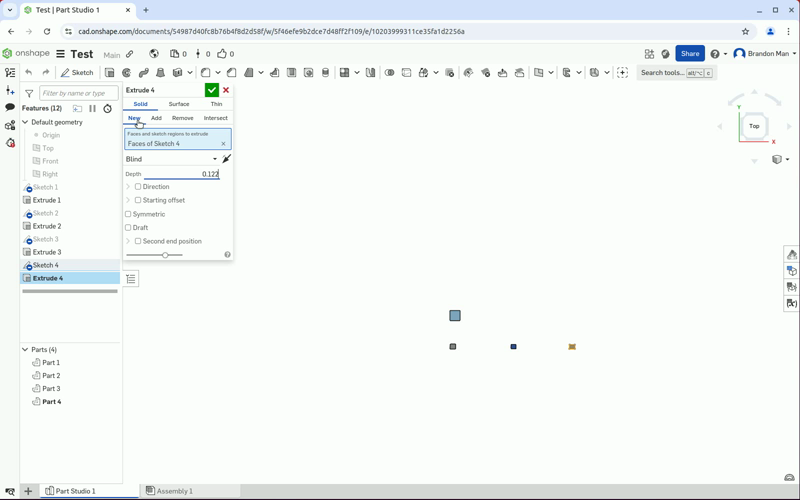
key(enter)
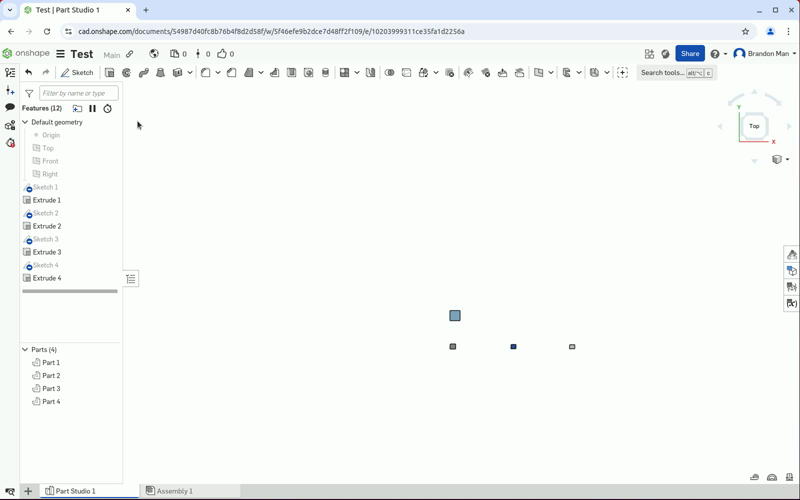
key(shift+h)
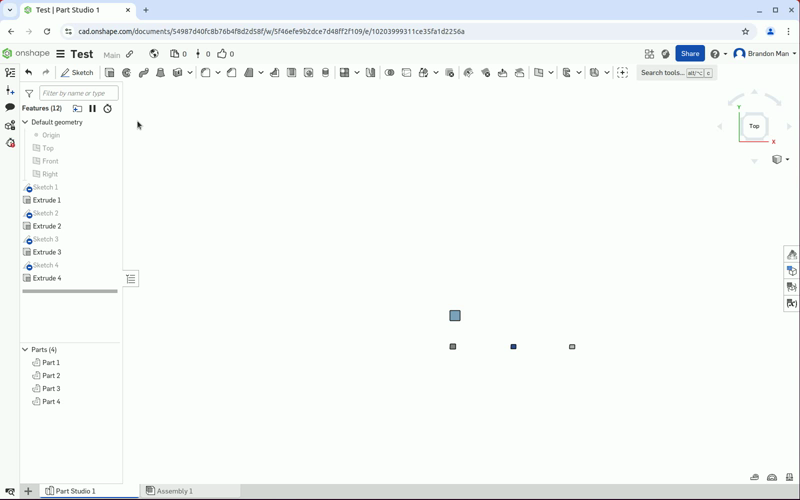
key(shift+h)
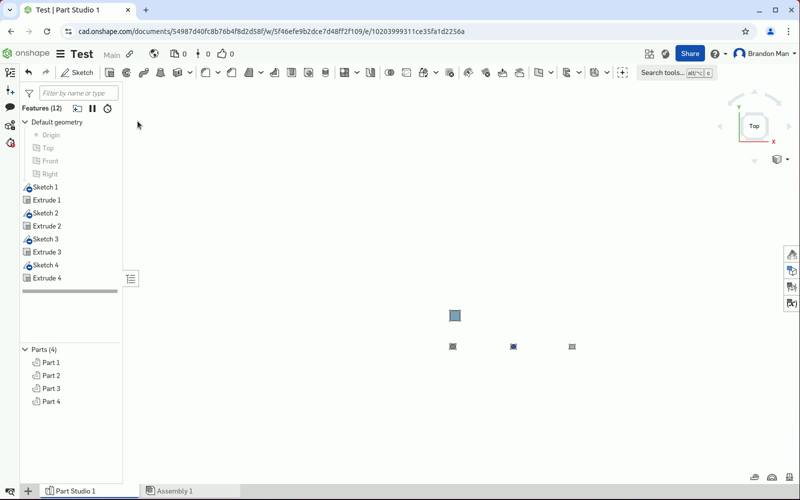
key(shift+7)
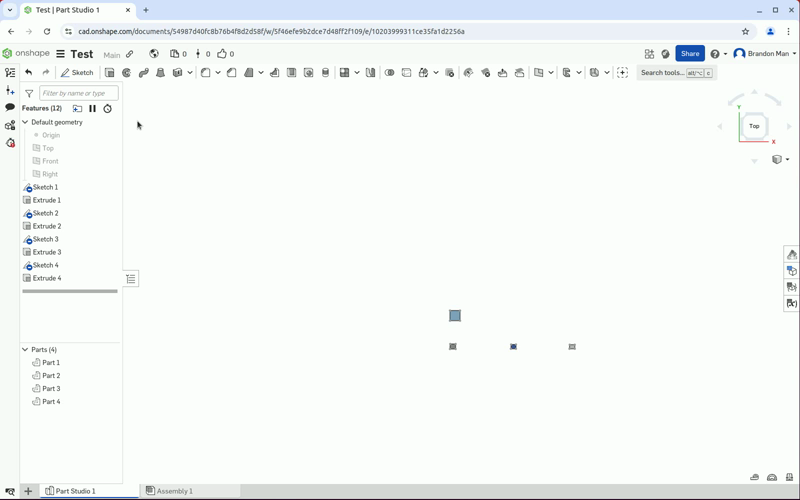
key(up, 3)
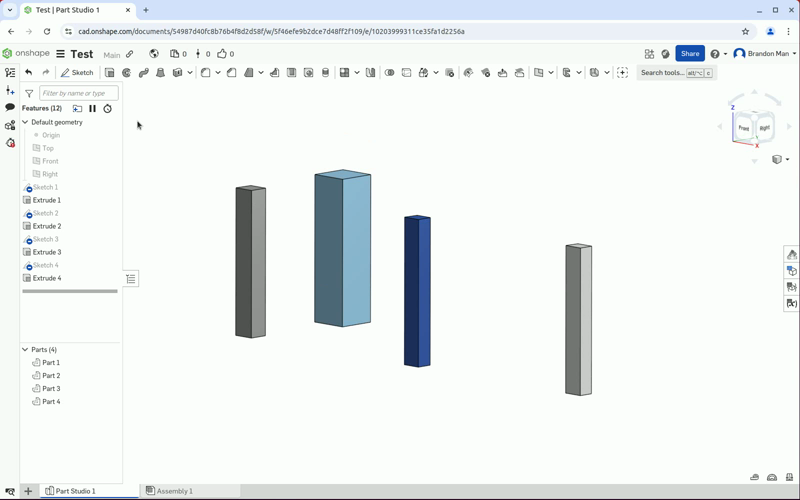
key(left, 3)
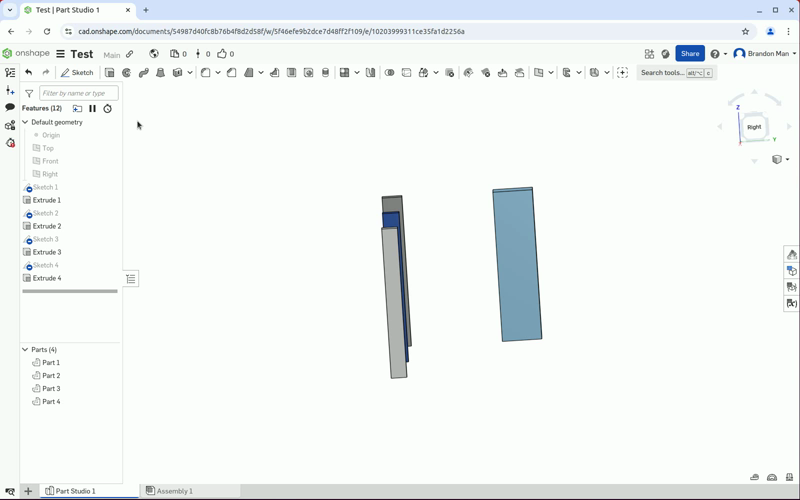
key(right, 3)
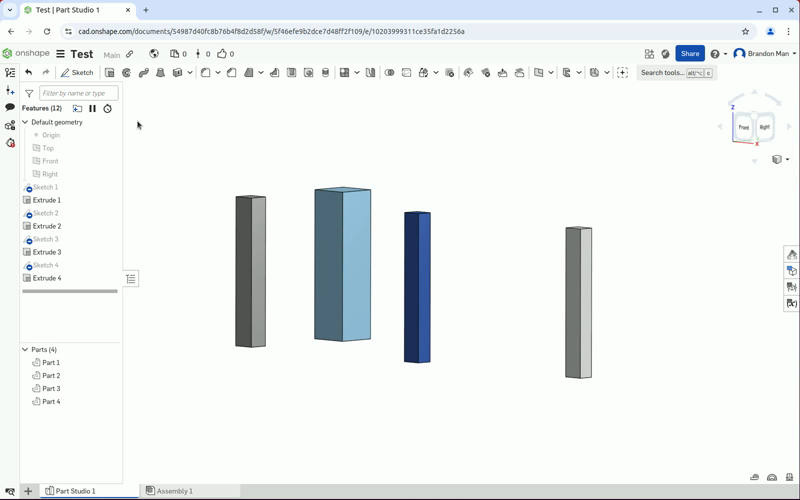
key(down, 3)
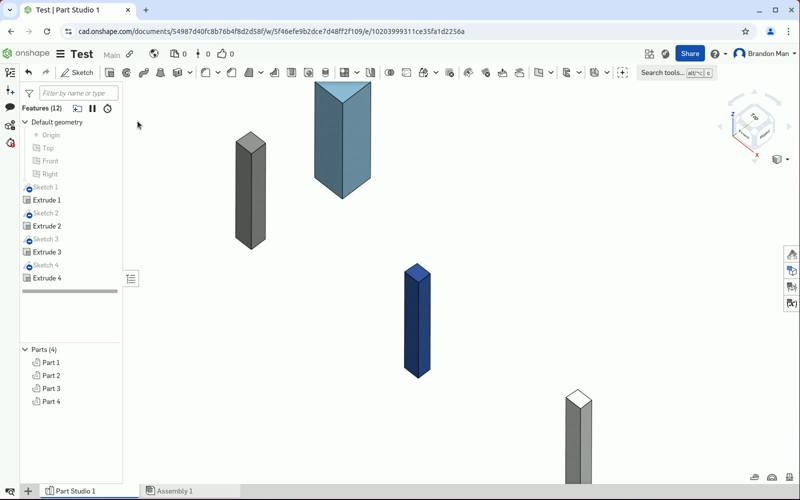
mouse_move(73, 189)
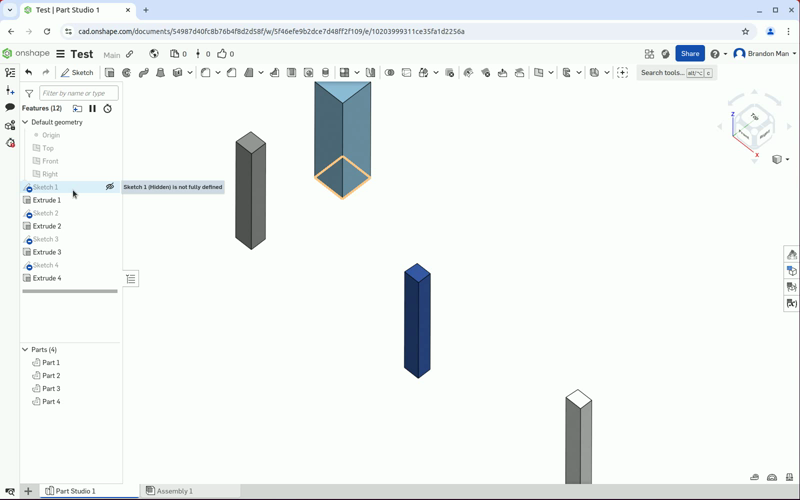
click(73, 189)